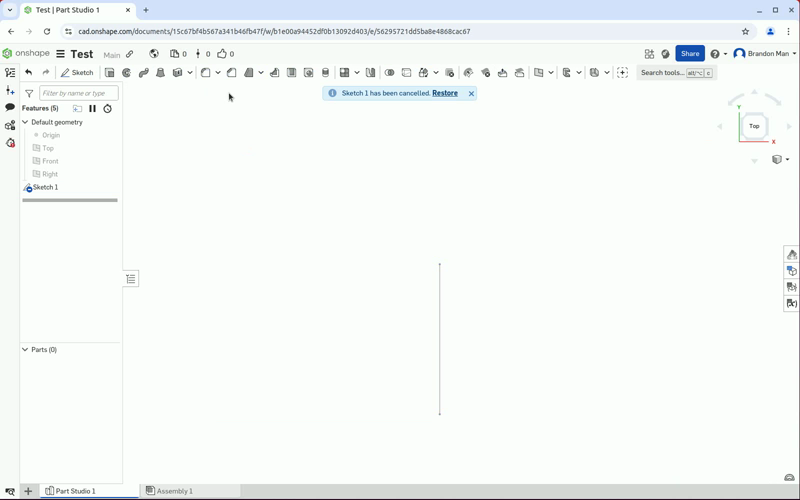
key(shift+h)
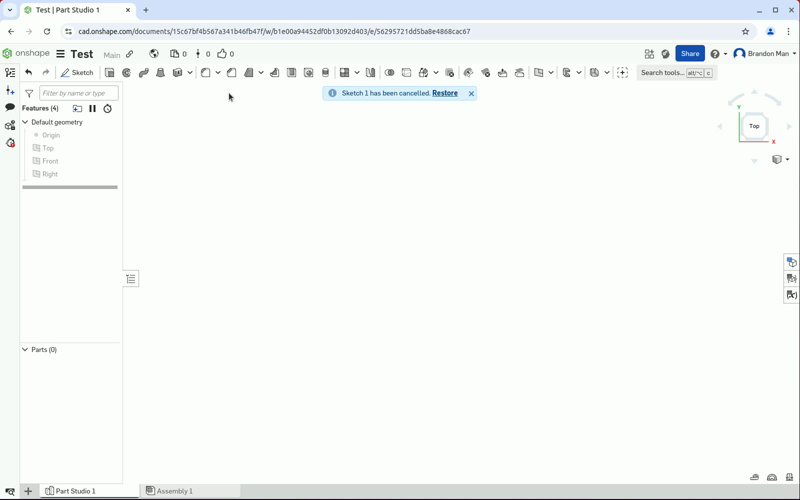
mouse_move(73, 352)
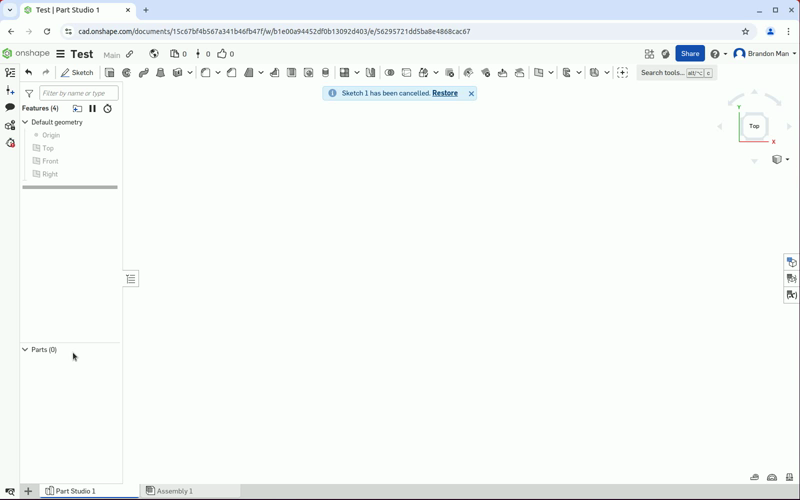
key(y)
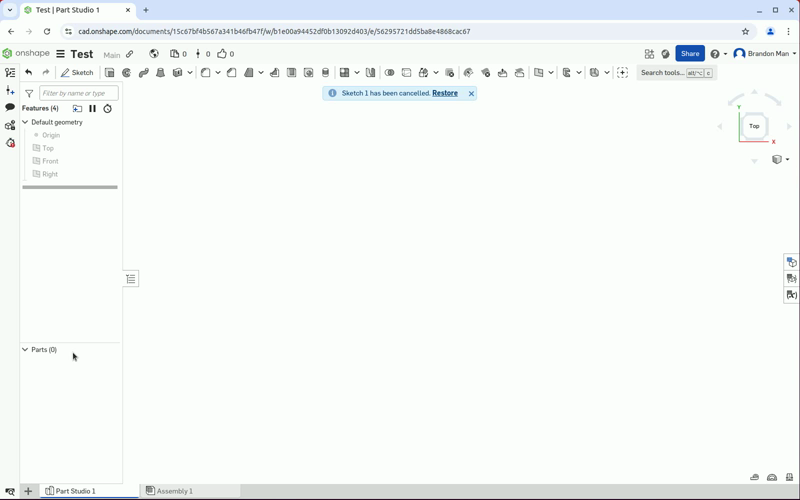
key(shift+p)
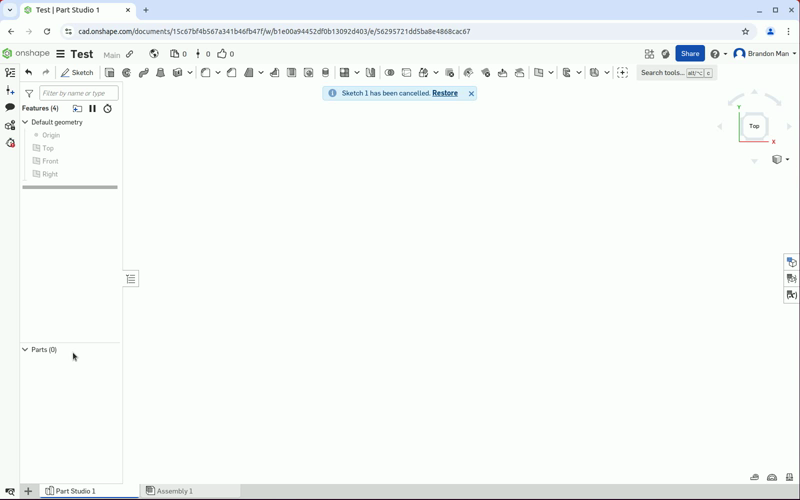
key(space)
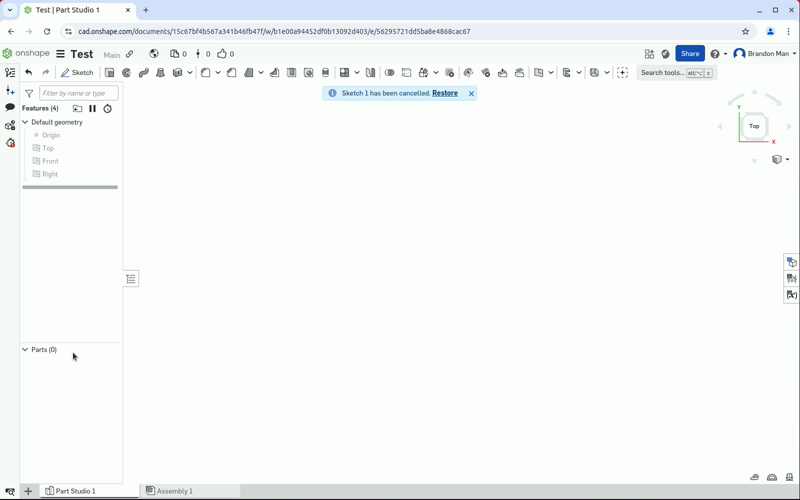
key_down(shift)
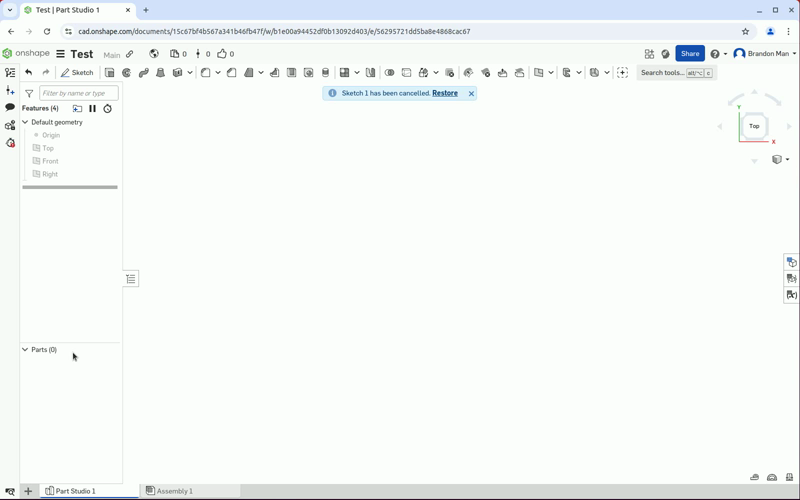
key(up)
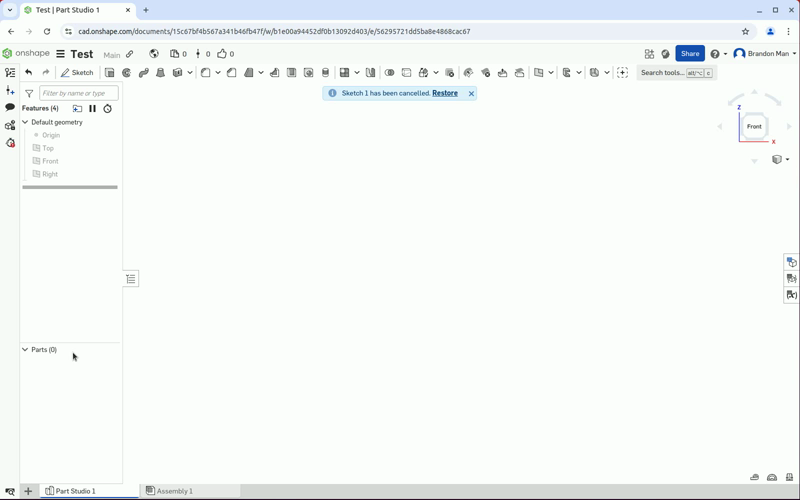
key_up(shift)
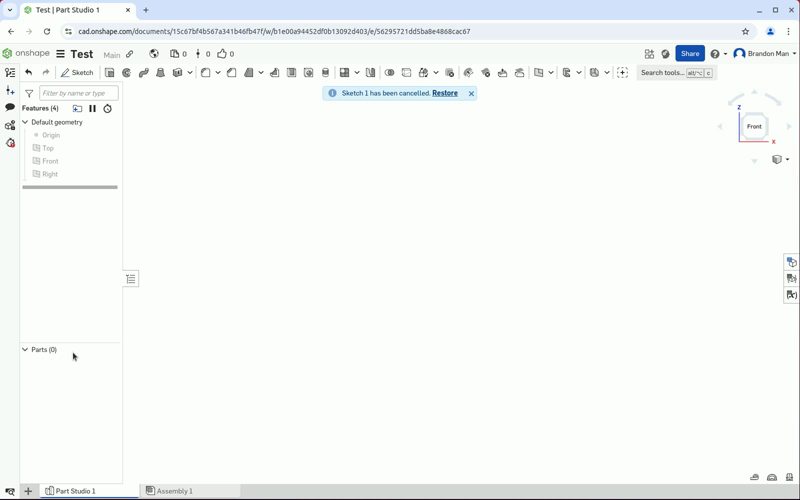
mouse_move(73, 352)
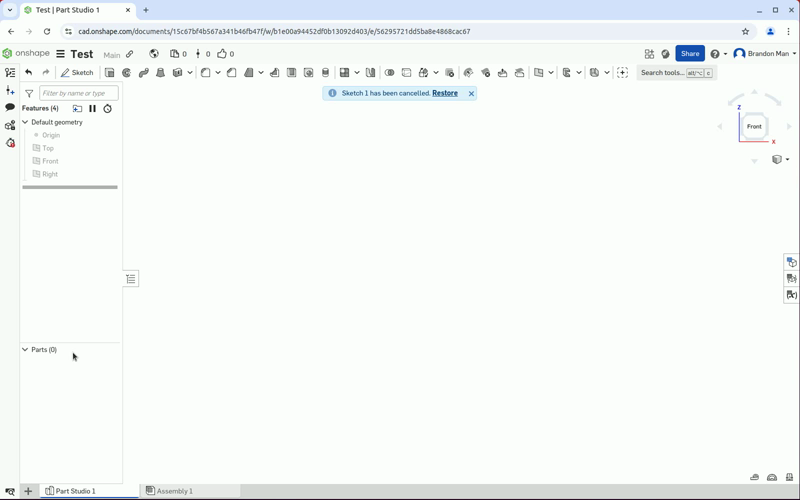
key(shift+y)
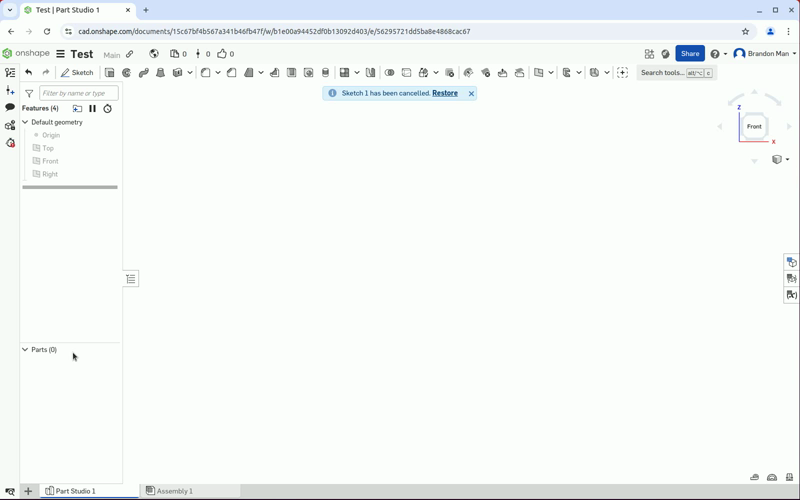
key(shift+s)
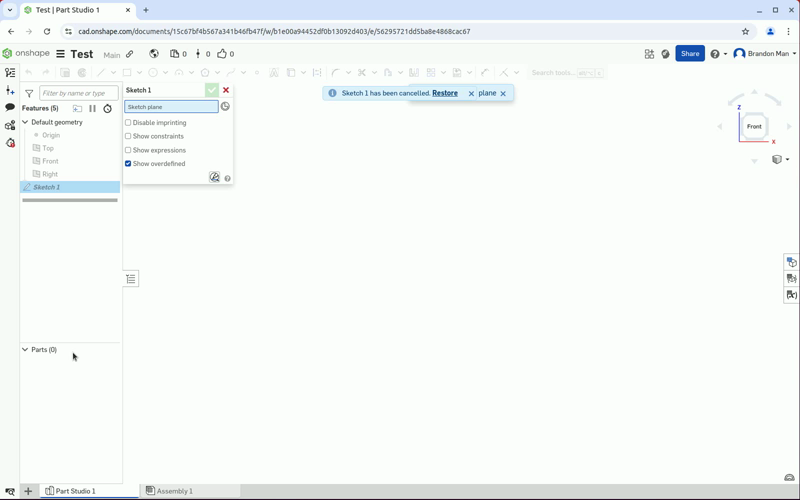
mouse_move(73, 163)
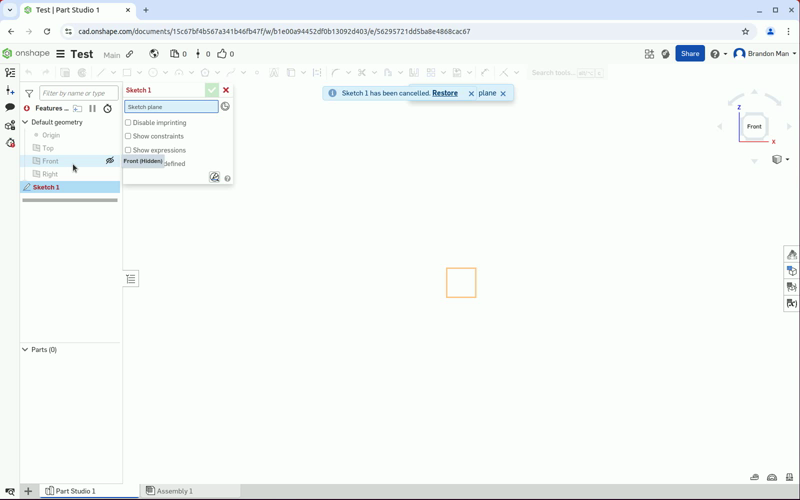
click(73, 163)
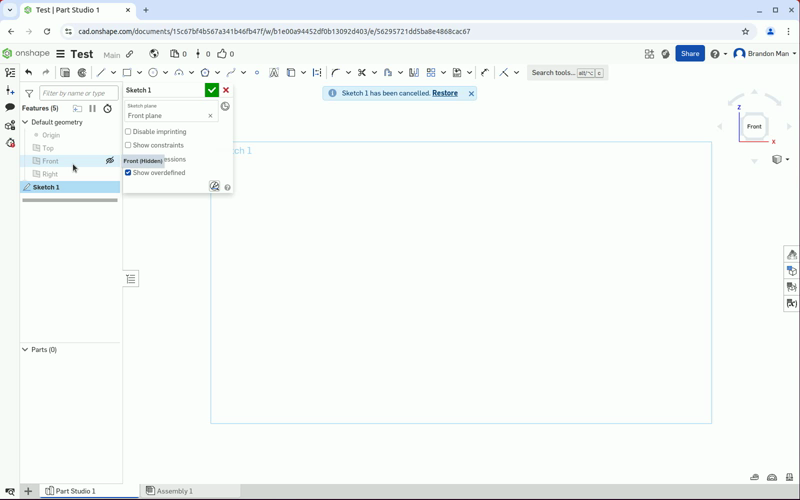
mouse_move(73, 352)
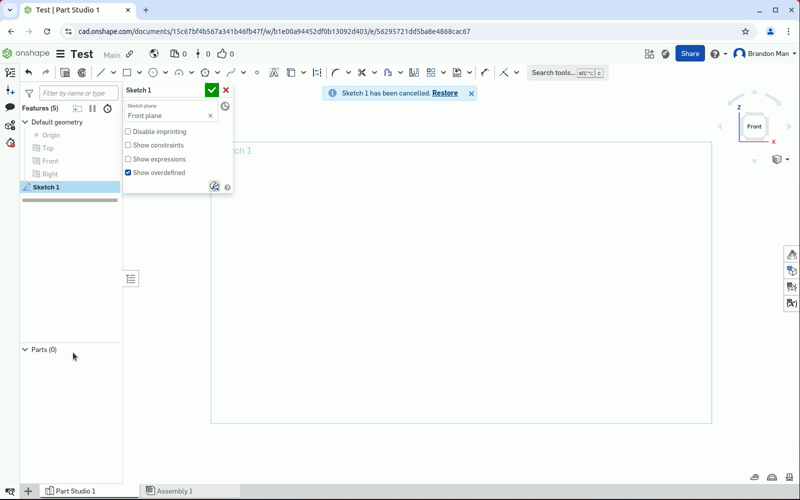
key(y)
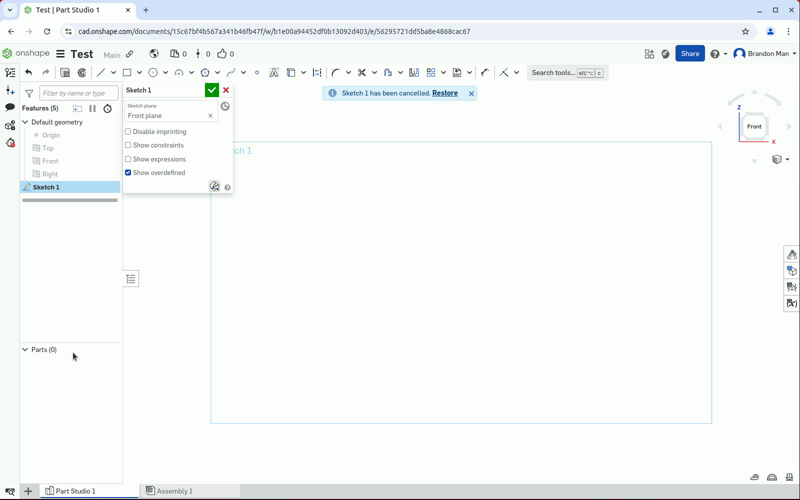
key(l)
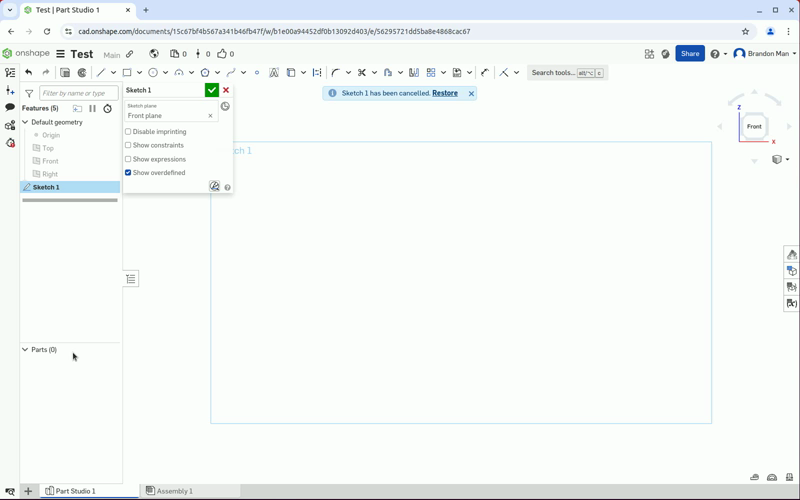
key_down(shift)
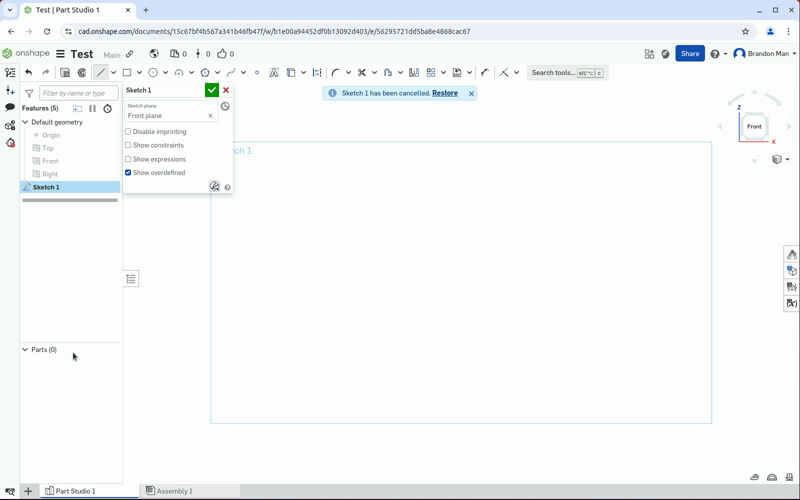
mouse_move(348, 365)
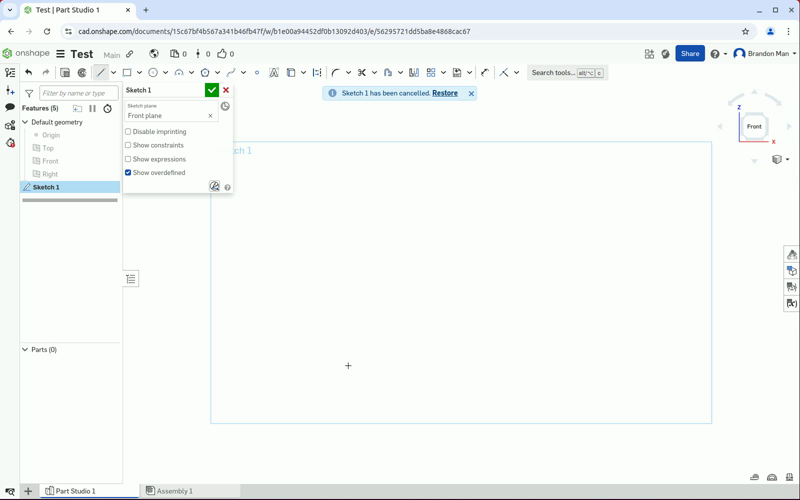
click(348, 365)
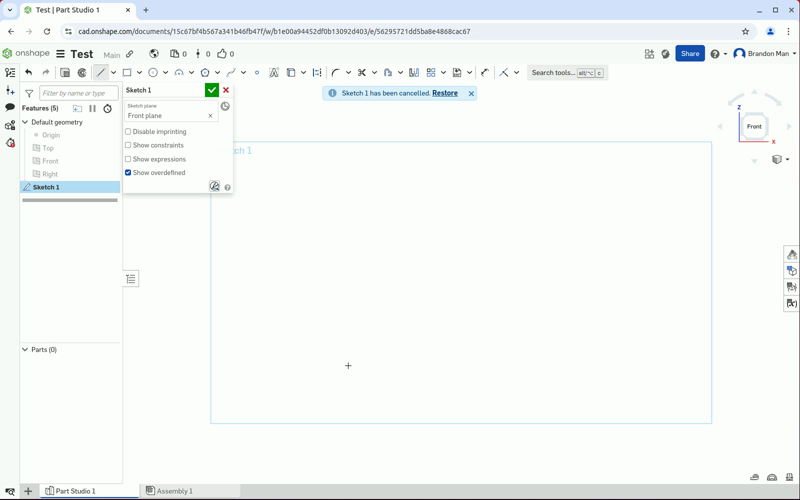
key_up(shift)
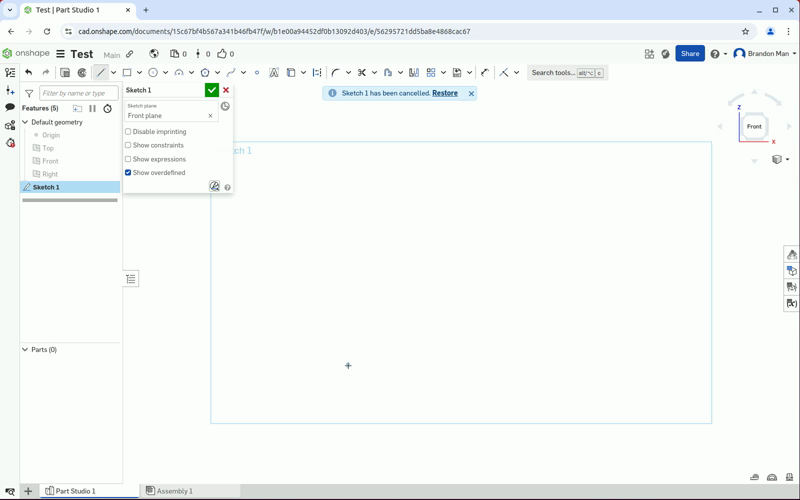
key_down(shift)
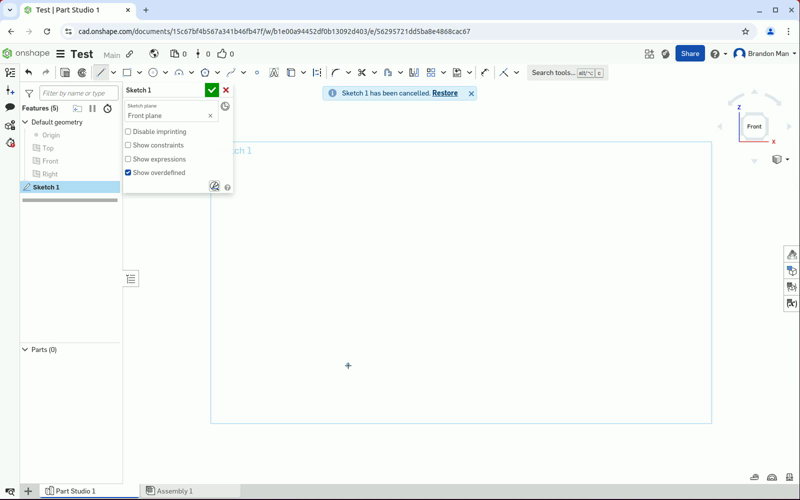
mouse_move(419, 365)
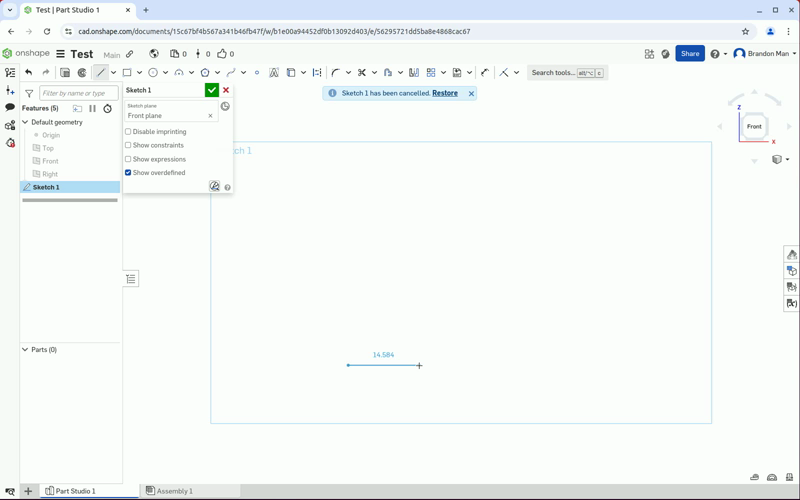
click(419, 365)
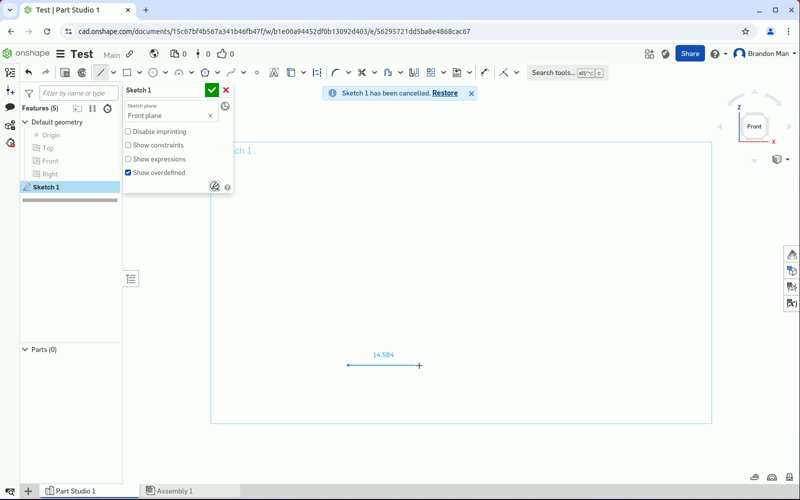
key_up(shift)
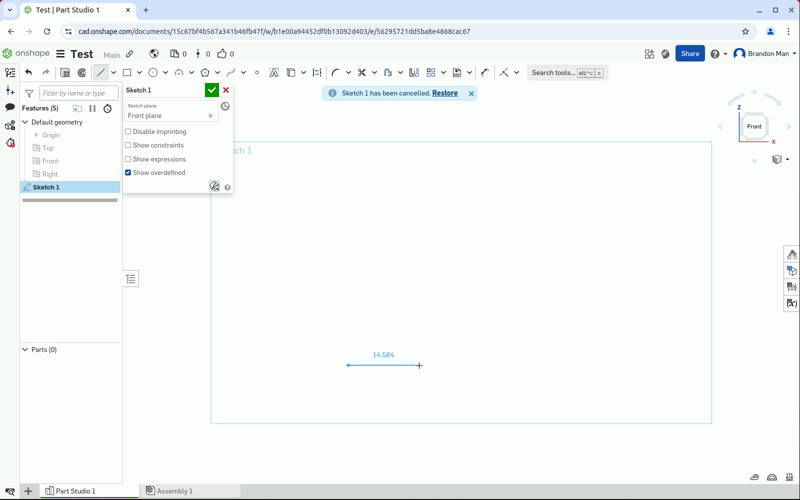
key_down(shift)
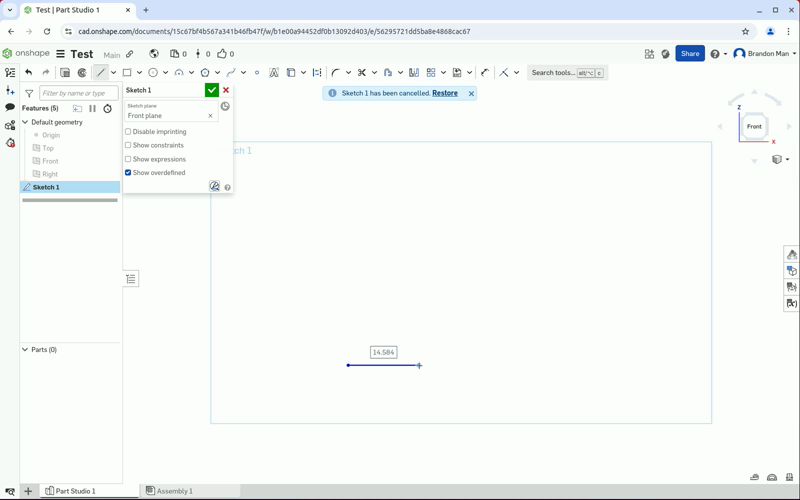
mouse_move(419, 225)
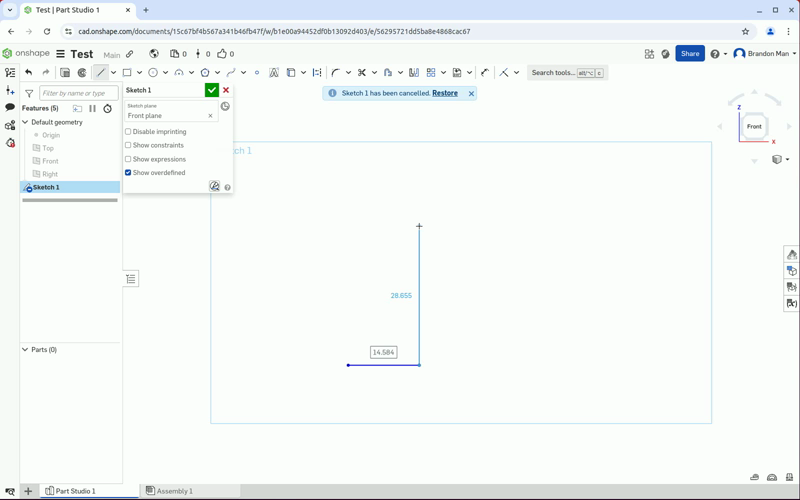
click(419, 225)
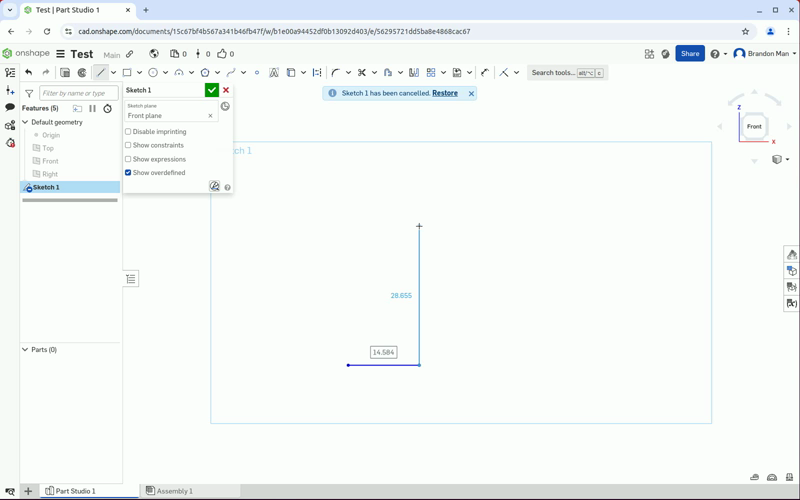
key_up(shift)
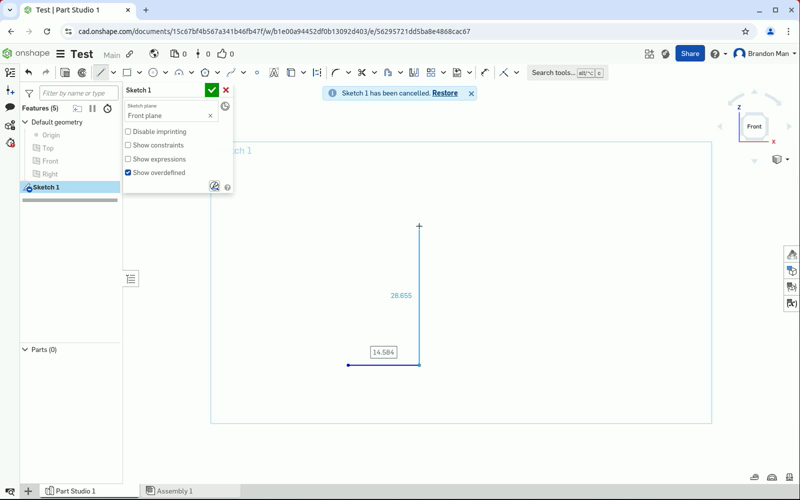
key_down(shift)
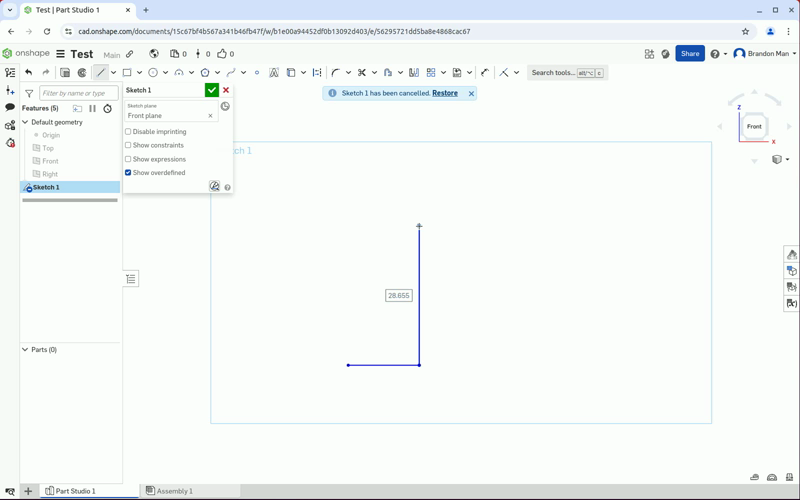
mouse_move(501, 225)
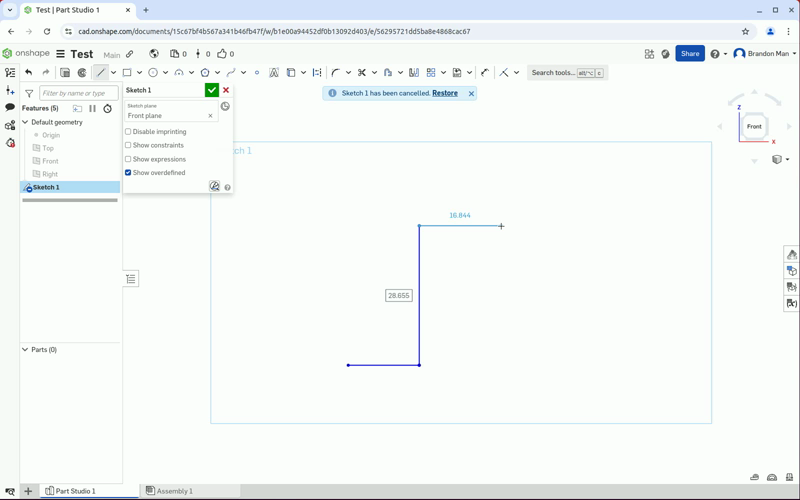
click(501, 225)
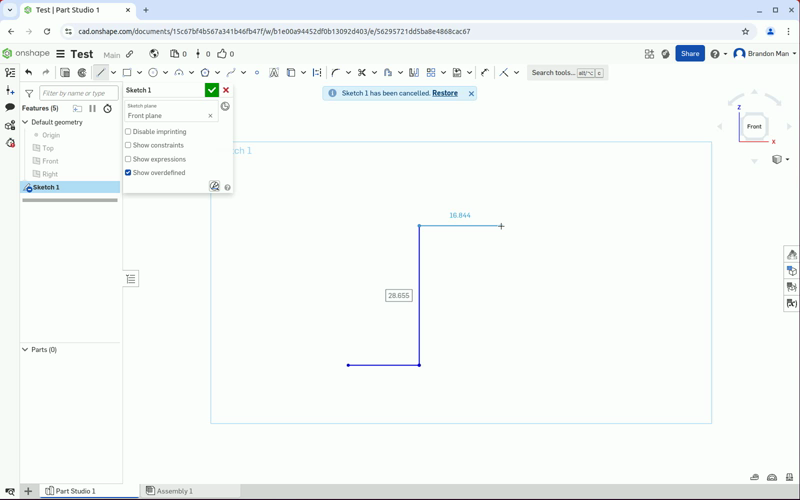
key_up(shift)
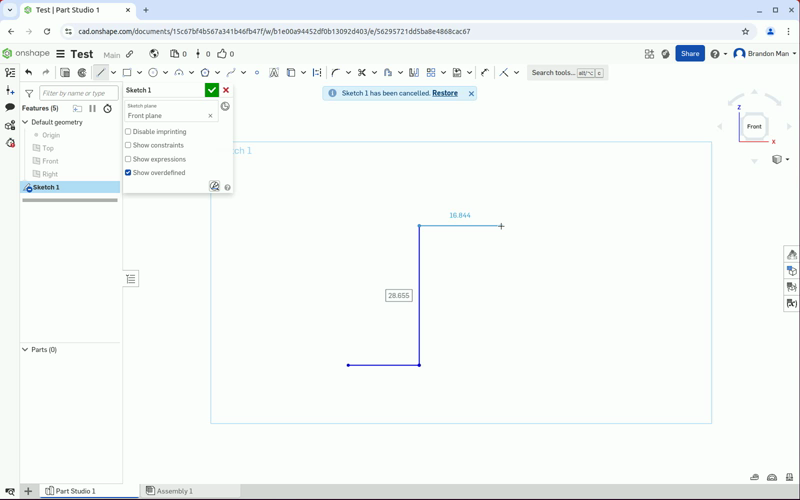
key_down(shift)
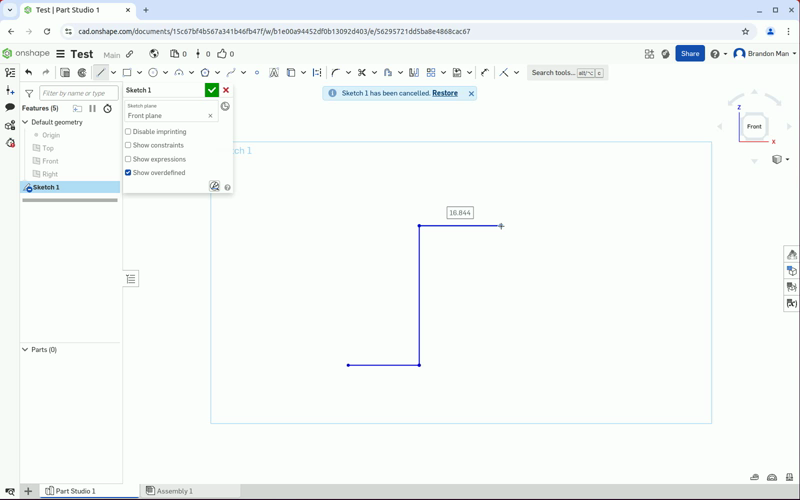
mouse_move(501, 365)
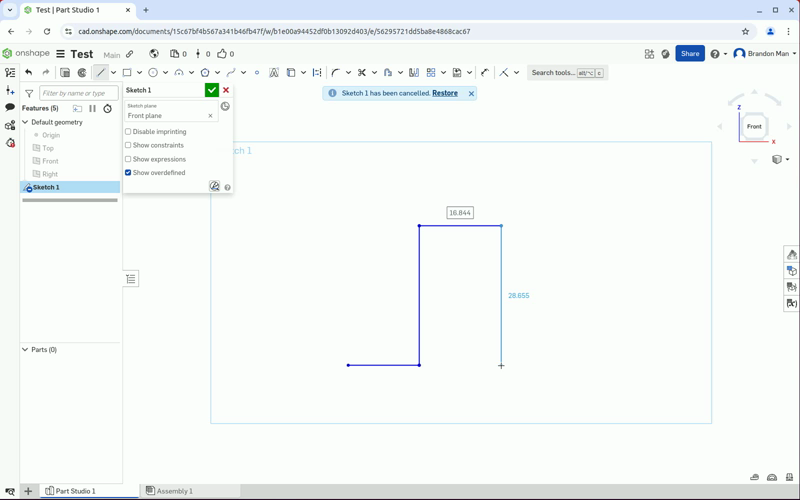
click(501, 365)
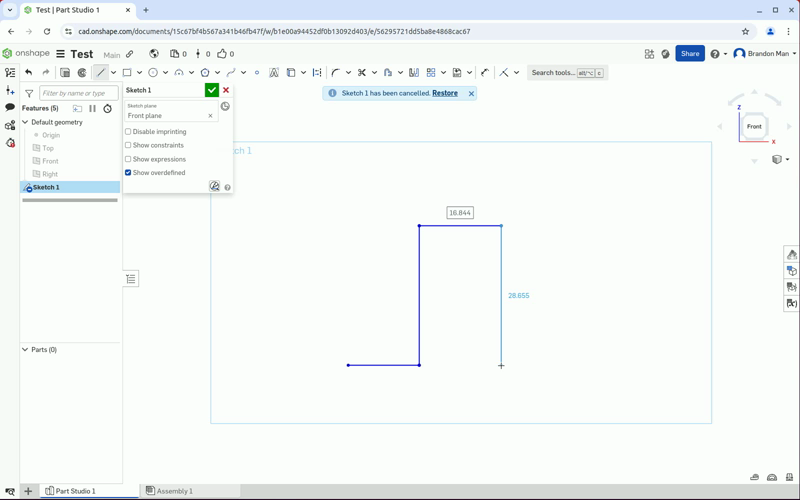
key_up(shift)
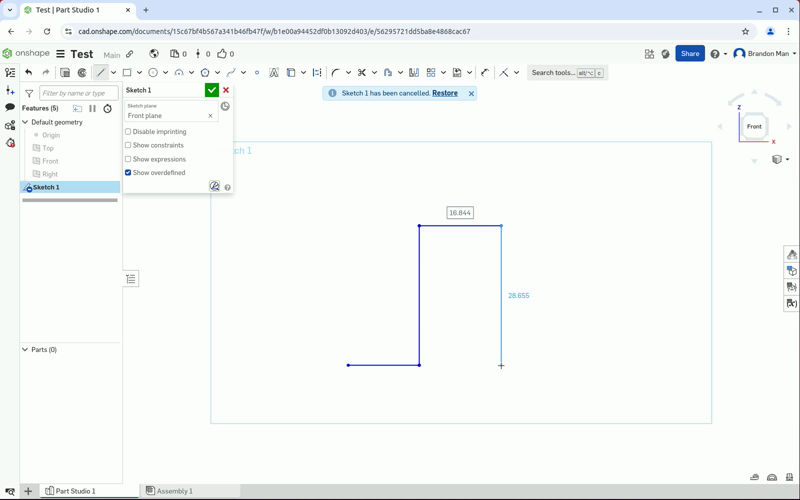
key_down(shift)
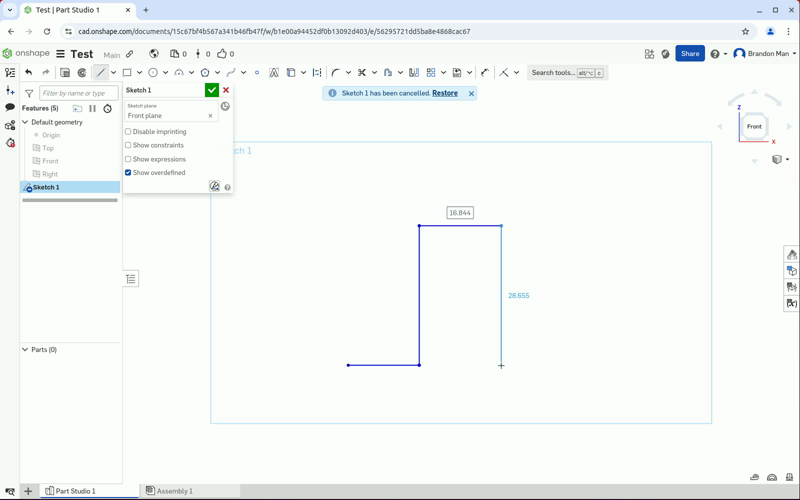
mouse_move(572, 365)
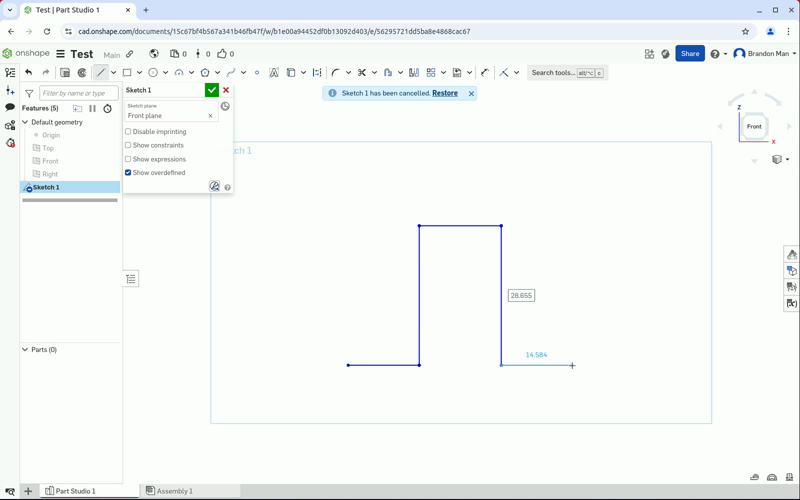
click(572, 365)
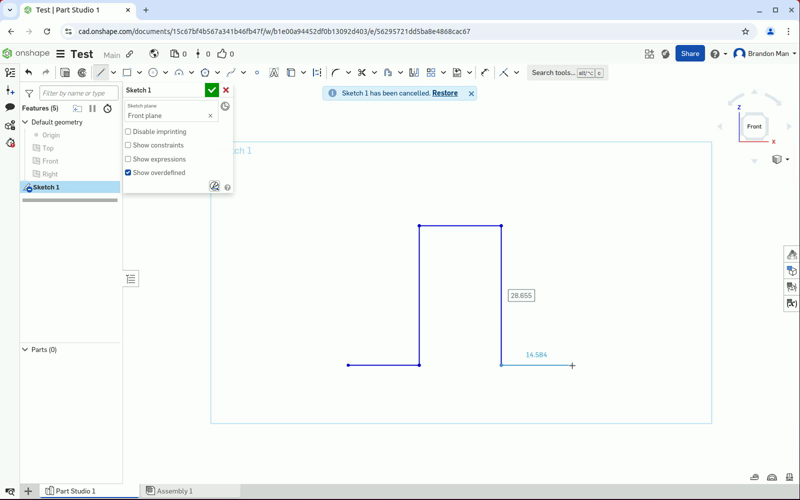
key_up(shift)
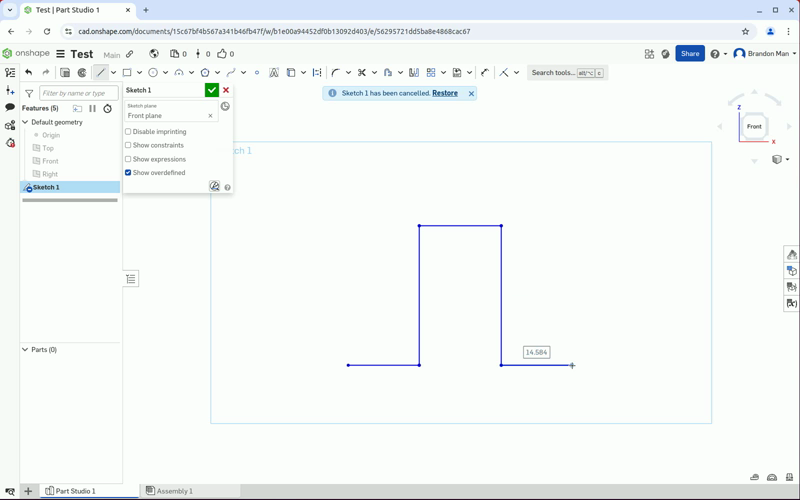
key_down(shift)
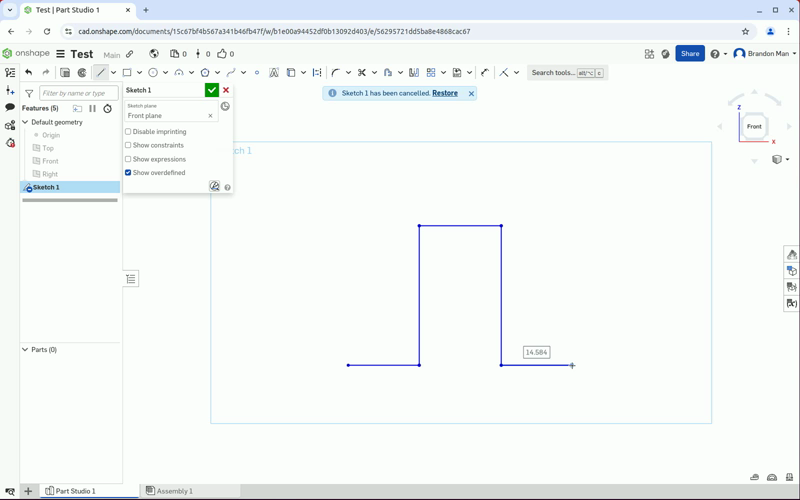
mouse_move(589, 365)
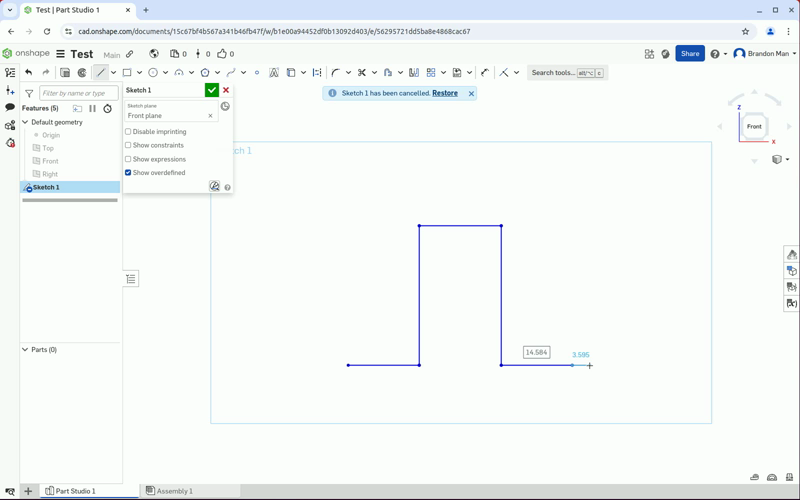
mouse_move(572, 341)
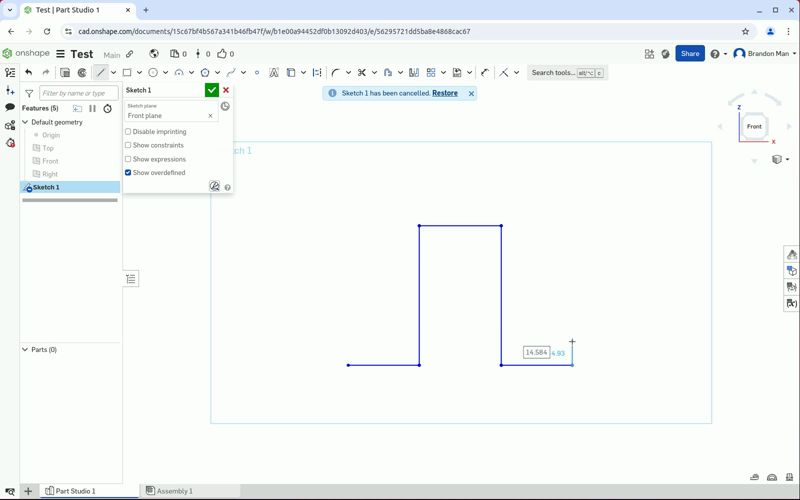
click(572, 341)
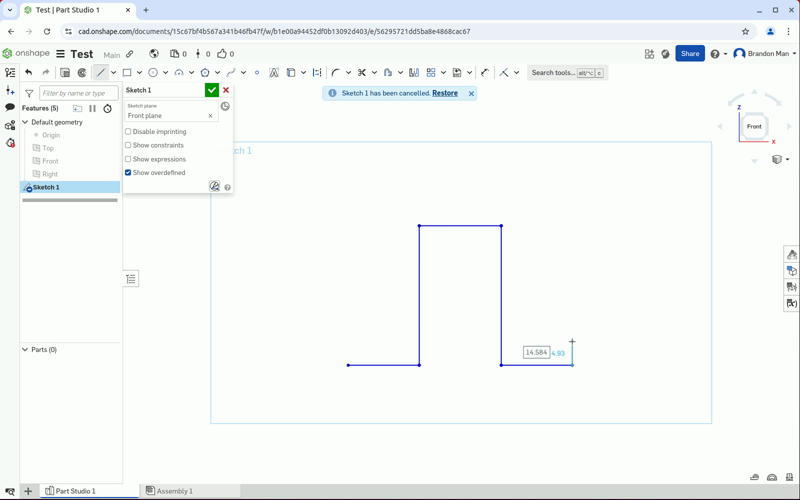
key_up(shift)
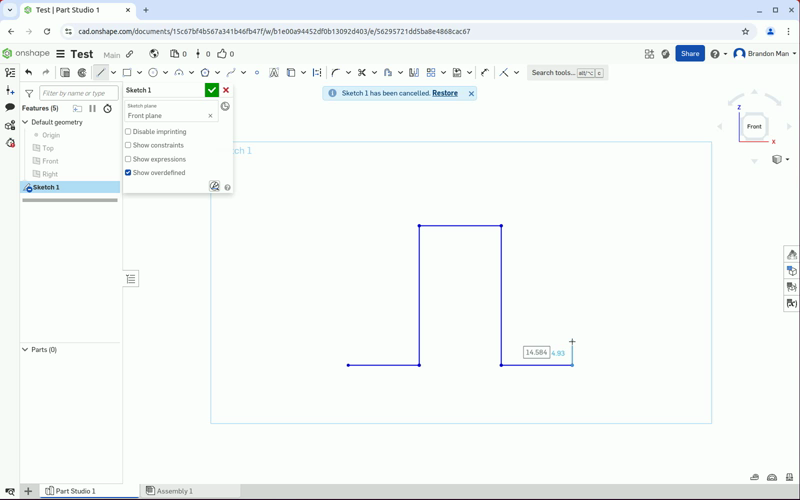
key_down(shift)
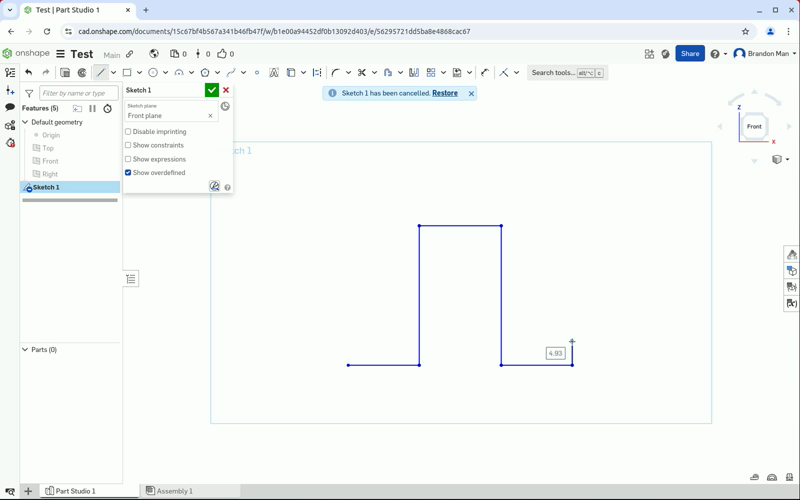
mouse_move(589, 341)
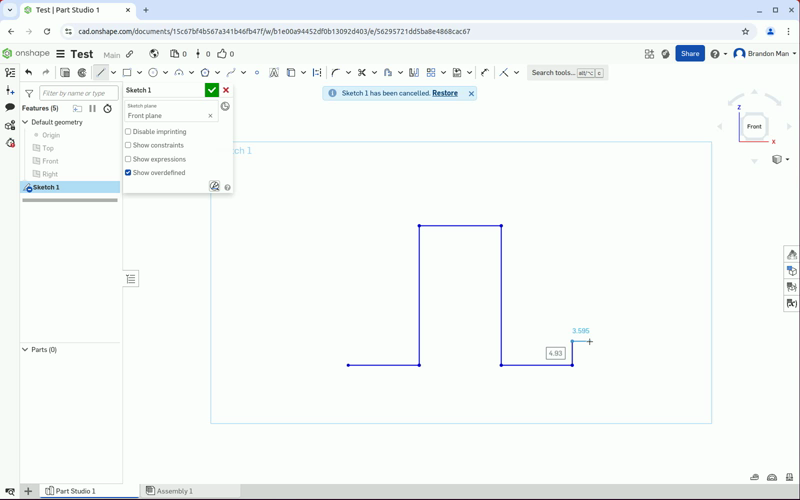
mouse_move(525, 341)
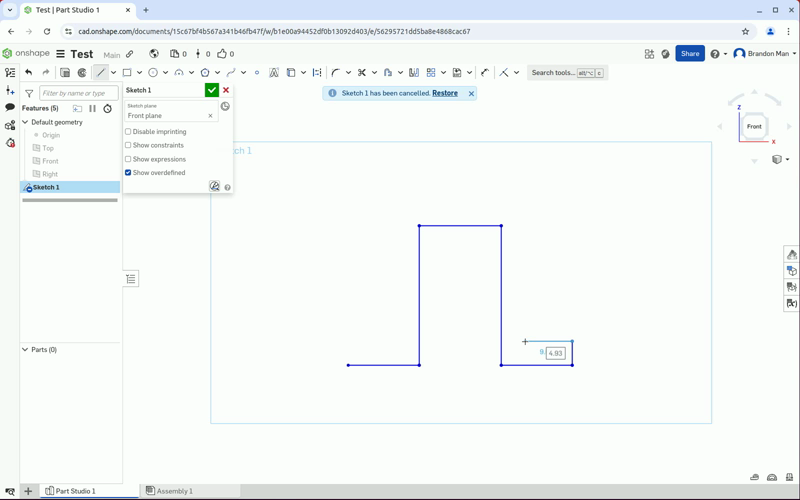
click(525, 341)
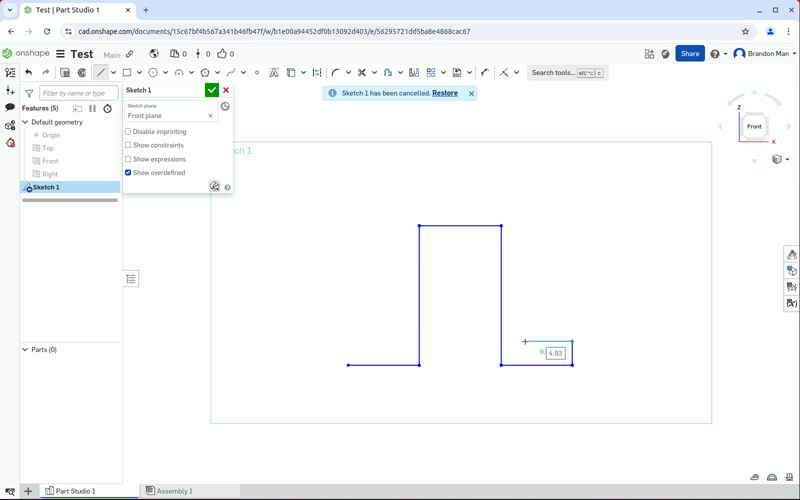
key_up(shift)
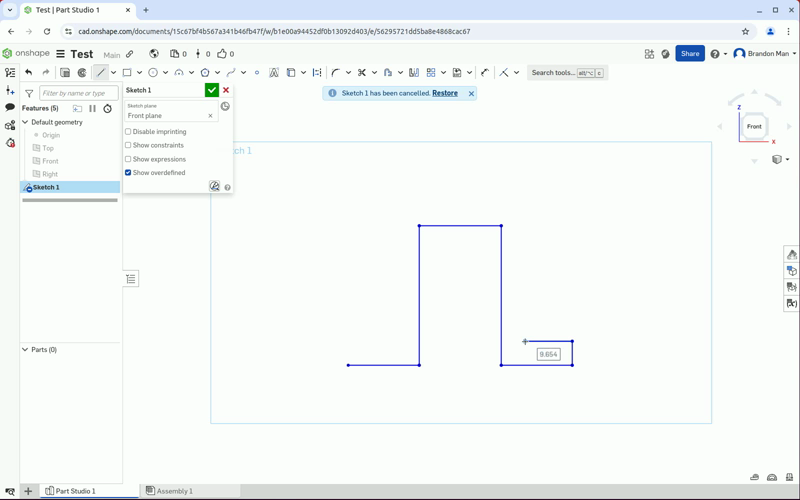
key_down(shift)
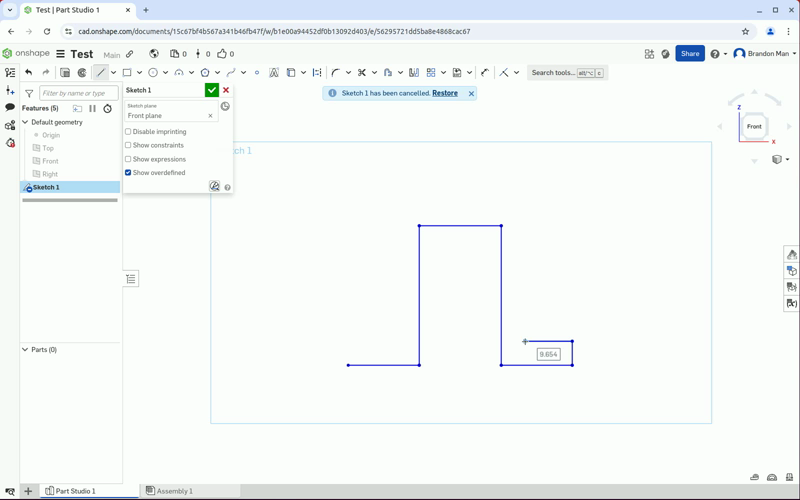
mouse_move(525, 202)
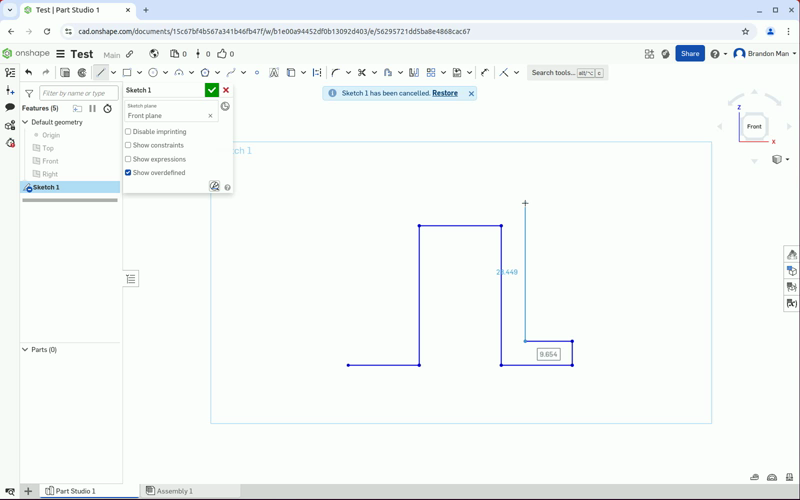
click(525, 202)
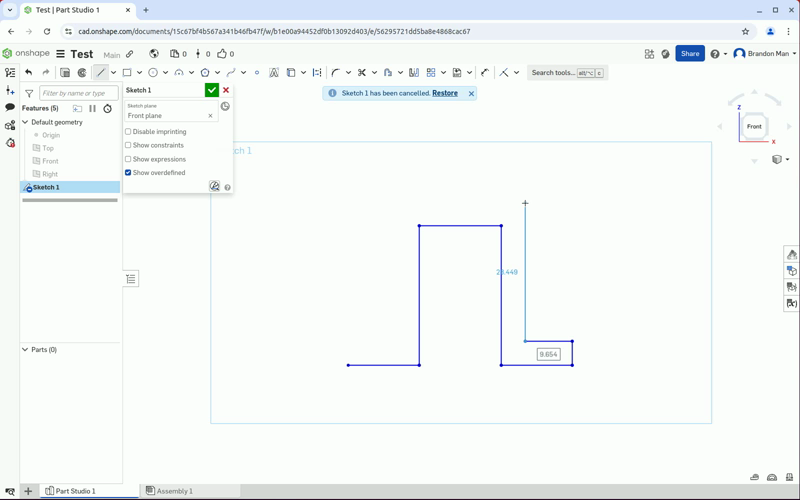
key_up(shift)
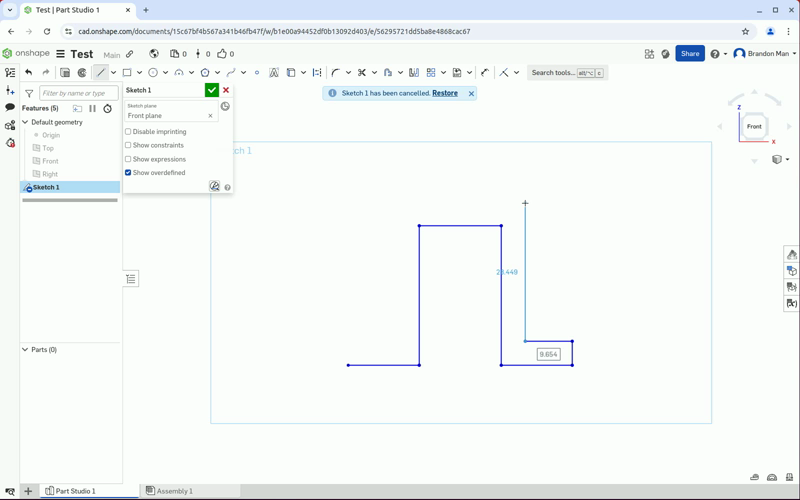
key_down(shift)
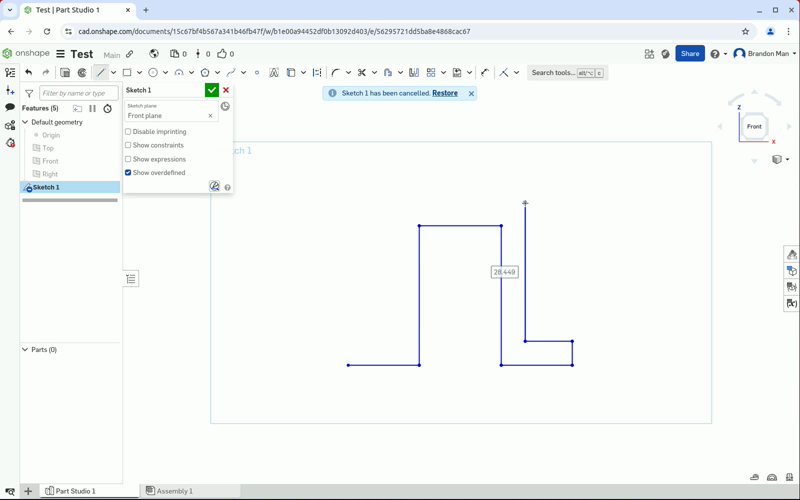
mouse_move(395, 202)
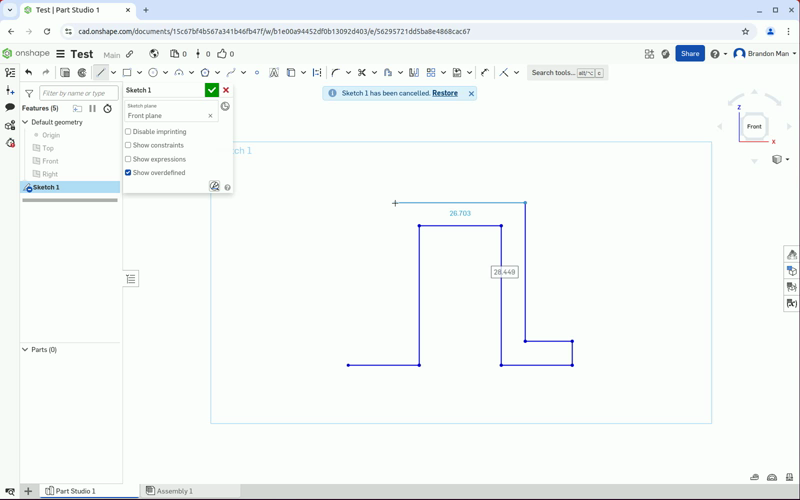
click(395, 202)
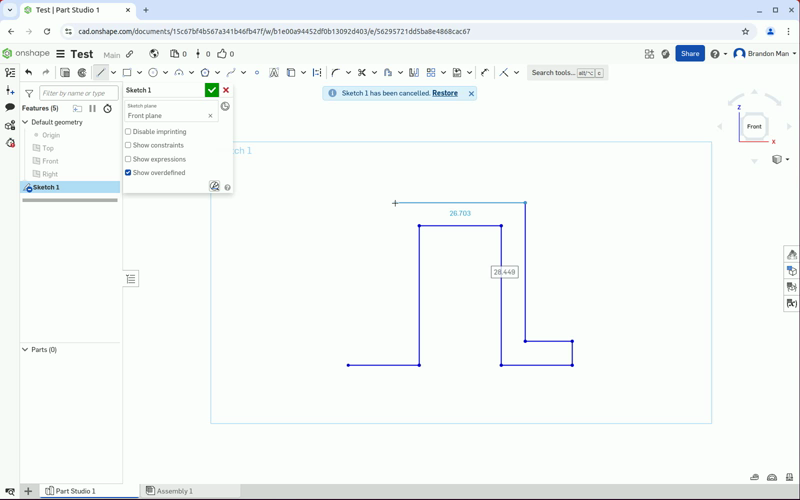
key_up(shift)
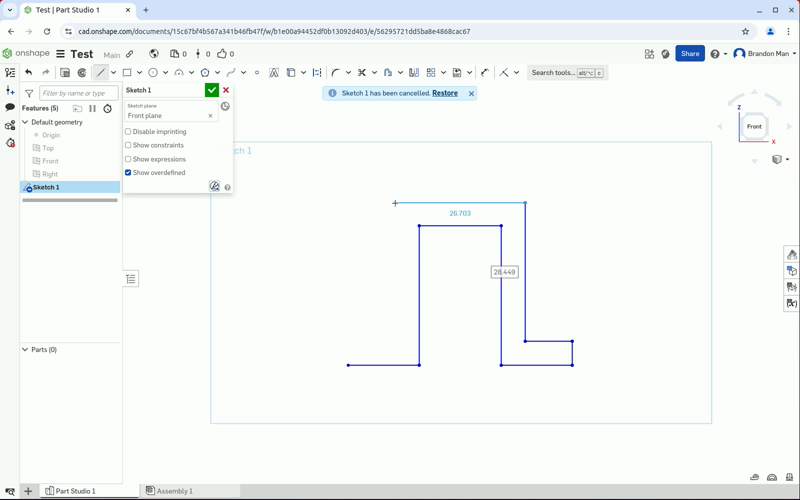
key_down(shift)
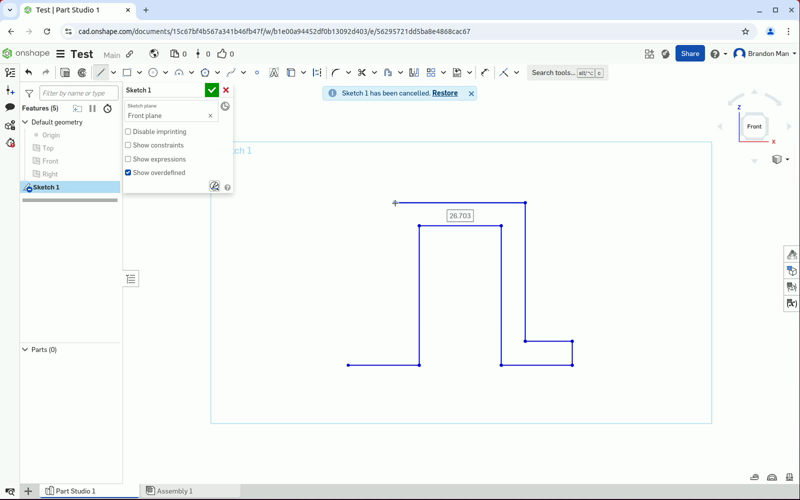
mouse_move(395, 341)
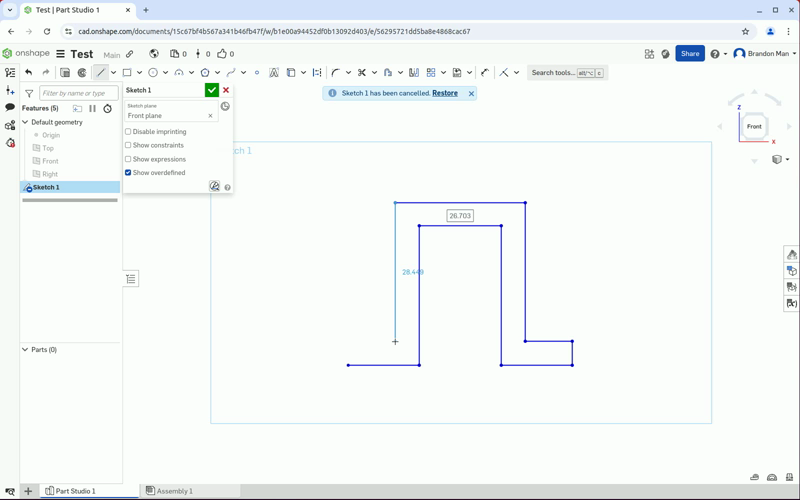
click(395, 341)
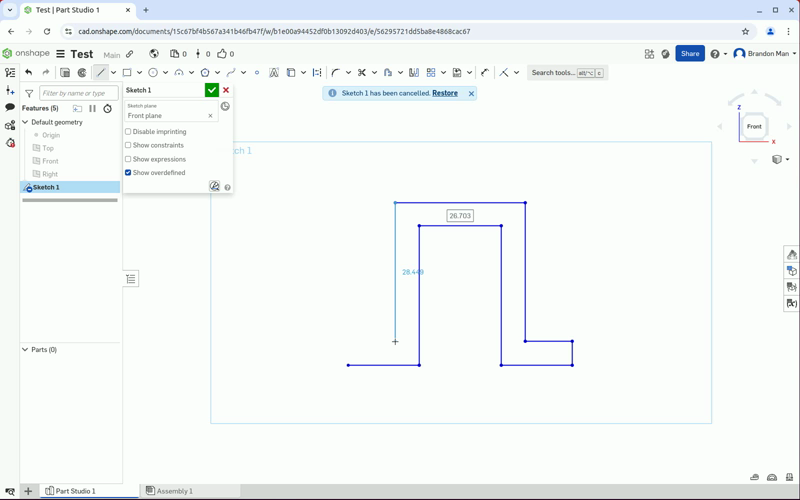
key_up(shift)
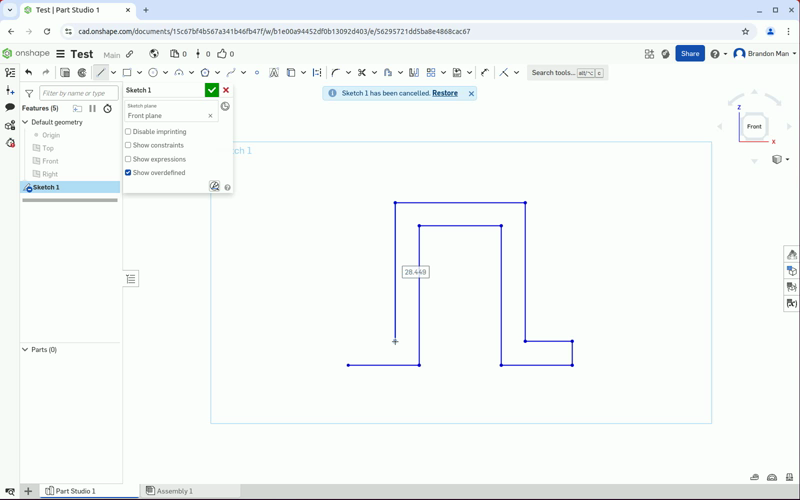
key_down(shift)
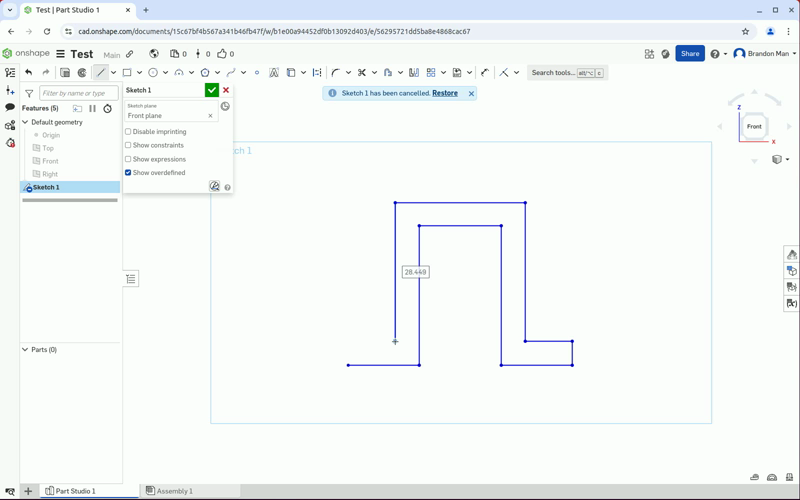
mouse_move(425, 341)
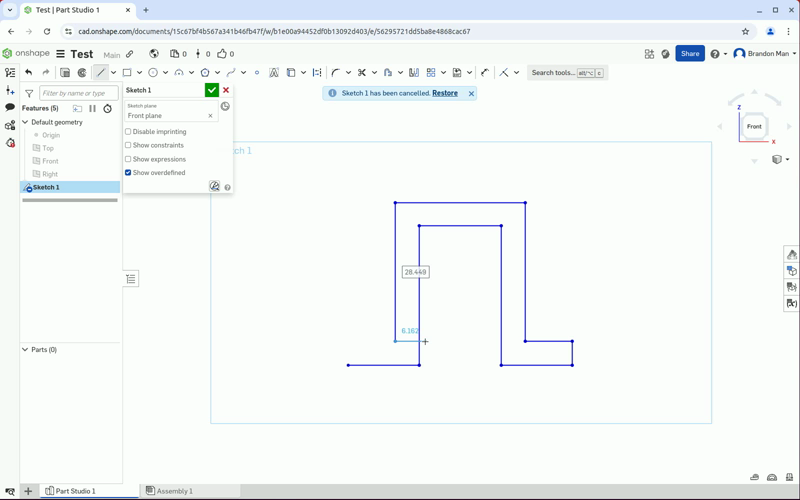
mouse_move(348, 341)
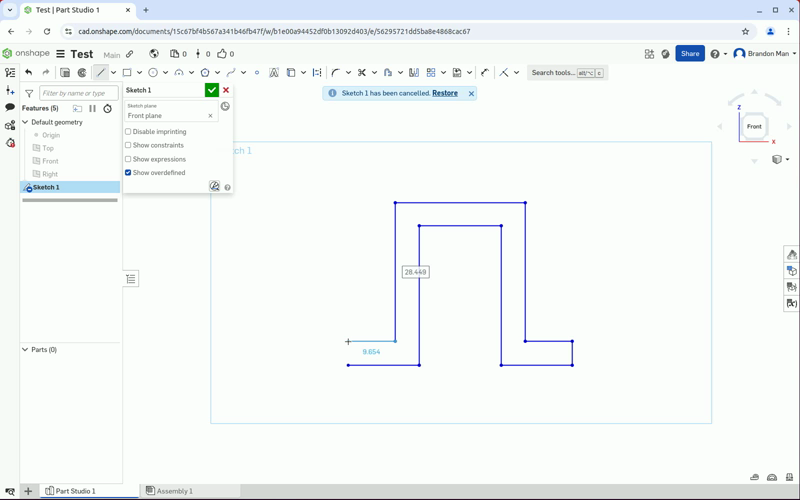
click(348, 341)
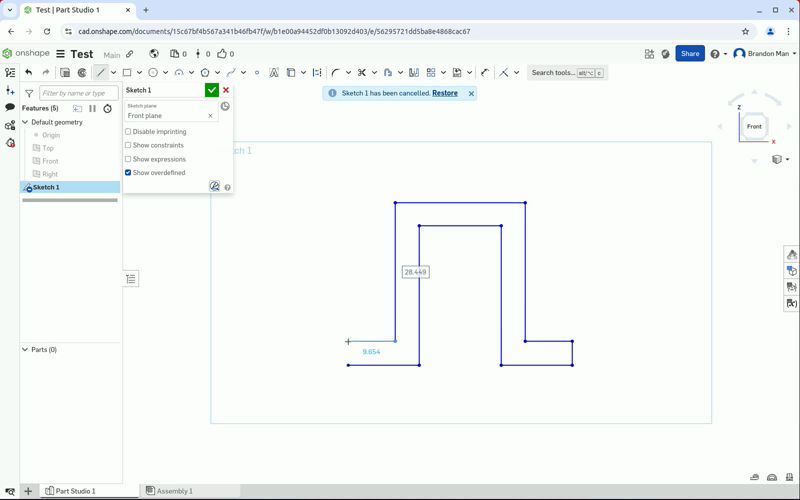
key_up(shift)
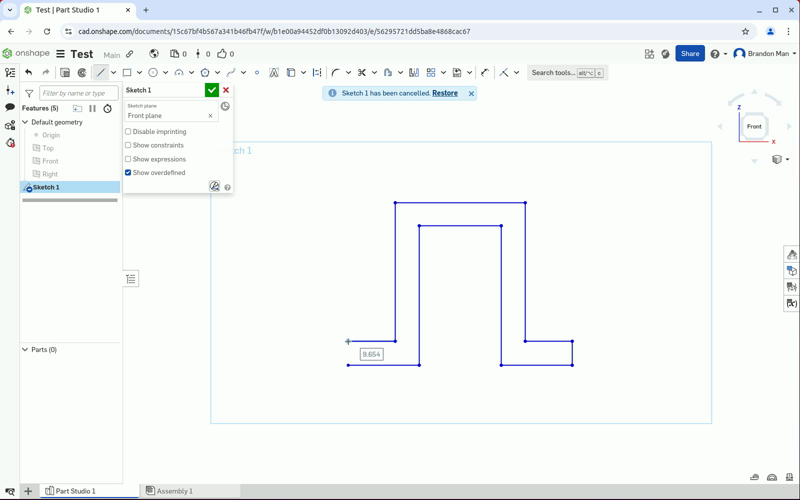
mouse_move(378, 341)
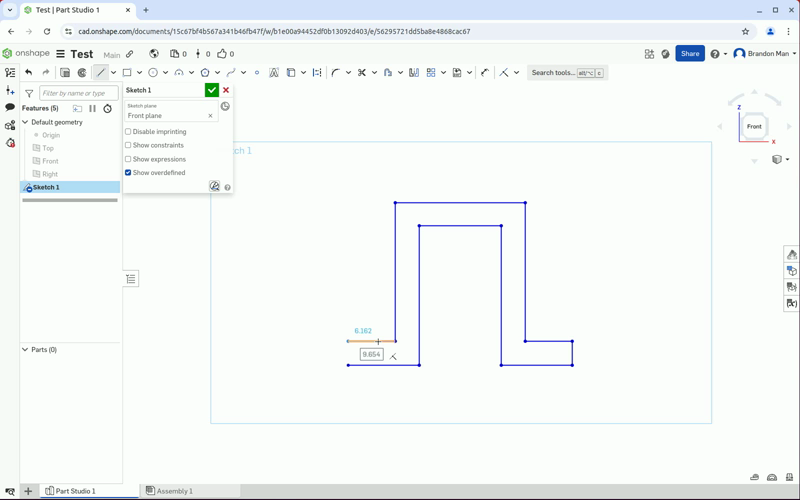
key_down(shift)
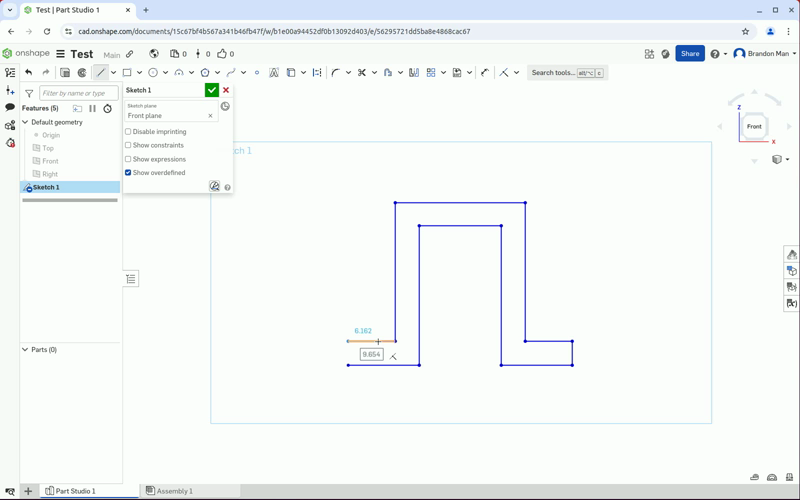
mouse_move(348, 365)
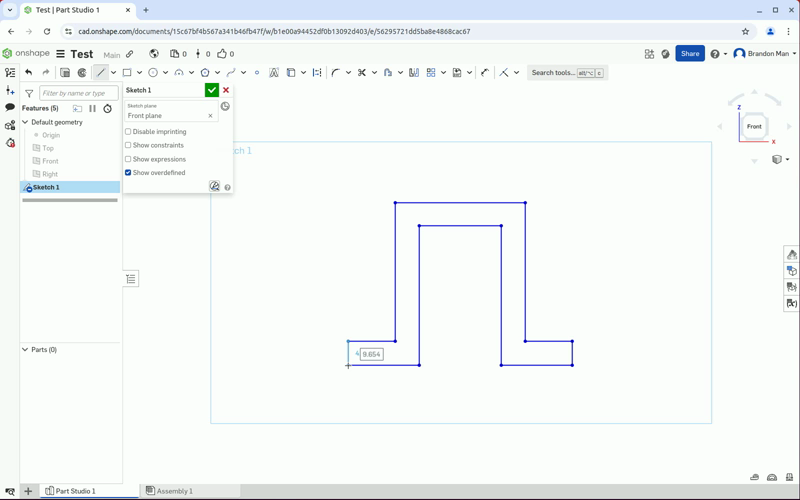
key_up(shift)
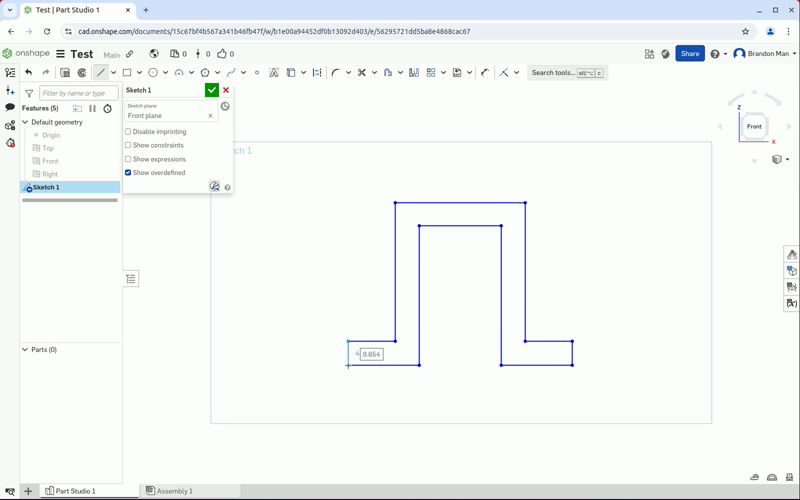
click(348, 365)
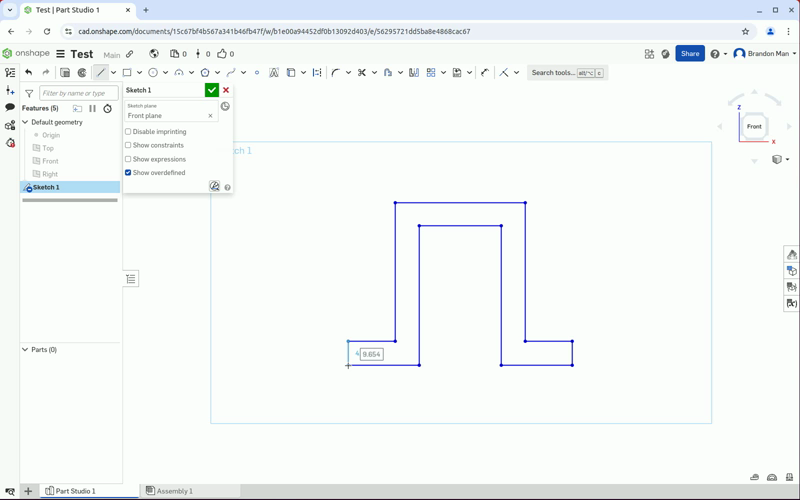
key(esc)
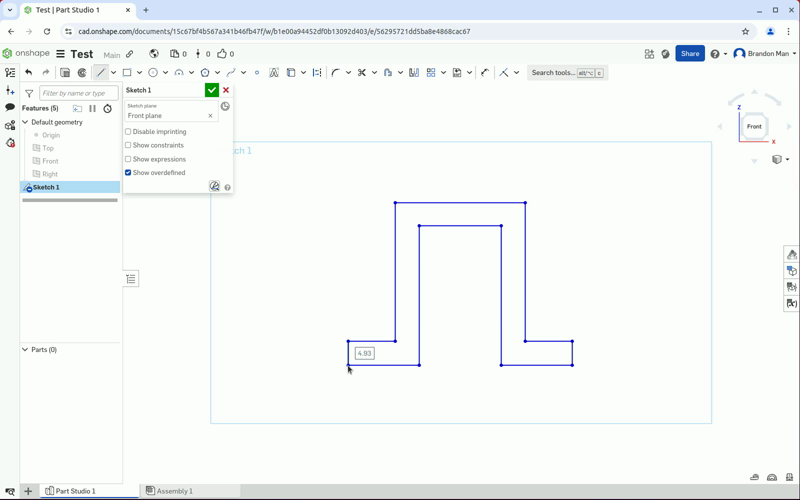
mouse_move(402, 354)
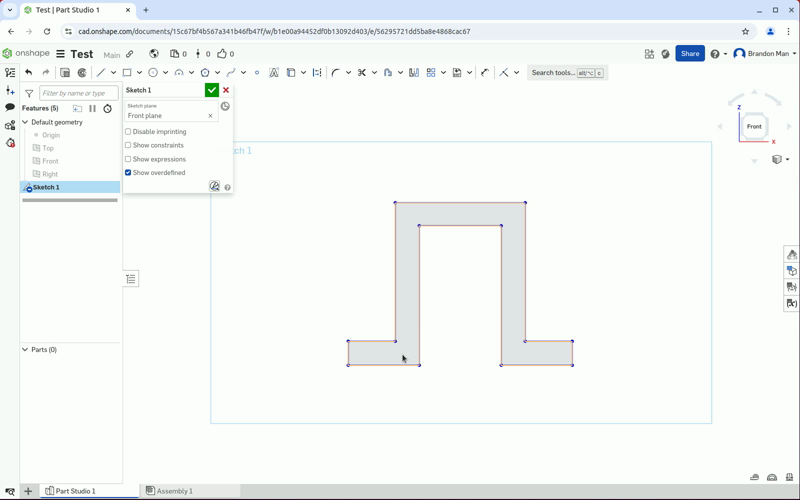
click(402, 354)
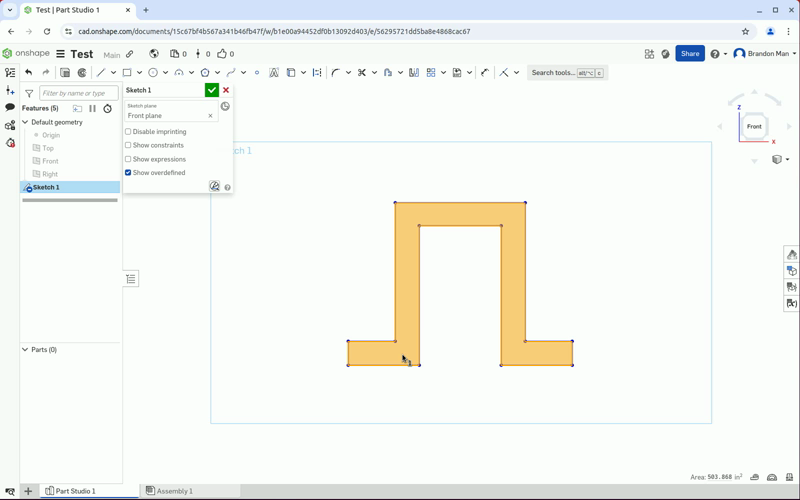
mouse_move(73, 352)
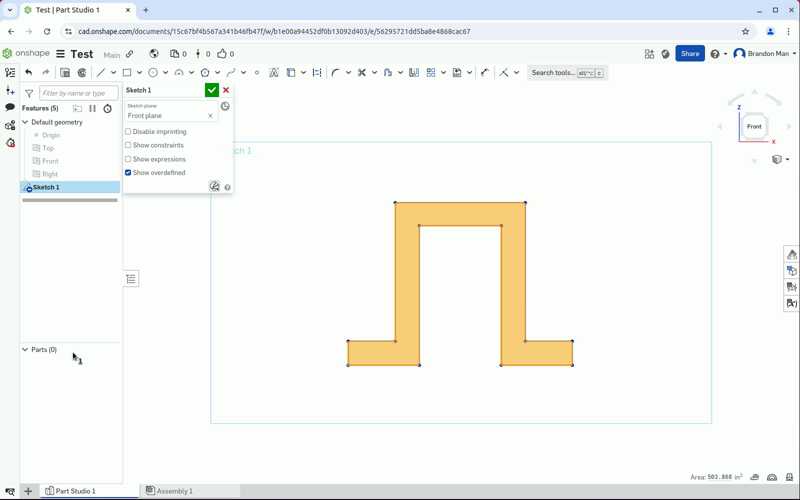
key(shift+y)
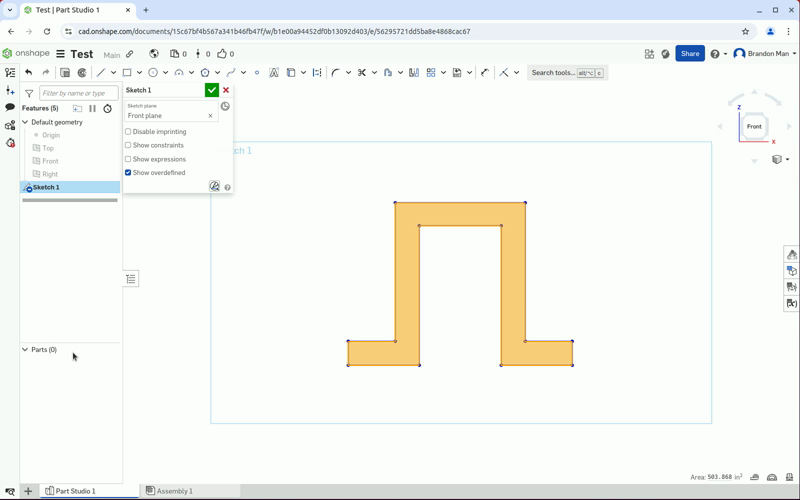
key(shift+e)
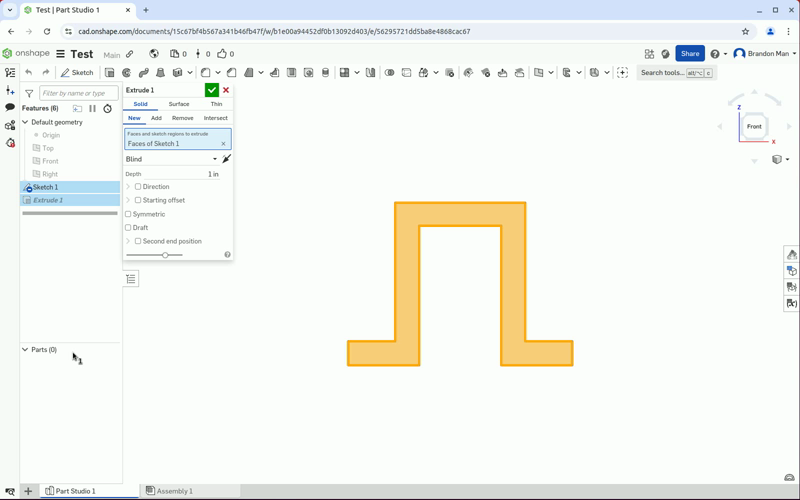
mouse_move(143, 106)
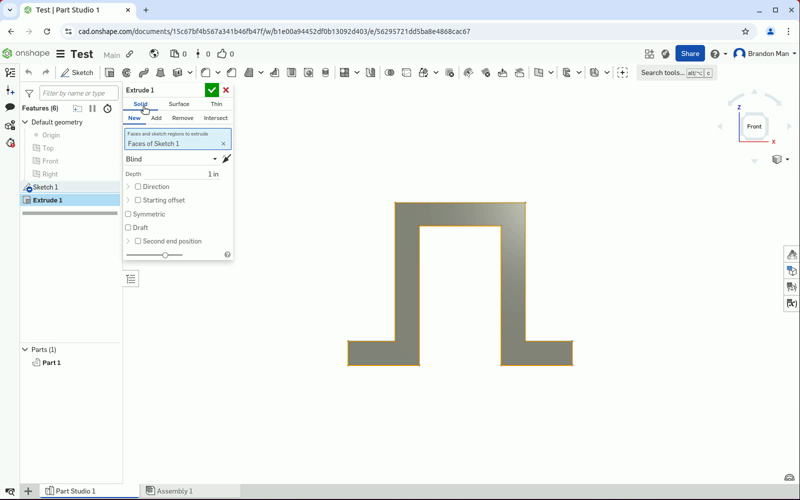
click(143, 106)
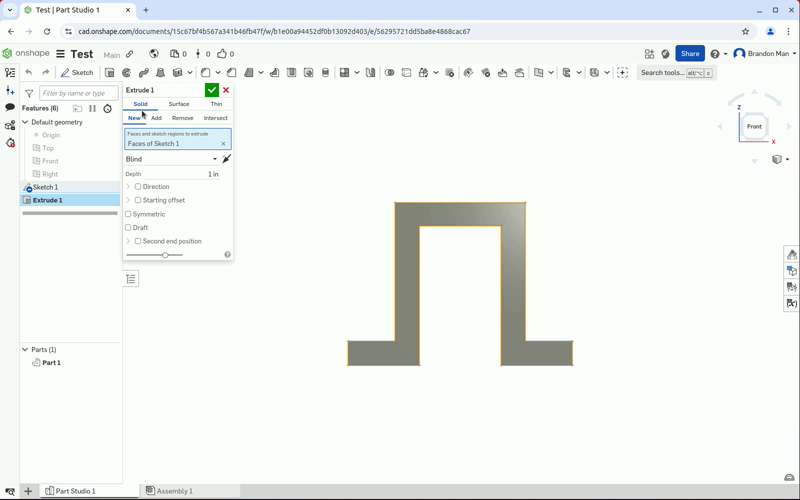
mouse_move(137, 120)
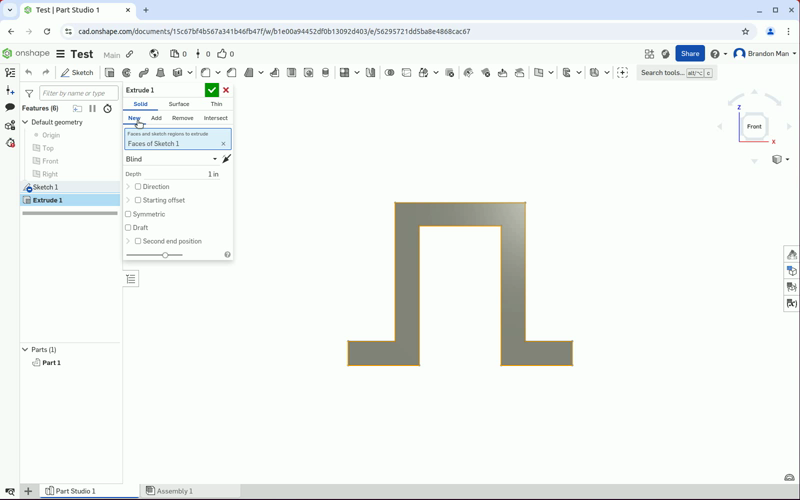
click(137, 120)
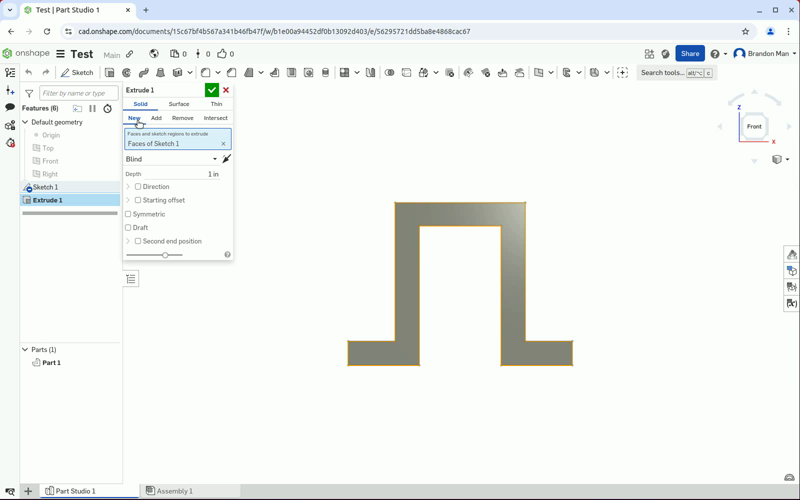
key(tab, 4)
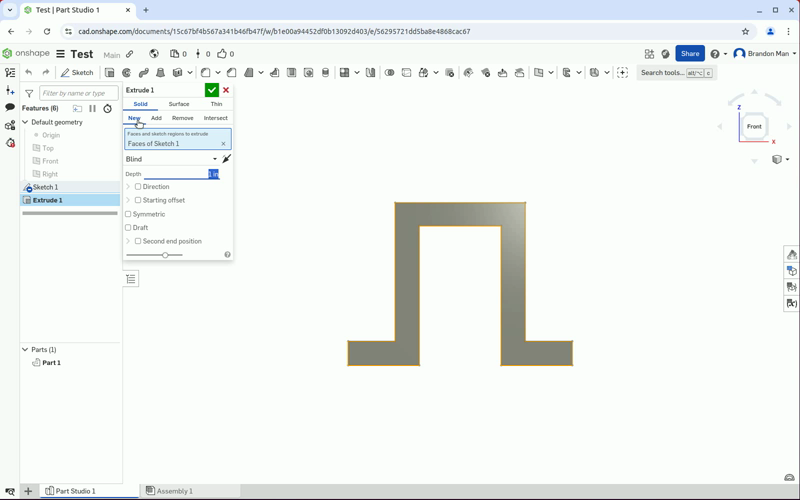
text(19.257)
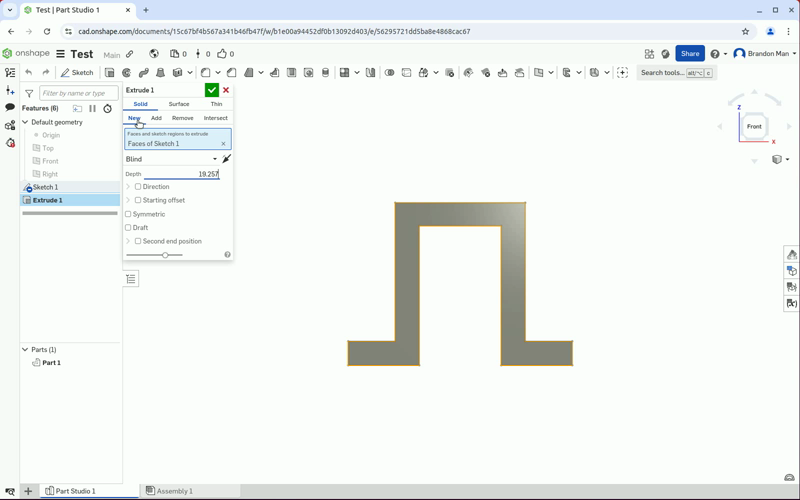
key(enter)
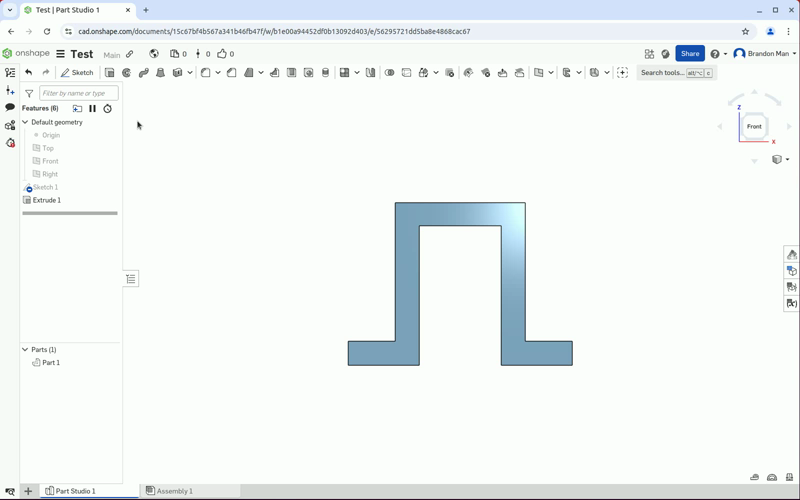
key(shift+h)
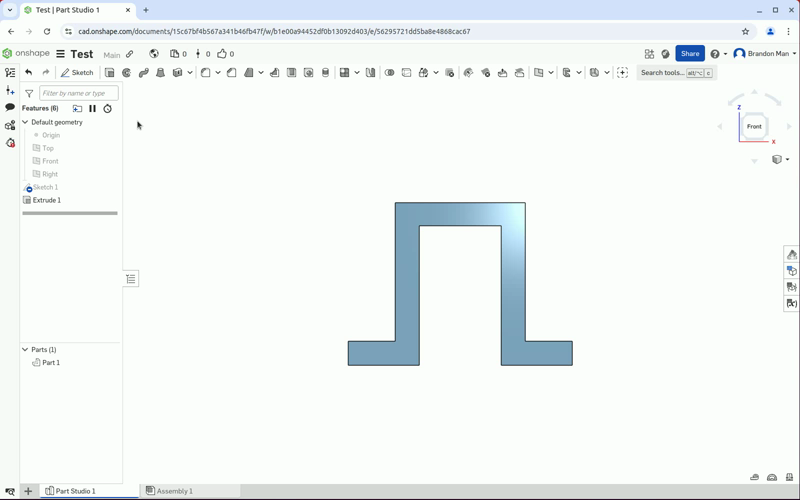
key(shift+h)
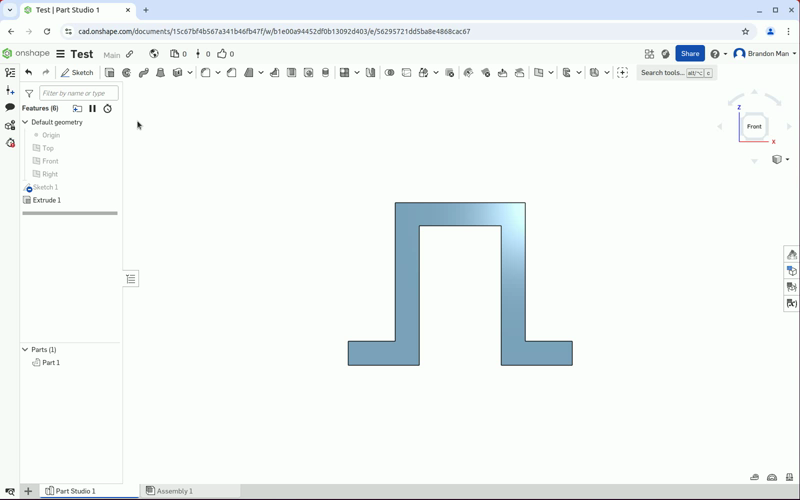
mouse_move(73, 189)
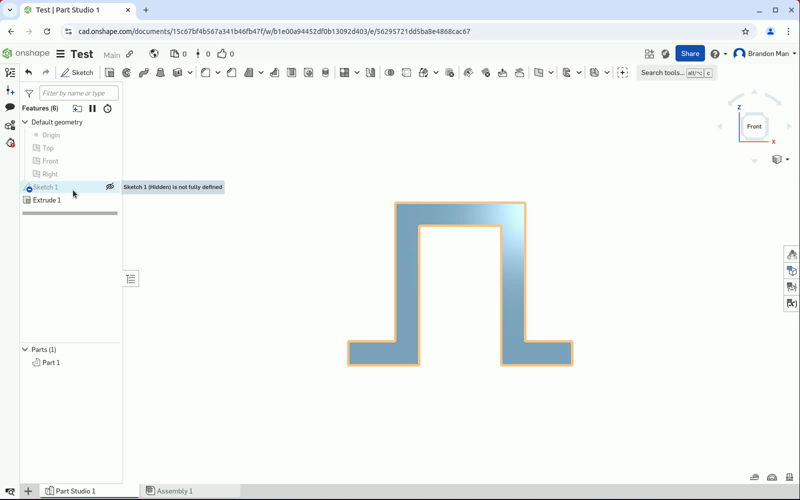
click(73, 189)
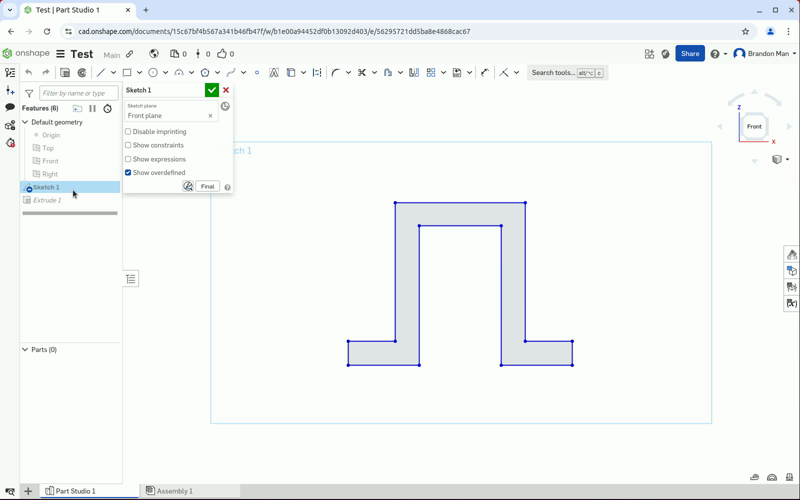
mouse_move(229, 92)
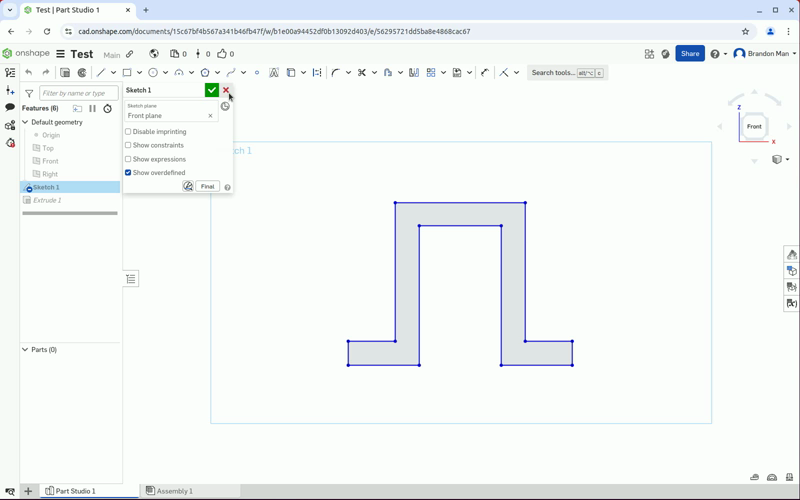
click(229, 92)
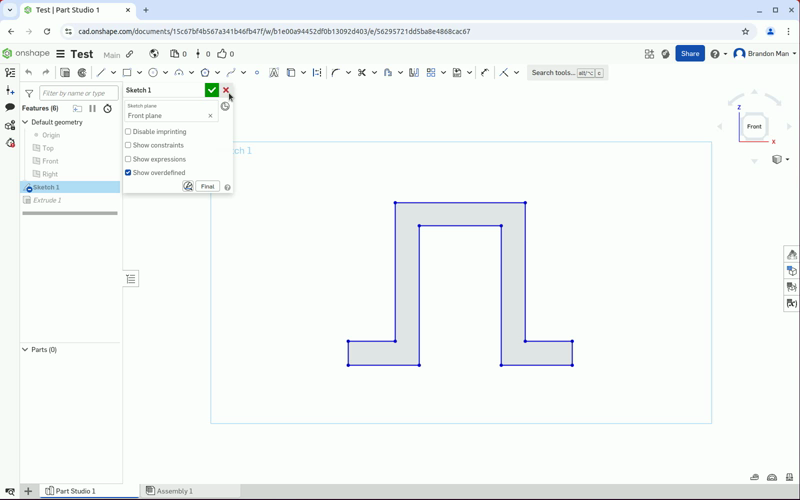
key(shift+s)
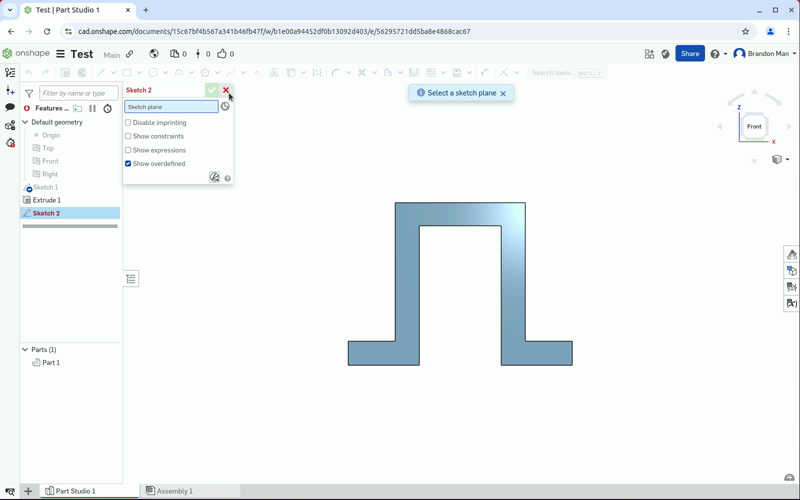
mouse_move(73, 163)
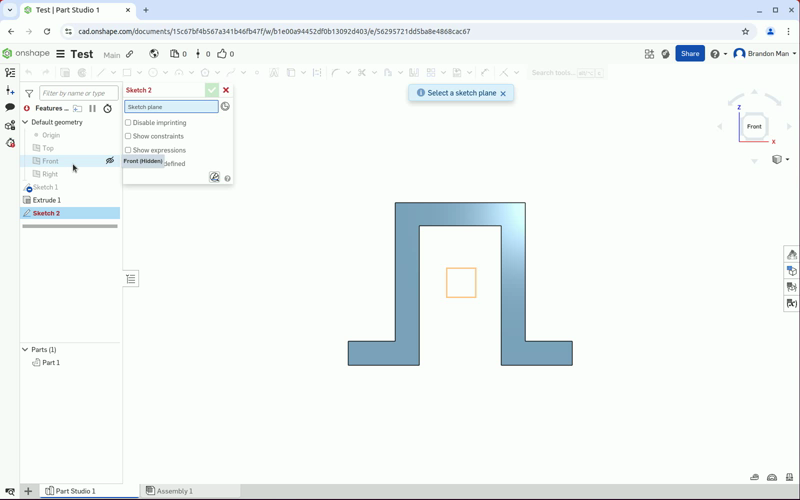
click(73, 163)
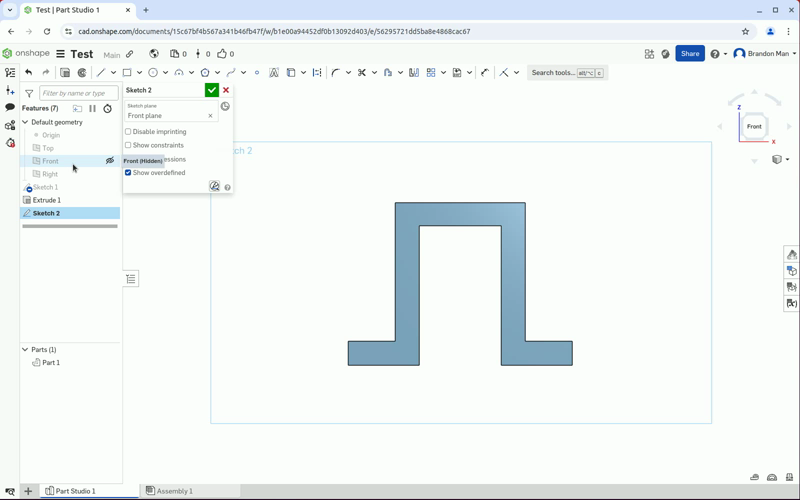
mouse_move(73, 352)
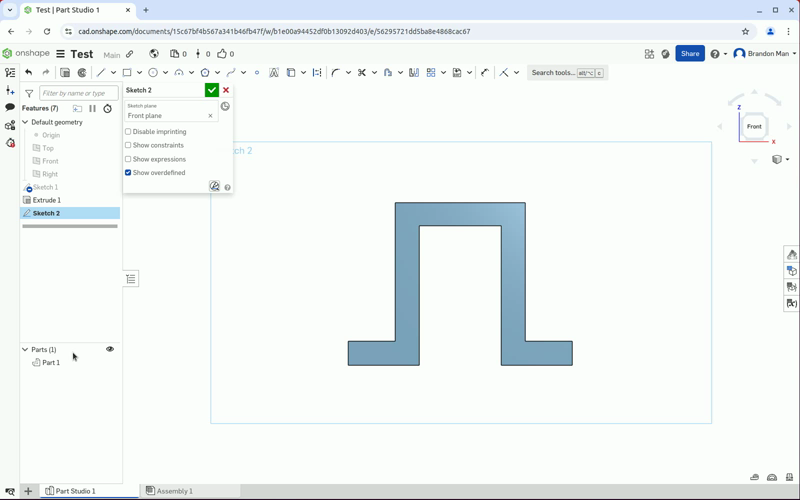
key(y)
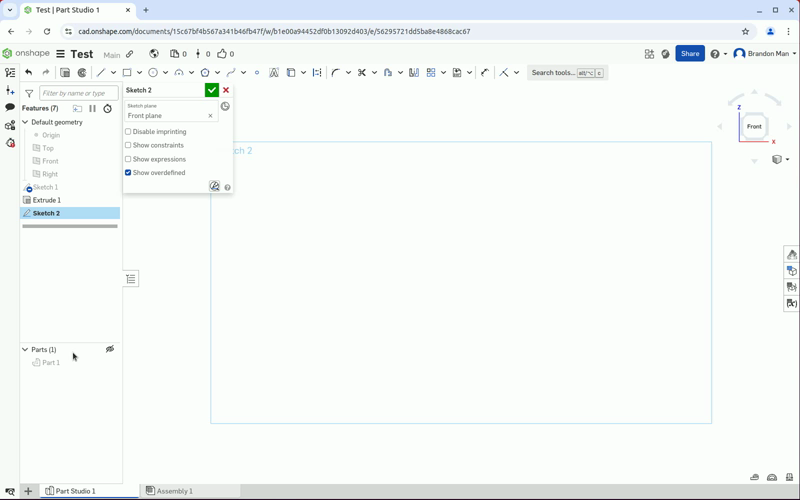
key(l)
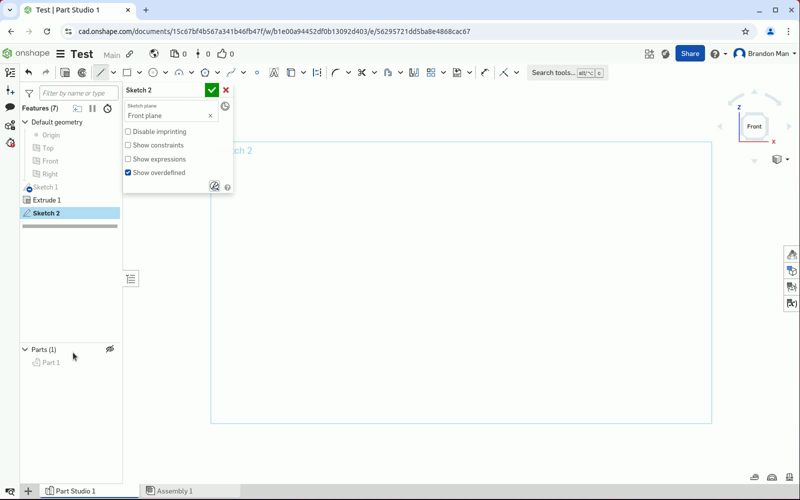
key_down(shift)
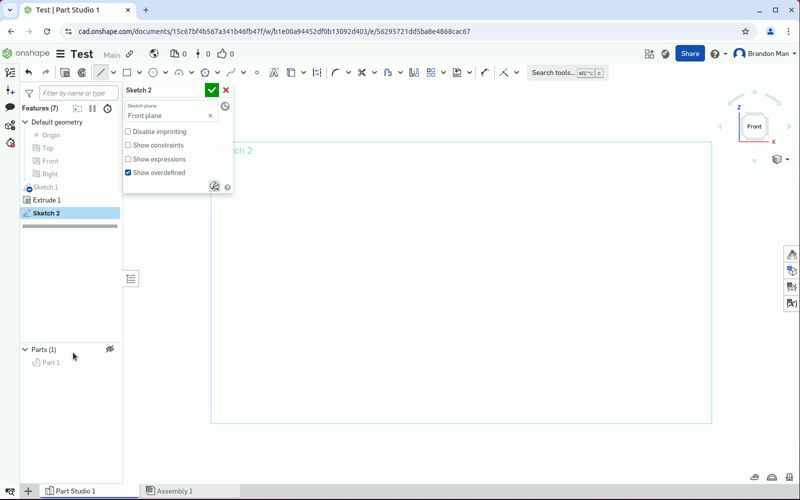
mouse_move(418, 365)
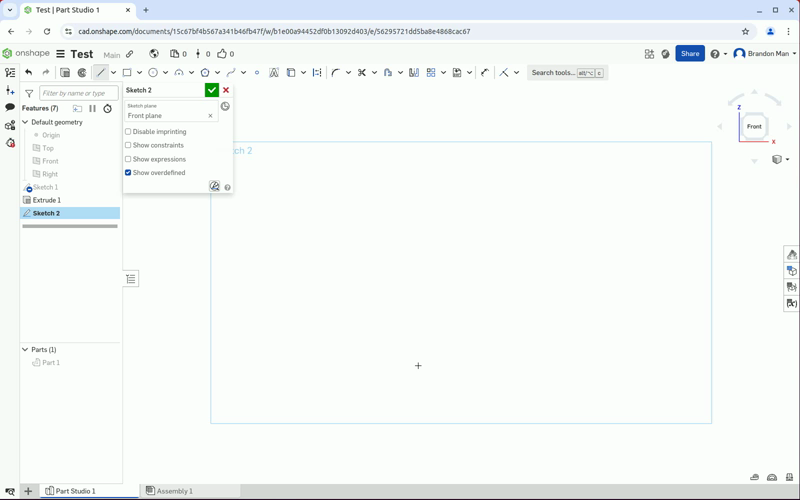
click(418, 365)
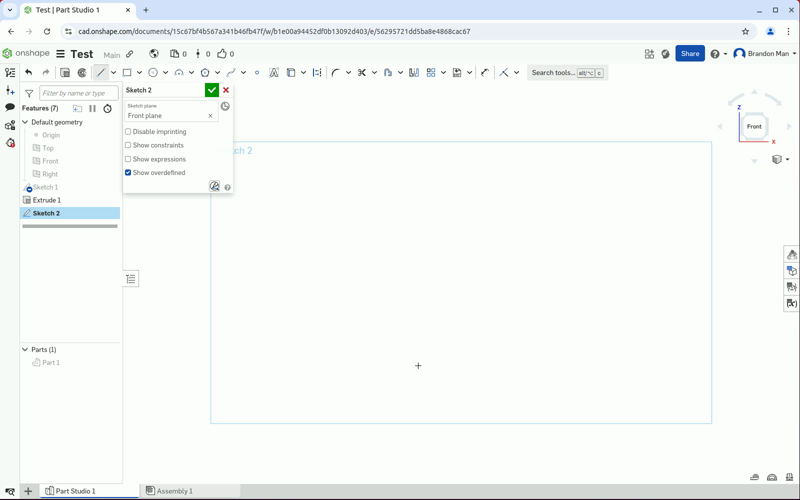
key_up(shift)
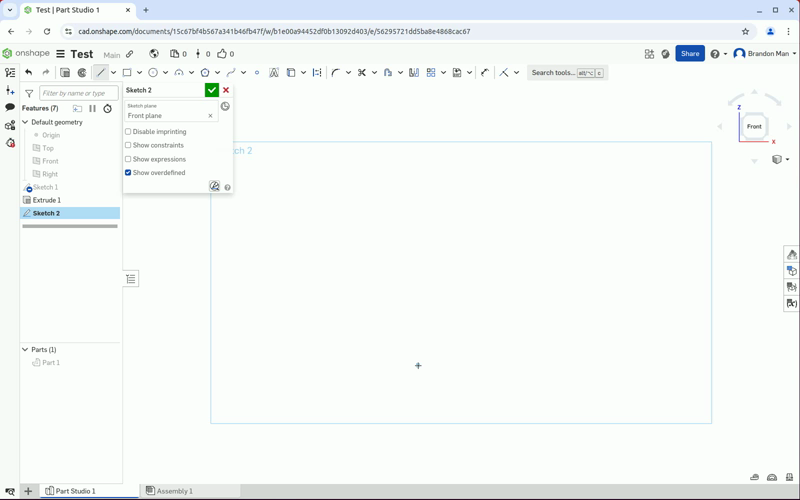
key_down(shift)
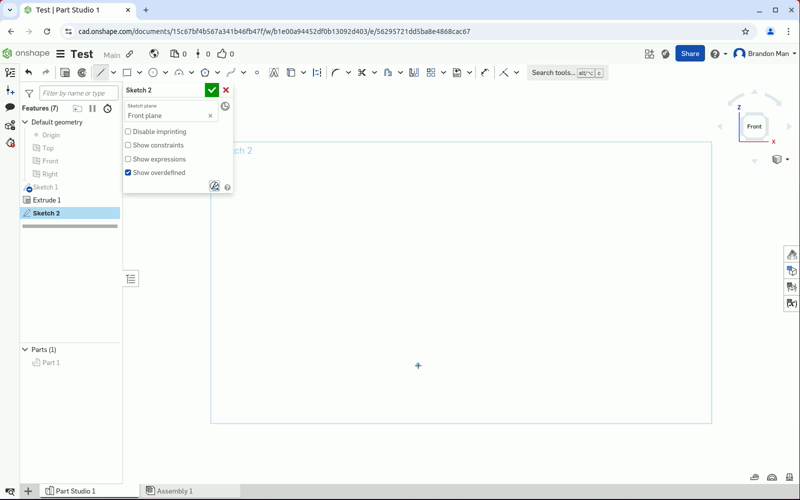
mouse_move(502, 365)
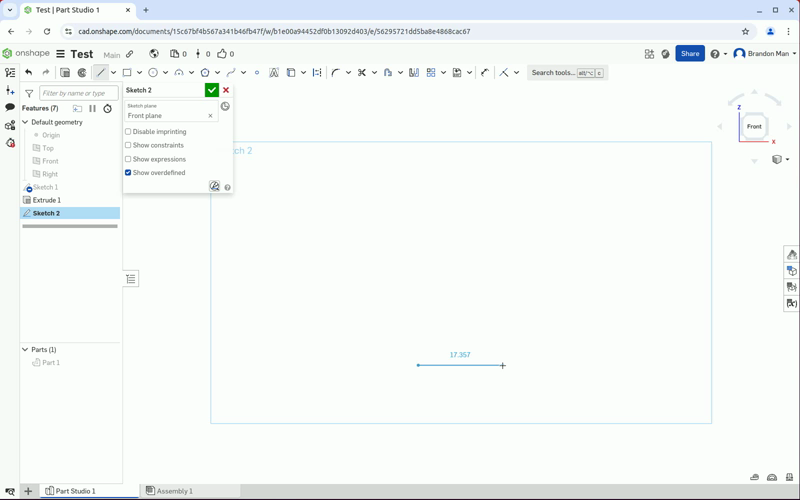
click(502, 365)
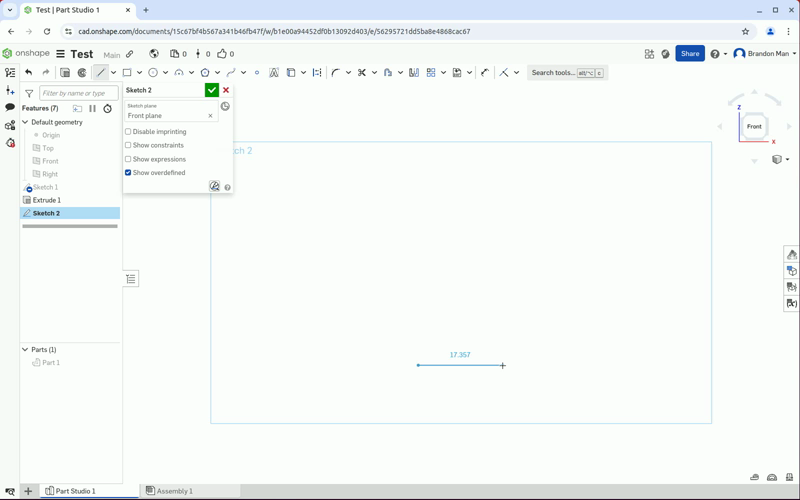
key_up(shift)
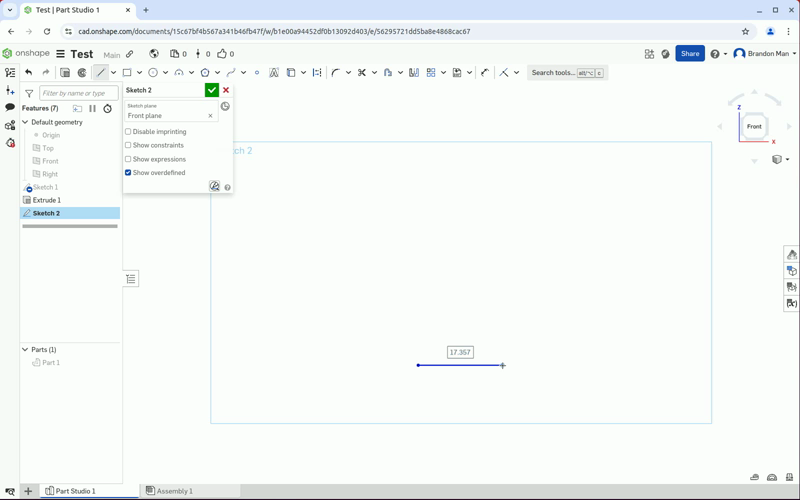
key_down(shift)
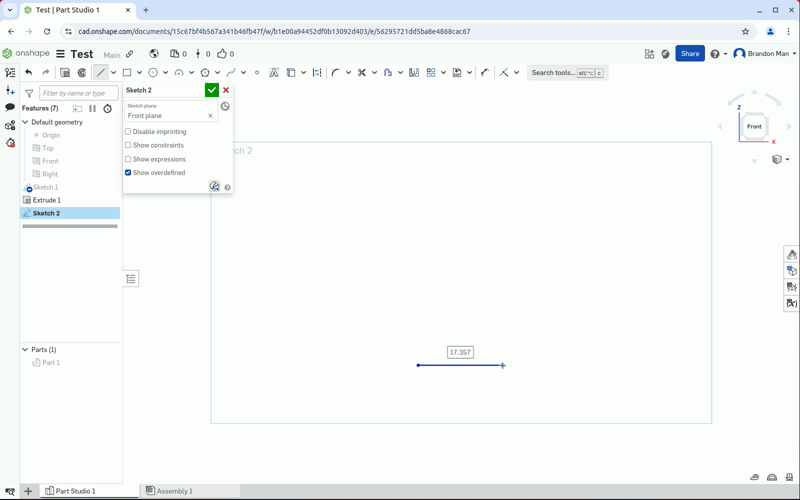
mouse_move(502, 224)
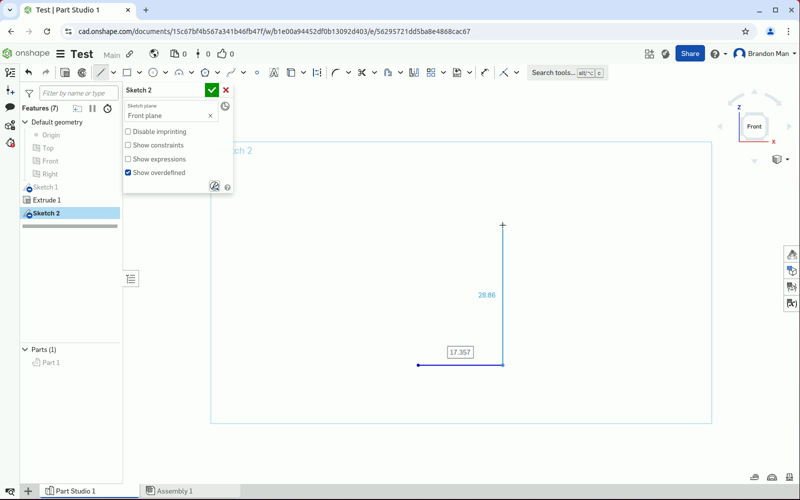
click(502, 224)
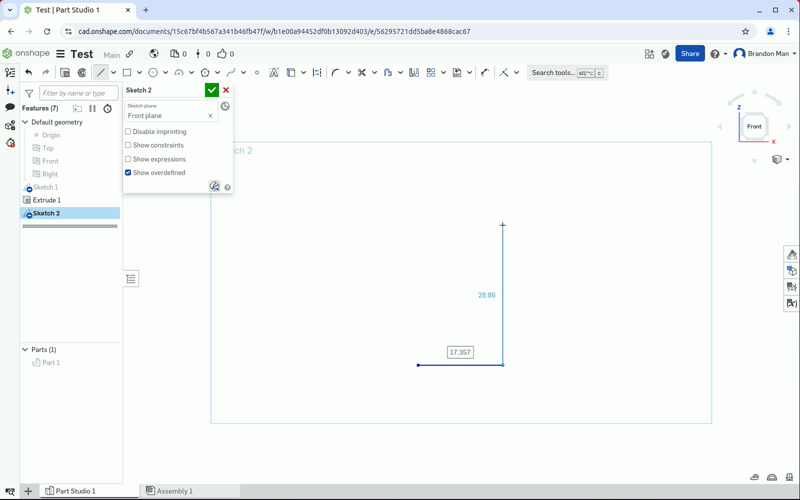
key_up(shift)
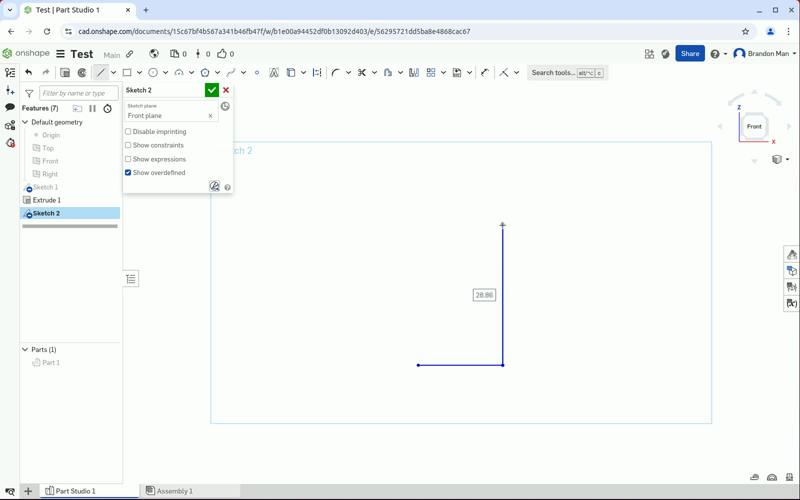
key_down(shift)
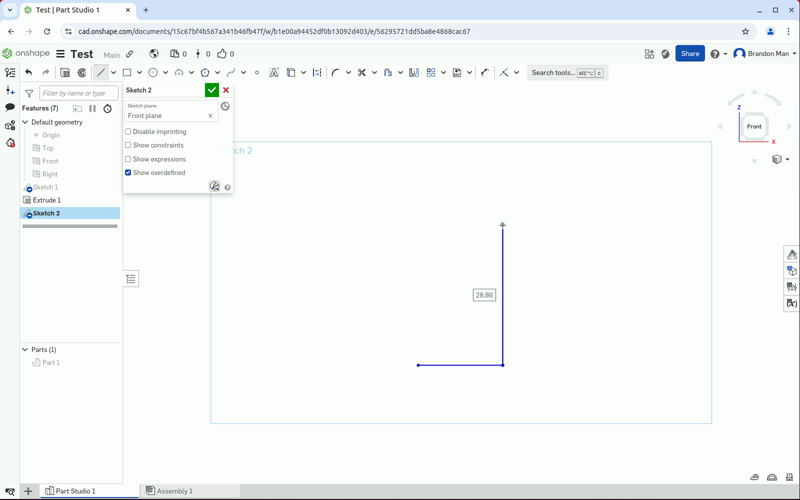
mouse_move(418, 224)
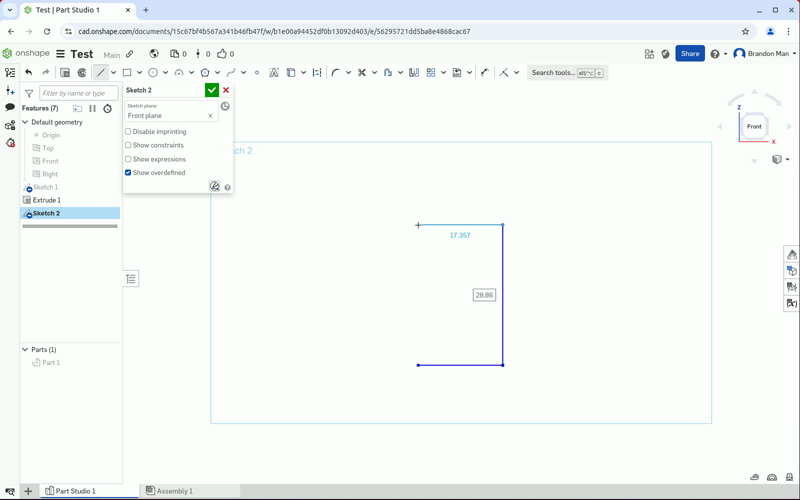
click(418, 224)
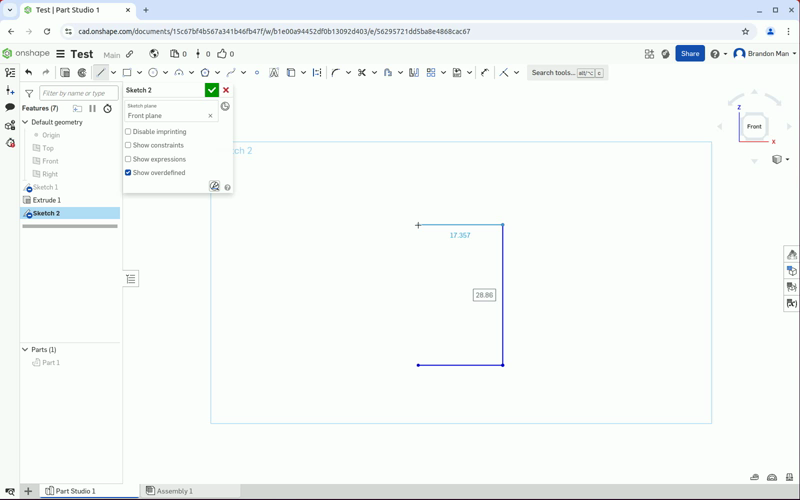
key_up(shift)
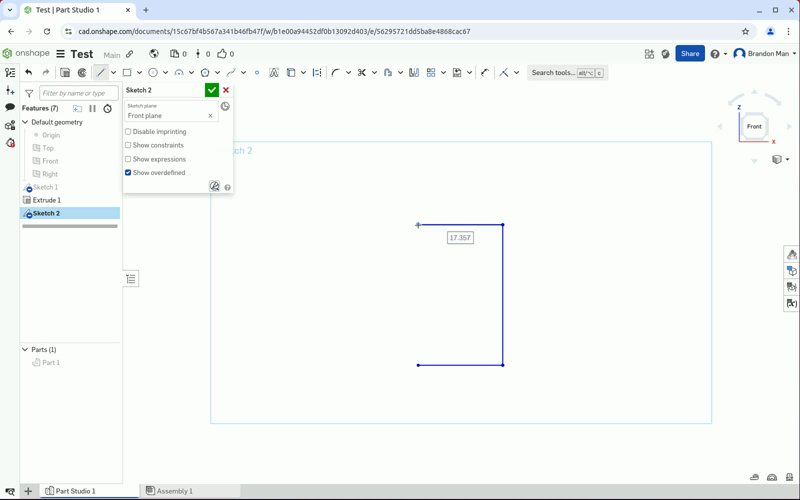
key_down(shift)
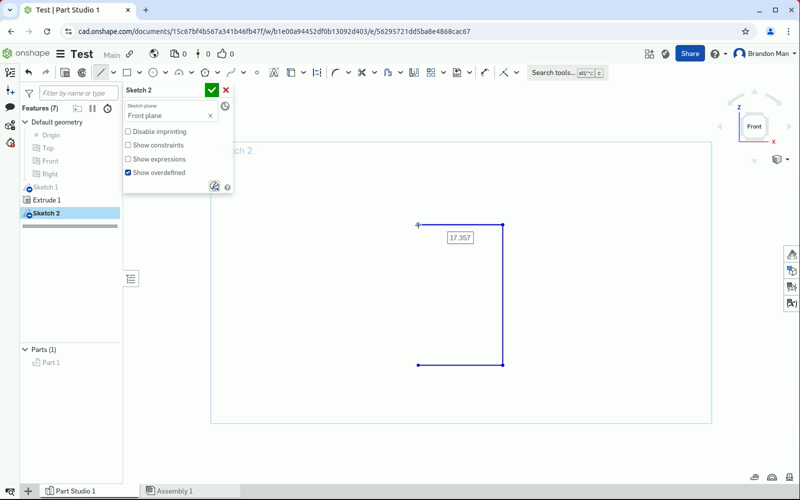
mouse_move(418, 365)
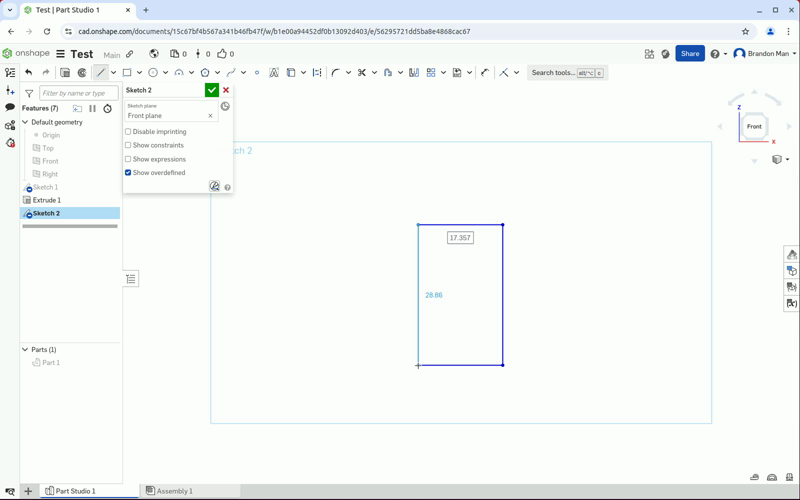
key_up(shift)
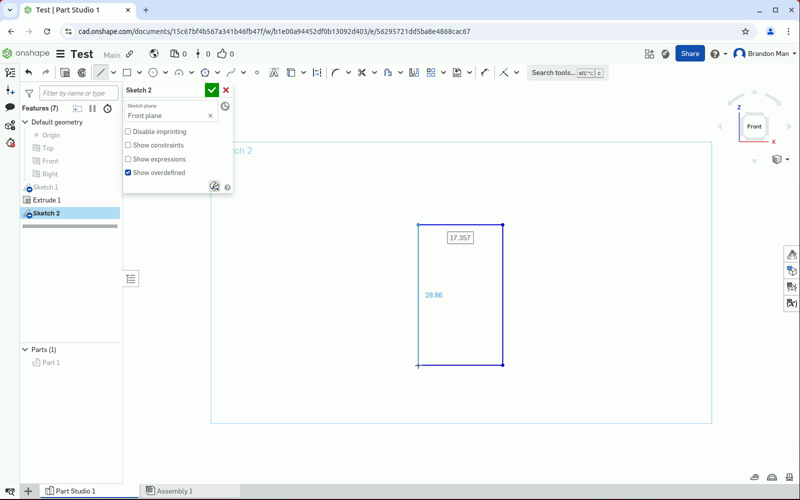
click(418, 365)
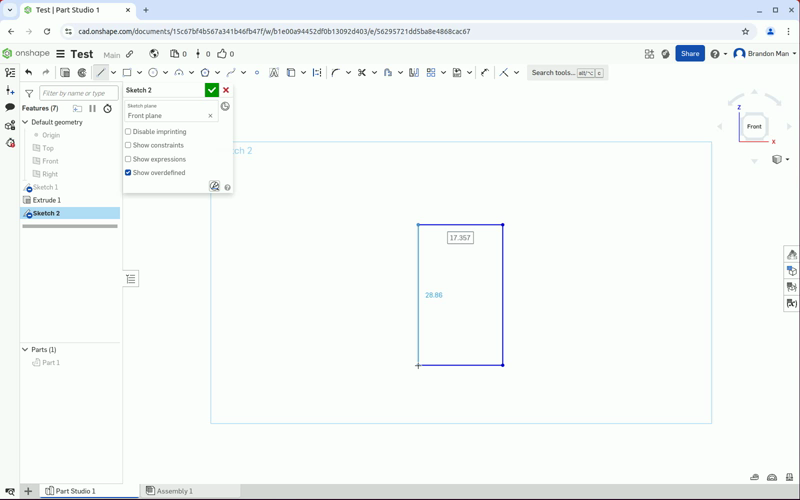
key(esc)
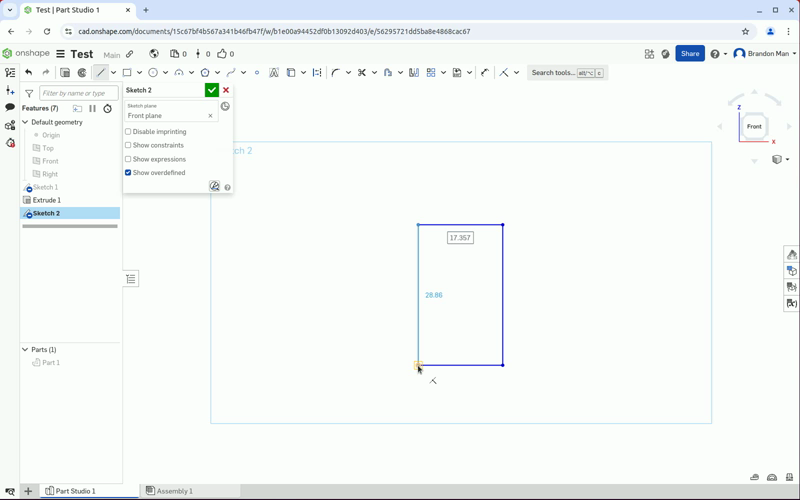
mouse_move(493, 329)
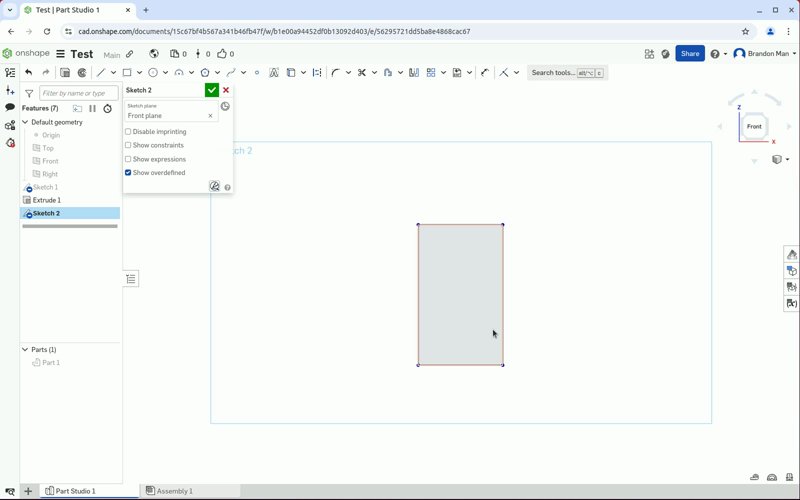
click(493, 329)
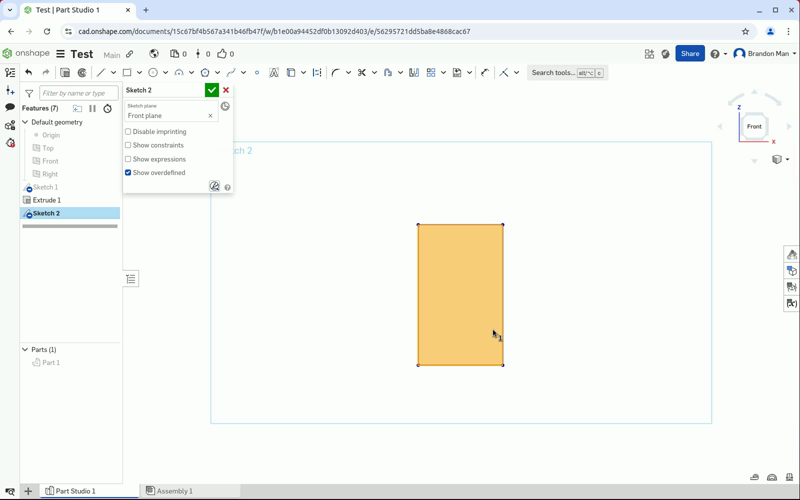
mouse_move(73, 352)
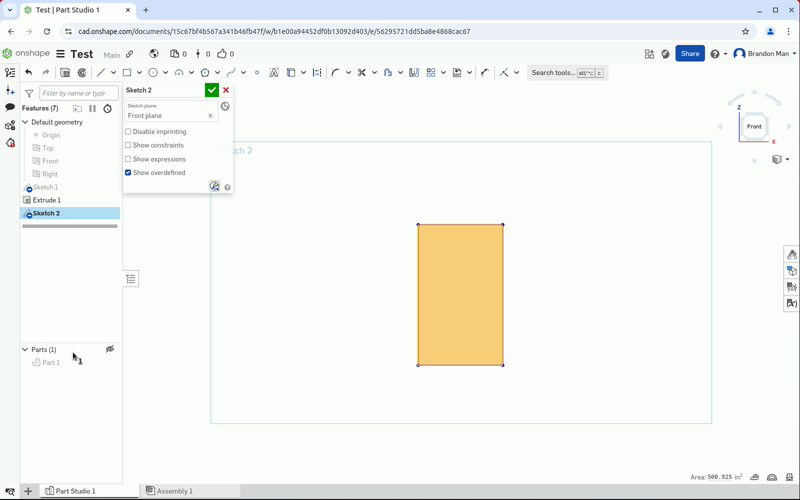
key(shift+y)
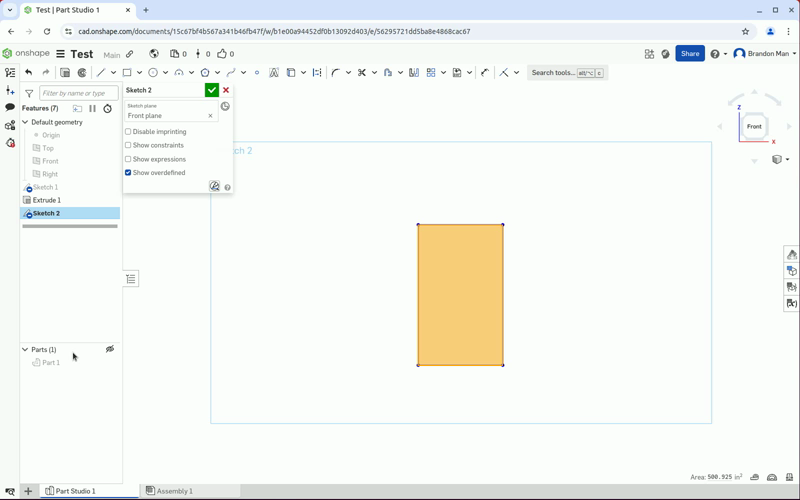
key(shift+e)
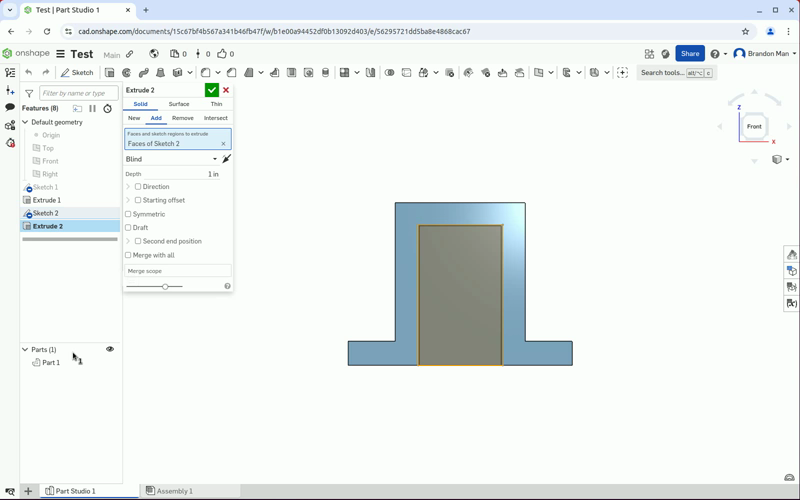
mouse_move(143, 106)
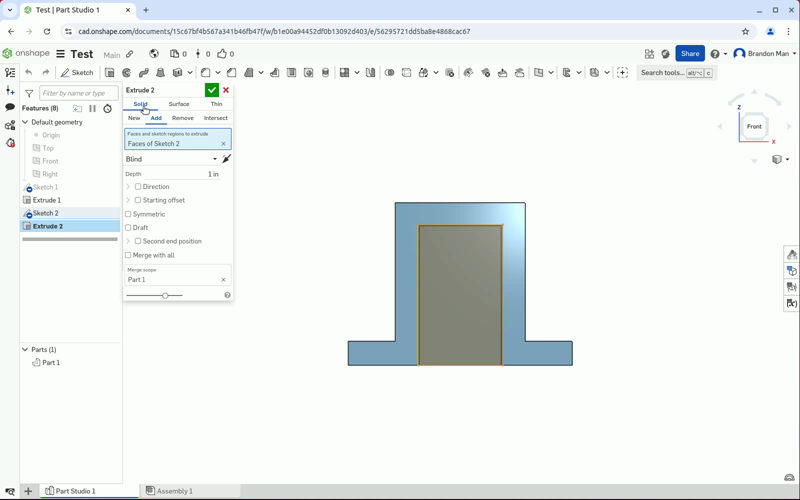
click(143, 106)
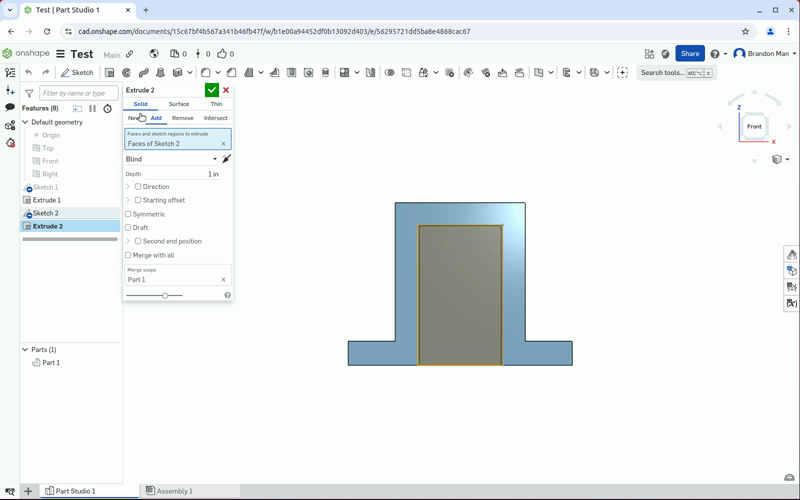
mouse_move(137, 120)
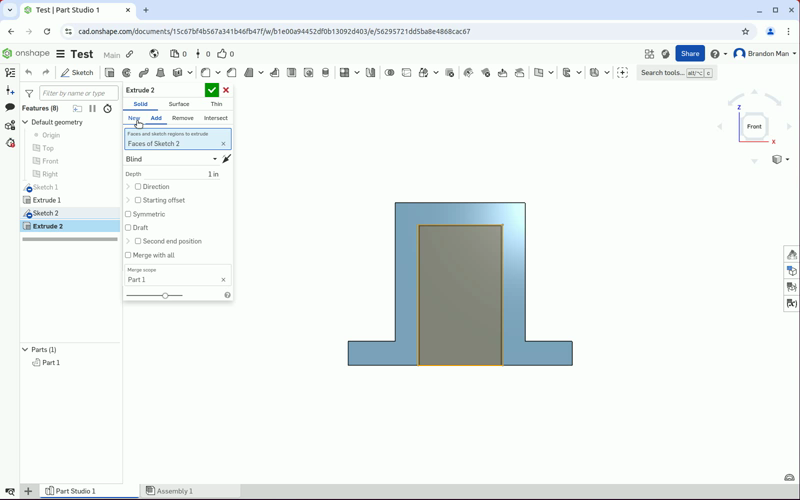
click(137, 120)
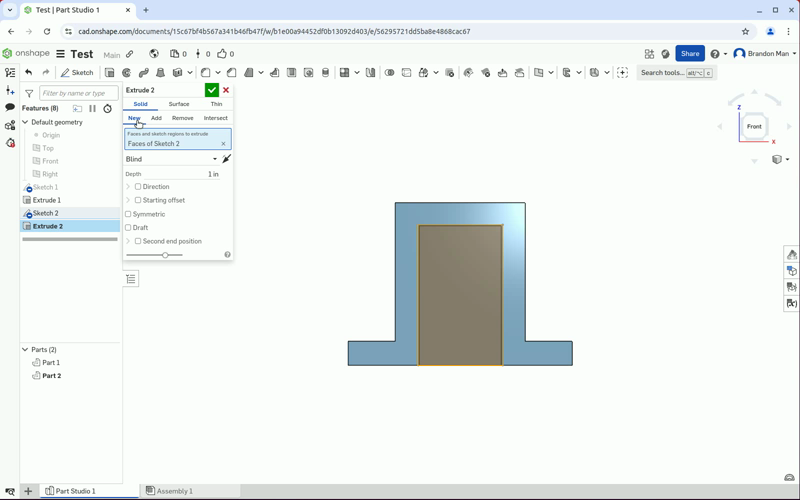
key(tab, 4)
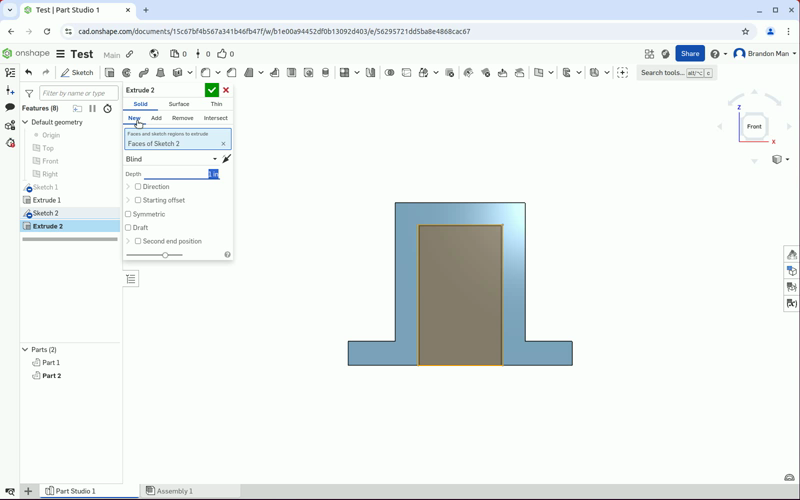
text(4.814)
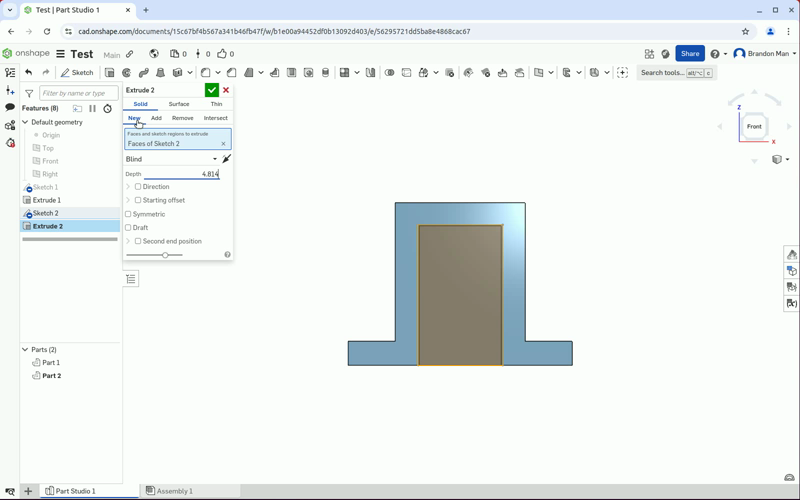
key(enter)
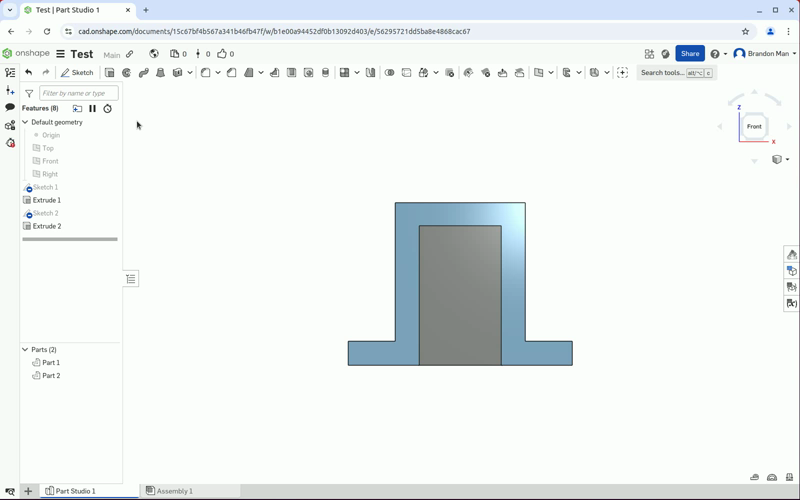
key(shift+h)
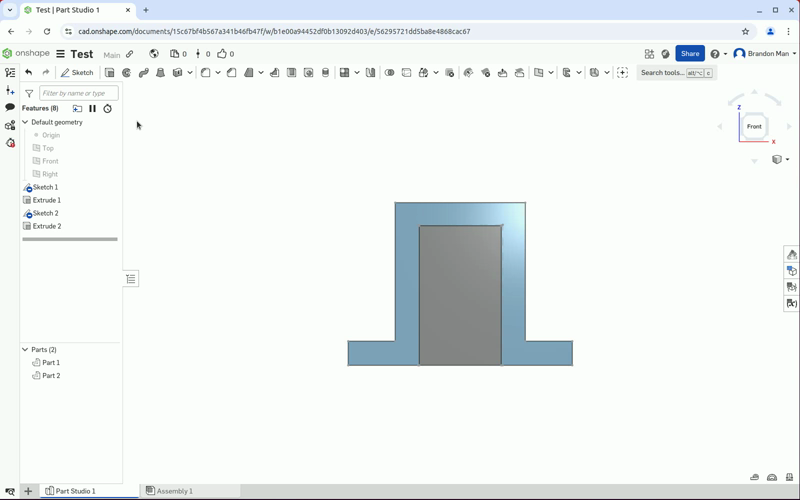
key(shift+h)
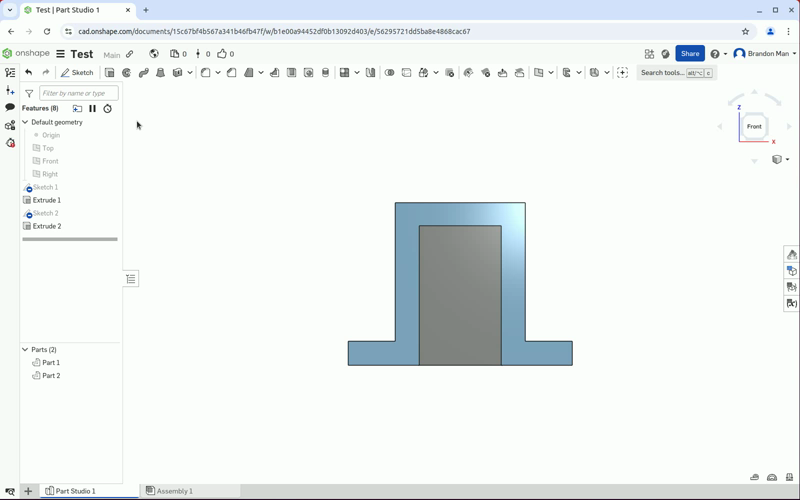
mouse_move(73, 189)
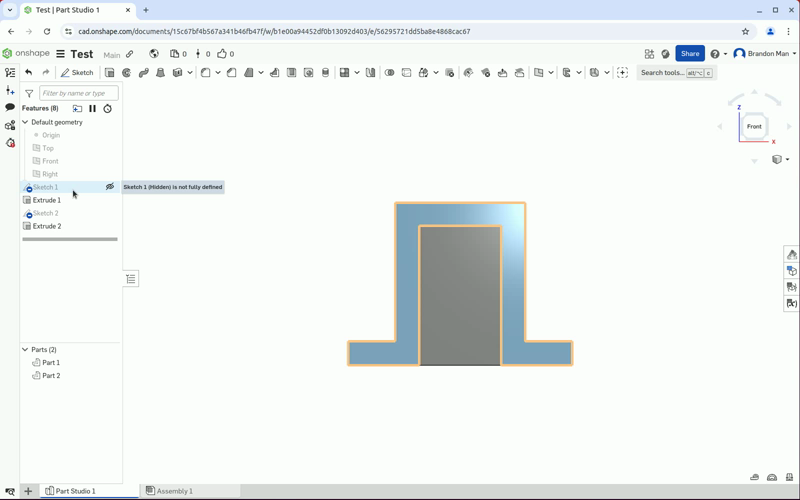
click(73, 189)
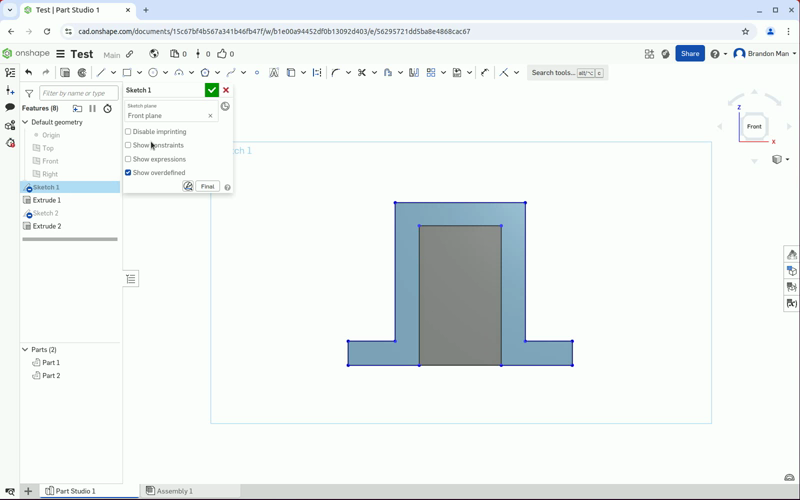
mouse_move(229, 92)
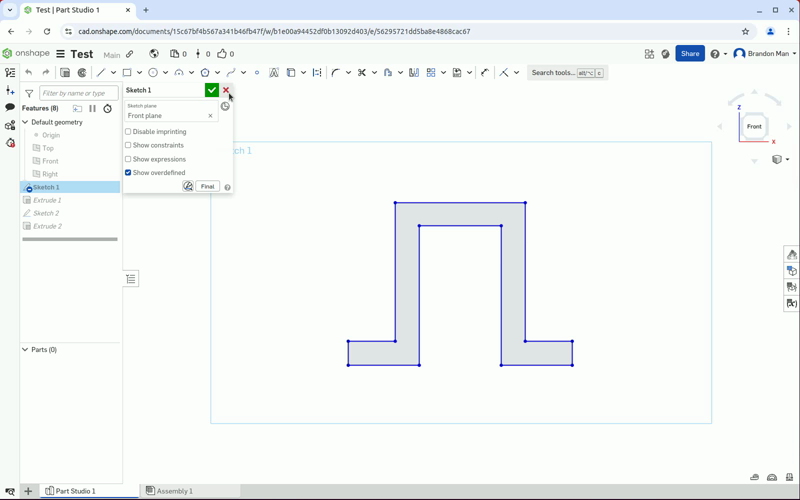
click(229, 92)
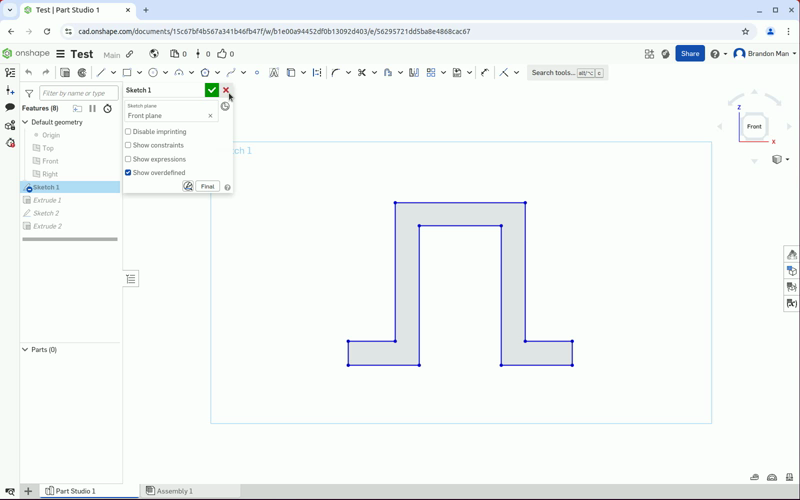
key(shift+s)
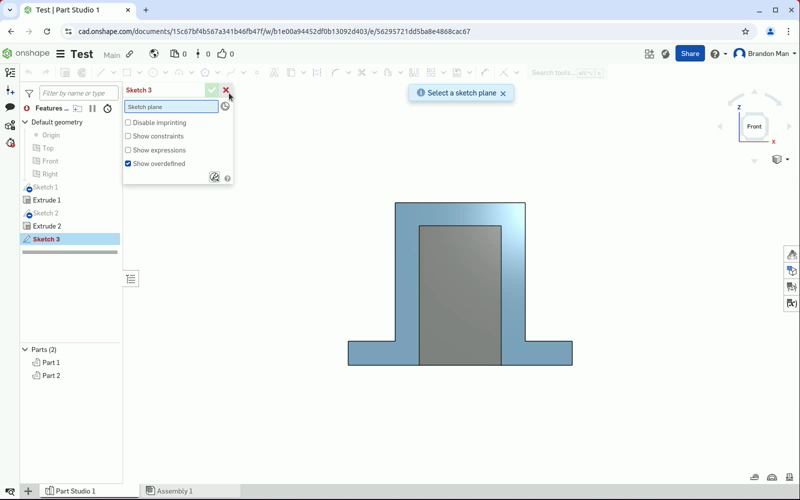
mouse_move(73, 163)
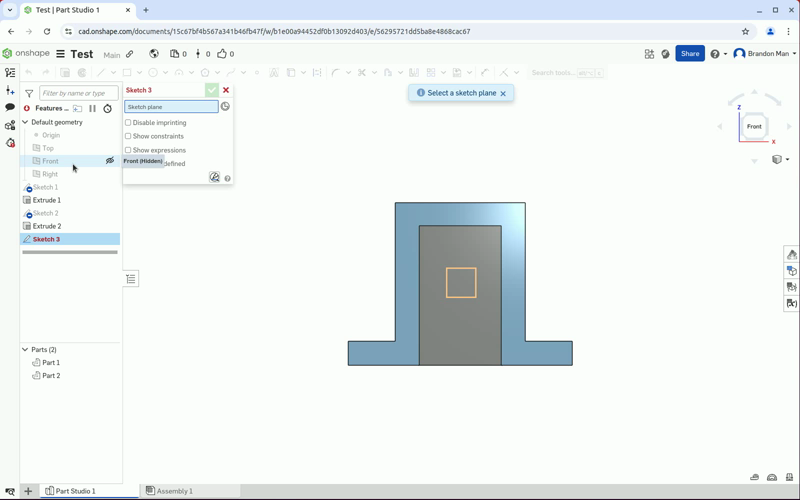
click(73, 163)
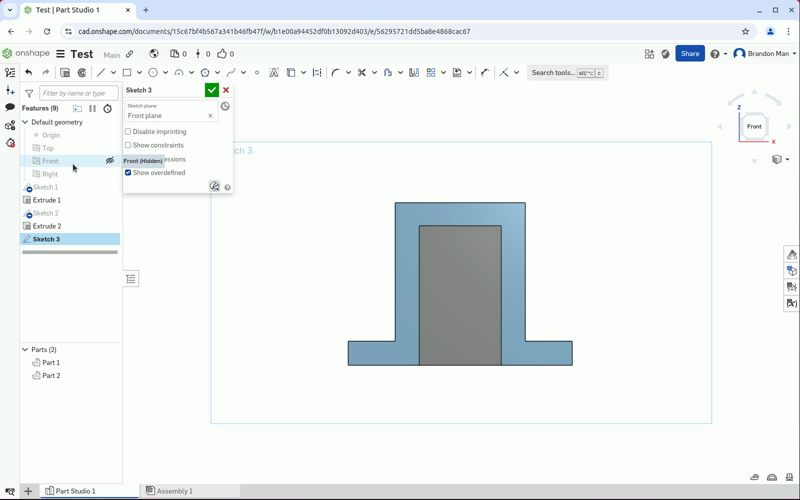
mouse_move(73, 352)
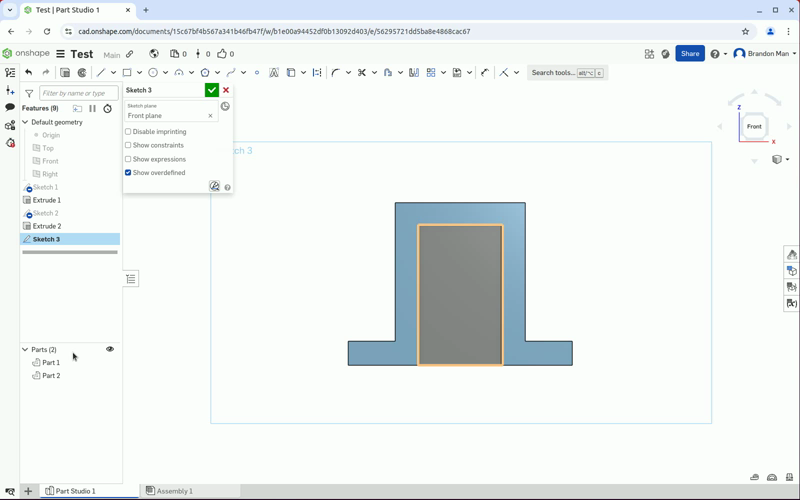
key(y)
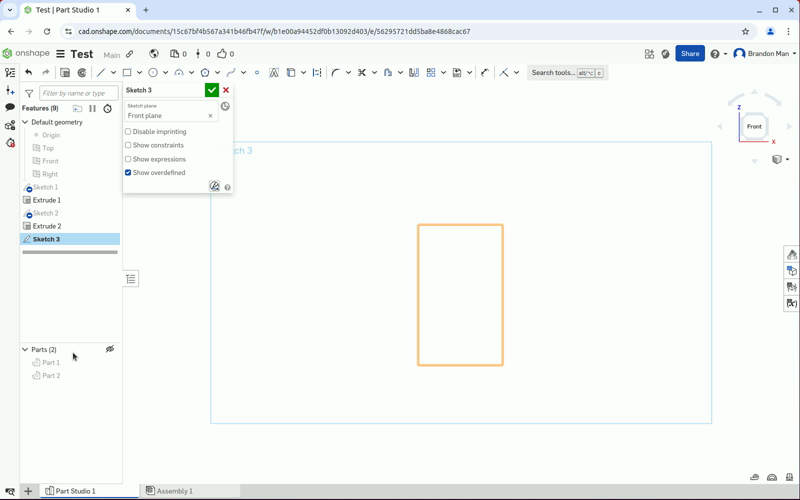
key(l)
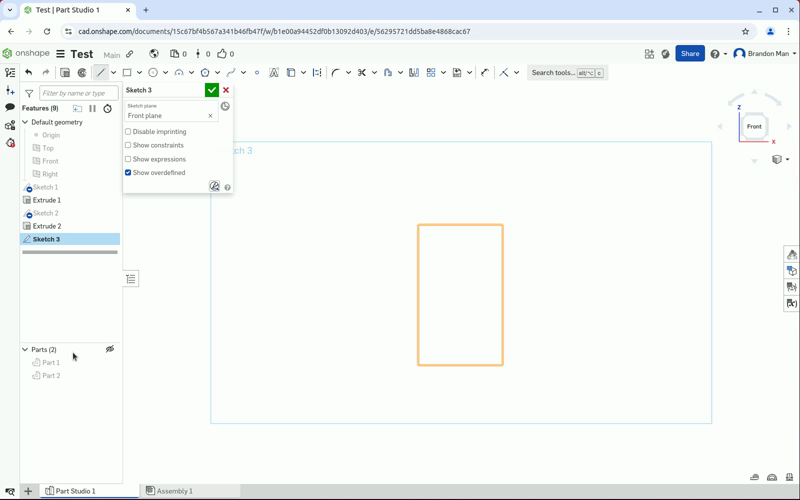
key_down(shift)
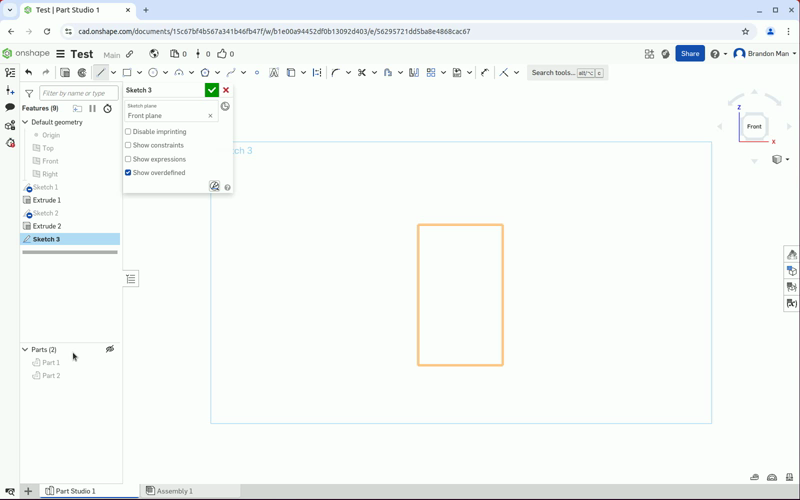
mouse_move(526, 341)
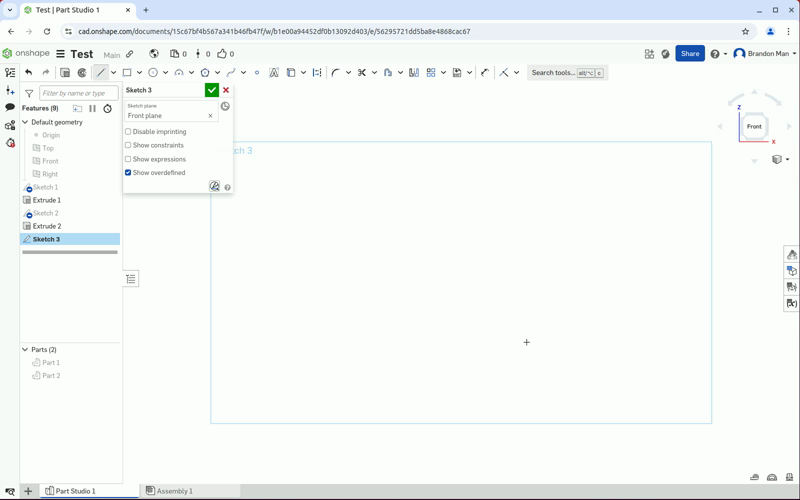
click(526, 341)
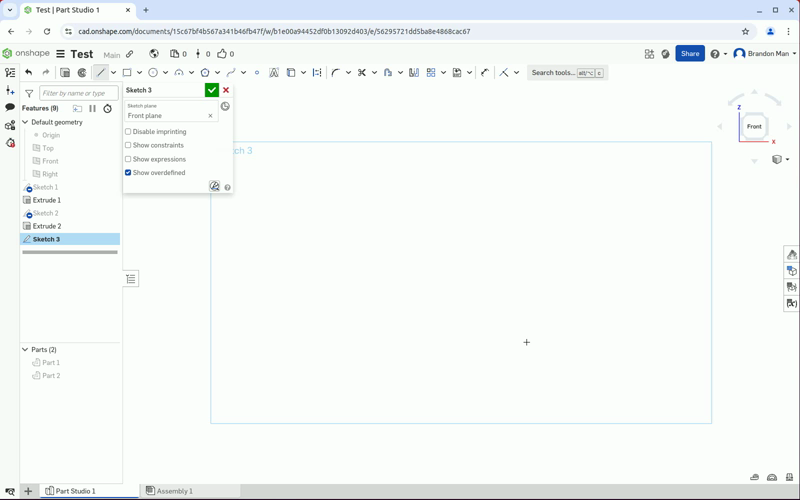
key_up(shift)
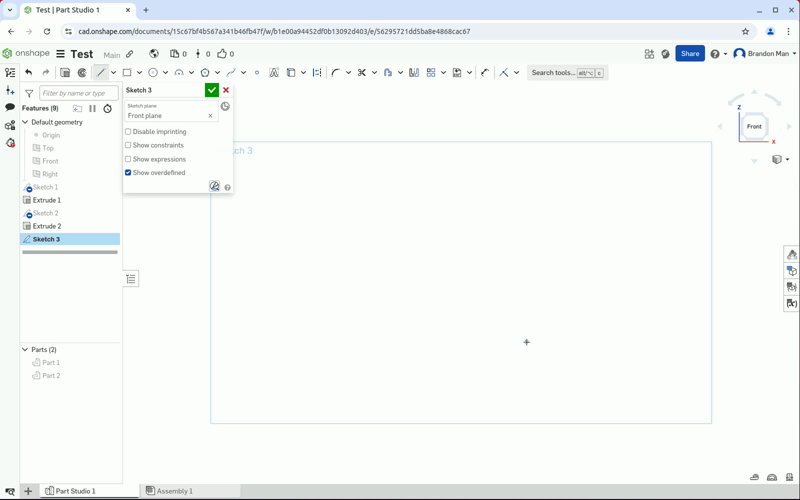
key_down(shift)
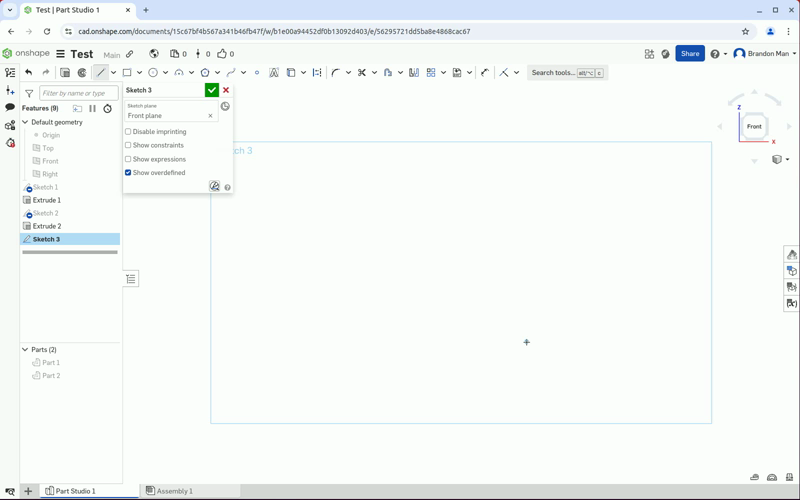
mouse_move(556, 341)
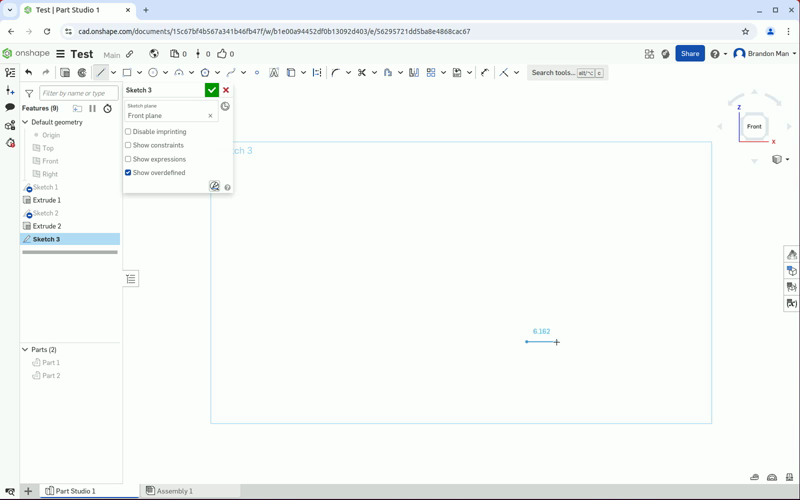
mouse_move(573, 341)
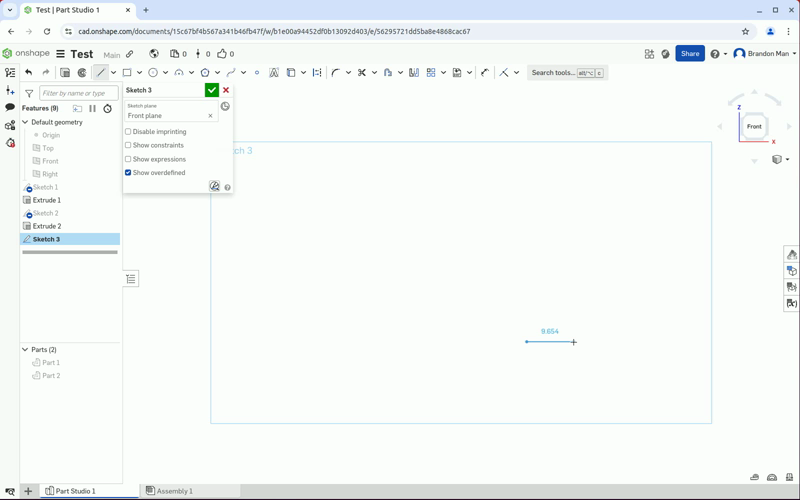
click(573, 341)
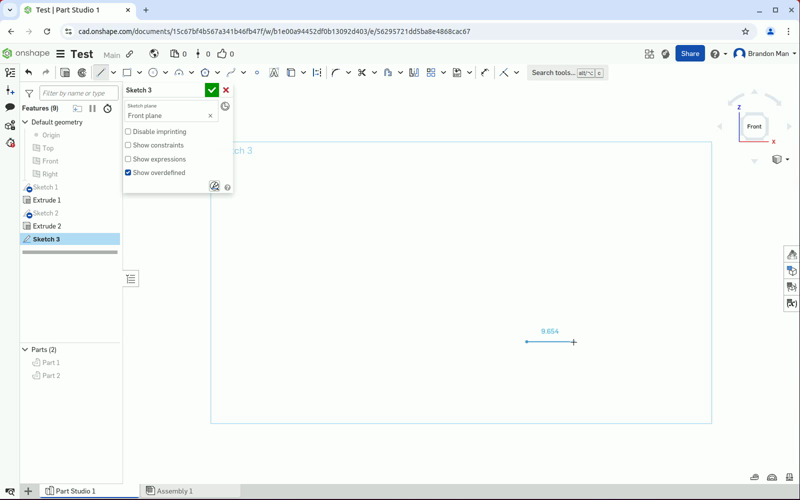
key_up(shift)
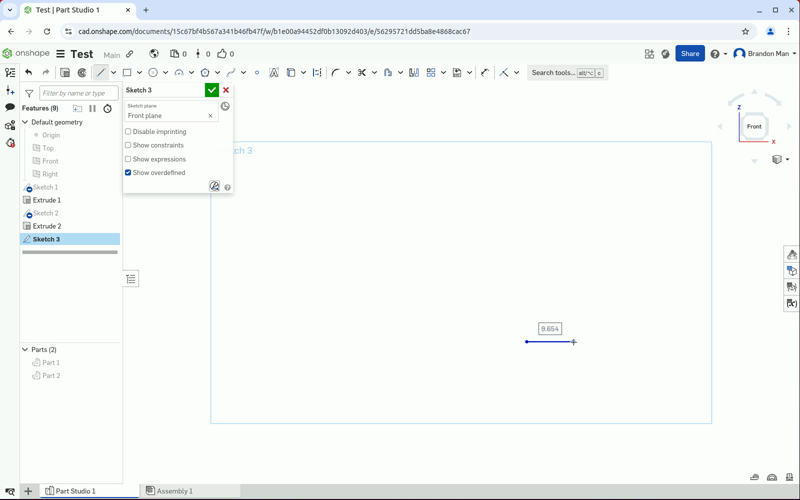
key_down(shift)
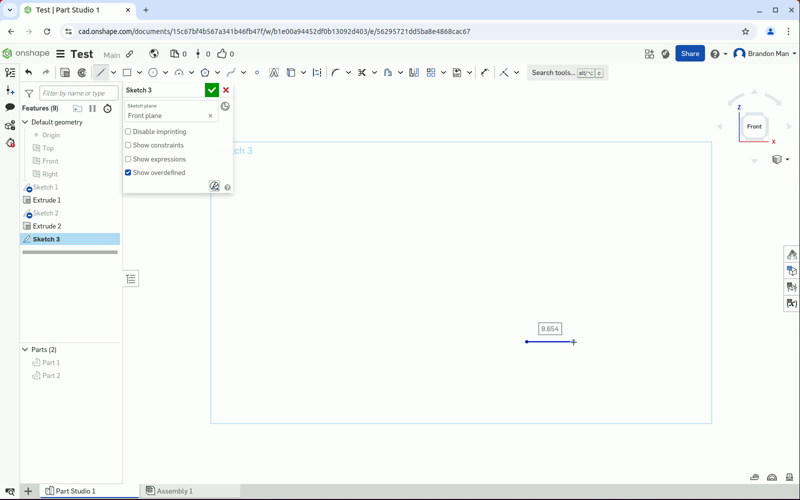
mouse_move(526, 201)
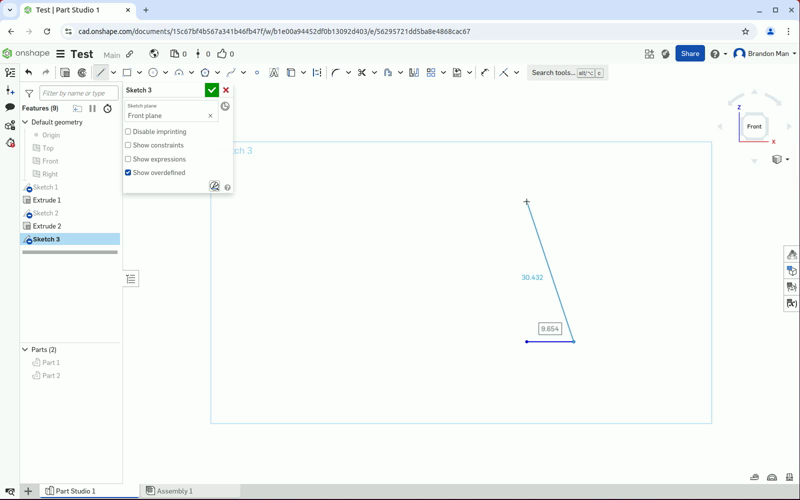
click(526, 201)
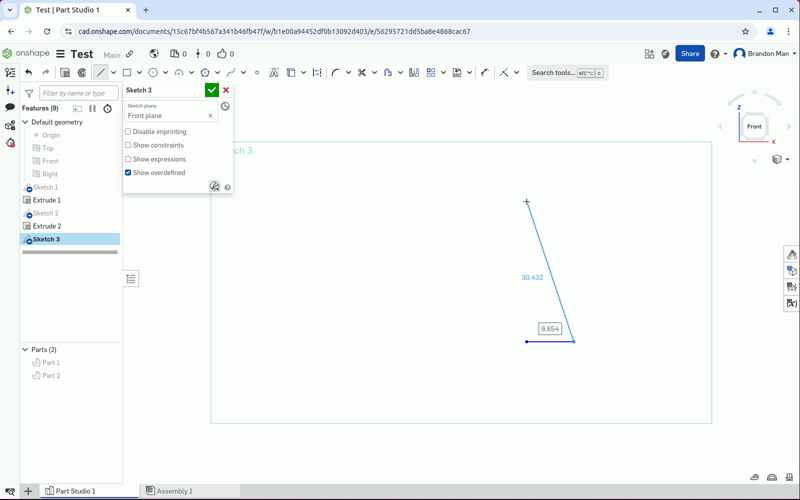
key_up(shift)
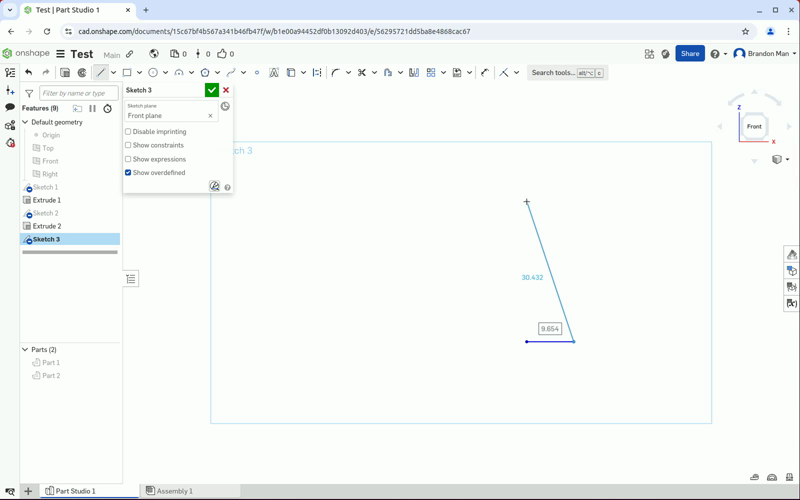
key_down(shift)
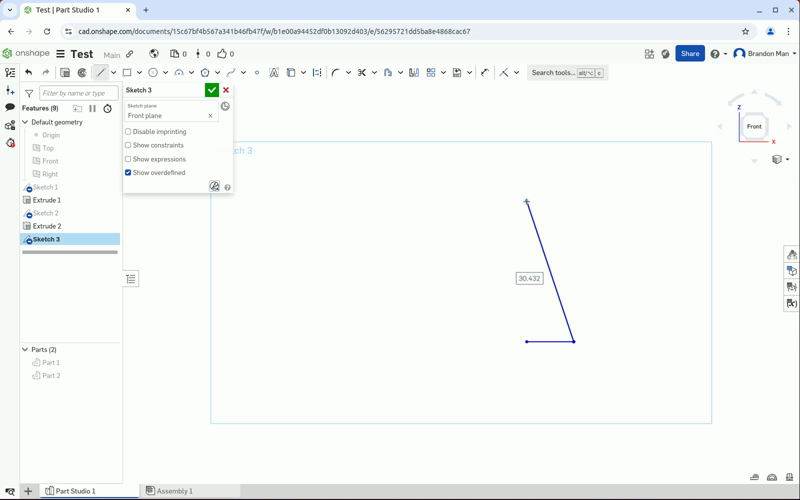
mouse_move(526, 341)
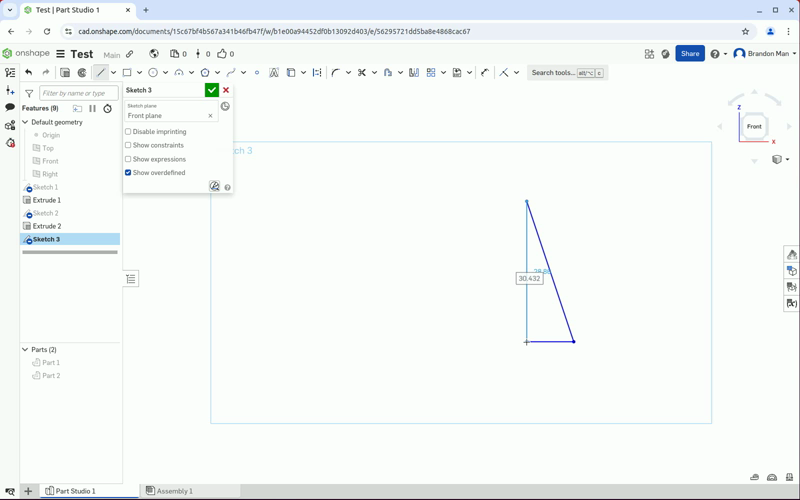
key_up(shift)
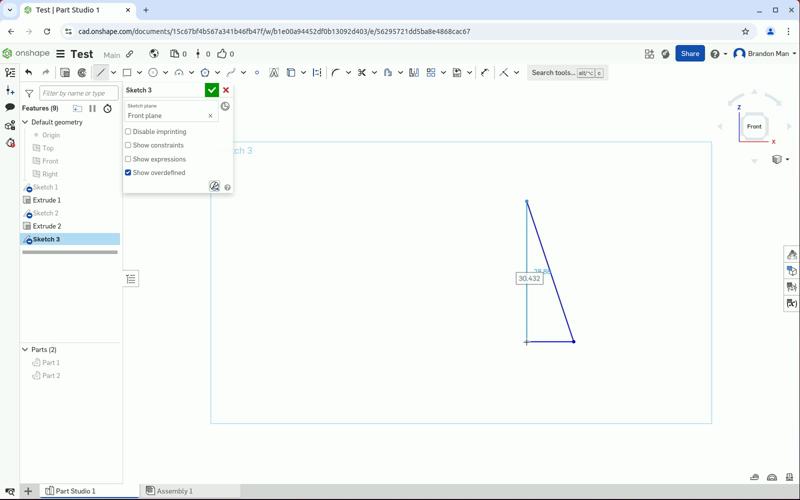
click(526, 341)
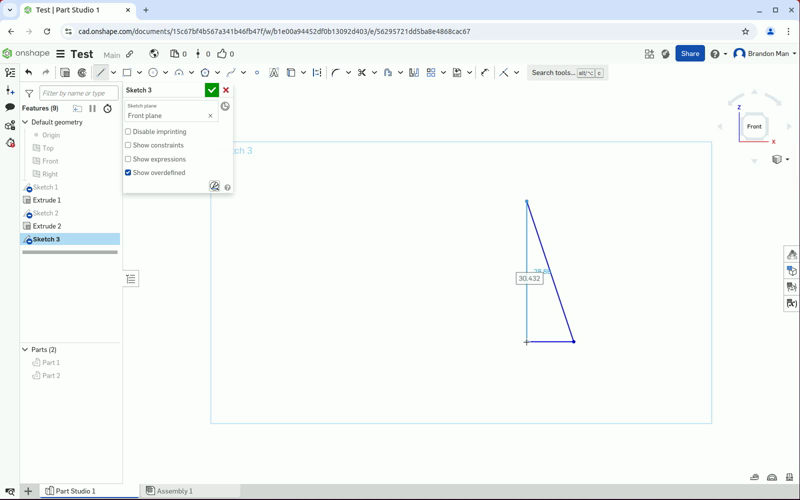
key(esc)
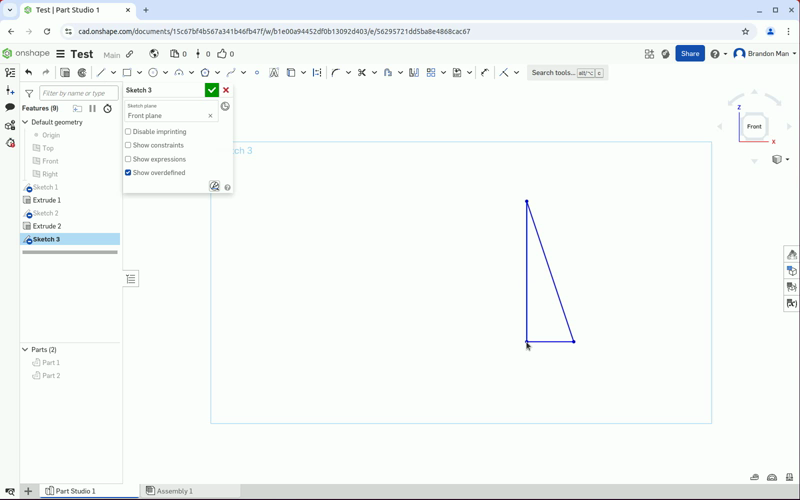
mouse_move(543, 289)
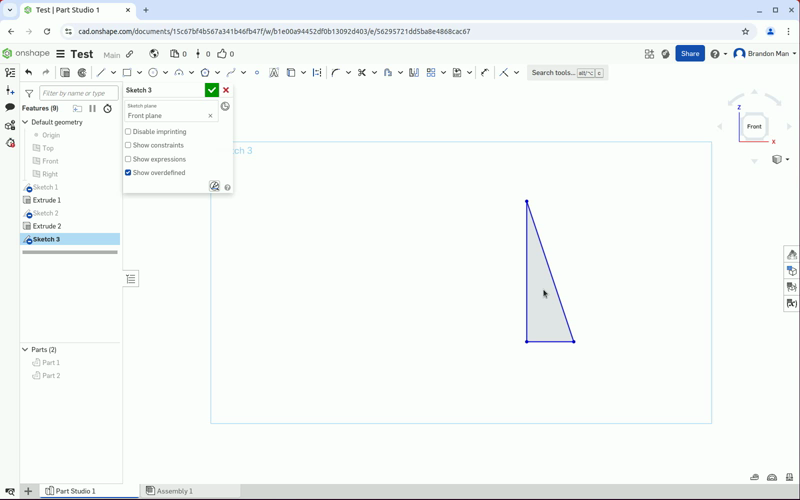
click(543, 289)
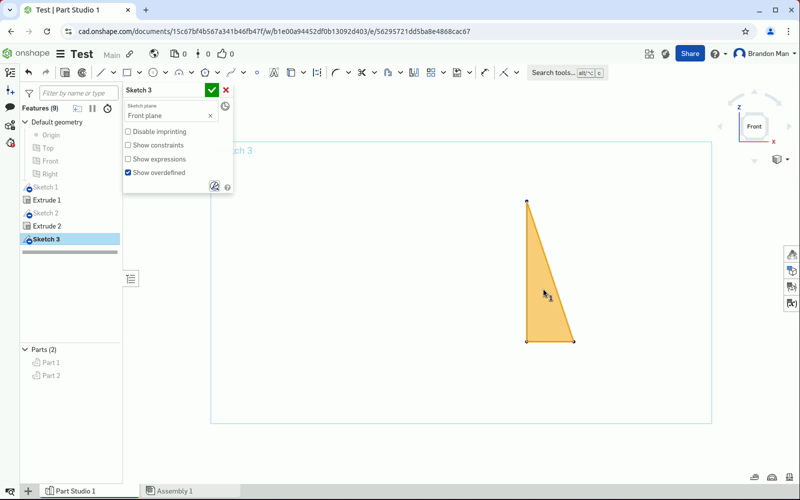
mouse_move(73, 352)
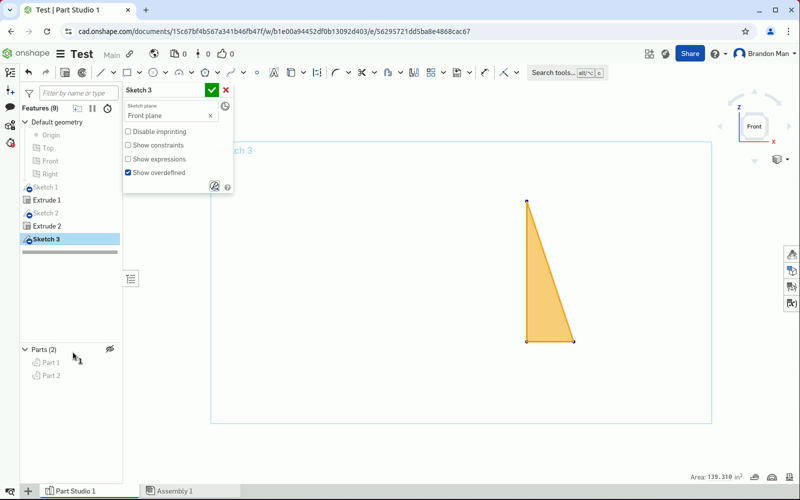
key(shift+y)
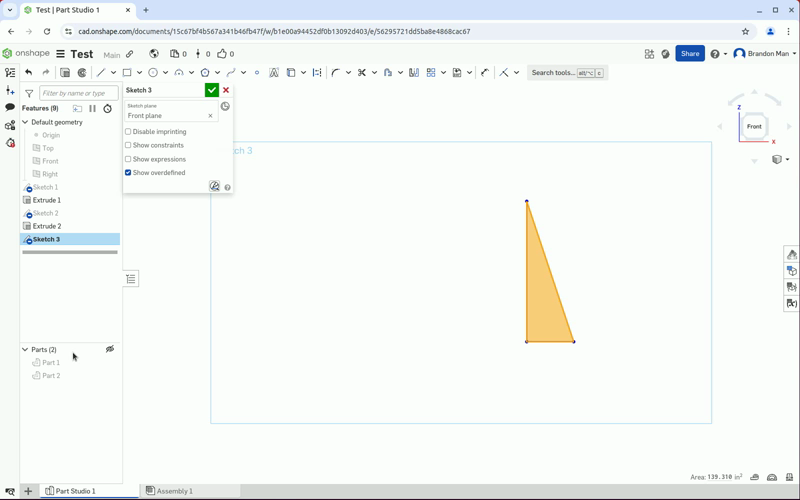
key(shift+e)
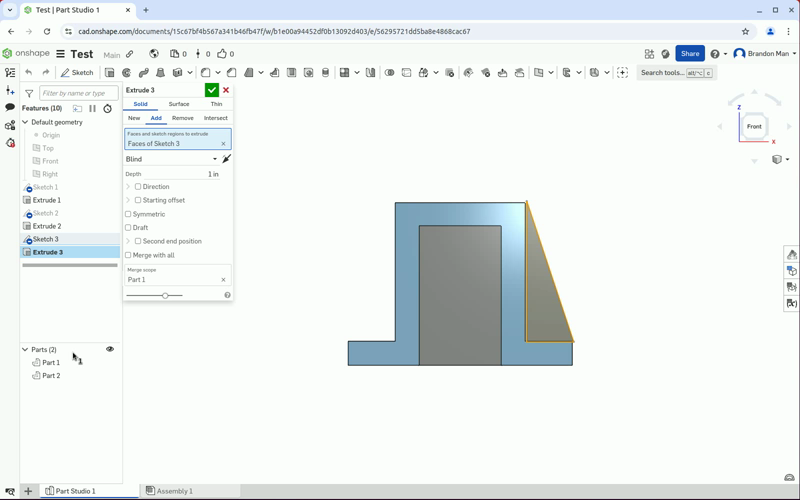
mouse_move(143, 106)
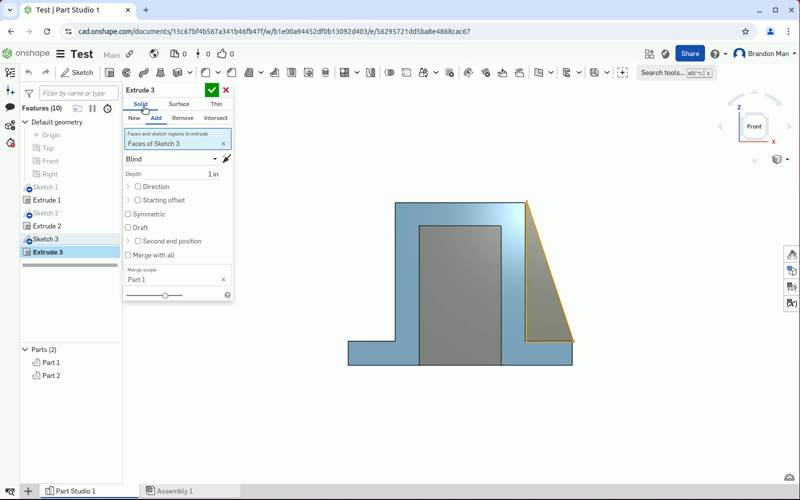
click(143, 106)
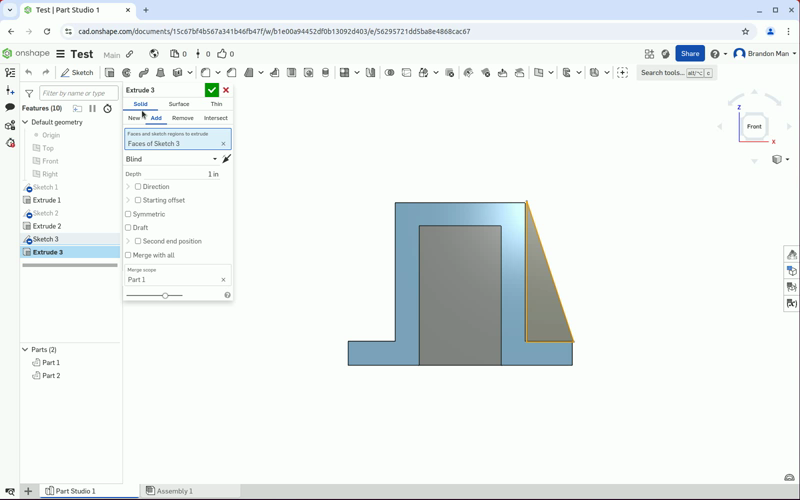
mouse_move(137, 120)
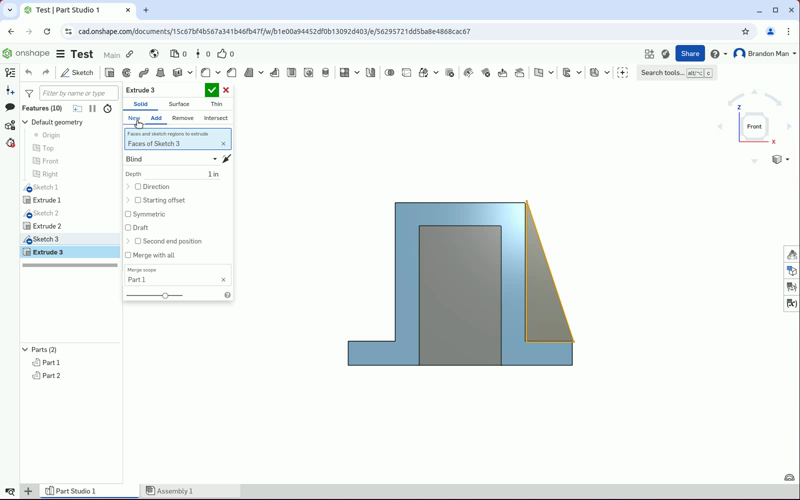
click(137, 120)
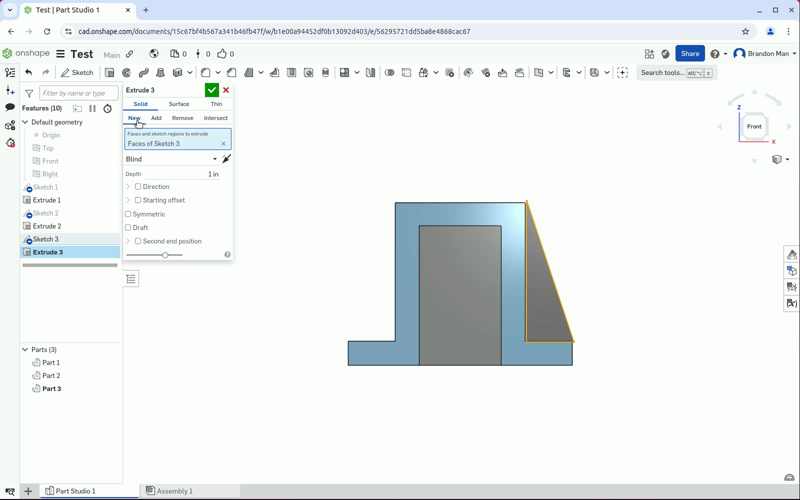
key(tab, 4)
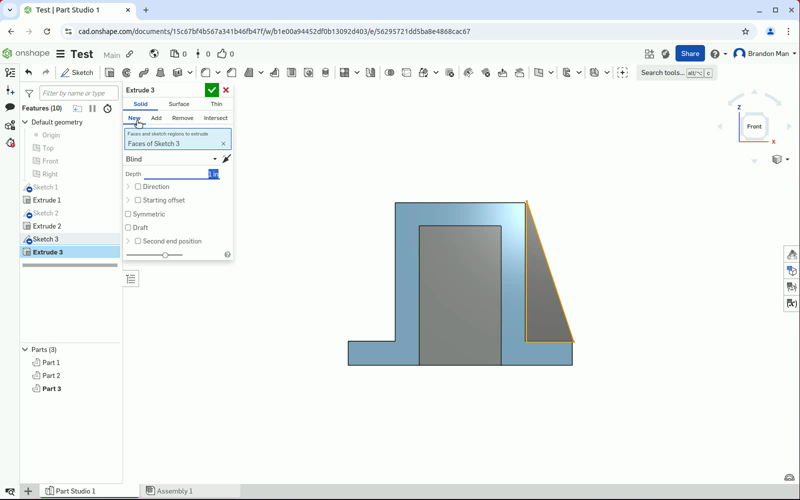
text(4.814)
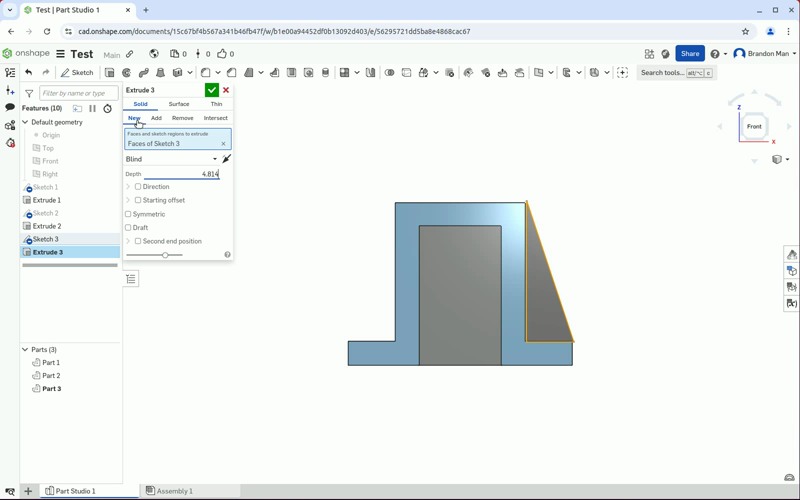
key(enter)
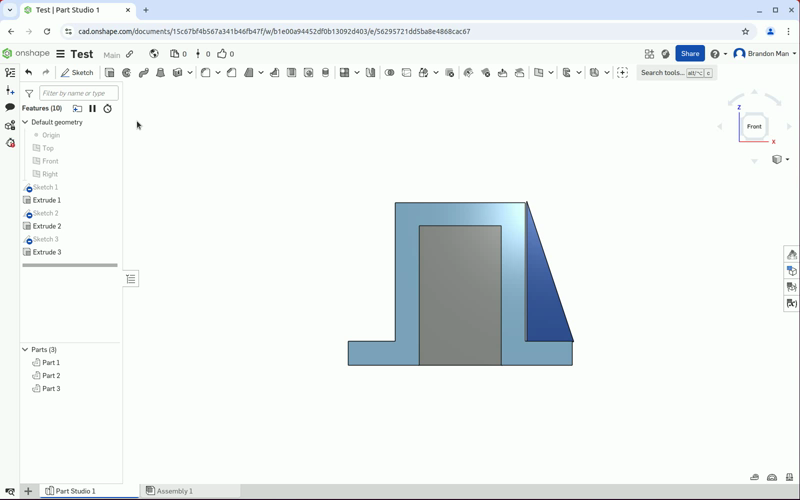
key(shift+h)
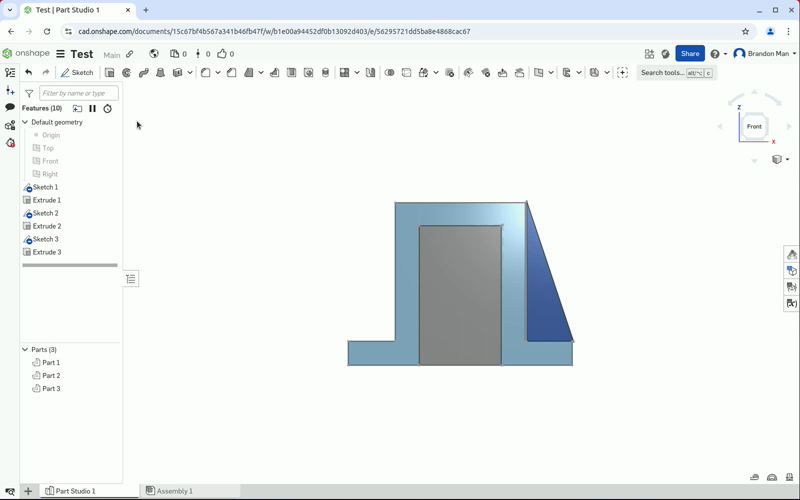
key(shift+h)
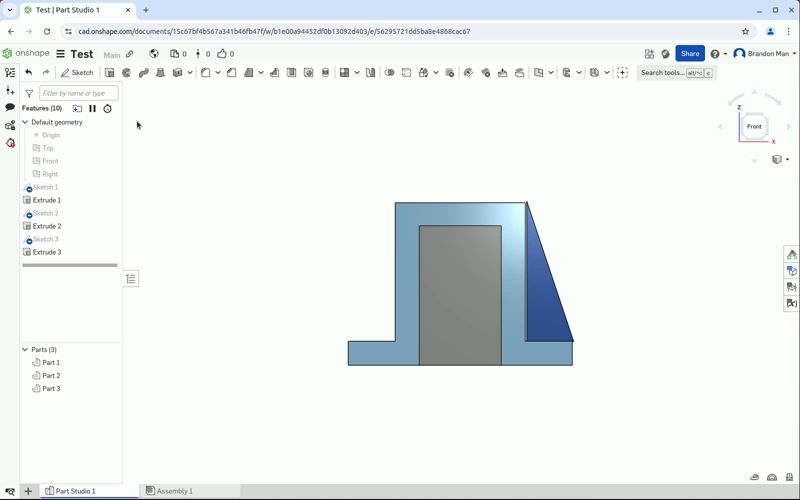
mouse_move(73, 189)
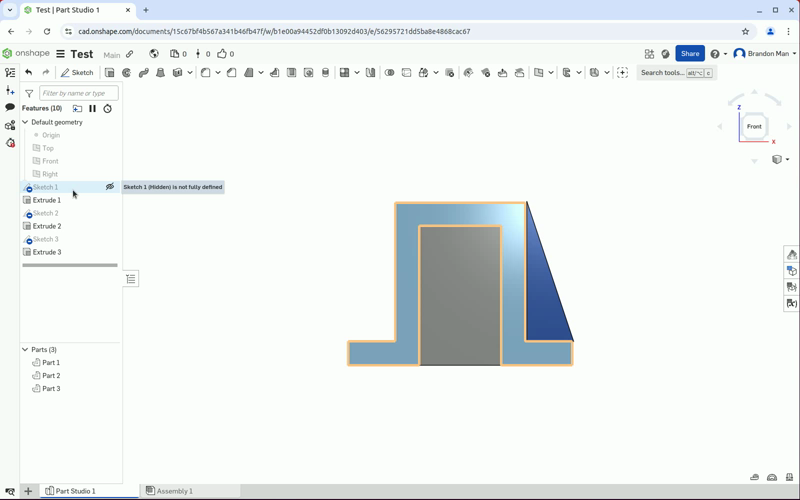
click(73, 189)
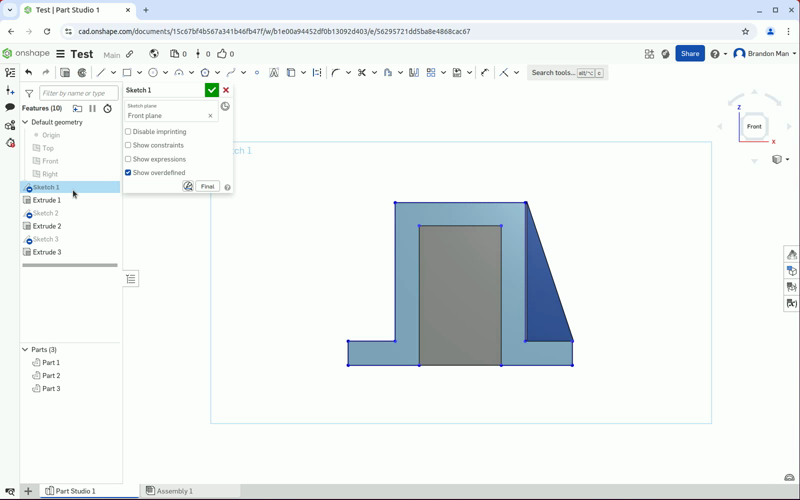
mouse_move(229, 92)
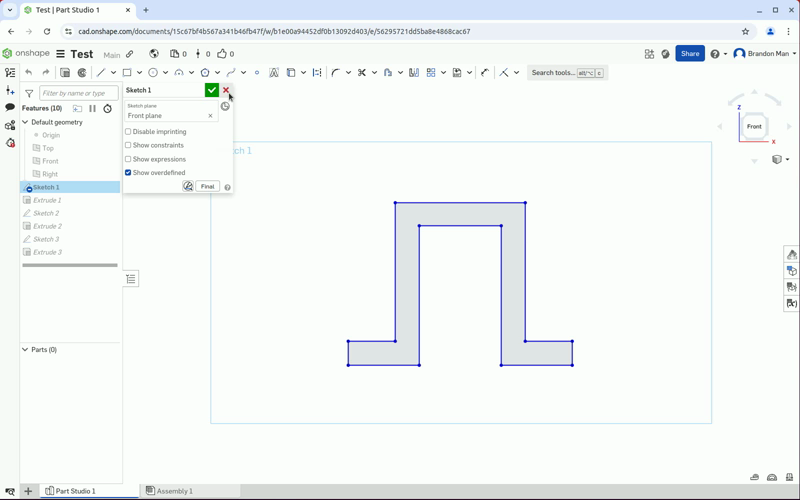
click(229, 92)
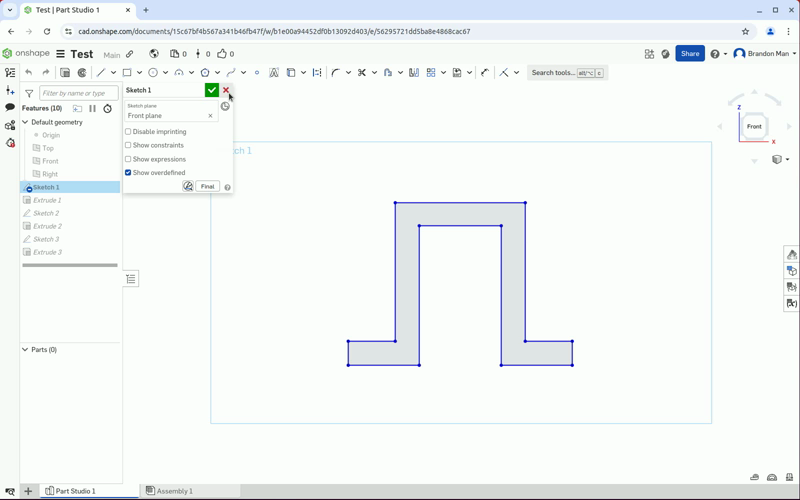
key(shift+s)
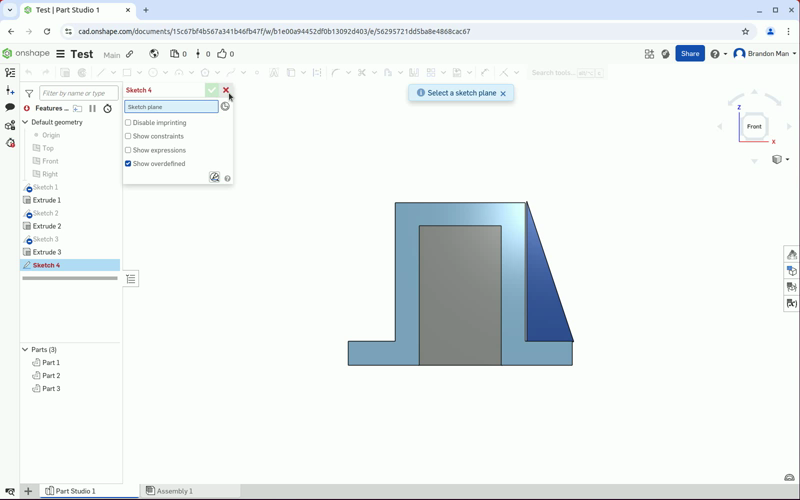
mouse_move(73, 163)
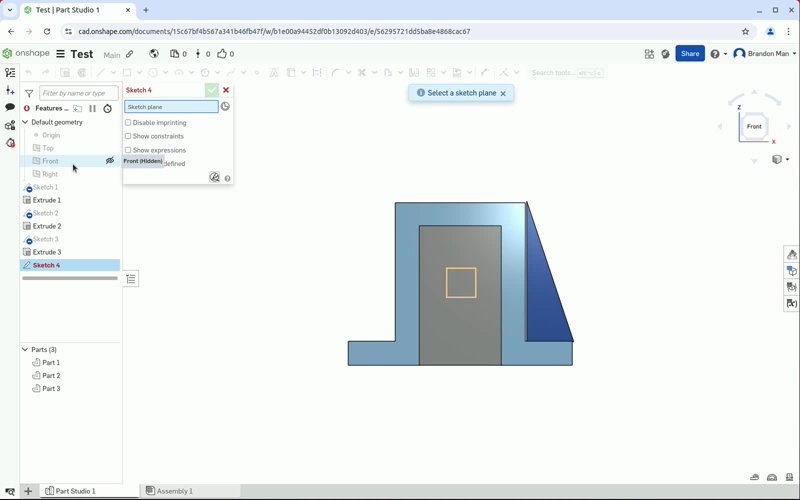
click(73, 163)
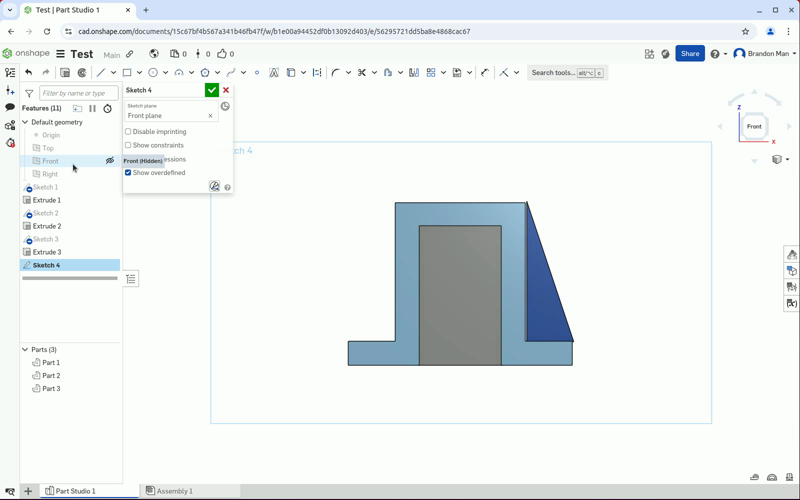
mouse_move(73, 352)
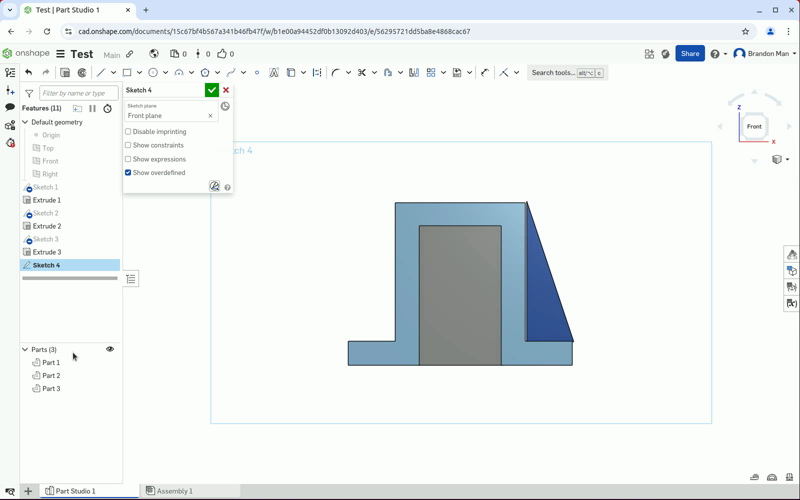
key(y)
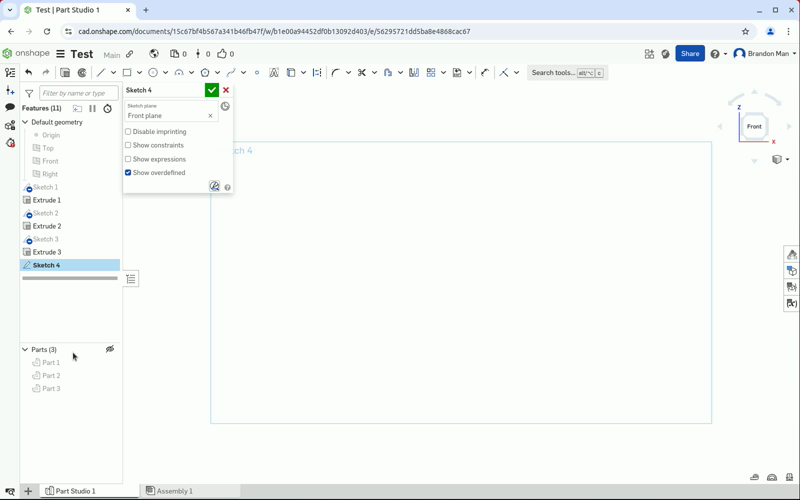
key(l)
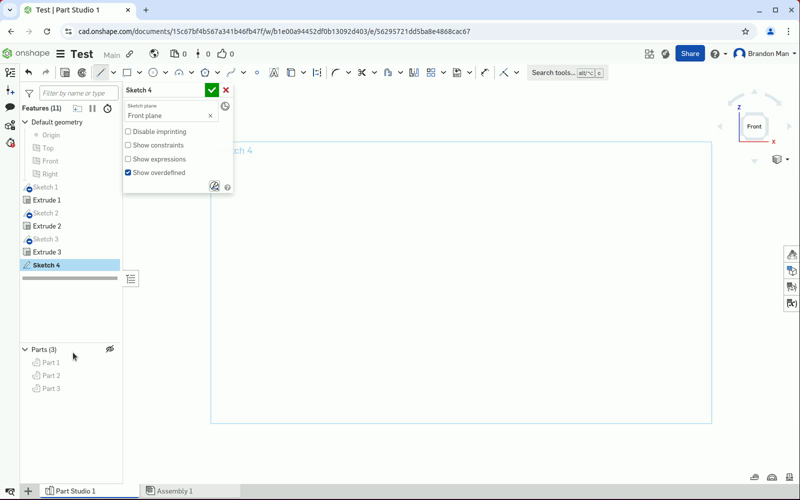
key_down(shift)
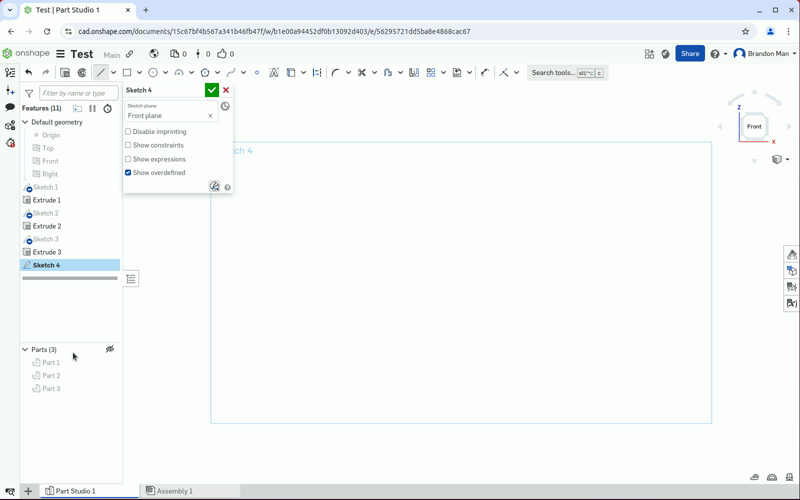
mouse_move(348, 341)
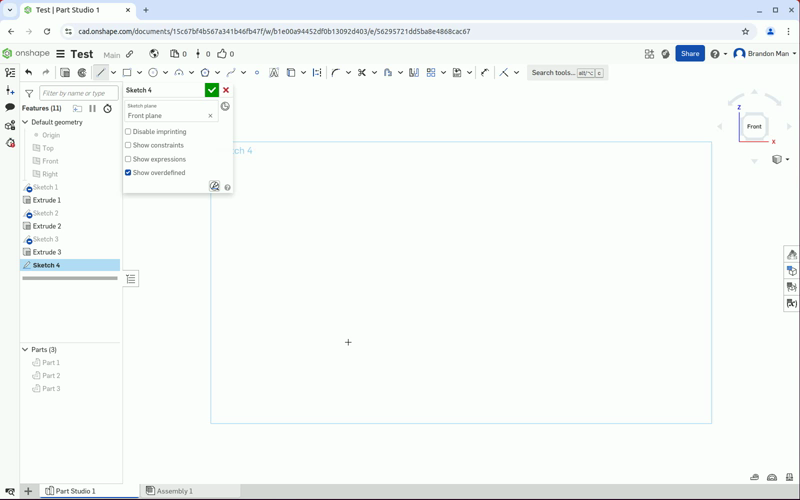
click(348, 341)
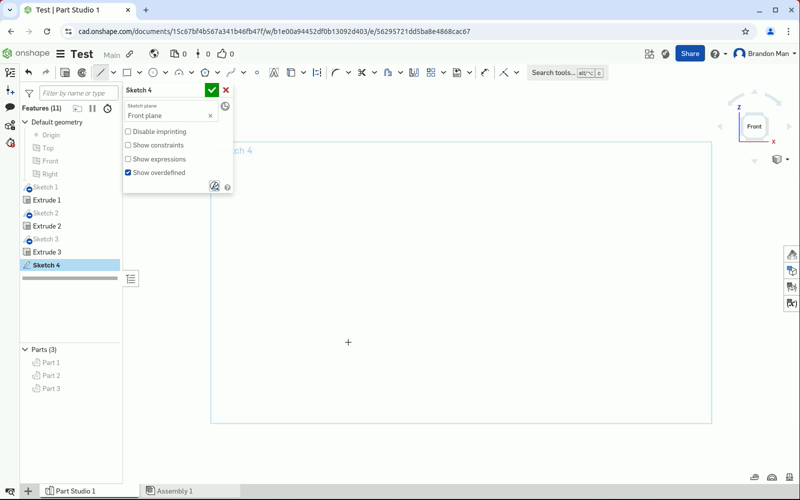
key_up(shift)
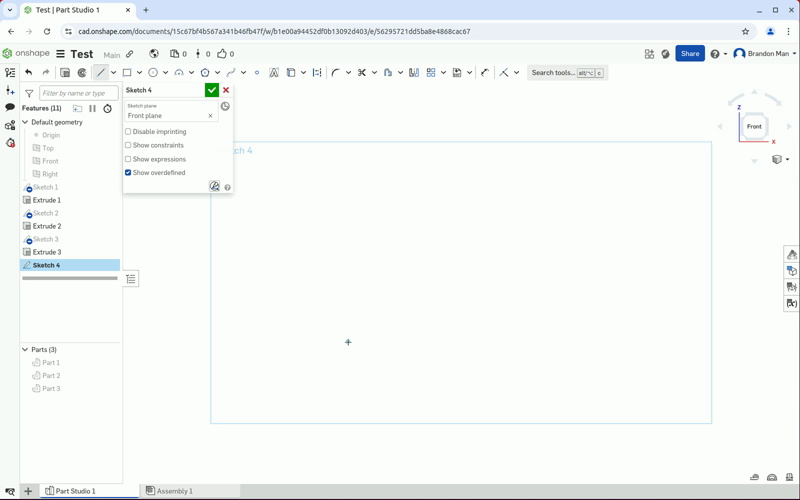
key_down(shift)
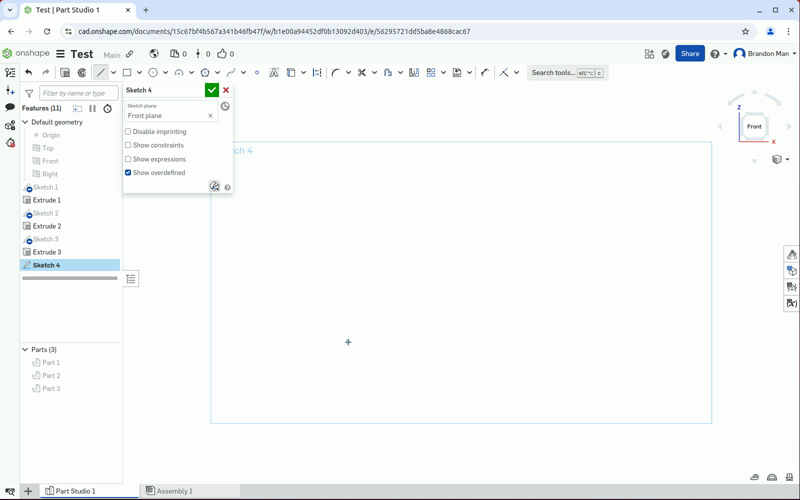
mouse_move(378, 341)
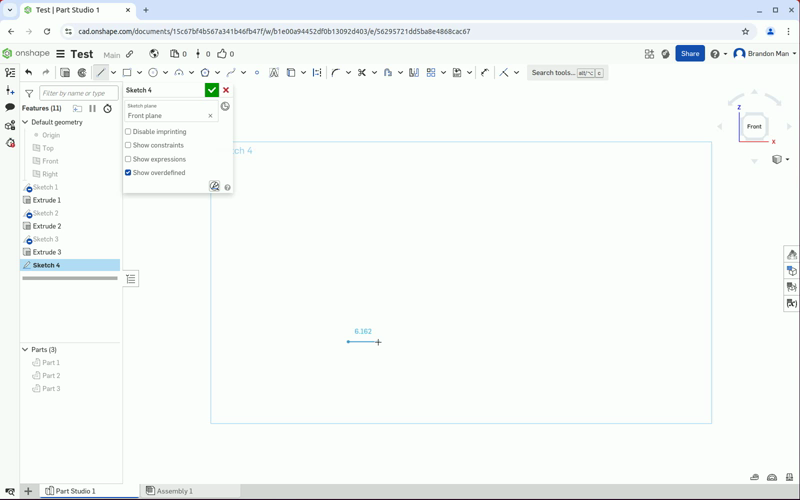
mouse_move(395, 341)
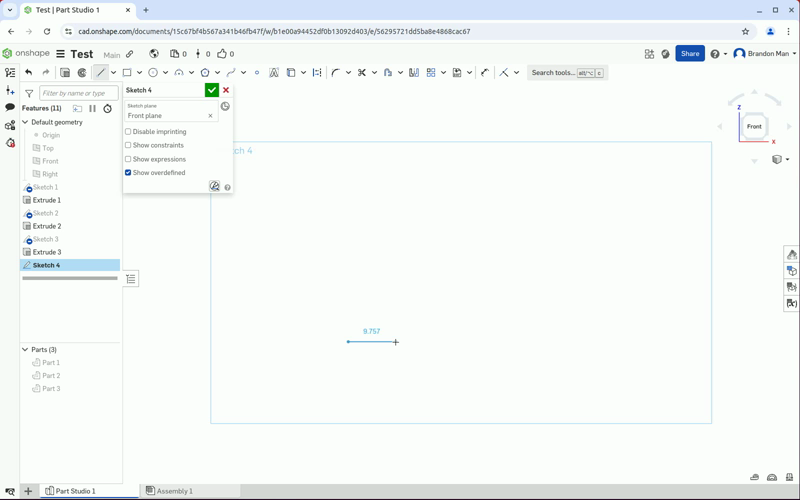
click(395, 341)
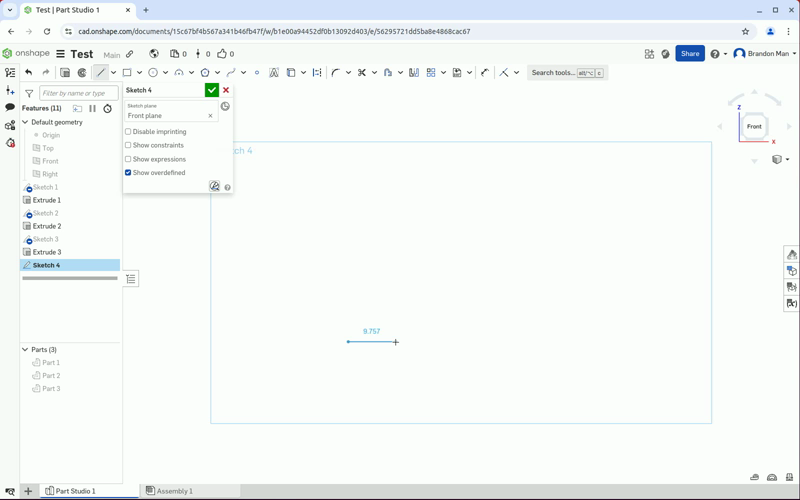
key_up(shift)
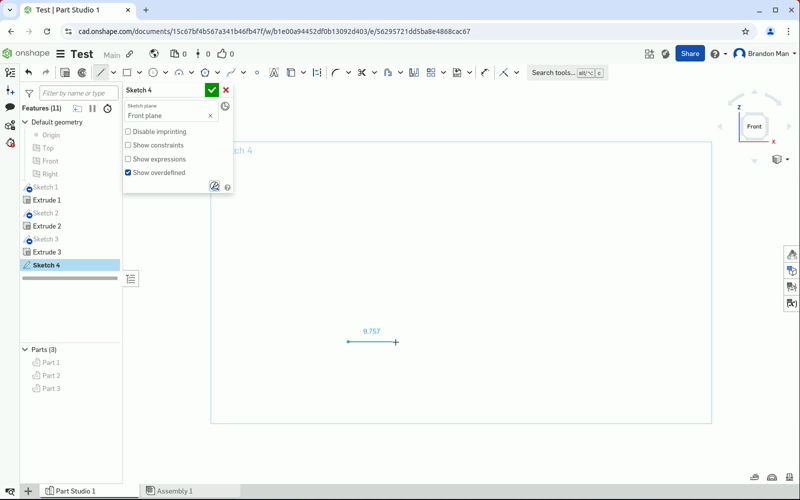
key_down(shift)
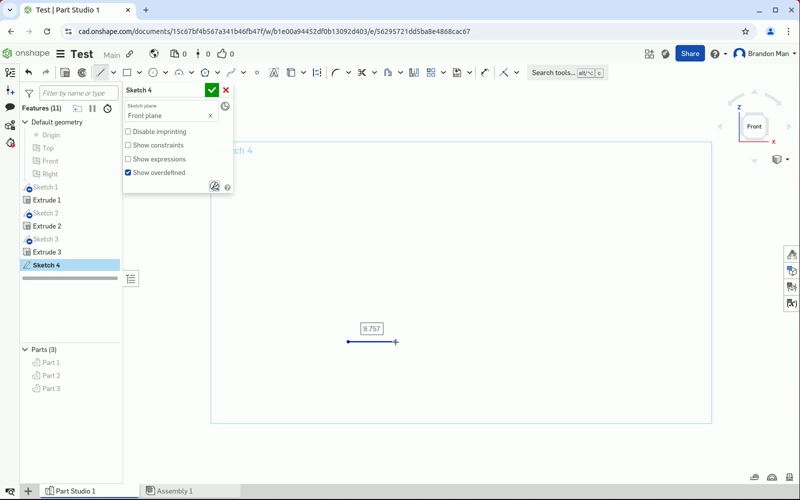
mouse_move(395, 201)
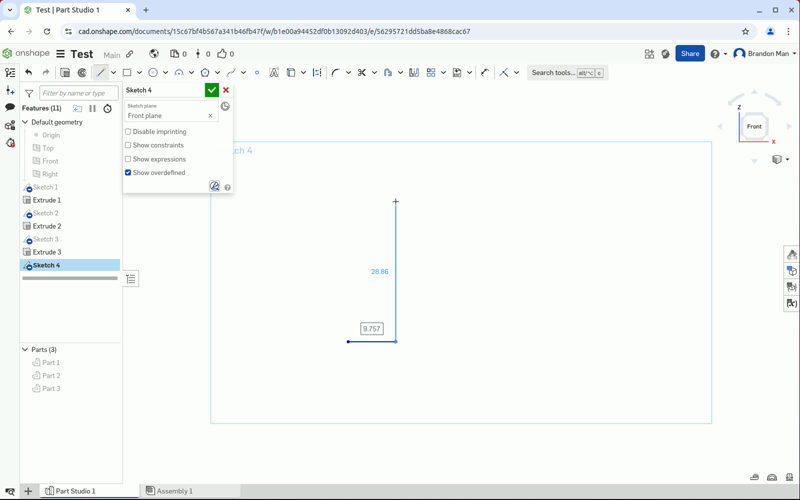
click(395, 201)
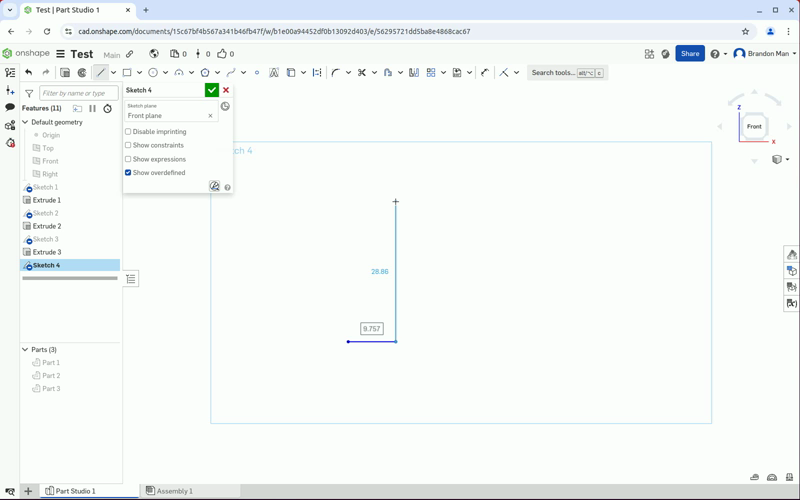
key_up(shift)
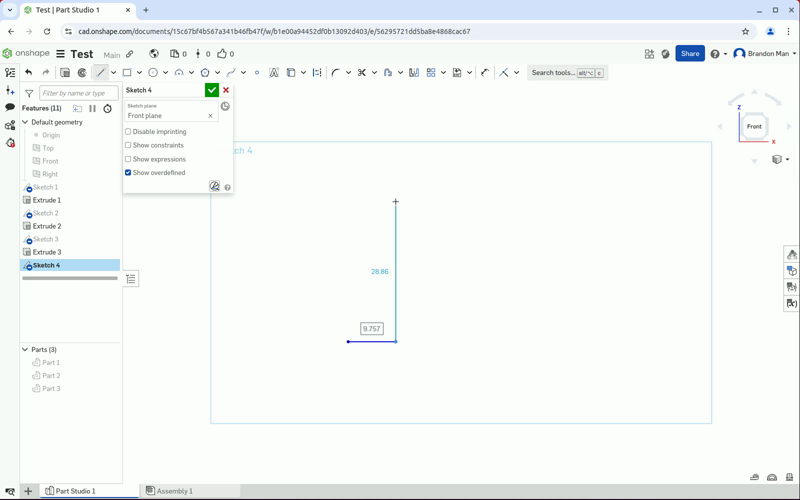
key_down(shift)
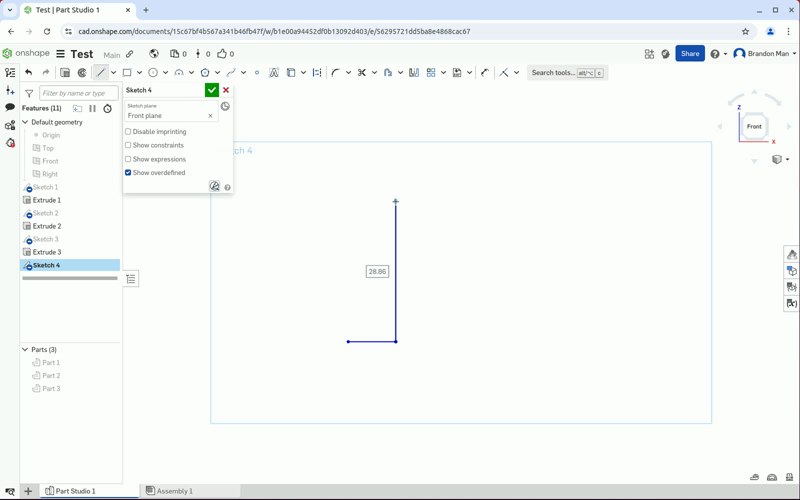
mouse_move(348, 341)
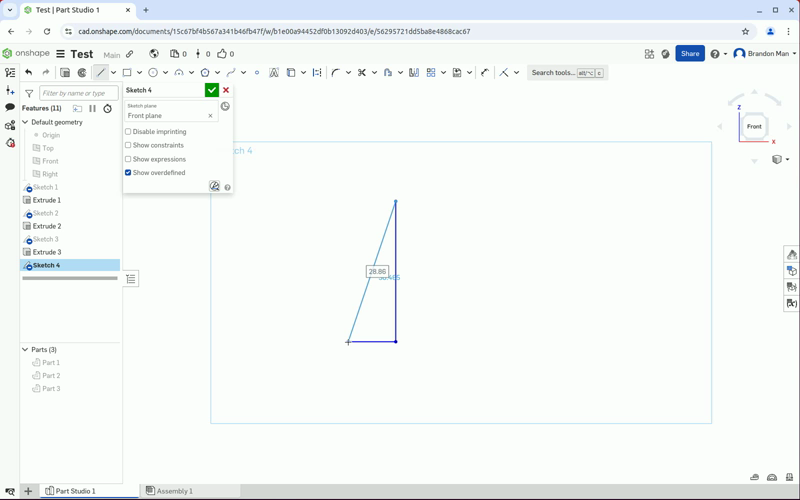
key_up(shift)
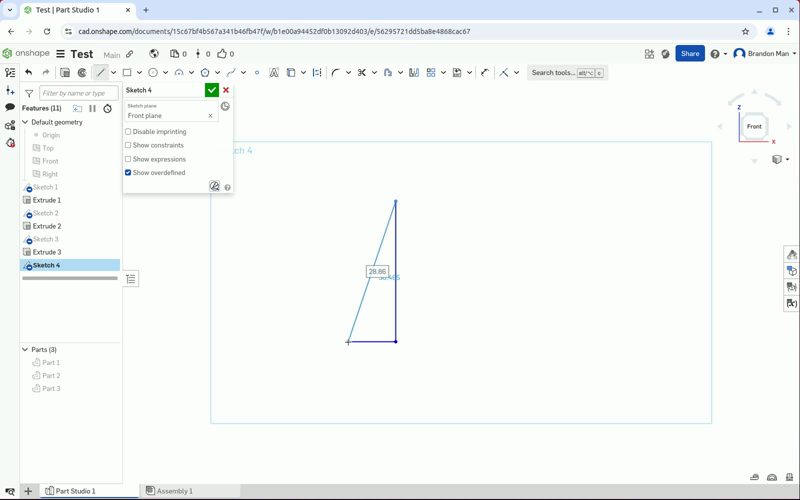
click(348, 341)
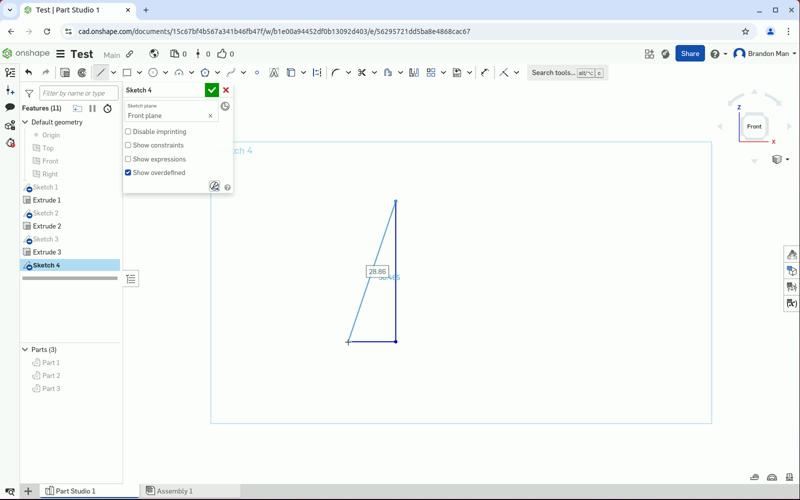
key(esc)
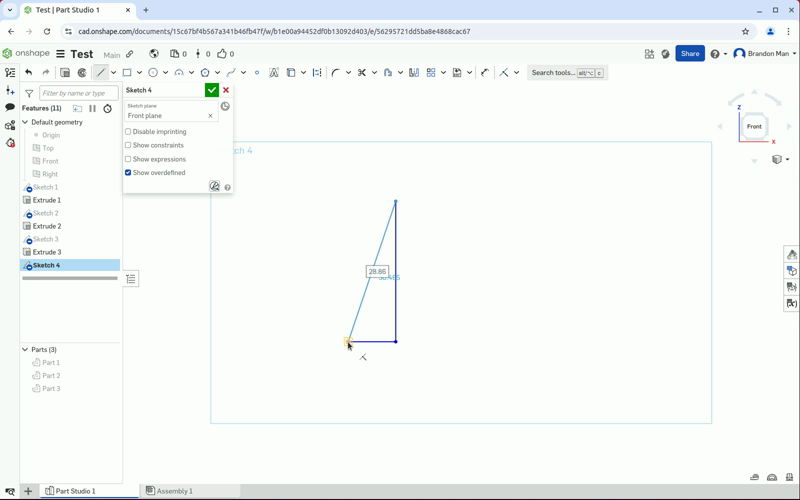
mouse_move(384, 252)
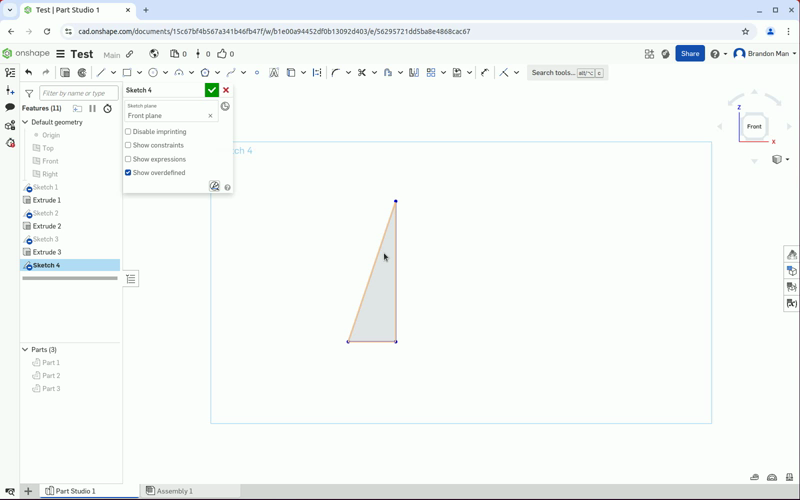
click(384, 252)
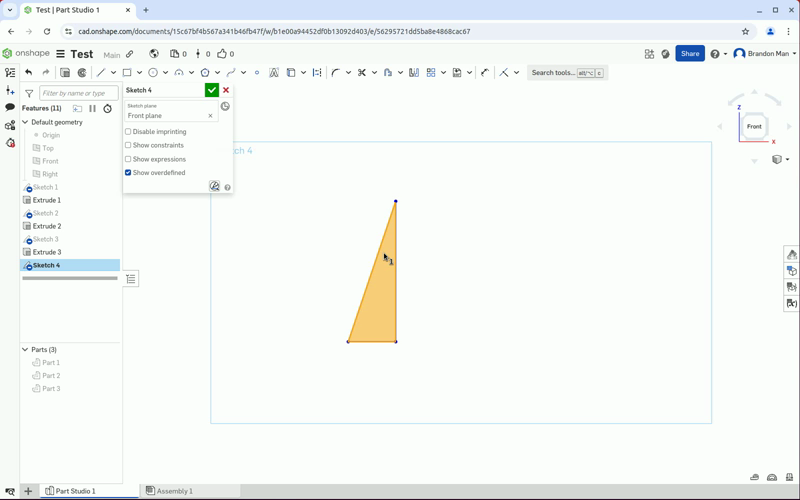
mouse_move(73, 352)
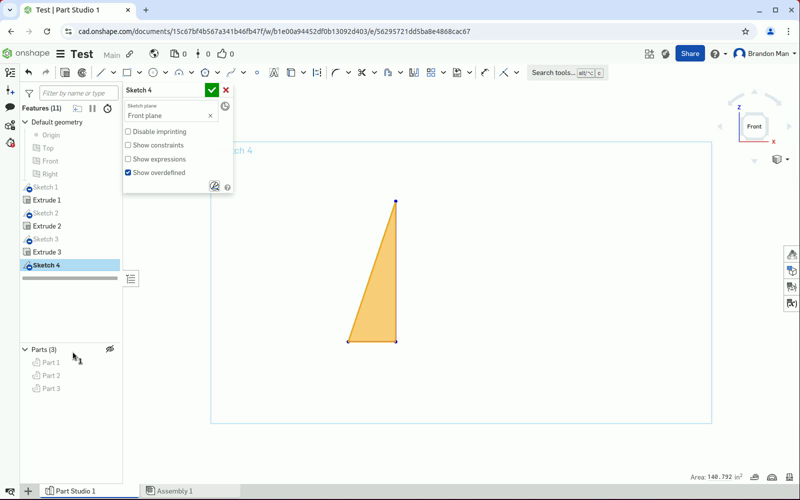
key(shift+y)
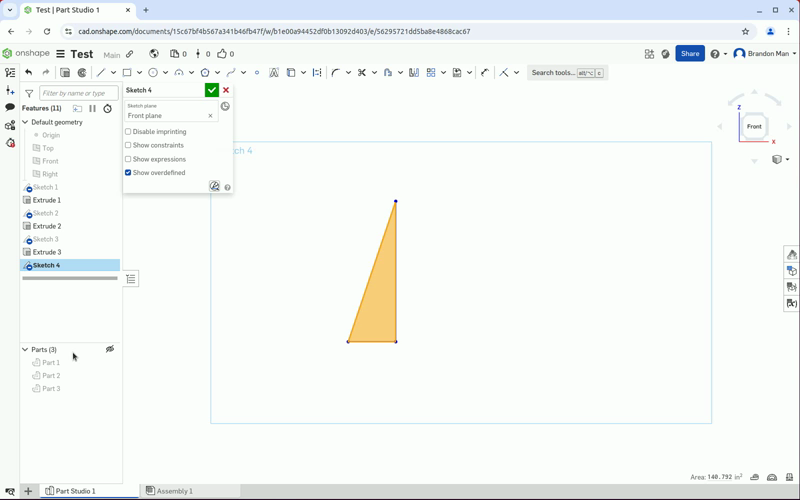
key(shift+e)
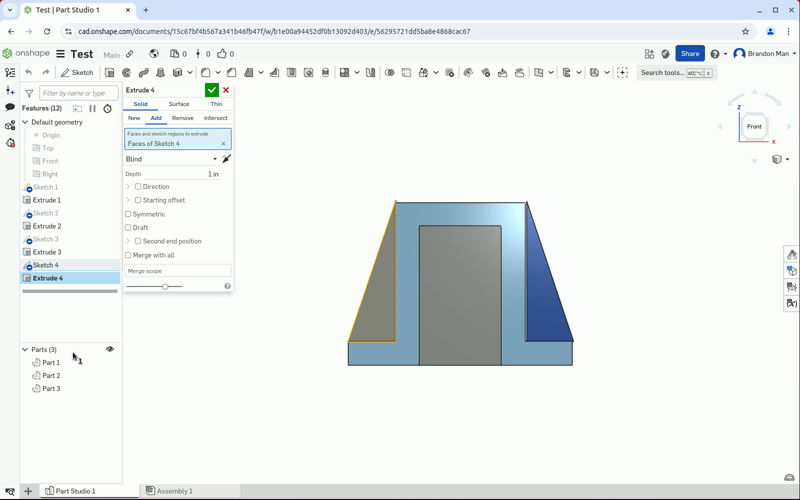
mouse_move(143, 106)
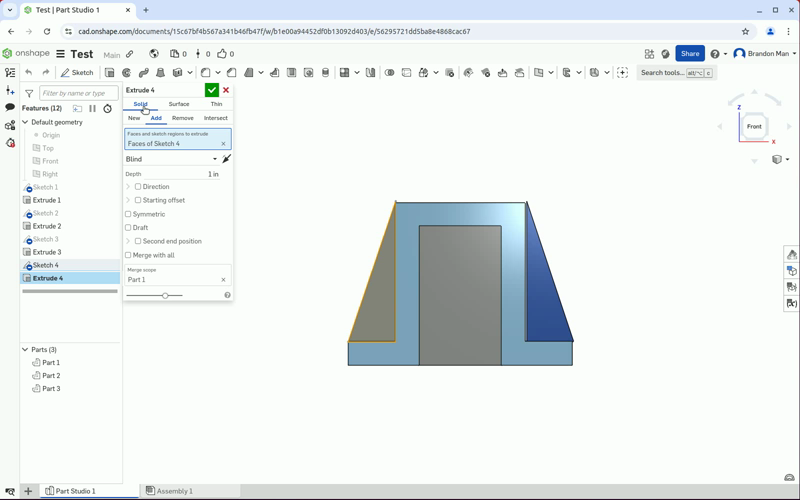
click(143, 106)
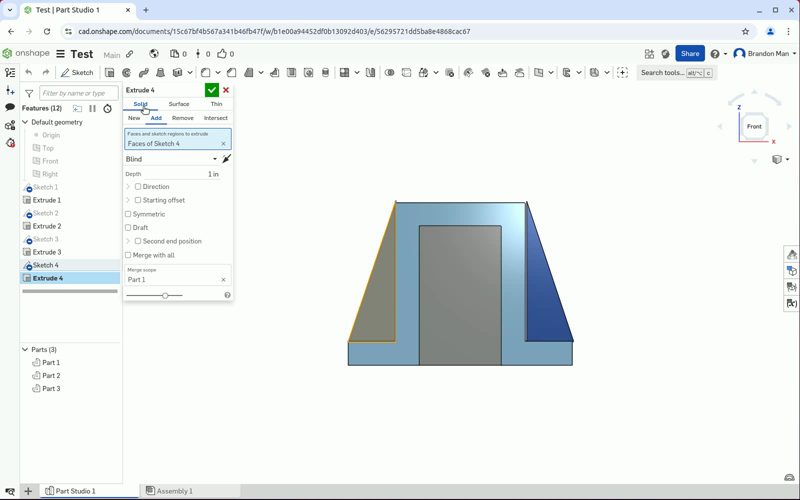
mouse_move(137, 120)
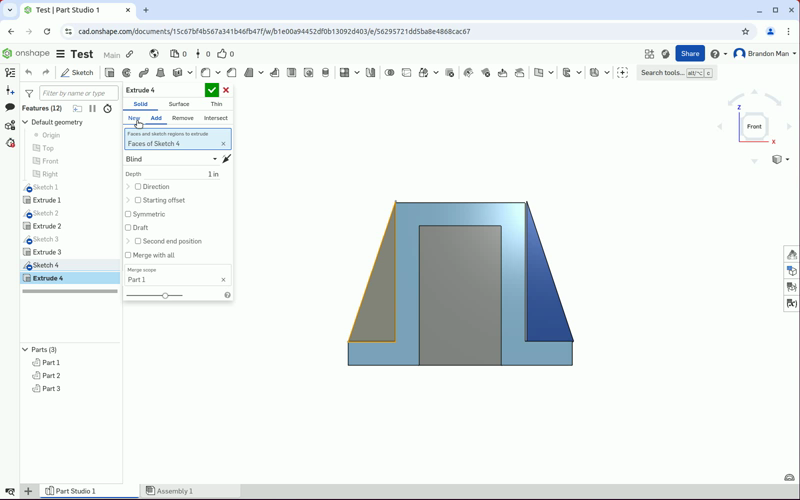
click(137, 120)
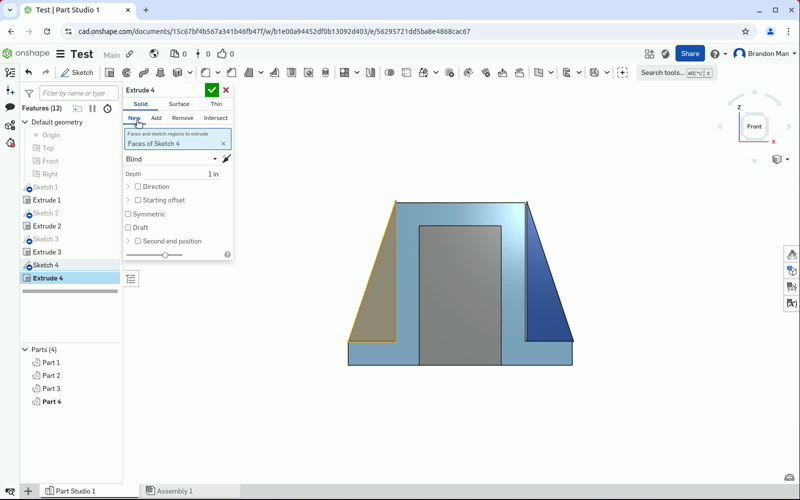
key(tab, 4)
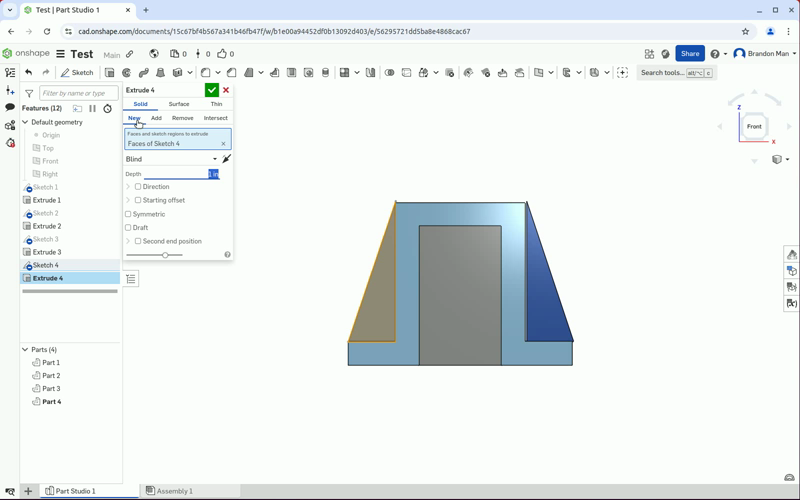
text(4.814)
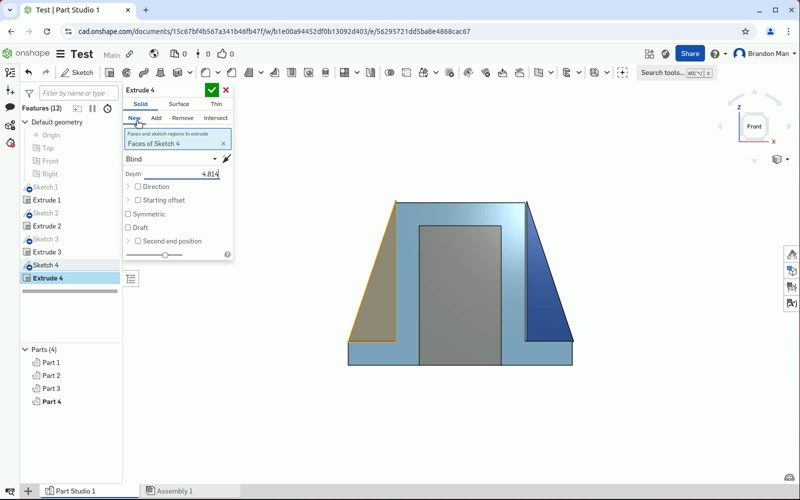
key(enter)
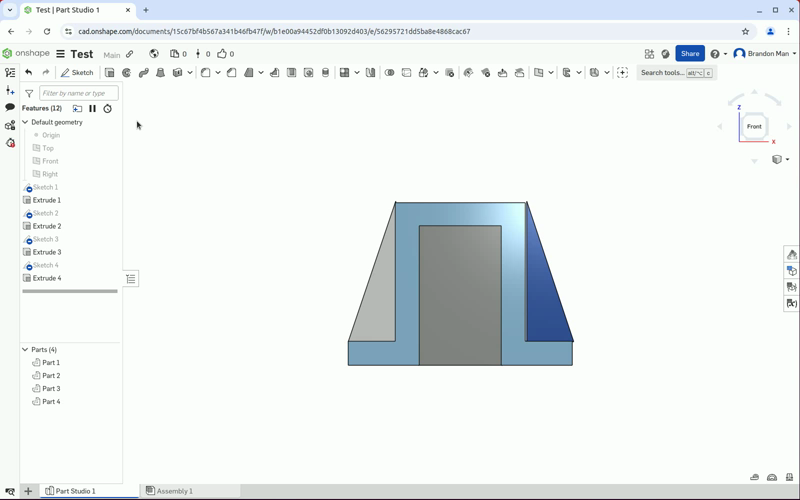
key(shift+h)
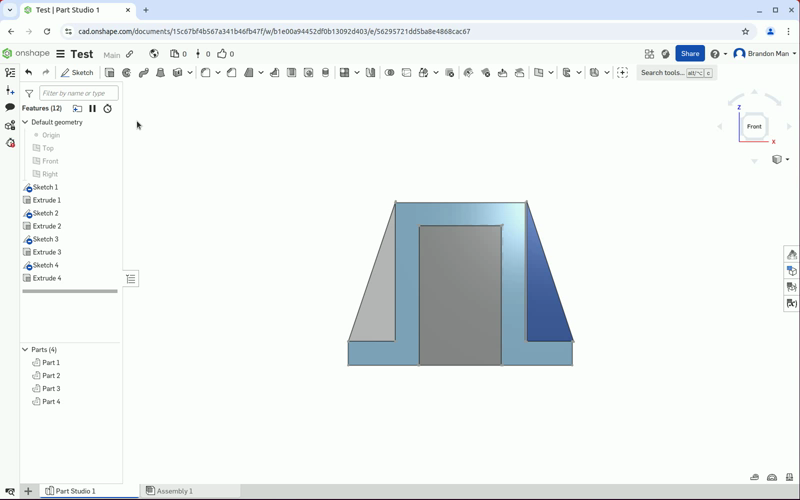
key(shift+h)
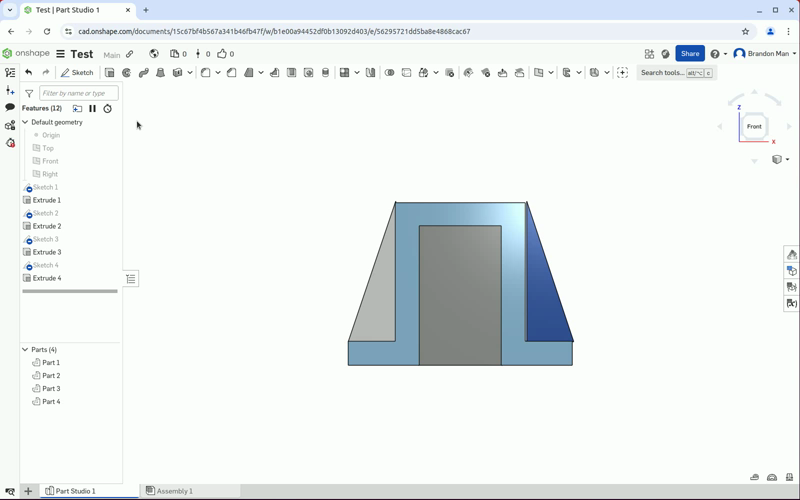
mouse_move(73, 189)
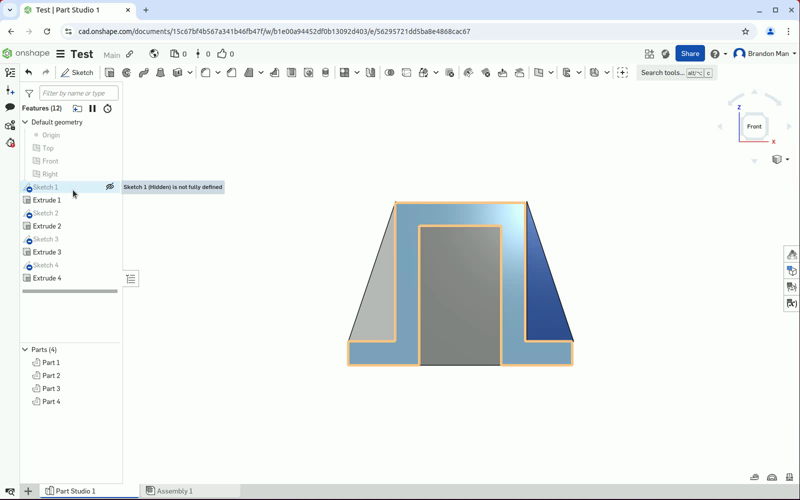
click(73, 189)
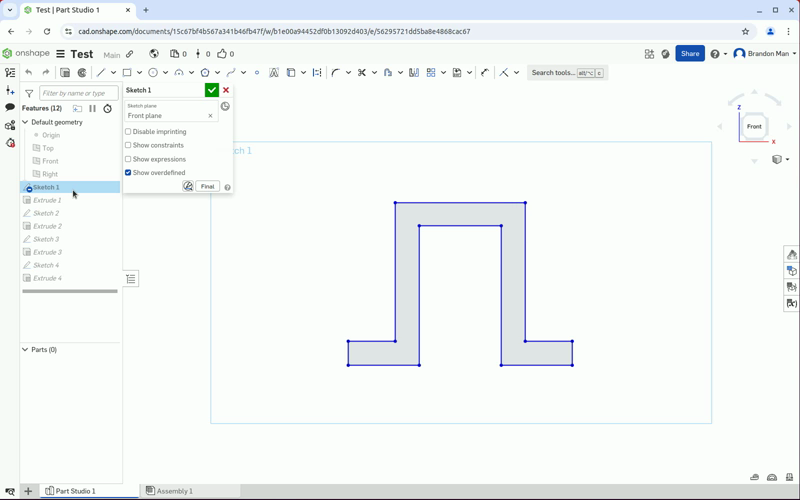
mouse_move(229, 92)
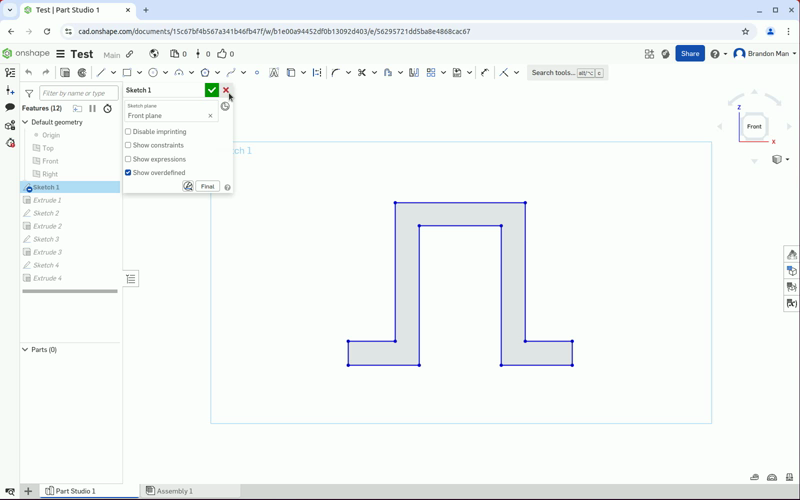
click(229, 92)
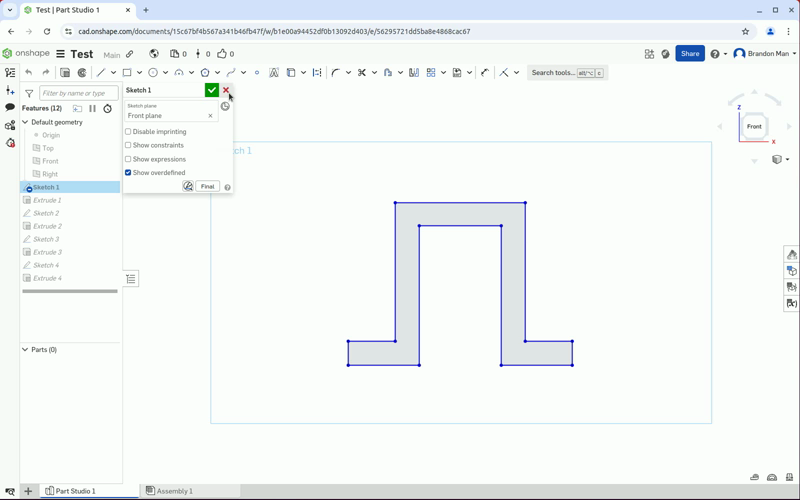
key(shift+s)
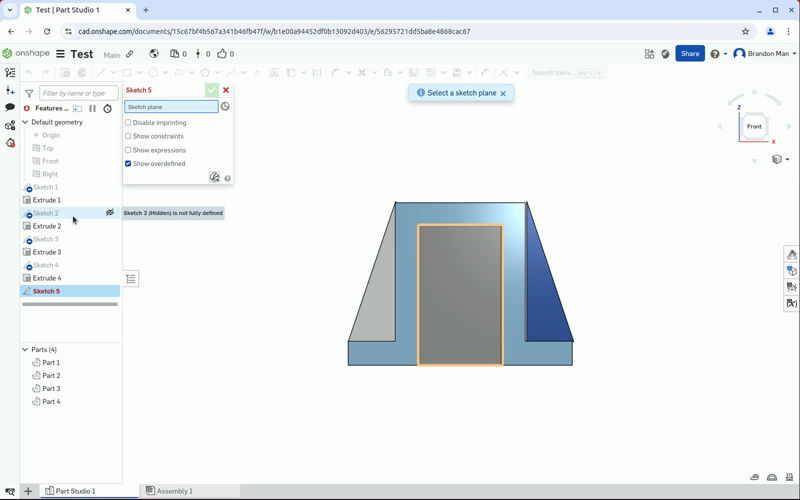
scroll(3)
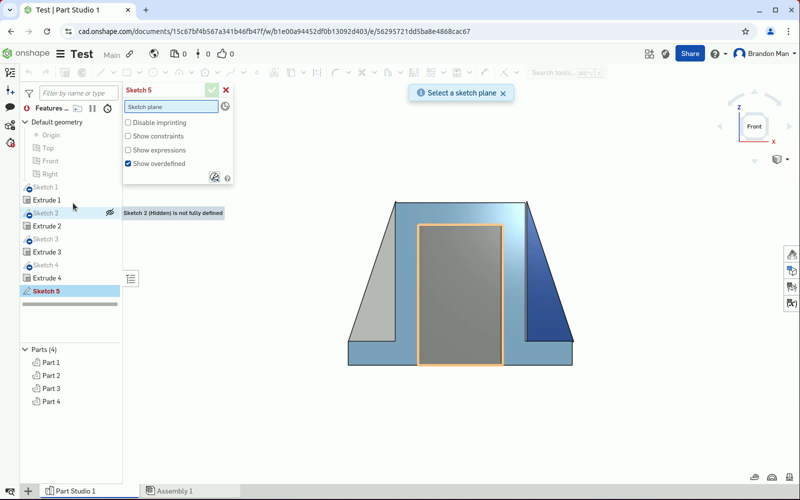
mouse_move(73, 163)
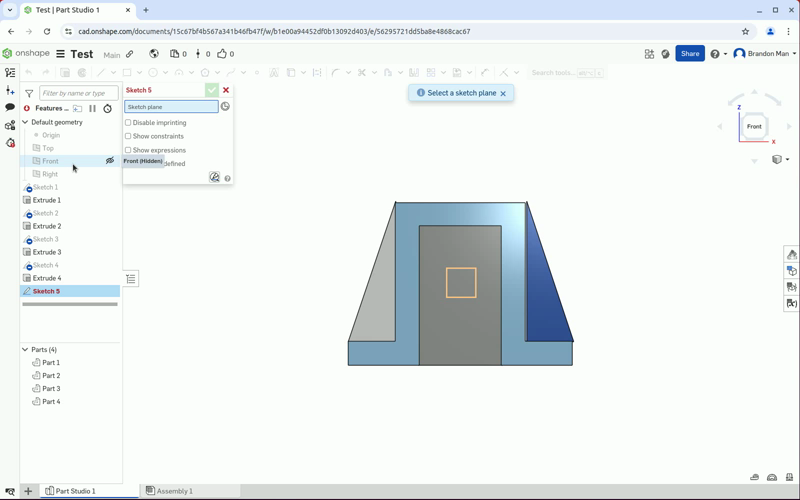
click(73, 163)
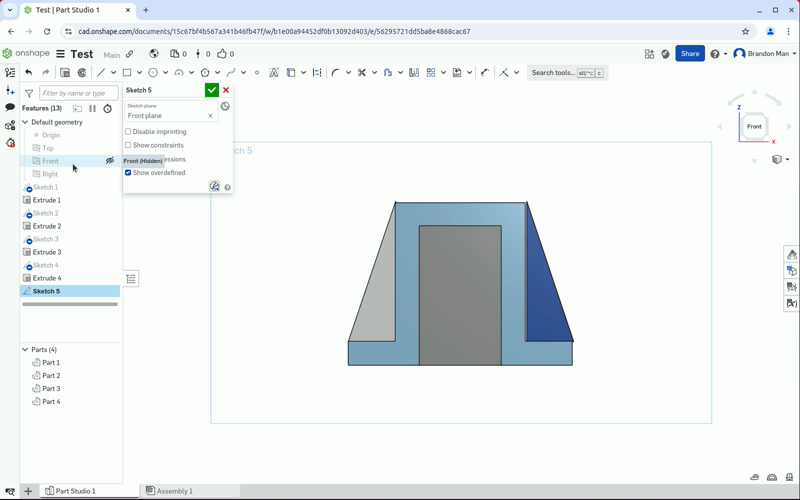
mouse_move(73, 352)
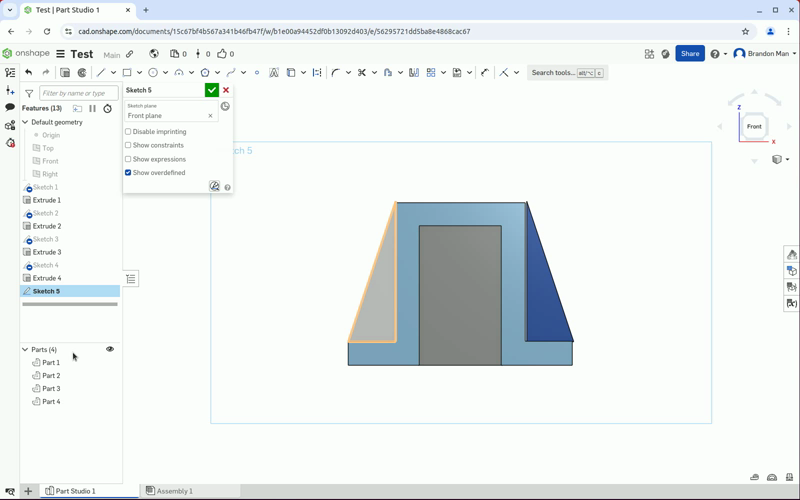
key(y)
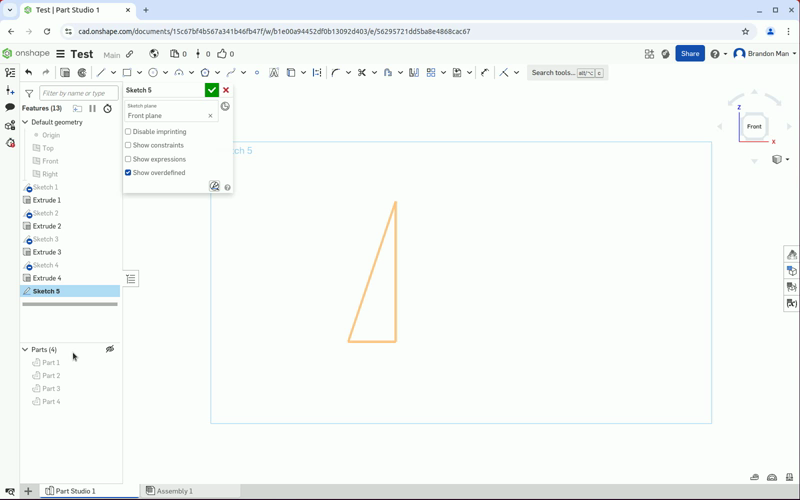
key(l)
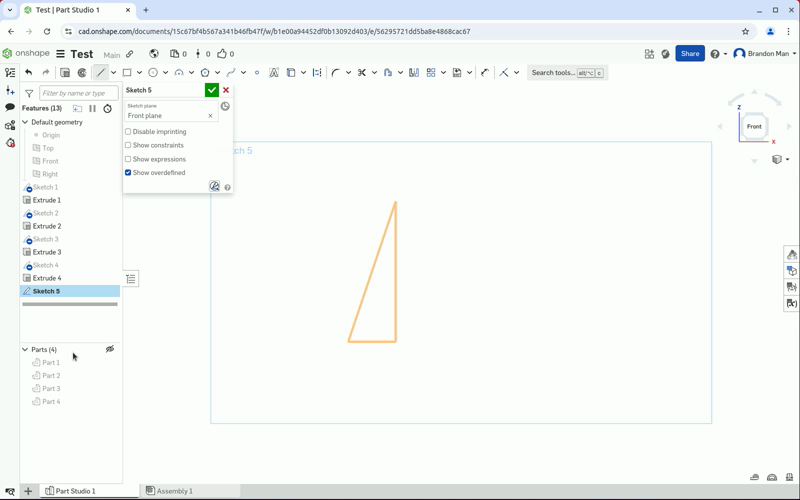
key_down(shift)
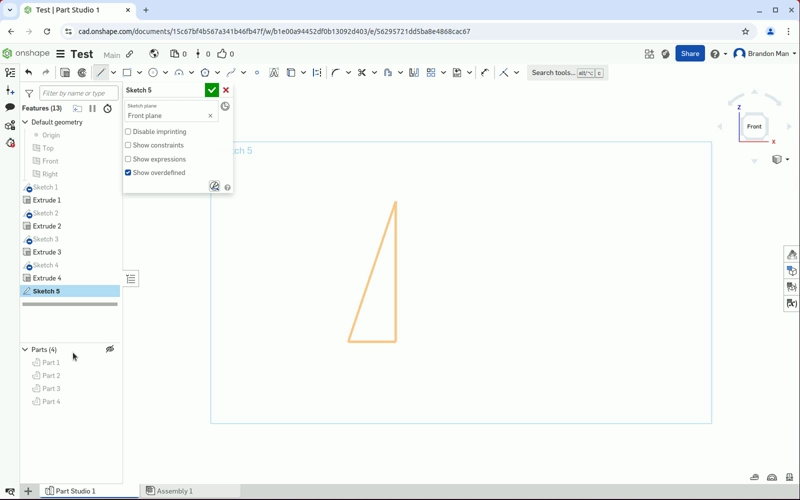
mouse_move(348, 365)
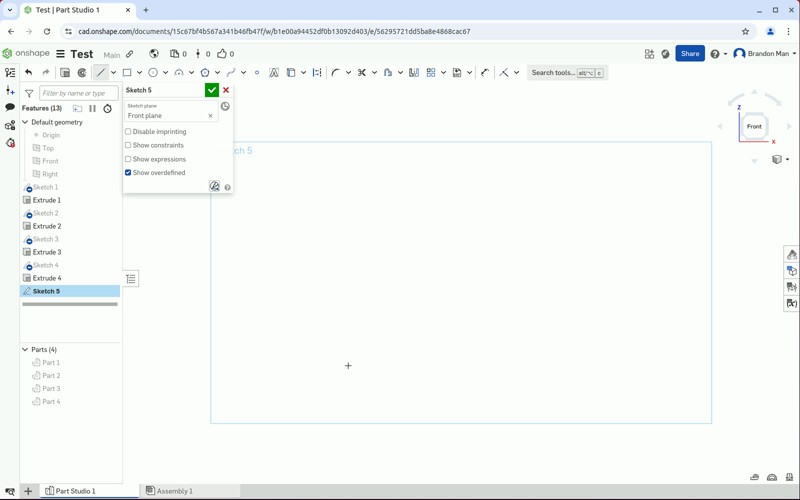
click(348, 365)
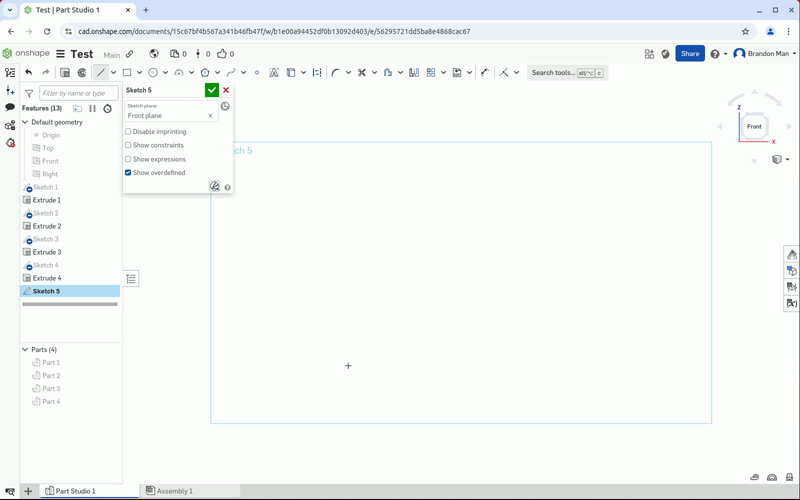
key_up(shift)
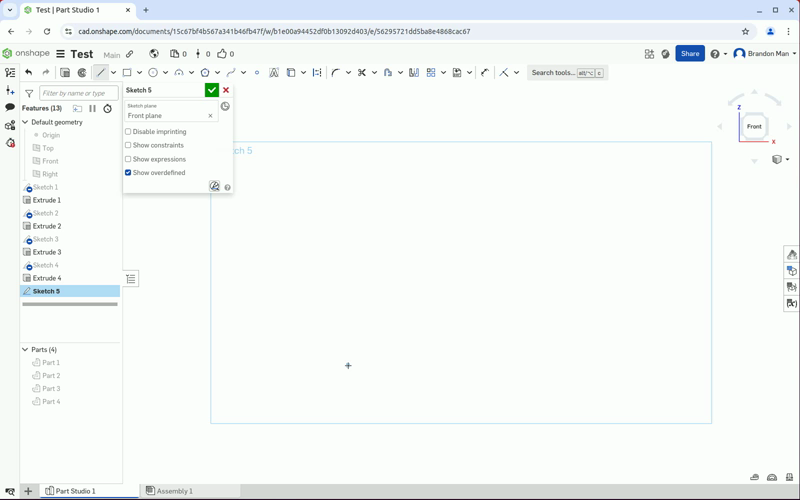
key_down(shift)
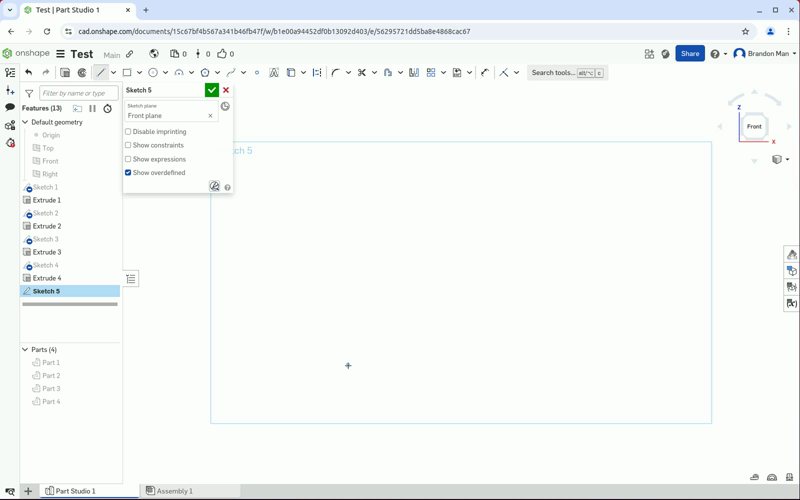
mouse_move(419, 365)
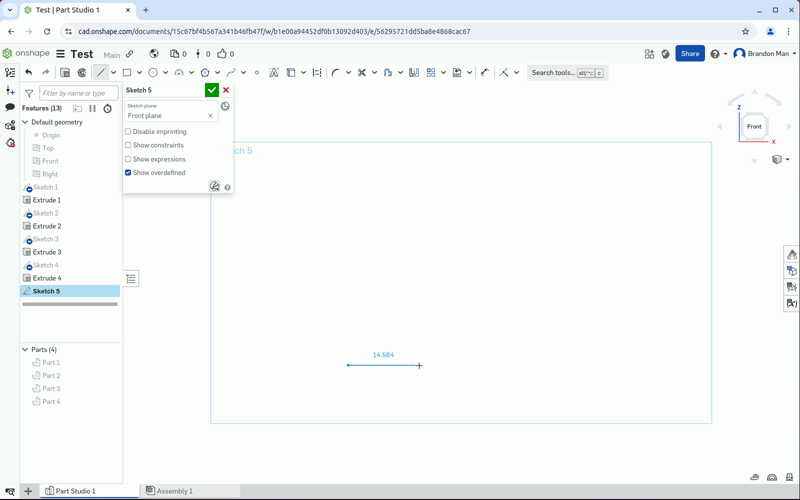
click(419, 365)
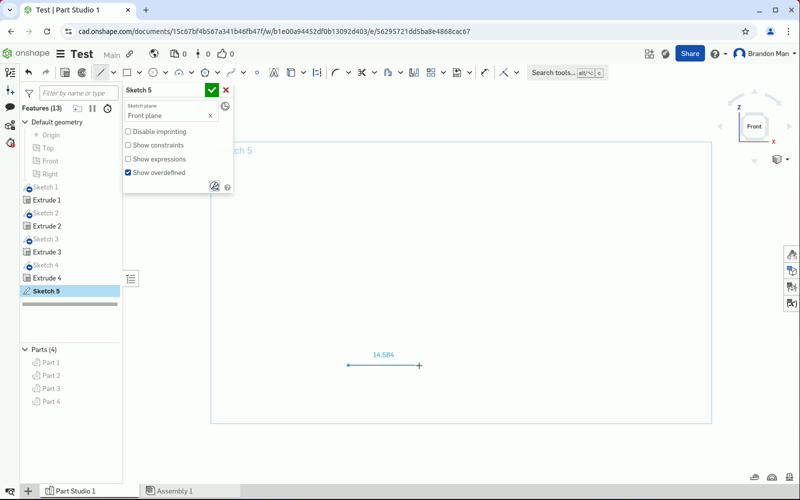
key_up(shift)
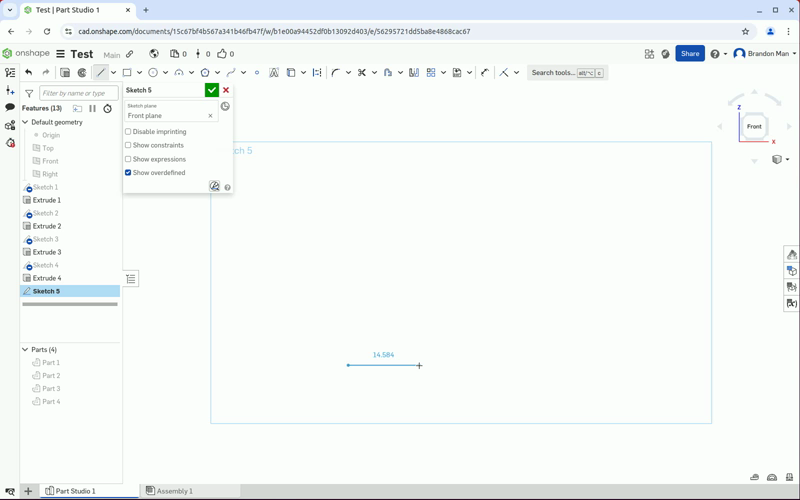
key_down(shift)
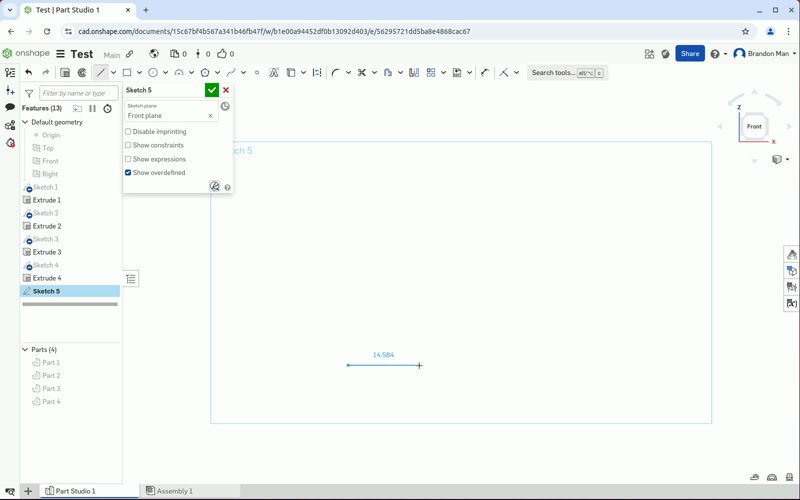
mouse_move(419, 225)
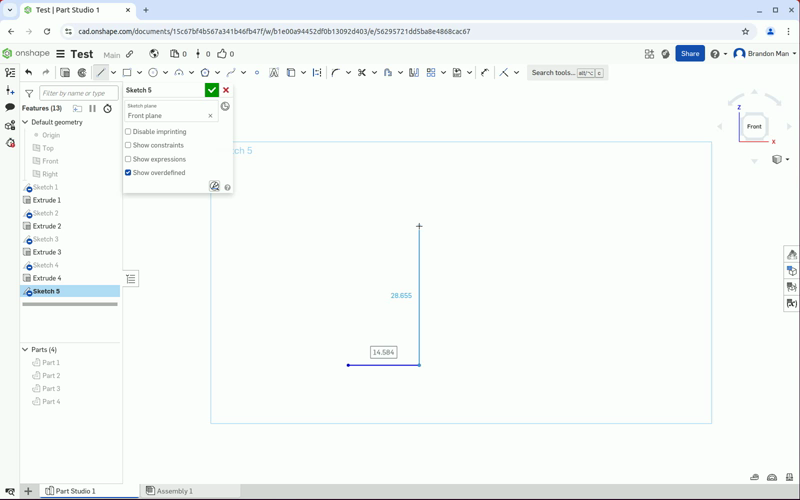
click(419, 225)
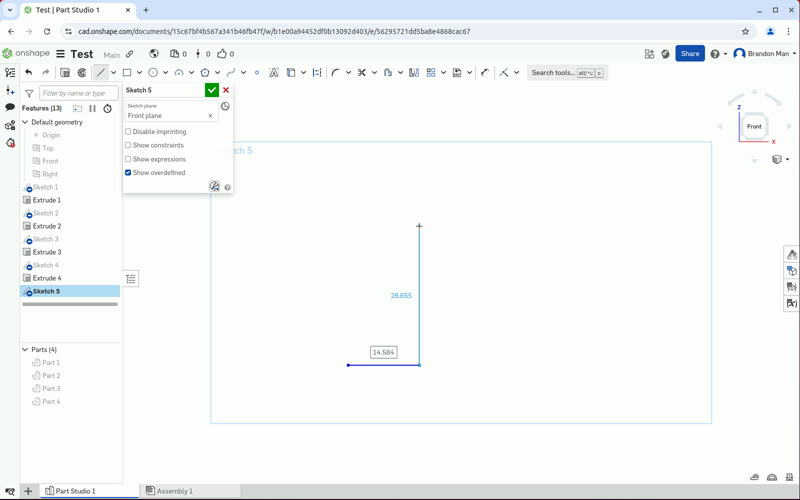
key_up(shift)
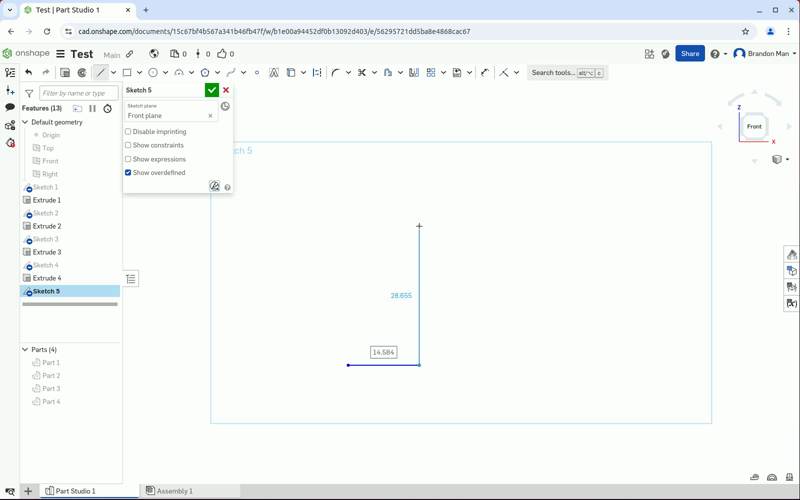
key_down(shift)
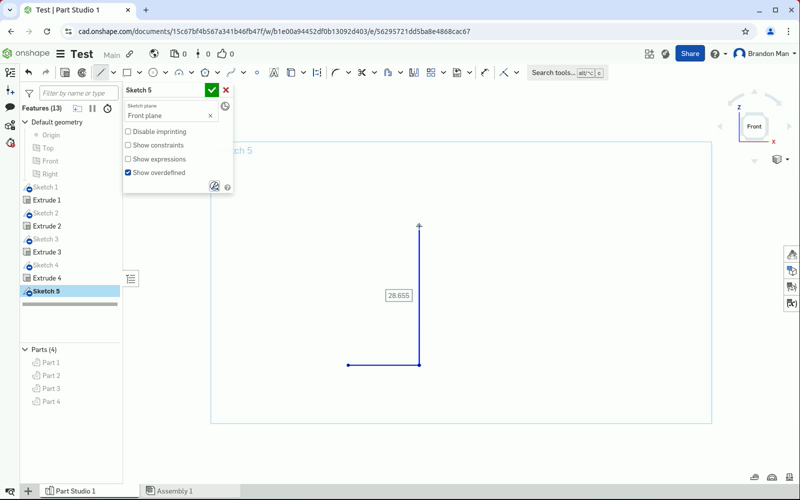
mouse_move(501, 225)
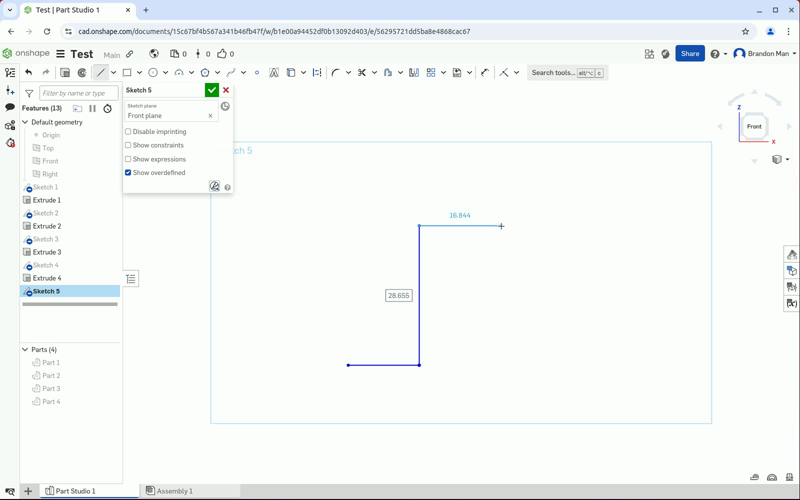
click(501, 225)
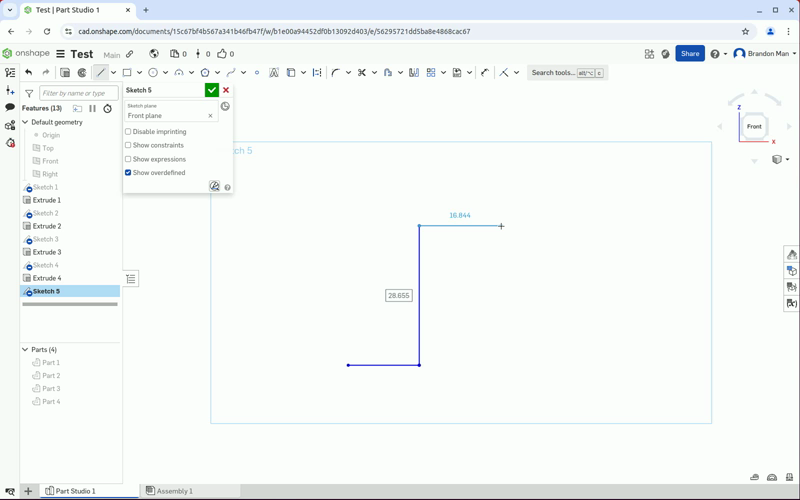
key_up(shift)
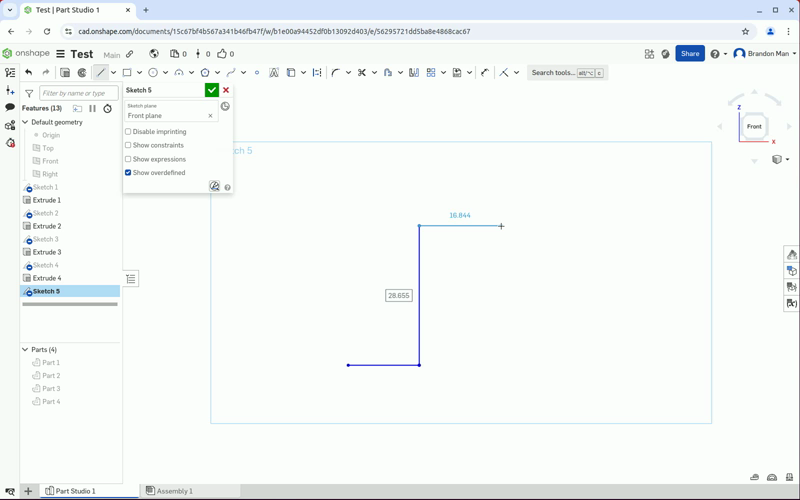
key_down(shift)
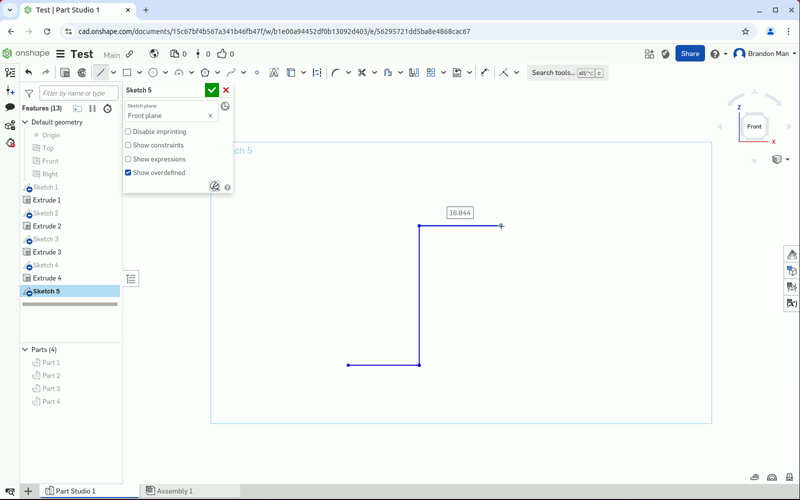
mouse_move(501, 365)
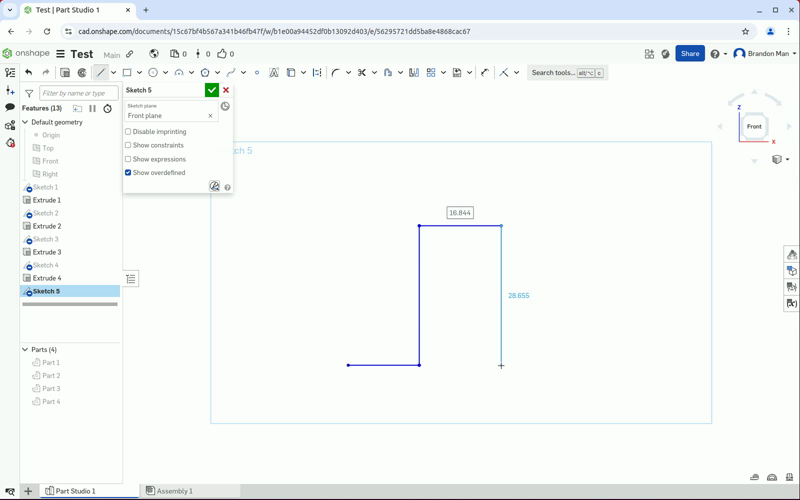
click(501, 365)
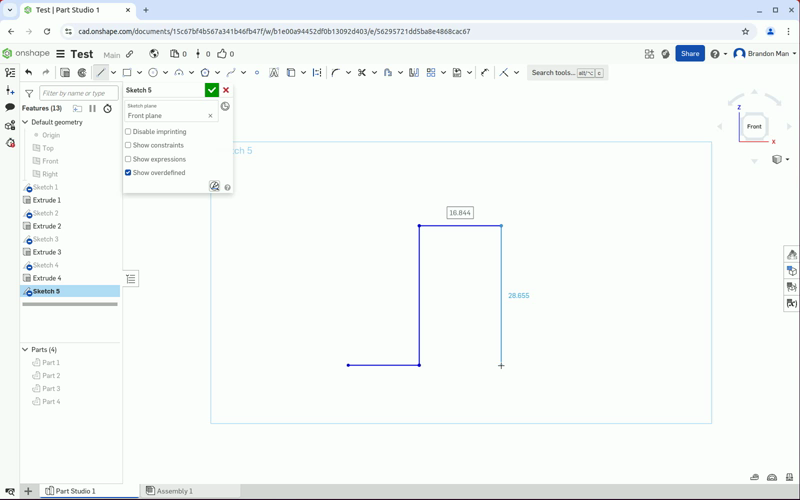
key_up(shift)
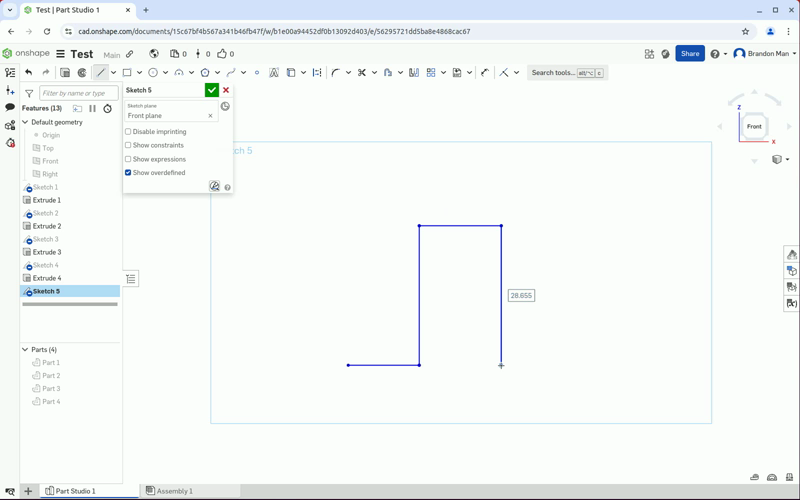
key_down(shift)
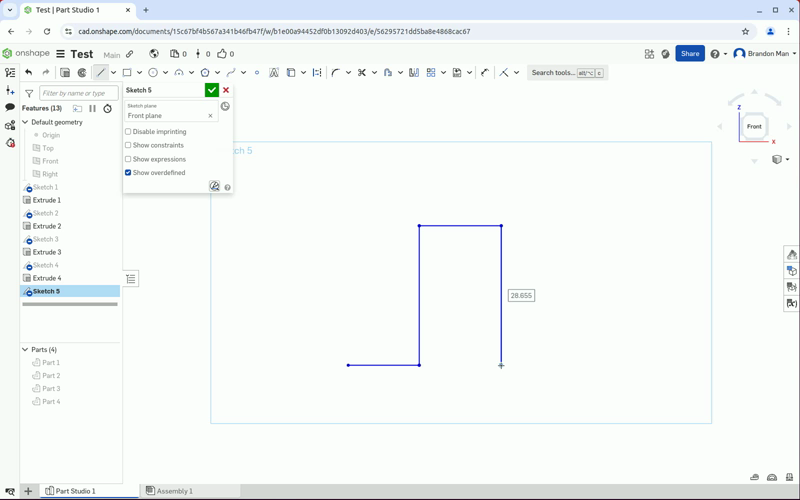
mouse_move(572, 365)
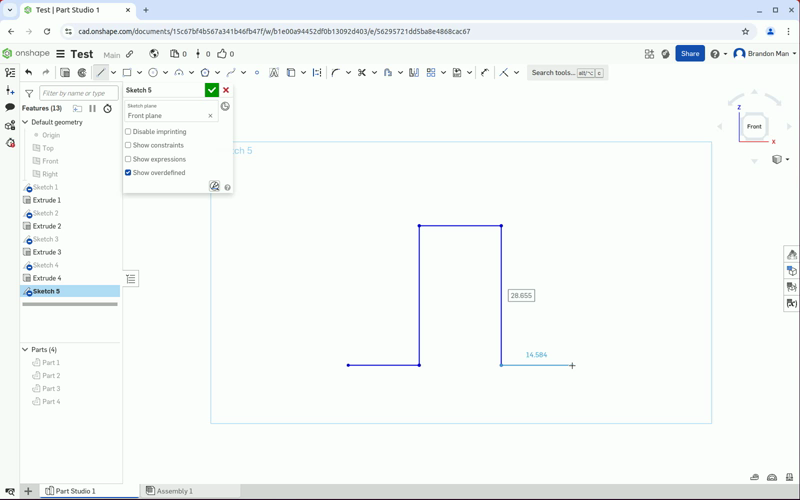
click(572, 365)
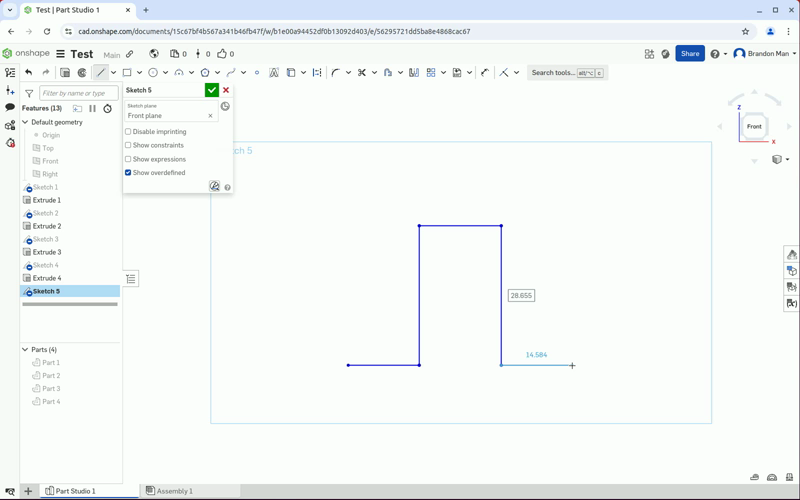
key_up(shift)
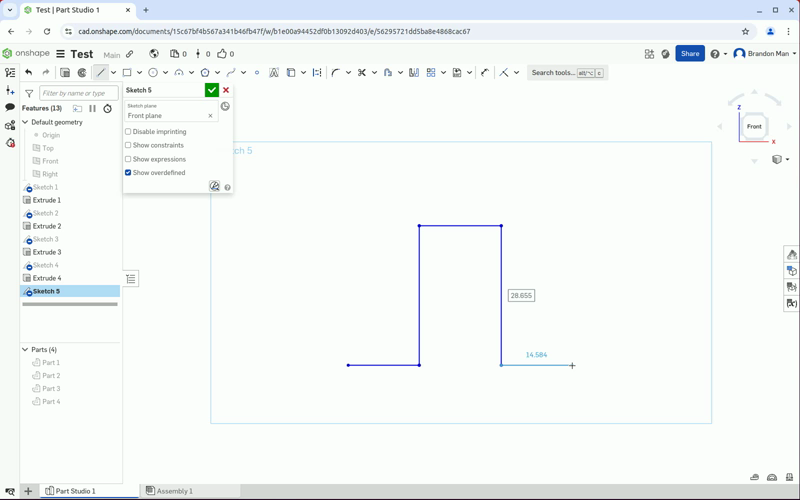
key_down(shift)
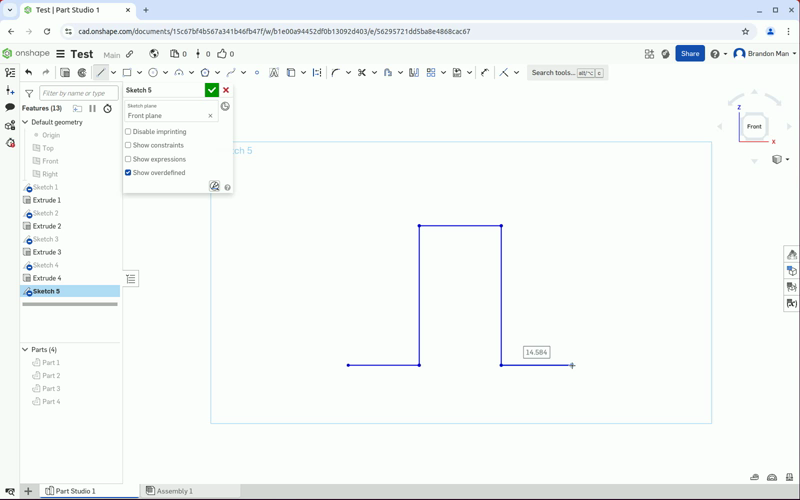
mouse_move(589, 365)
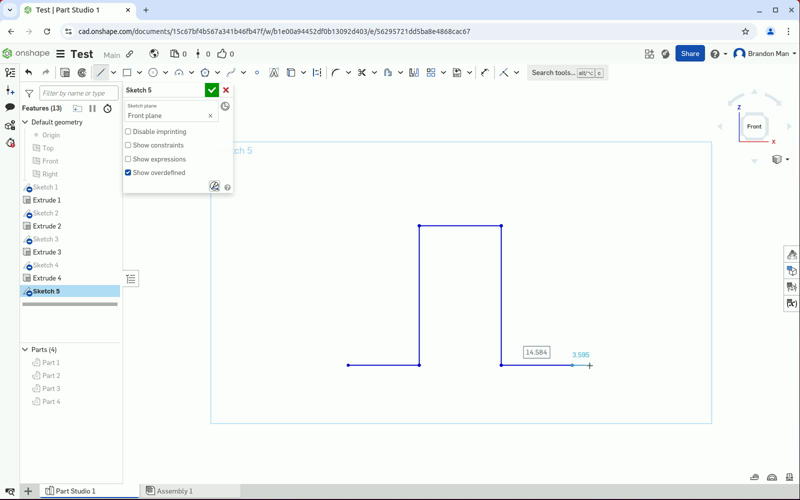
mouse_move(572, 341)
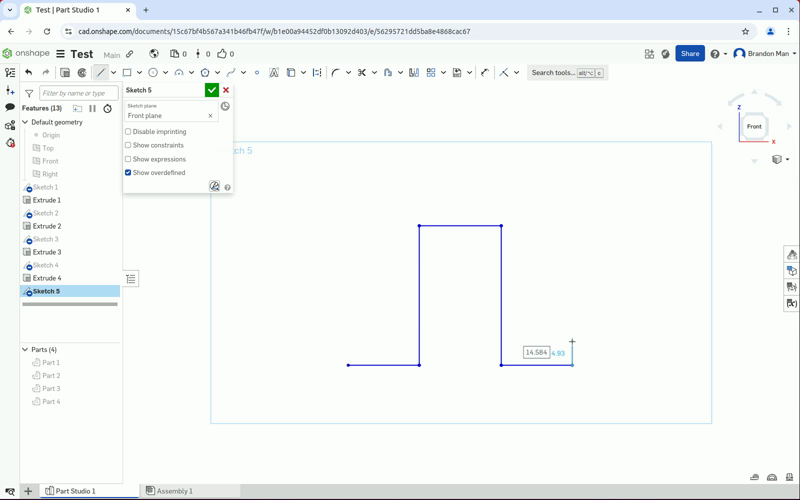
click(572, 341)
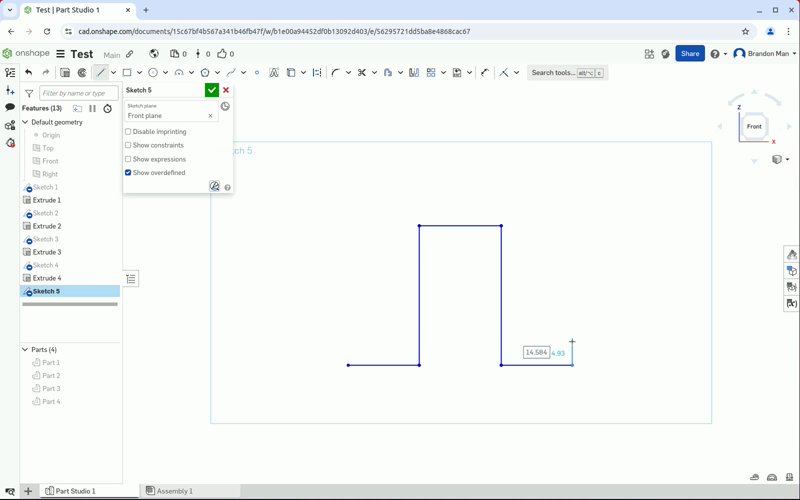
key_up(shift)
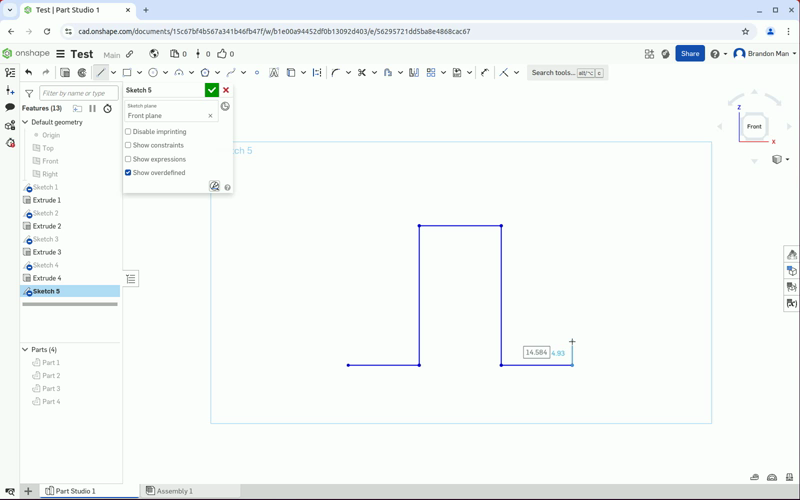
key_down(shift)
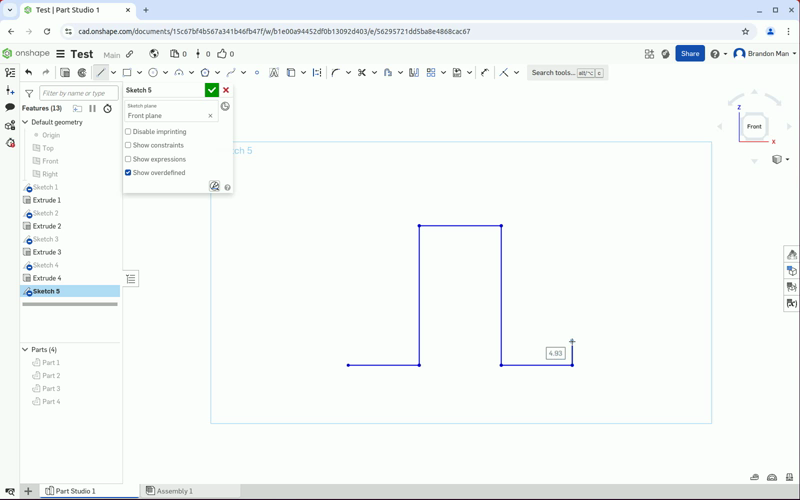
mouse_move(589, 341)
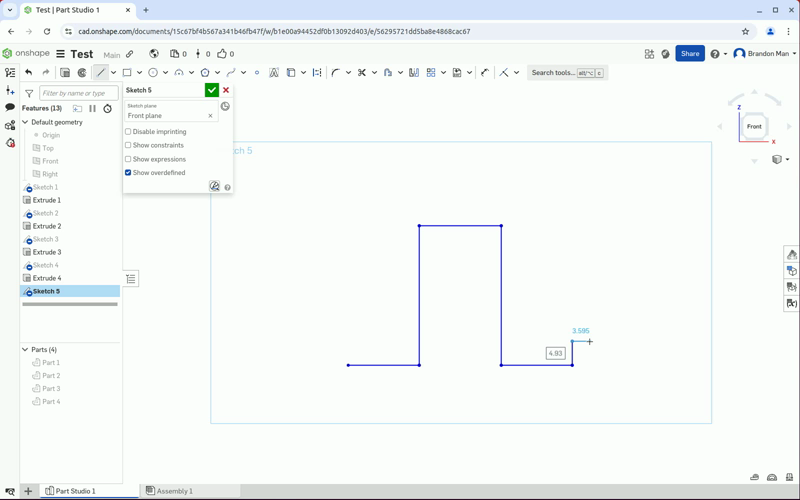
mouse_move(525, 341)
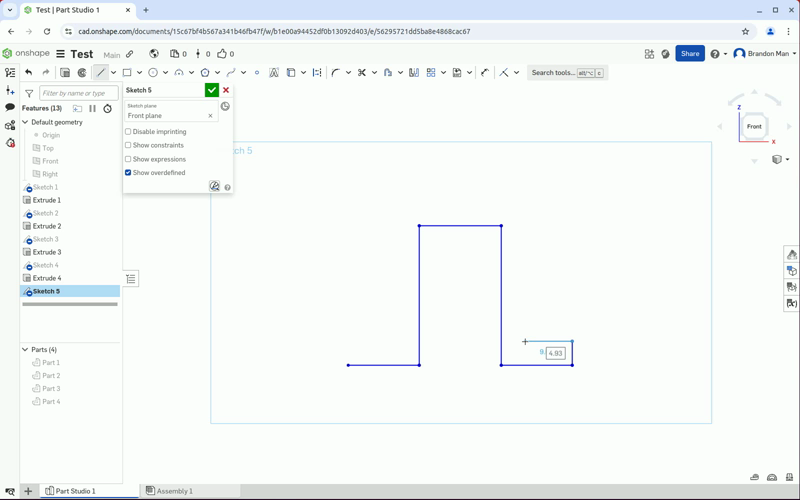
click(525, 341)
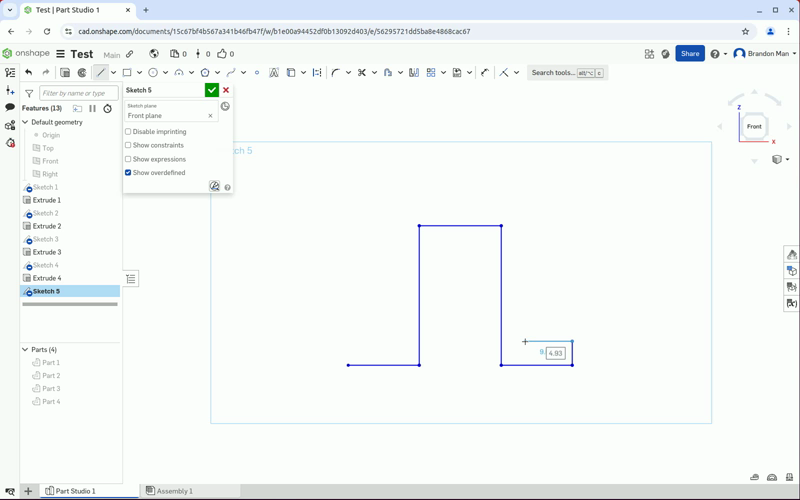
key_up(shift)
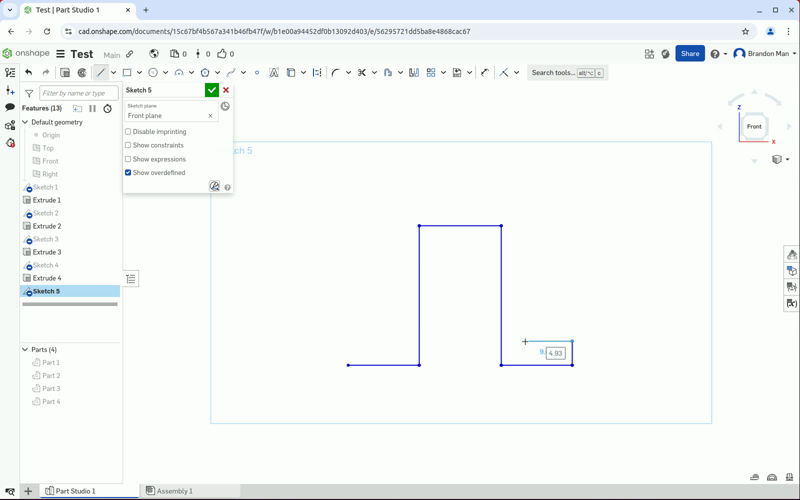
key_down(shift)
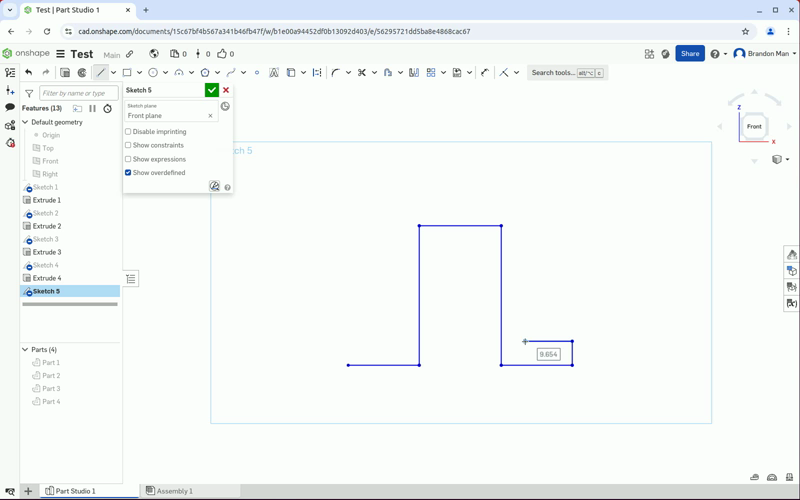
mouse_move(525, 202)
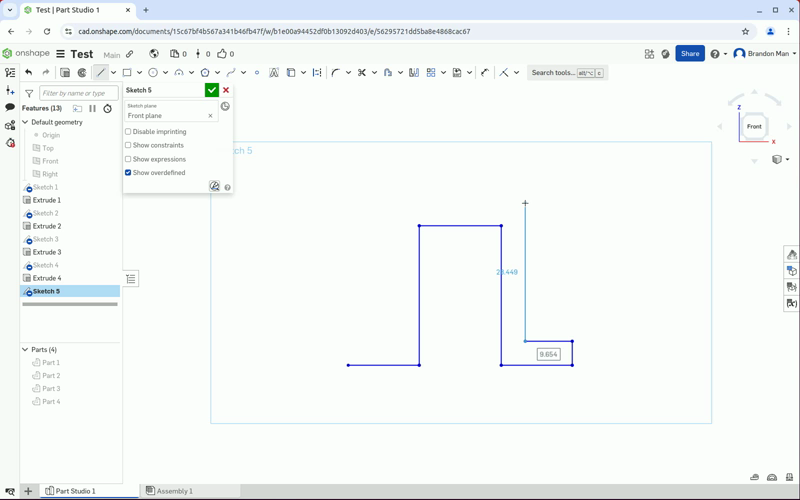
click(525, 202)
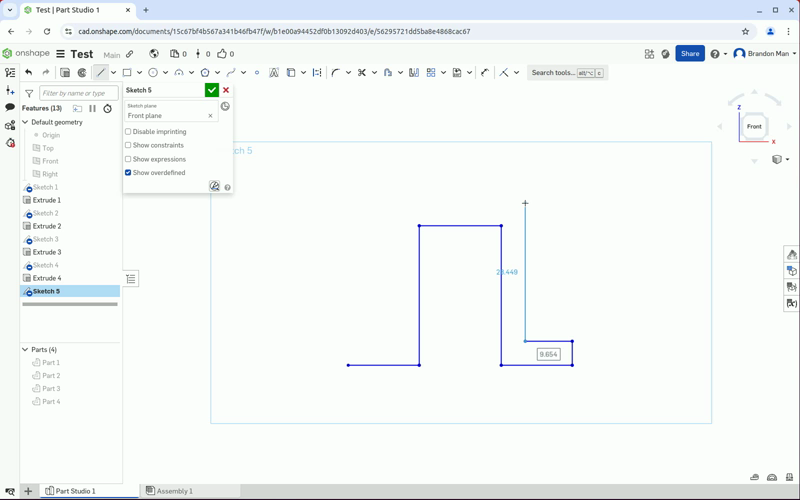
key_up(shift)
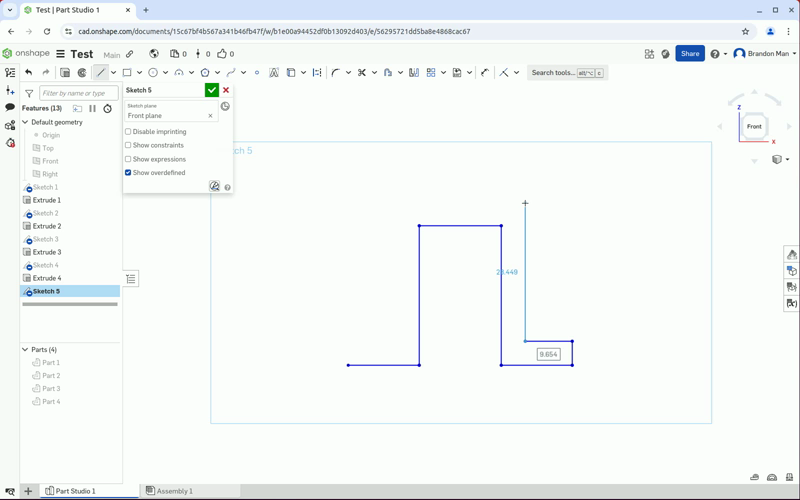
key_down(shift)
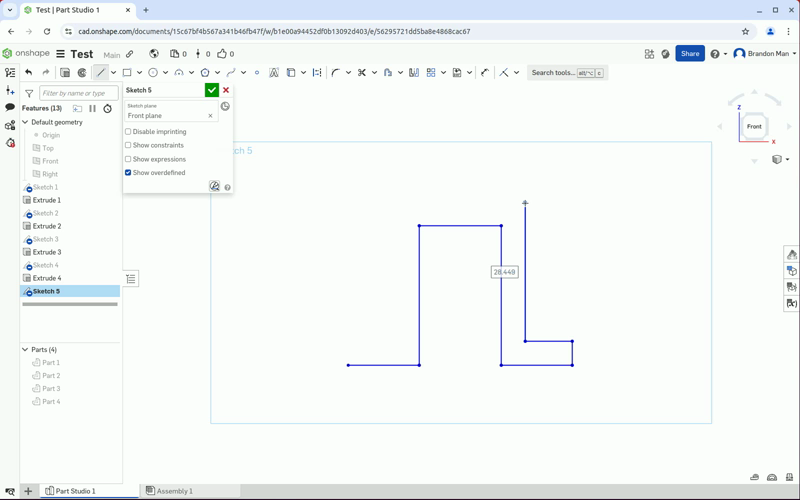
mouse_move(395, 202)
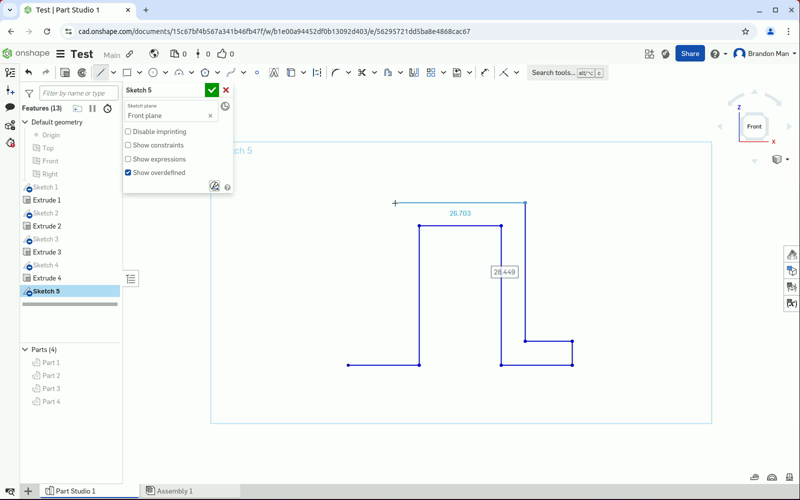
click(395, 202)
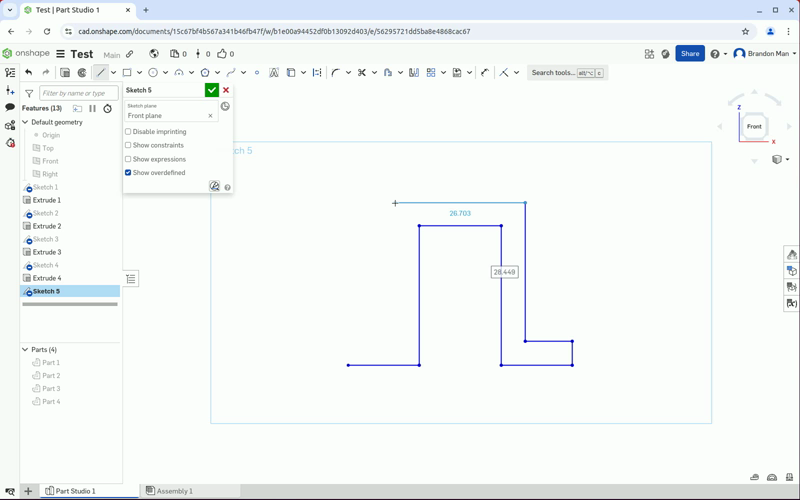
key_up(shift)
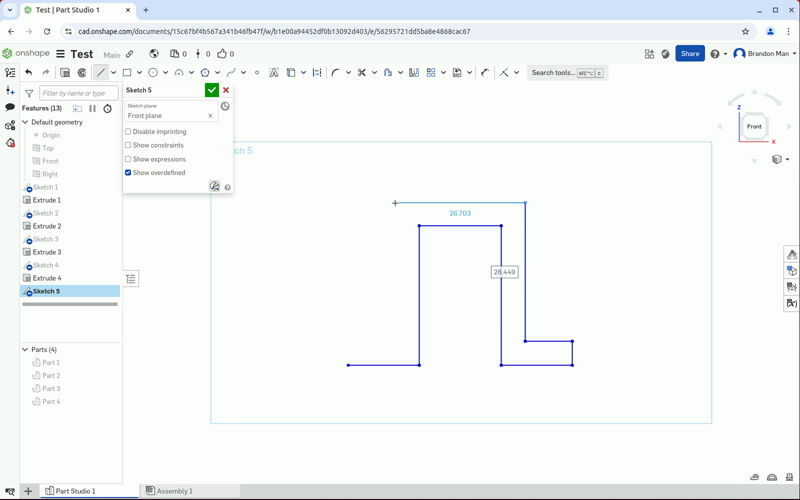
key_down(shift)
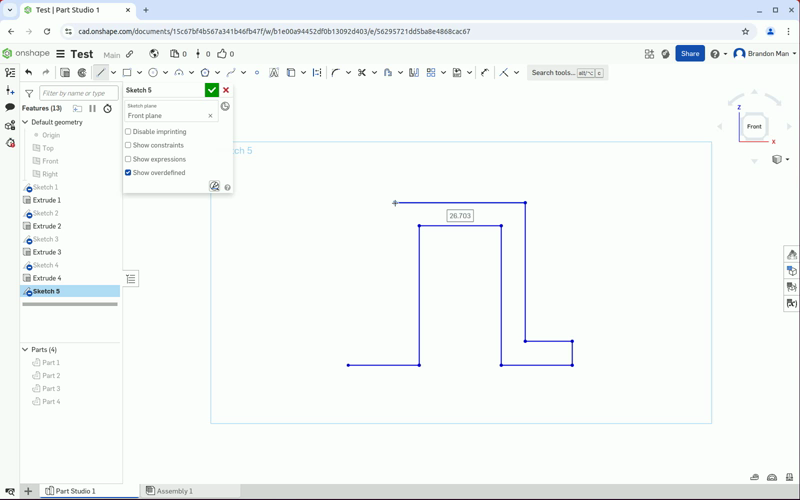
mouse_move(395, 341)
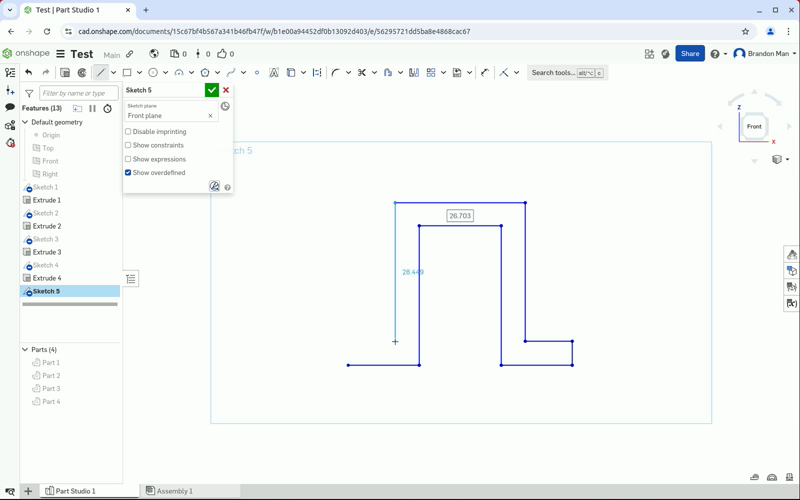
click(395, 341)
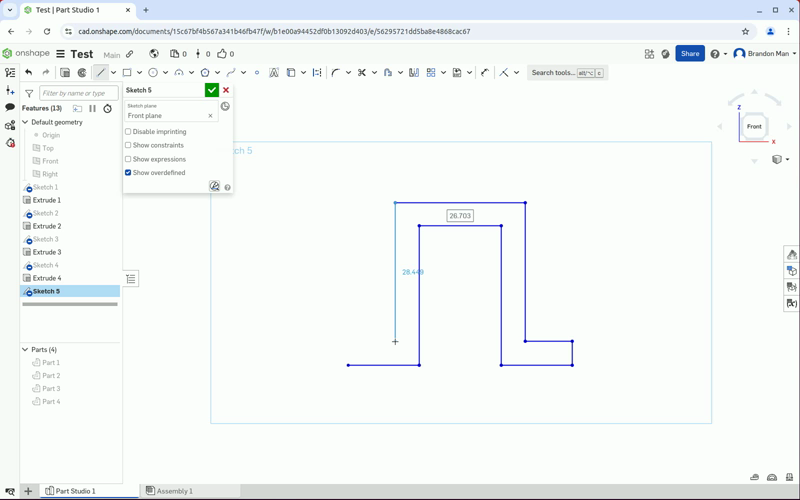
key_up(shift)
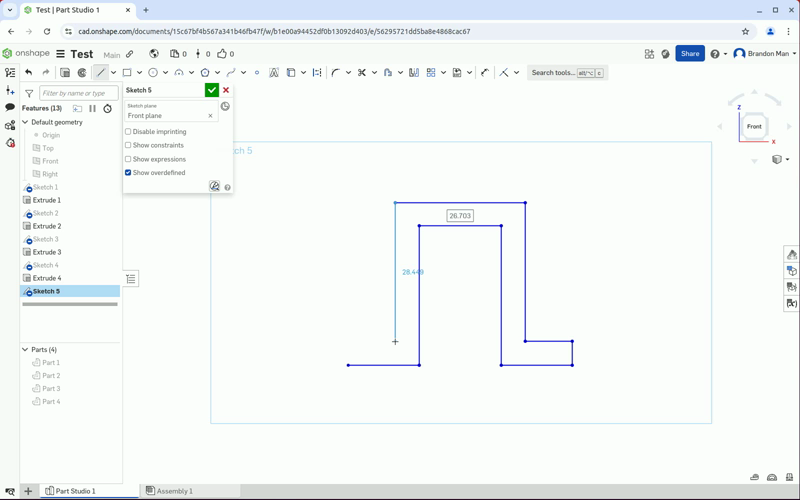
key_down(shift)
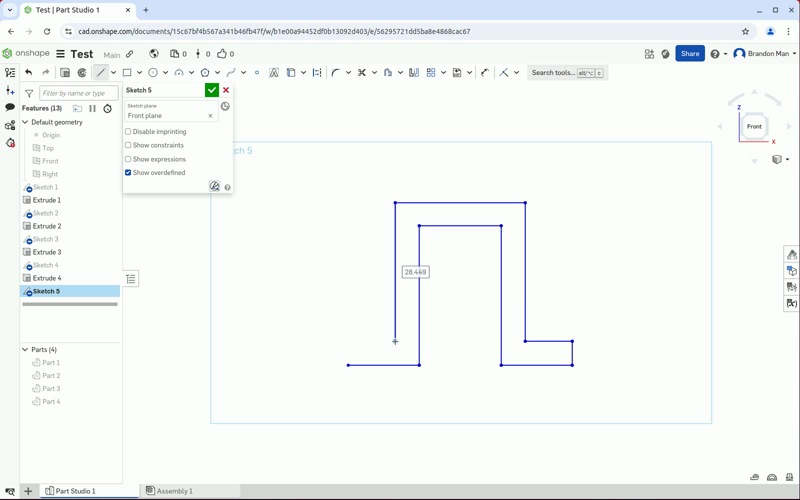
mouse_move(425, 341)
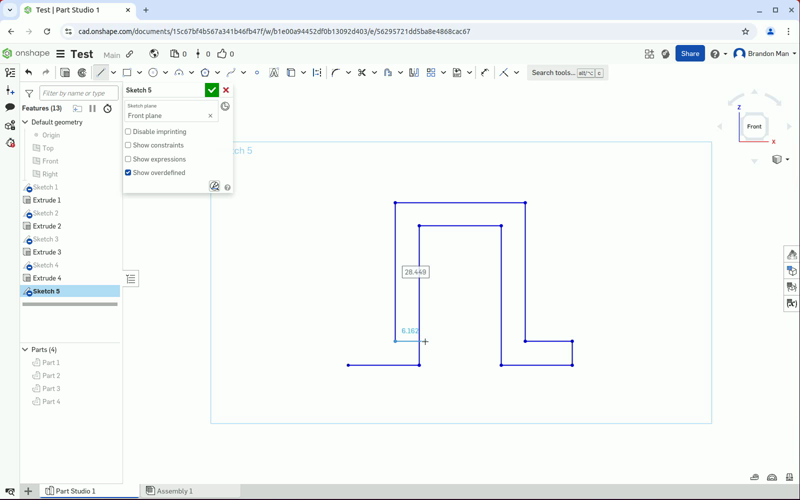
mouse_move(348, 341)
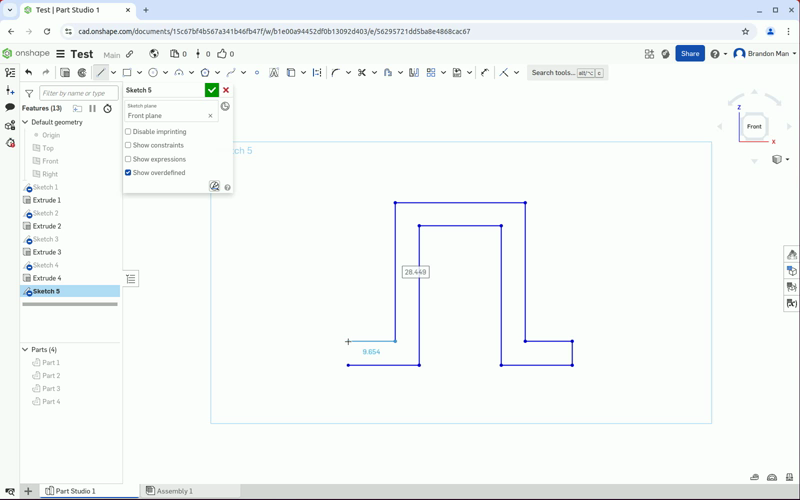
click(348, 341)
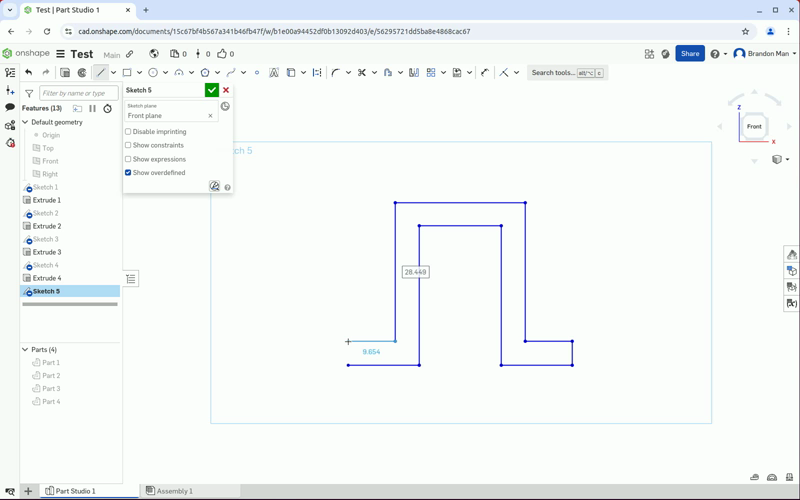
key_up(shift)
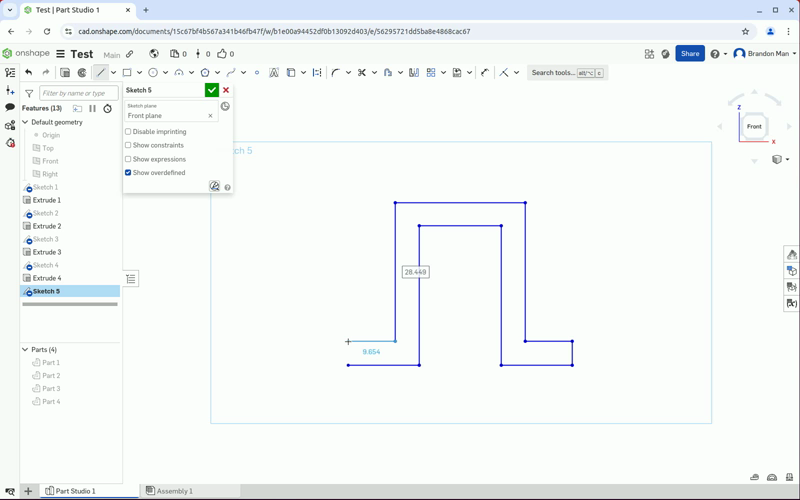
mouse_move(378, 341)
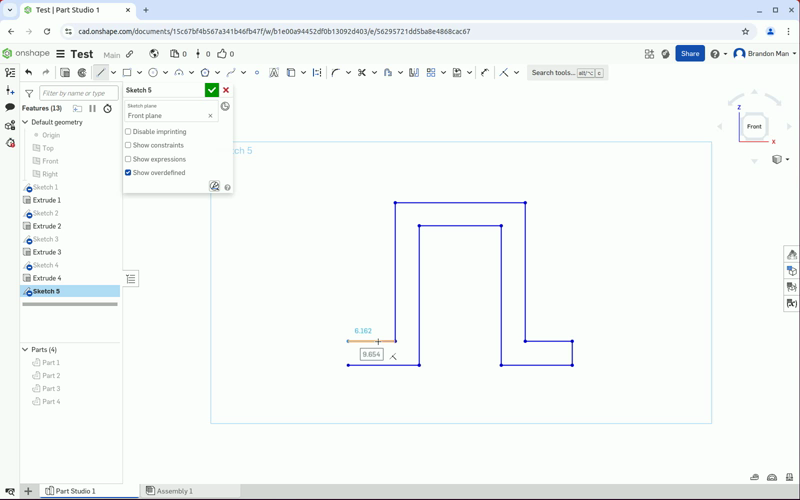
key_down(shift)
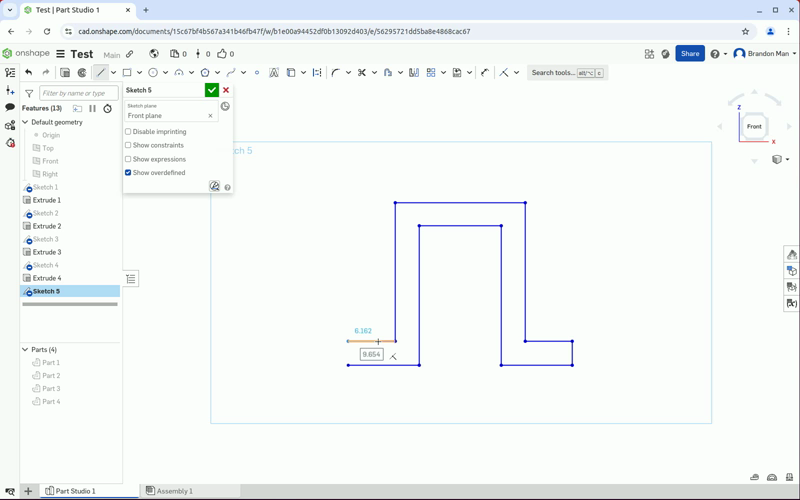
mouse_move(348, 365)
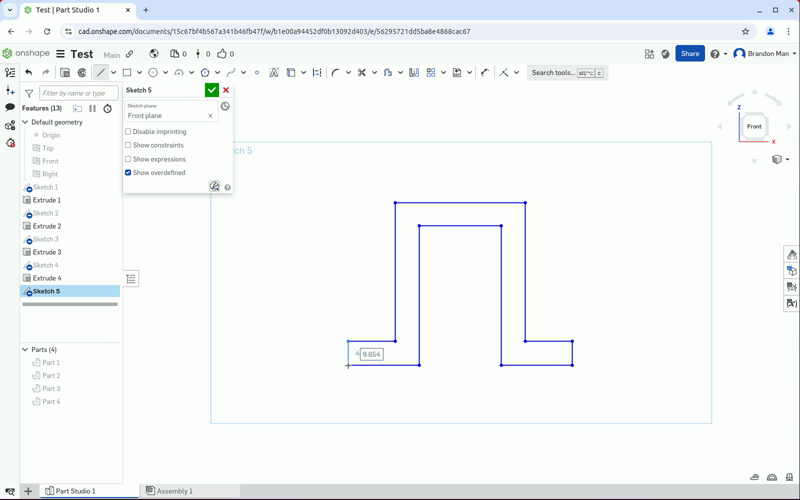
key_up(shift)
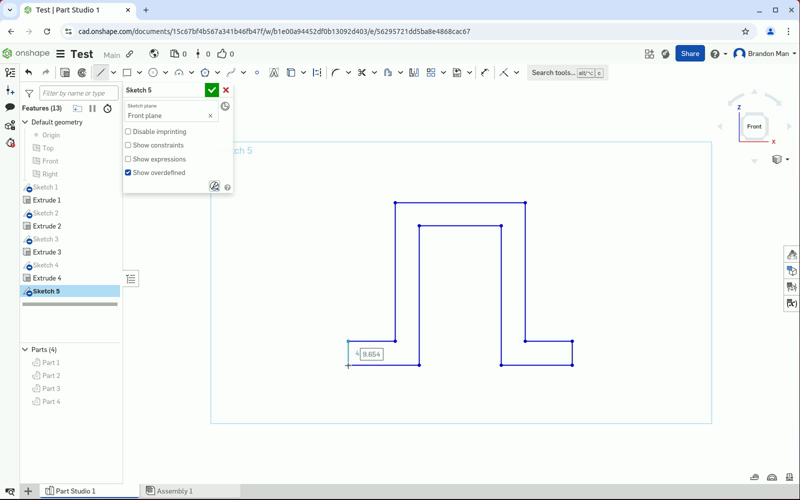
click(348, 365)
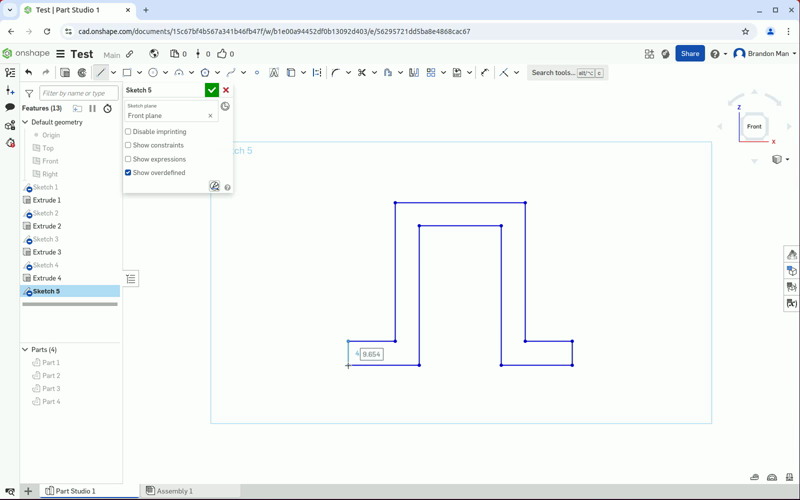
key(esc)
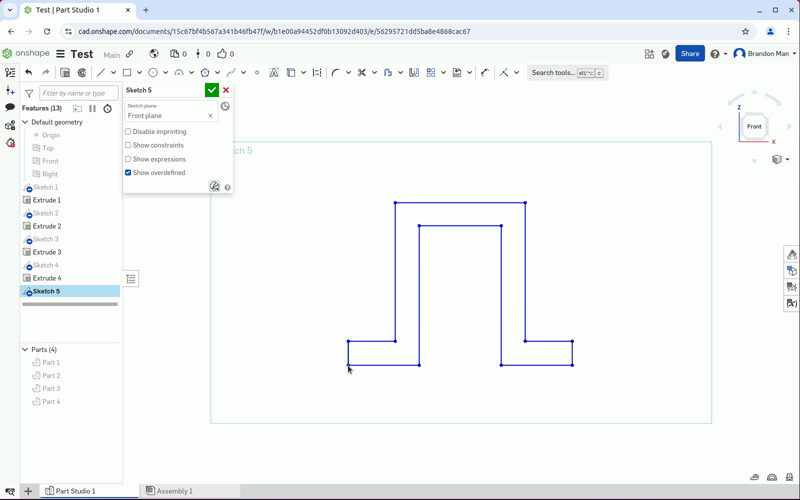
mouse_move(511, 240)
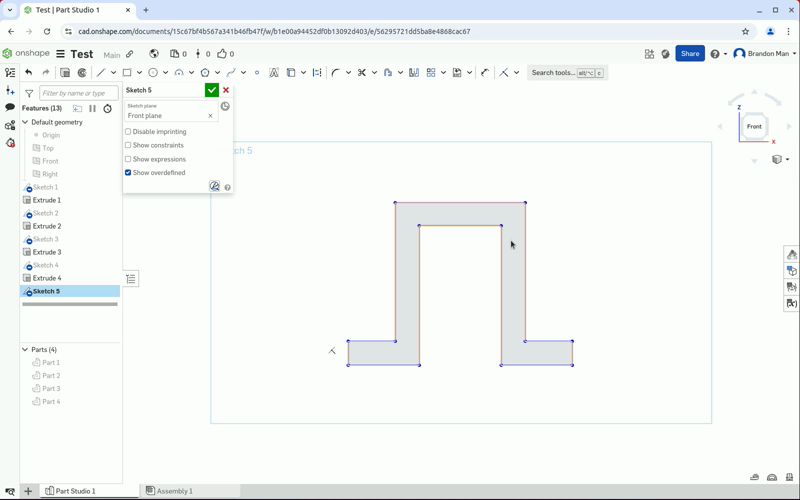
click(511, 240)
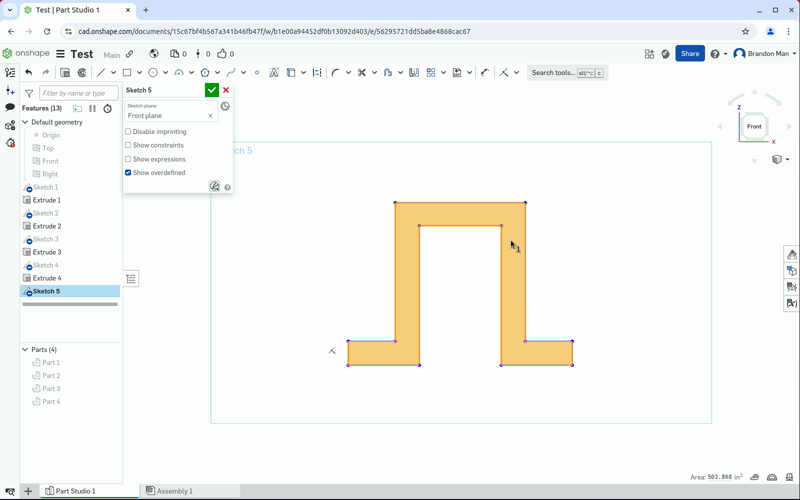
mouse_move(73, 352)
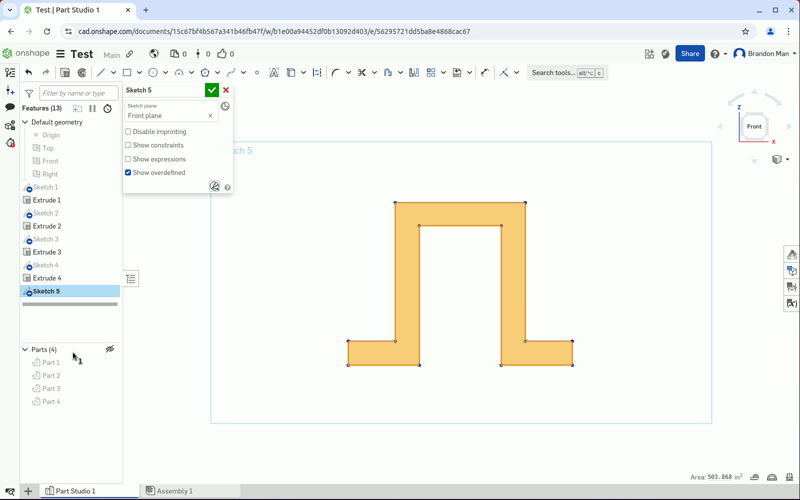
key(shift+y)
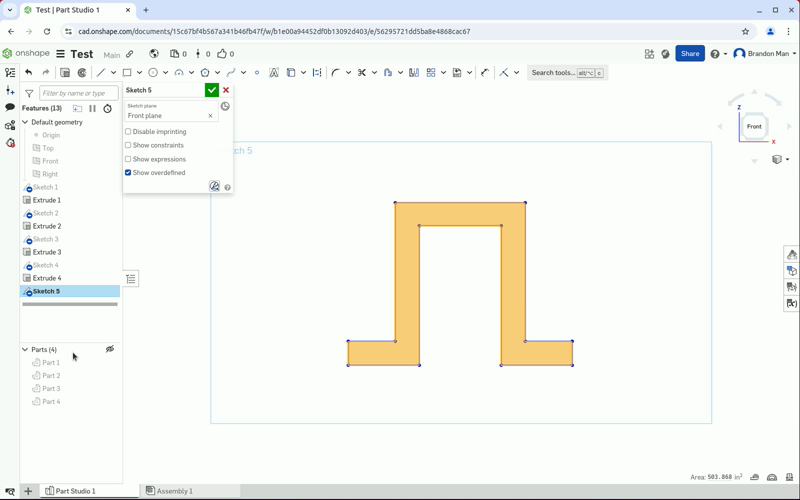
key(shift+e)
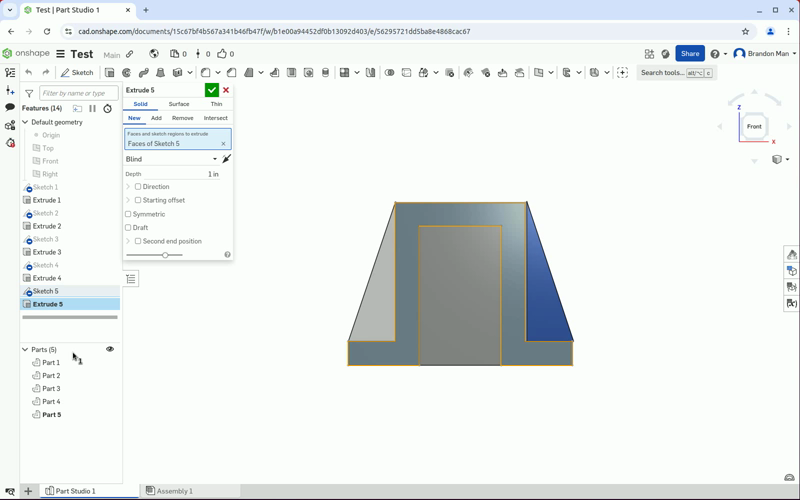
mouse_move(143, 106)
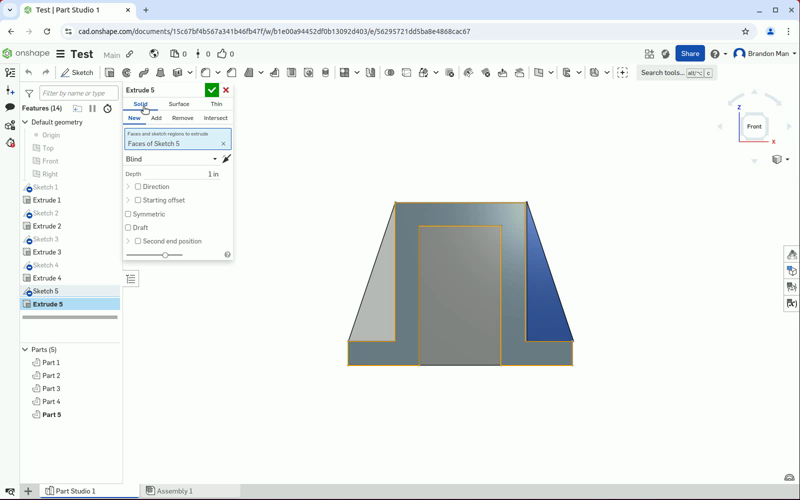
click(143, 106)
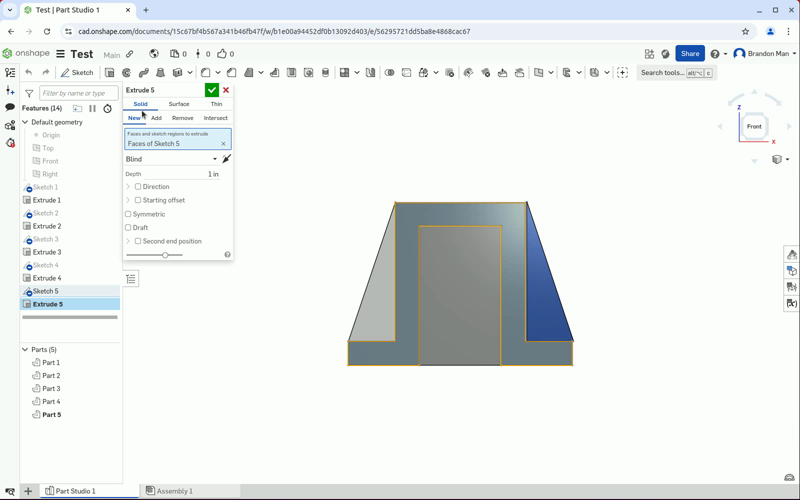
mouse_move(137, 120)
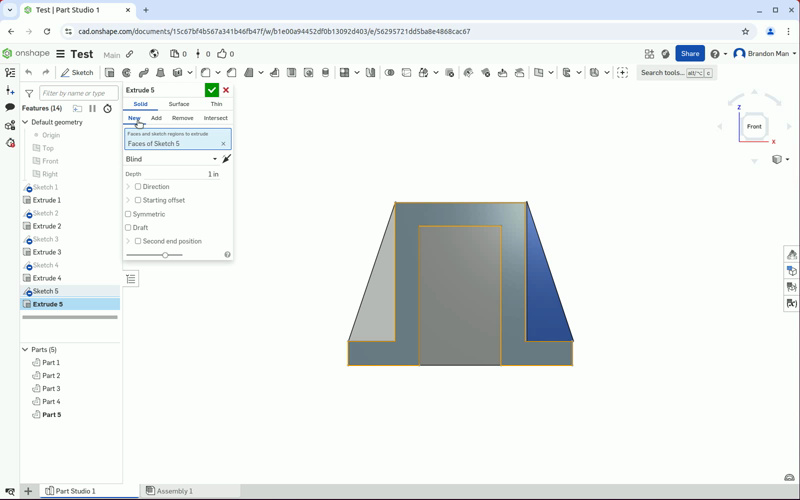
click(137, 120)
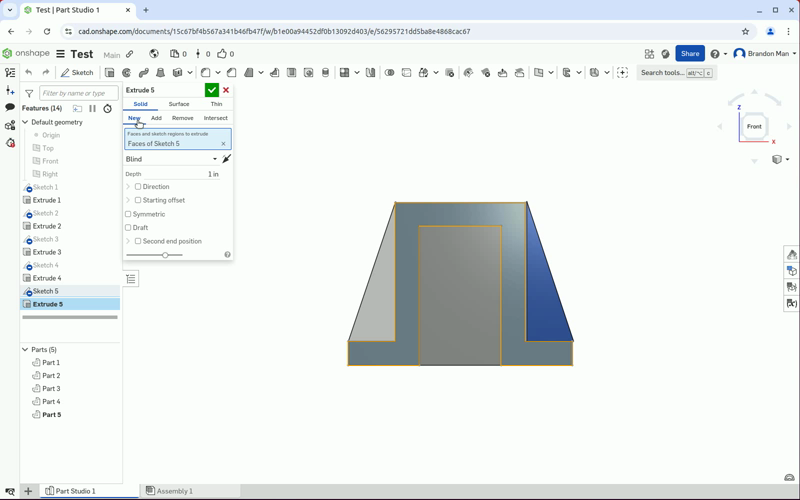
key(tab, 4)
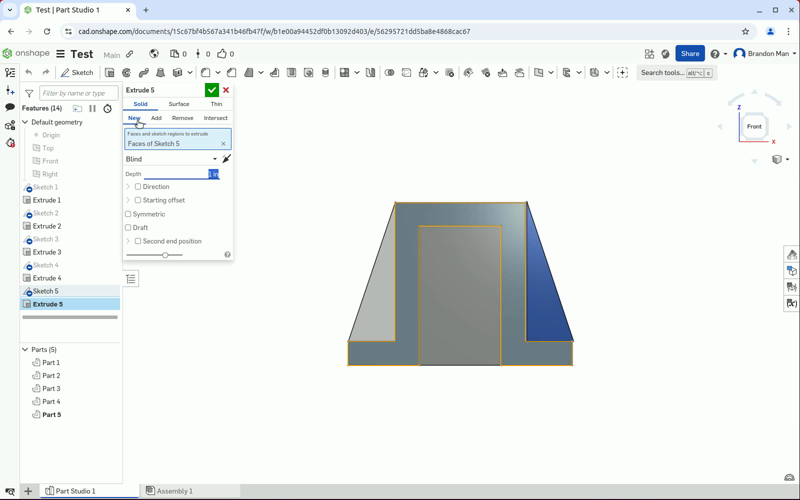
text(4.814)
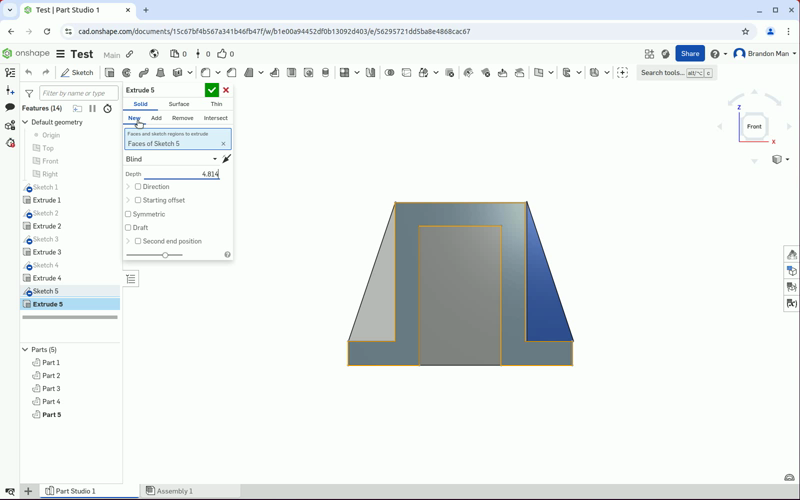
key(enter)
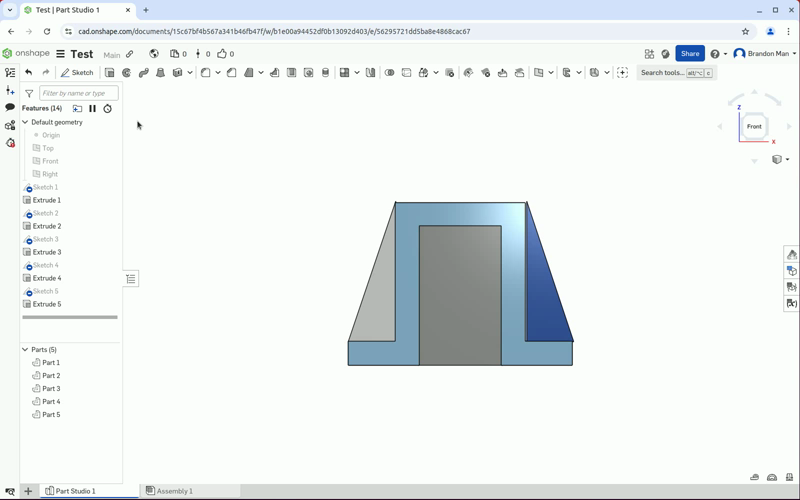
key(shift+h)
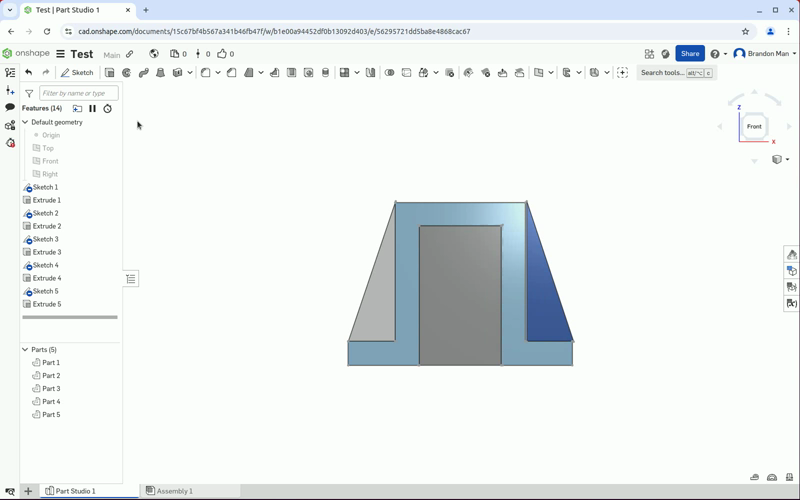
key(shift+h)
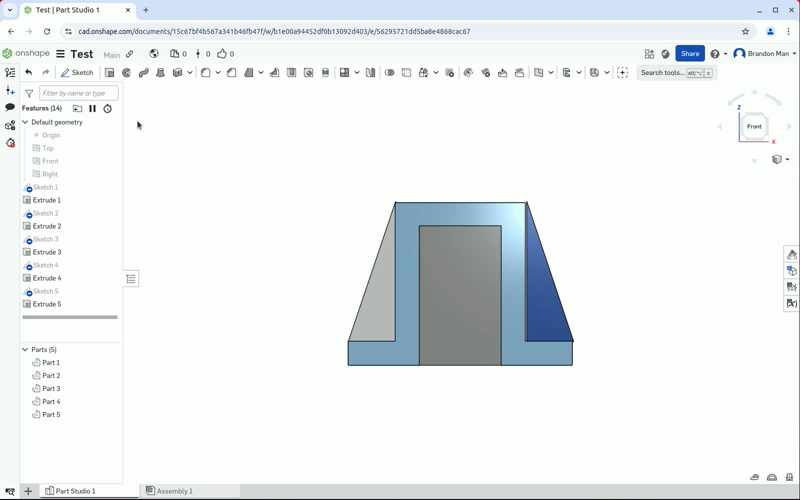
mouse_move(73, 189)
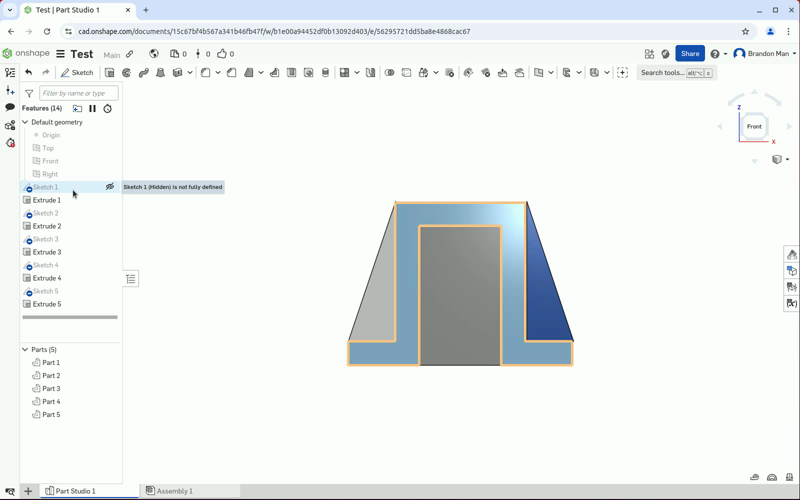
click(73, 189)
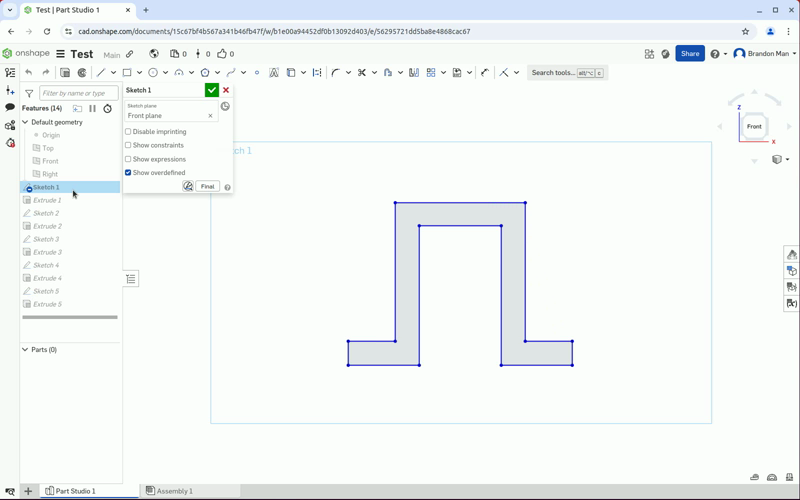
mouse_move(229, 92)
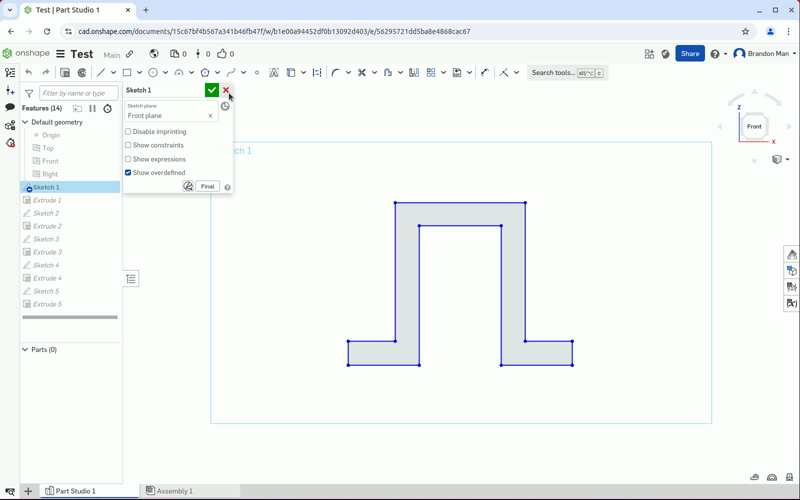
click(229, 92)
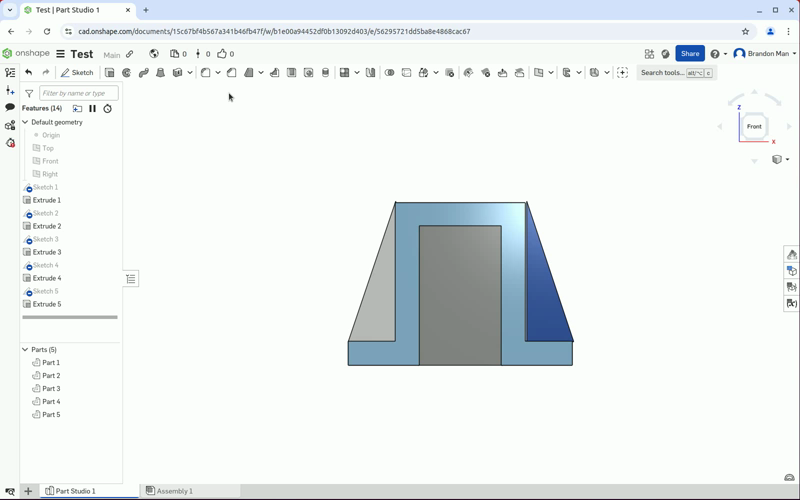
mouse_move(73, 352)
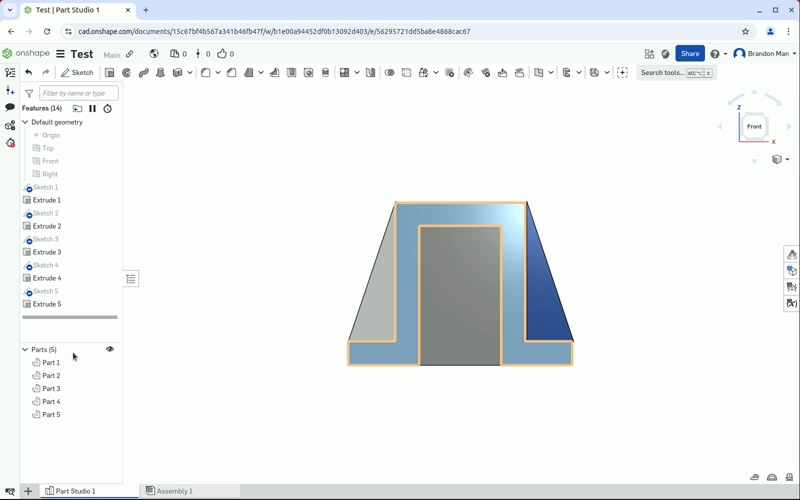
key(y)
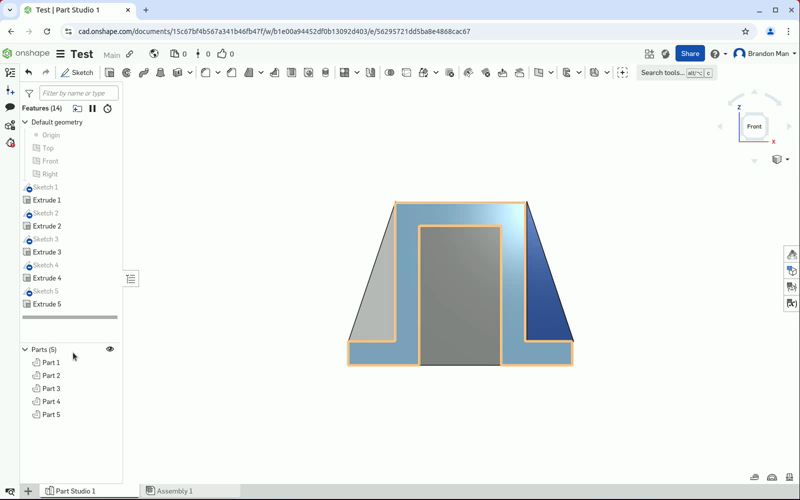
key(shift+p)
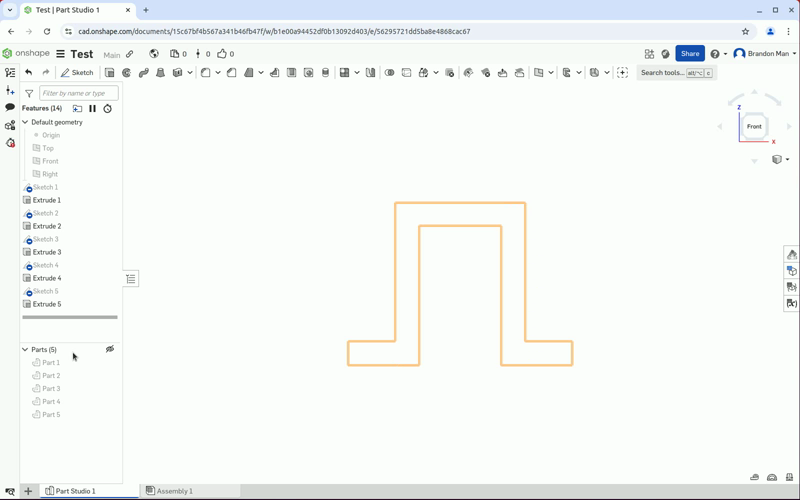
key(space)
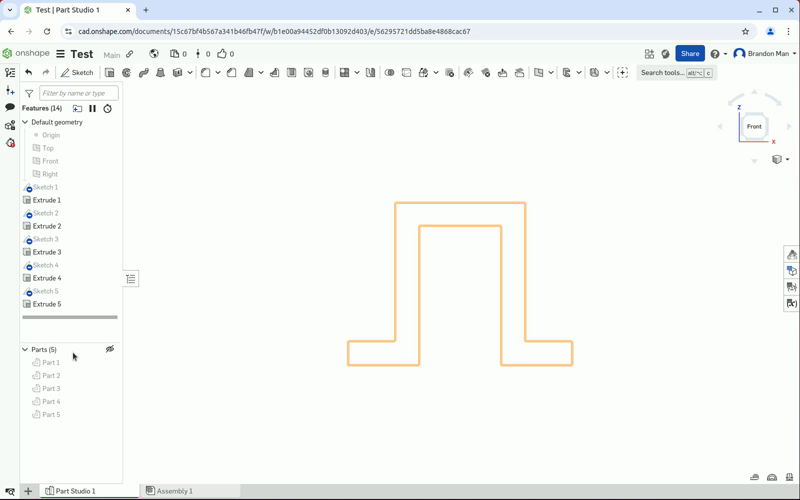
key_down(shift)
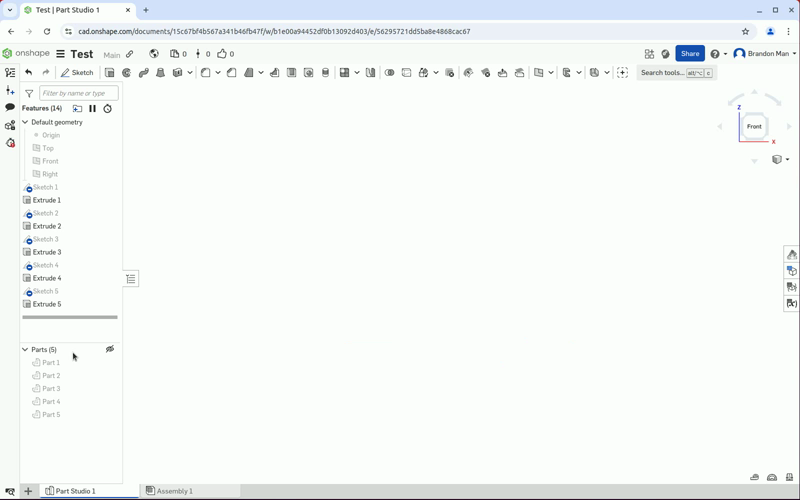
key(down)
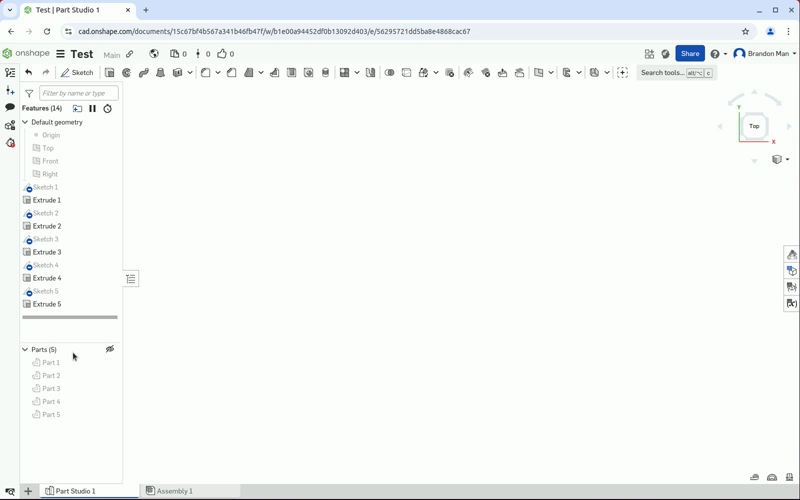
key_up(shift)
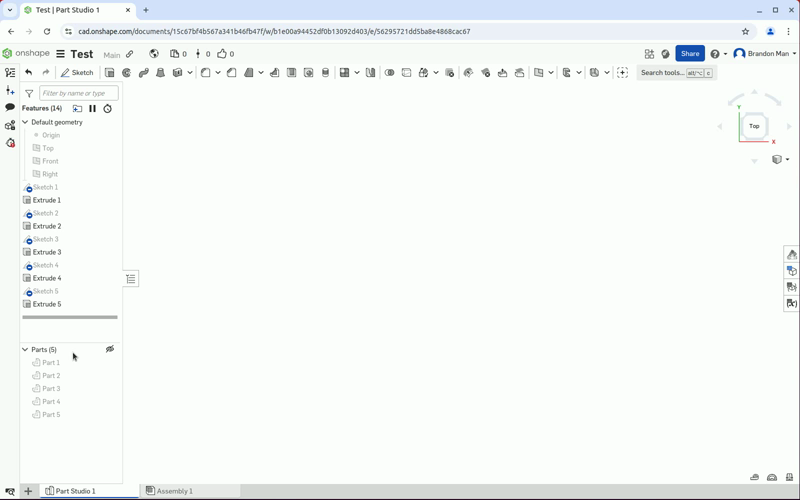
mouse_move(73, 352)
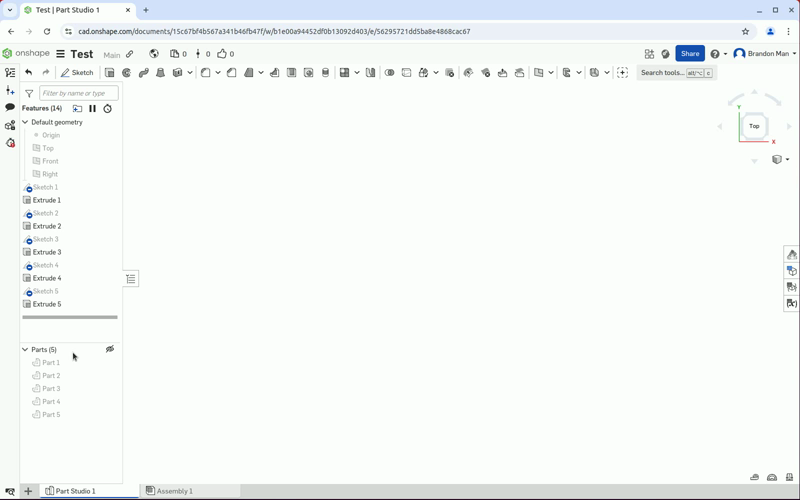
key(shift+y)
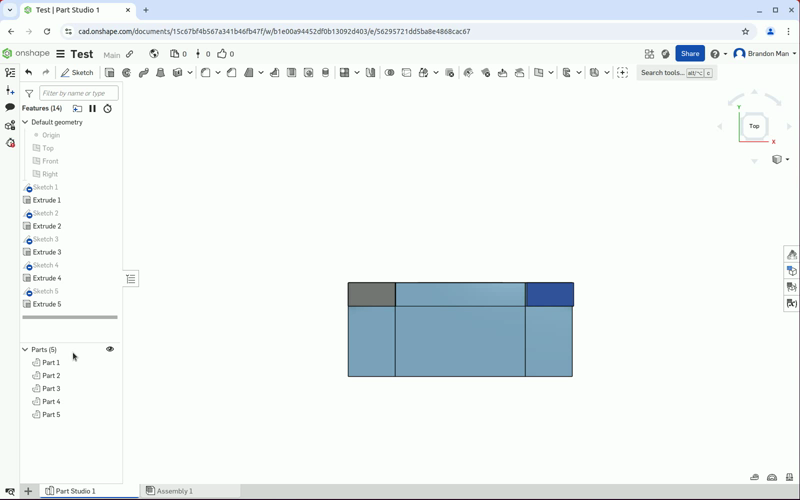
mouse_move(541, 75)
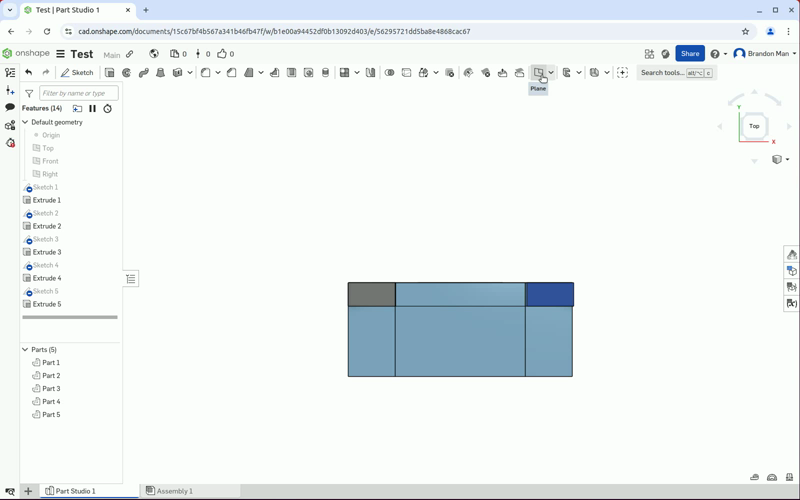
click(541, 75)
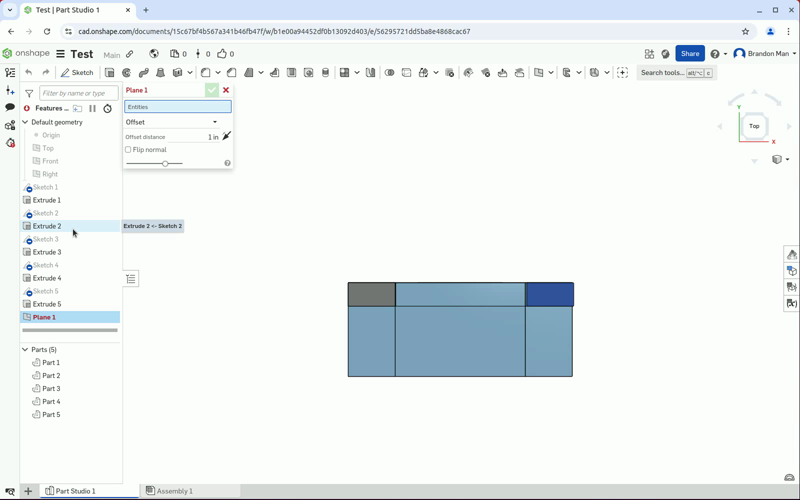
scroll(3)
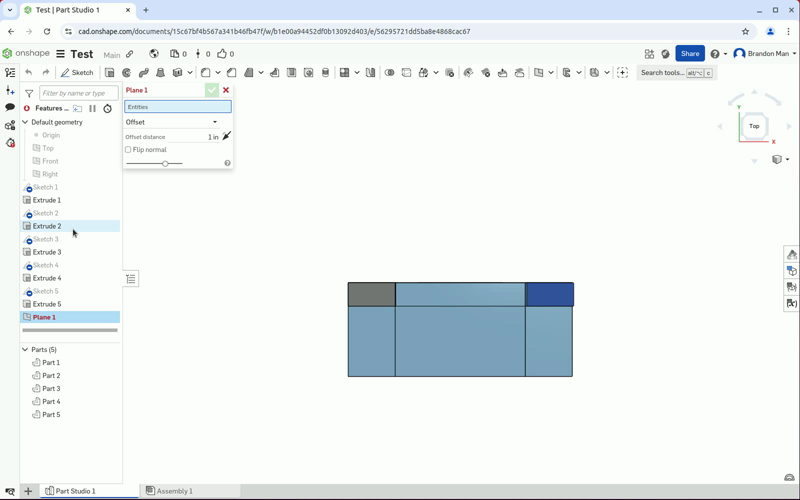
mouse_move(73, 150)
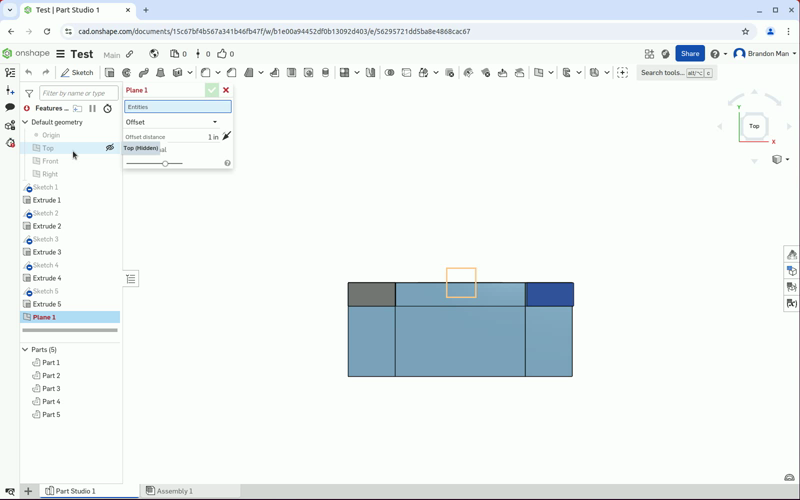
click(73, 150)
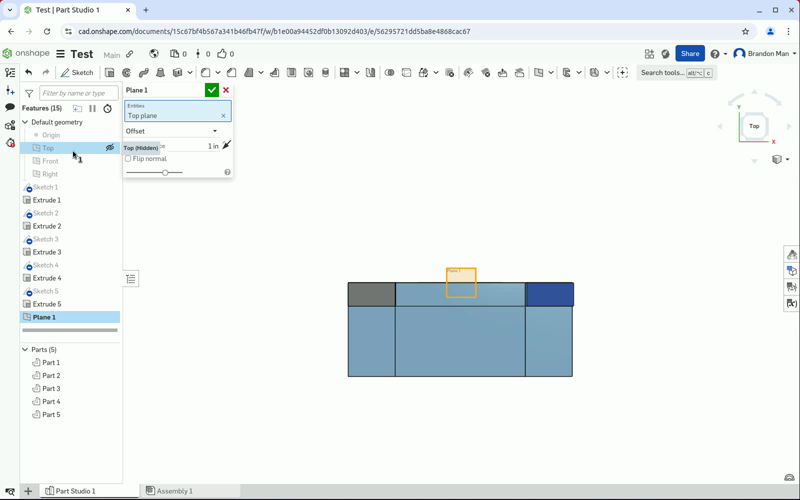
key(tab, 2)
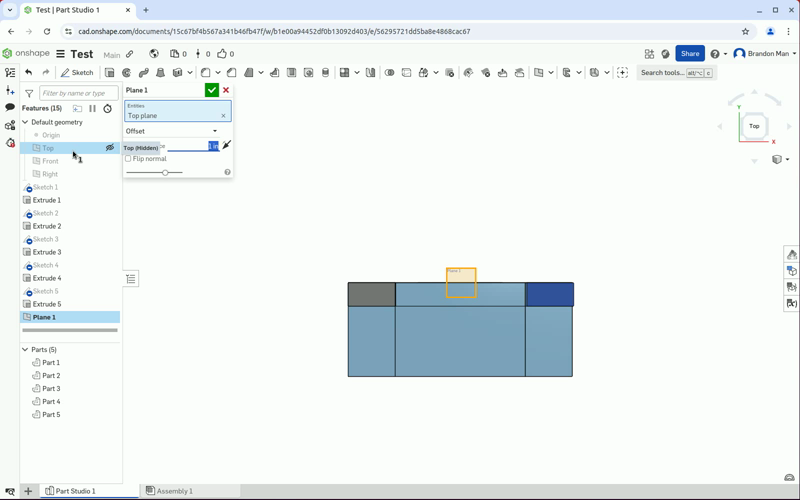
text(12.047)
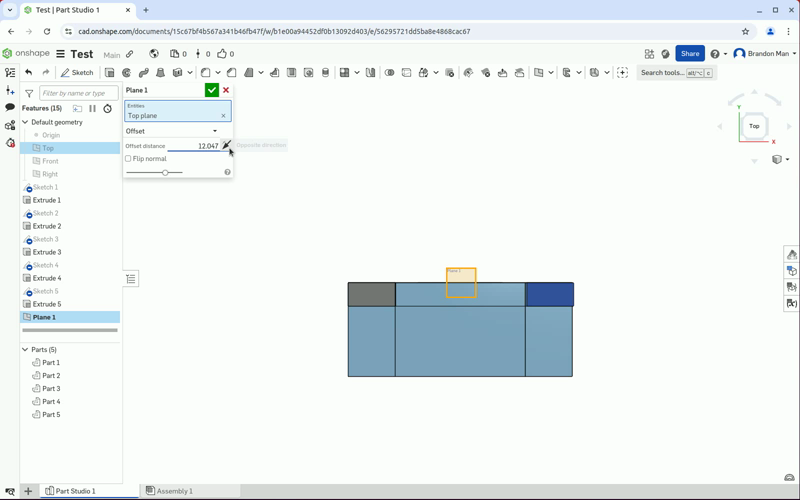
mouse_move(229, 147)
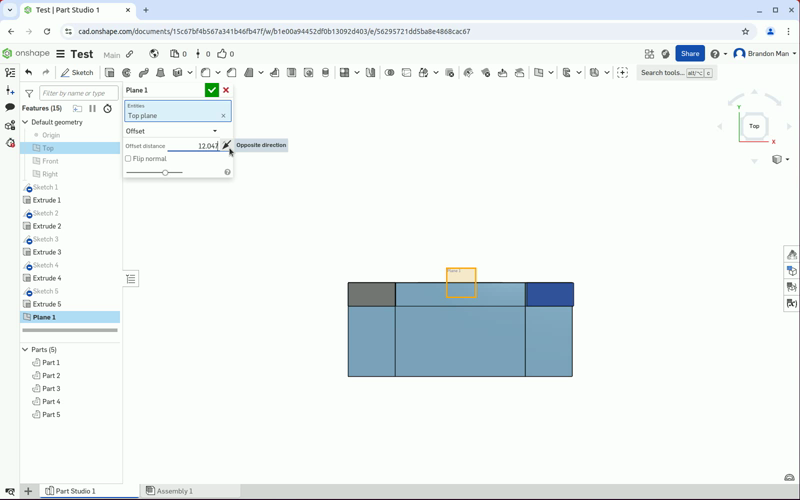
click(229, 147)
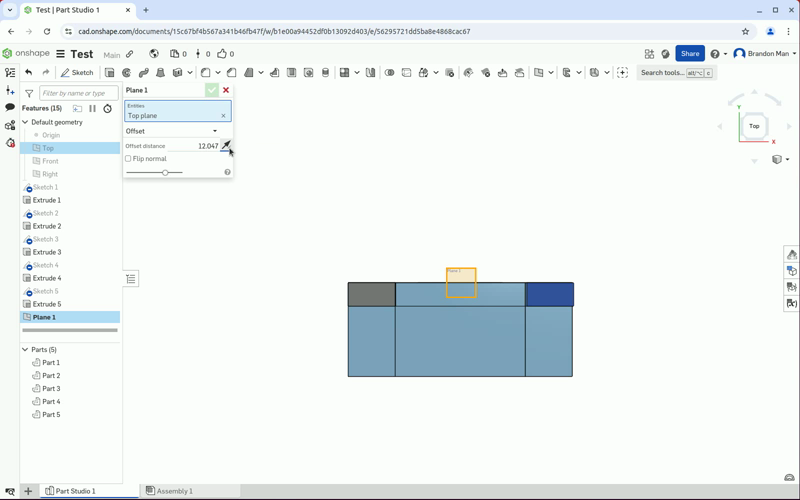
key(enter, 2)
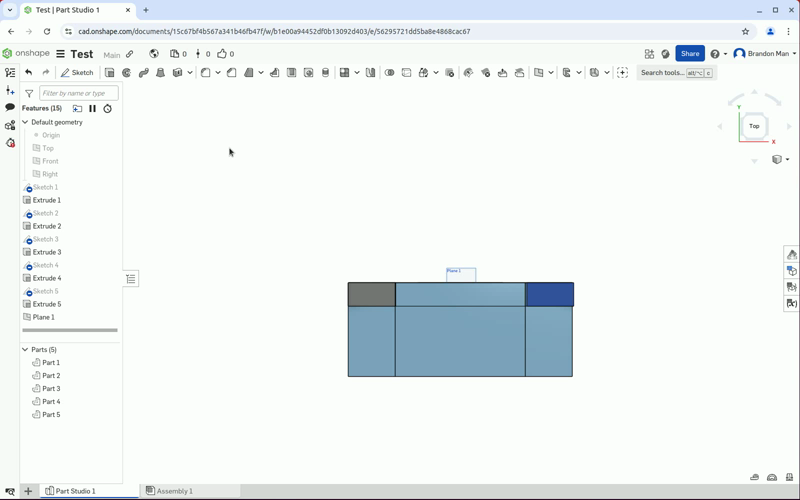
key(shift+s)
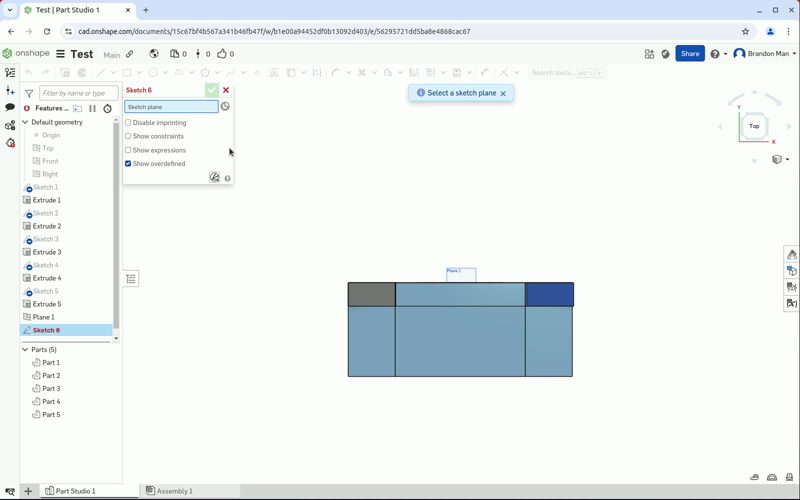
mouse_move(69, 319)
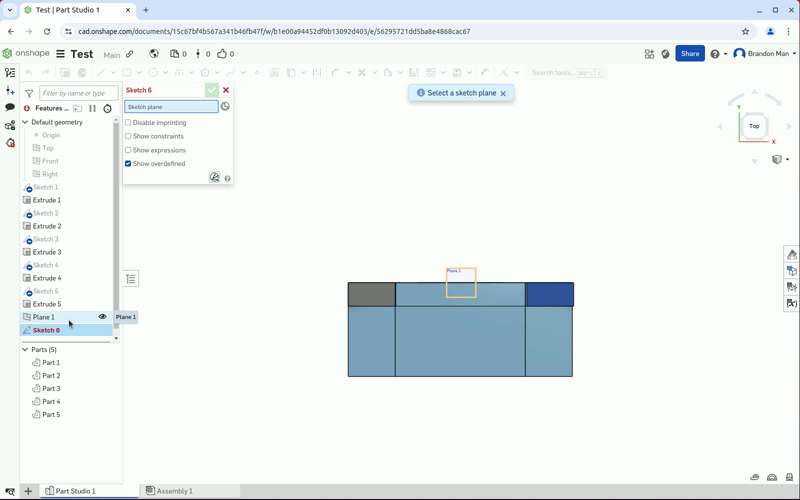
click(69, 319)
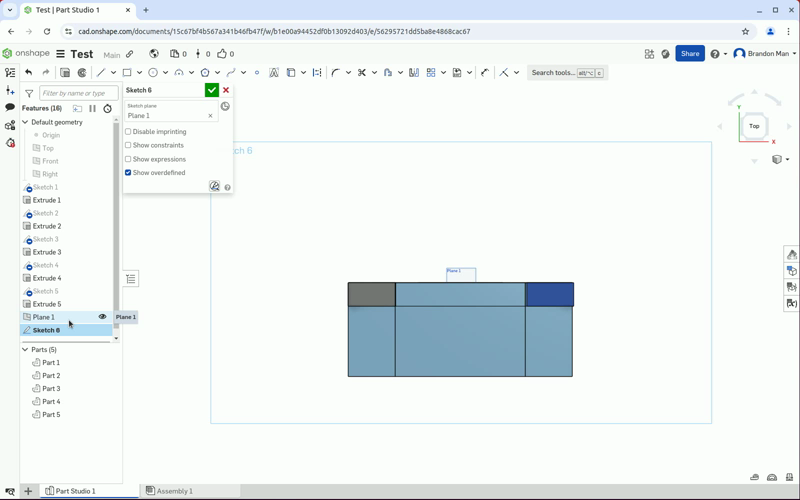
mouse_move(73, 352)
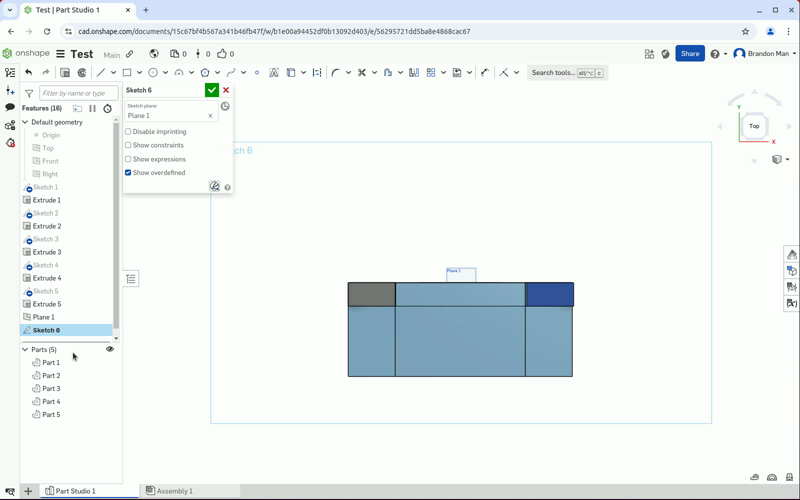
key(y)
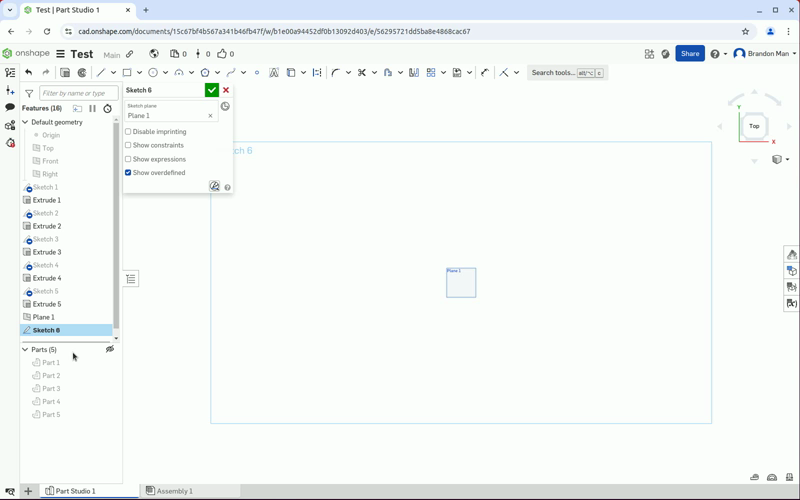
key(c)
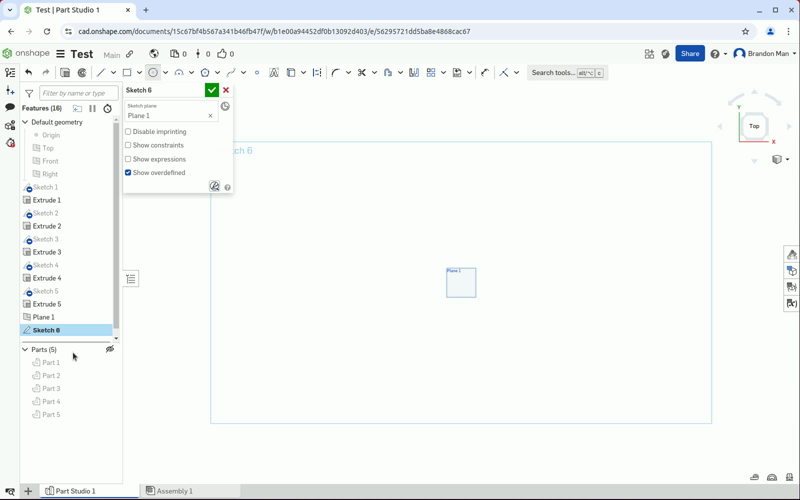
key_down(shift)
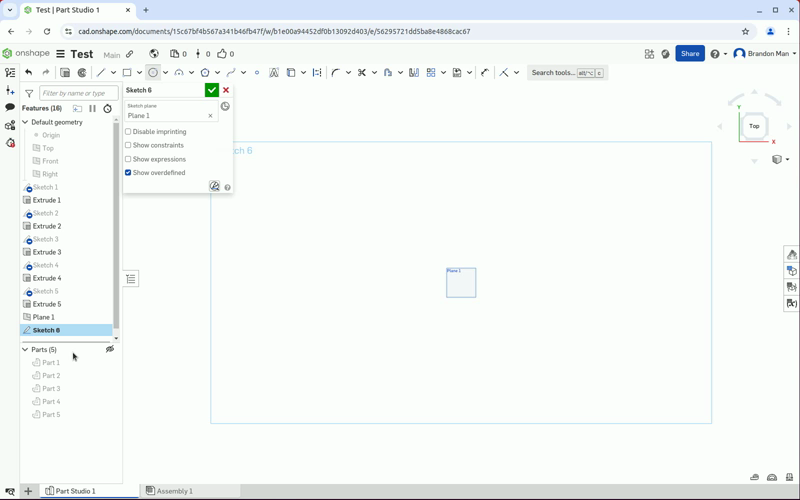
mouse_move(372, 348)
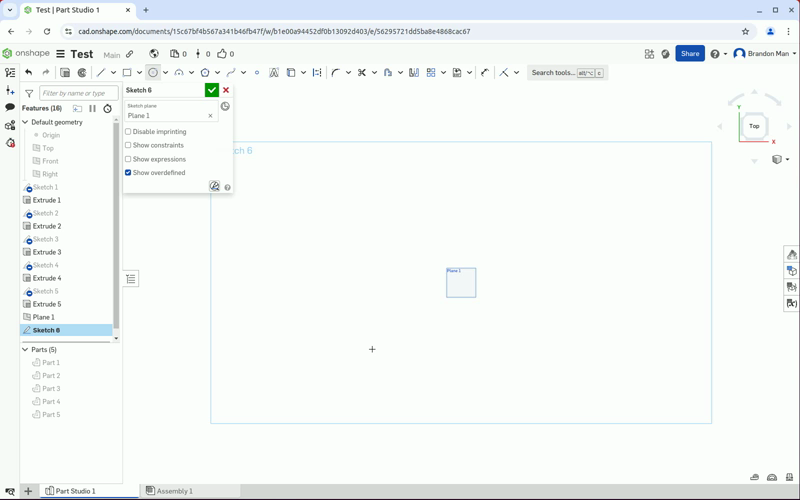
click(372, 348)
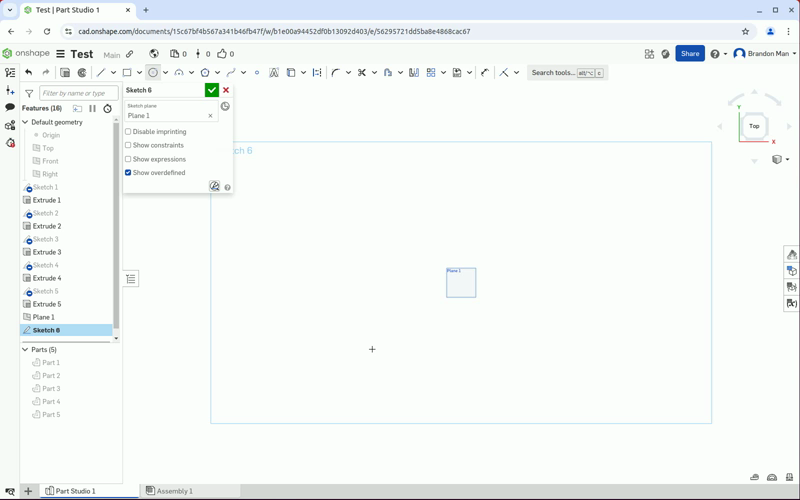
key_up(shift)
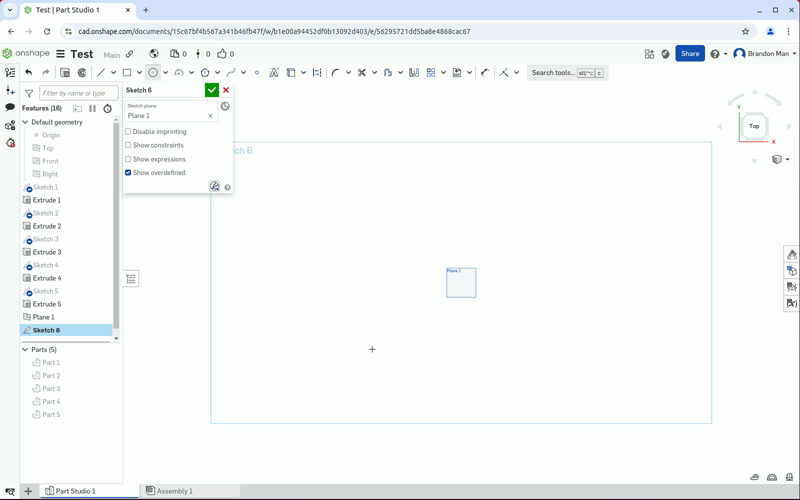
mouse_move(385, 348)
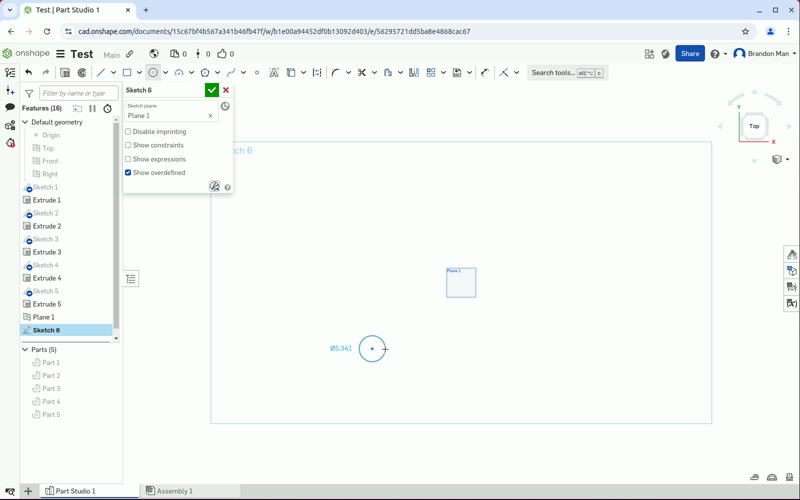
click(385, 348)
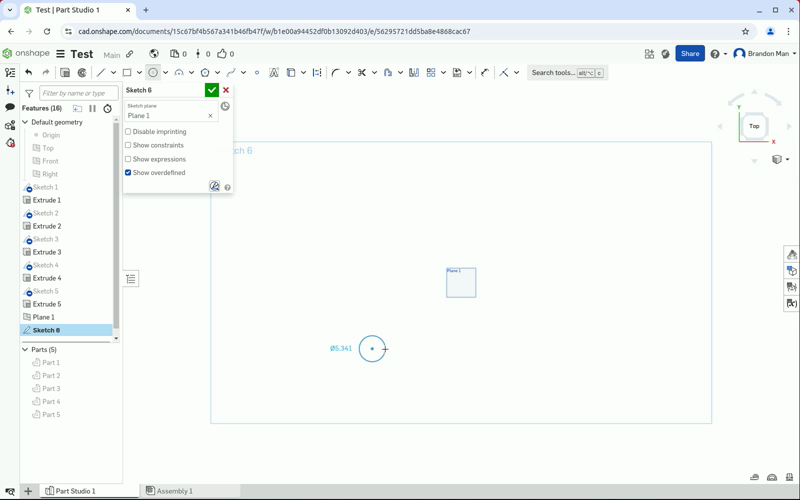
key(esc)
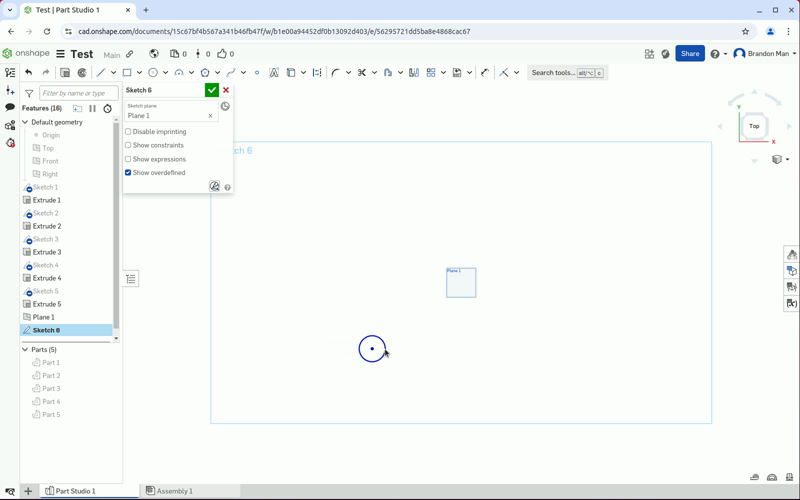
mouse_move(377, 358)
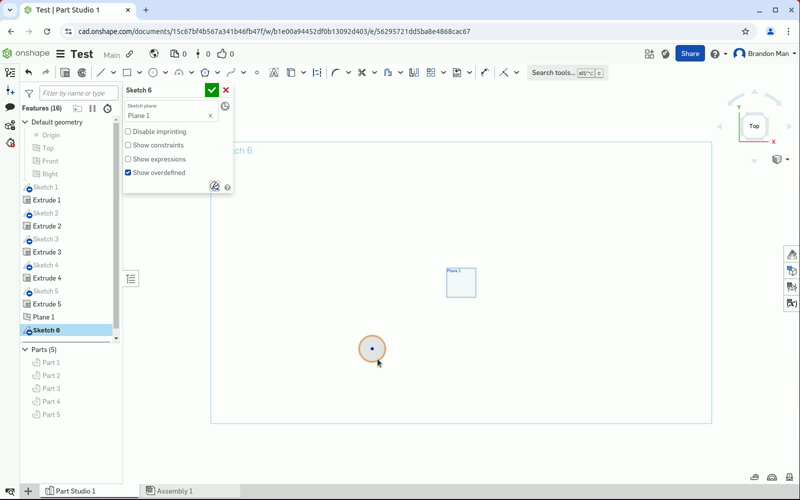
scroll(6)
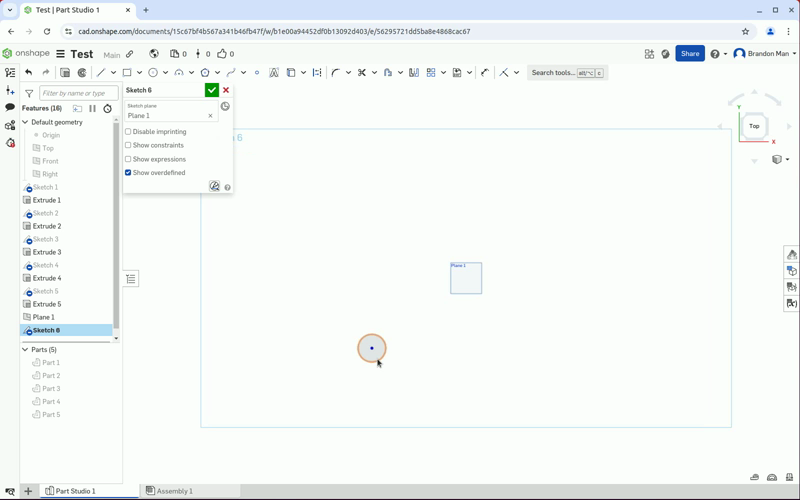
scroll(6)
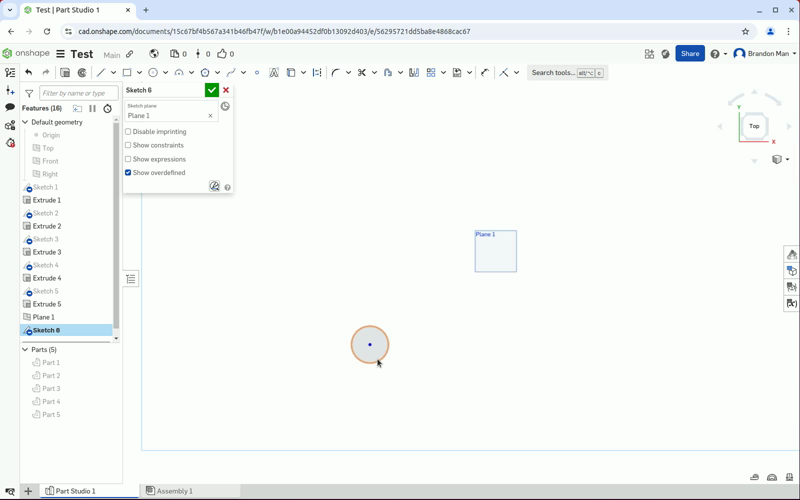
scroll(6)
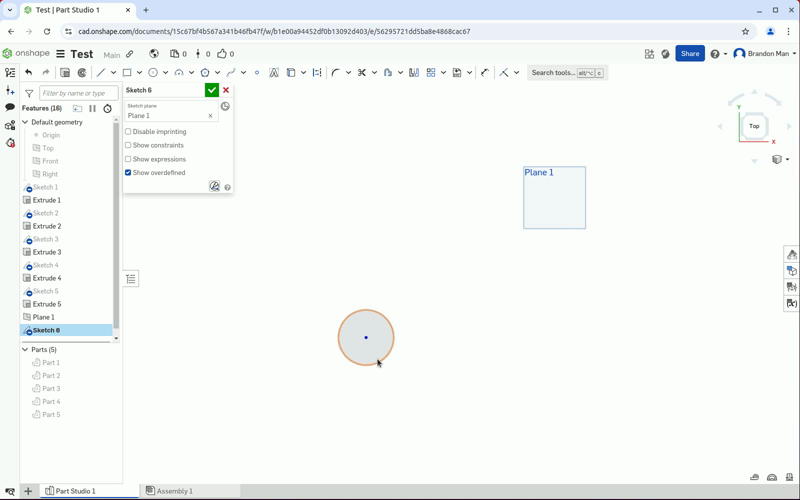
scroll(6)
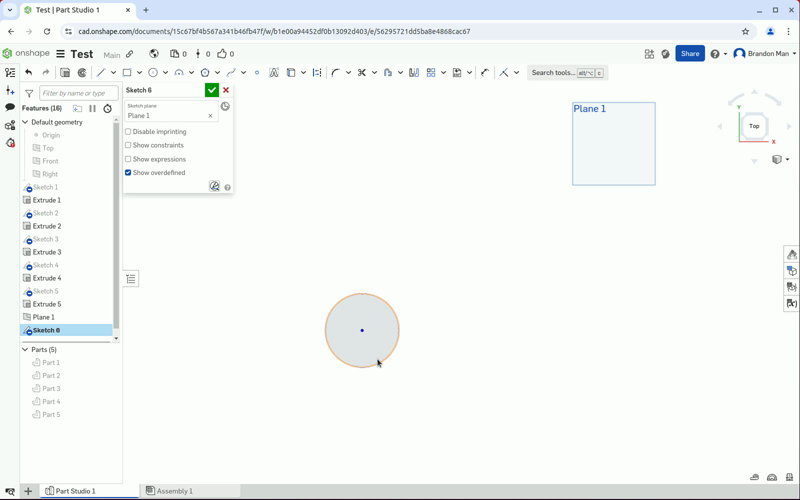
scroll(6)
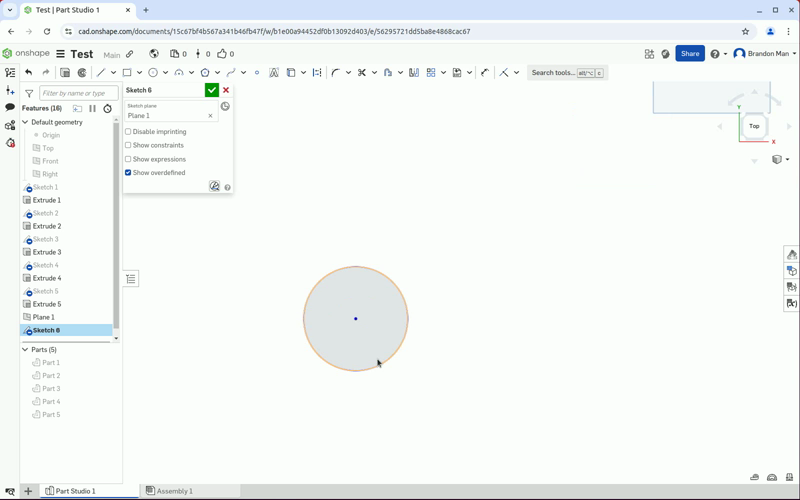
scroll(6)
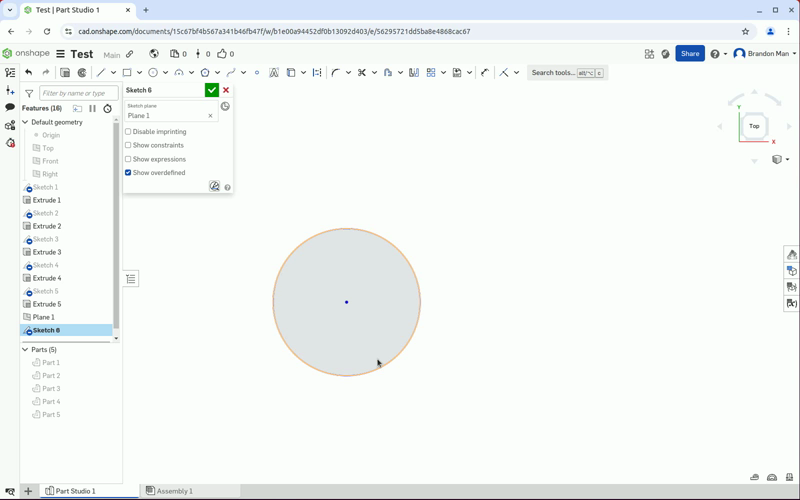
scroll(6)
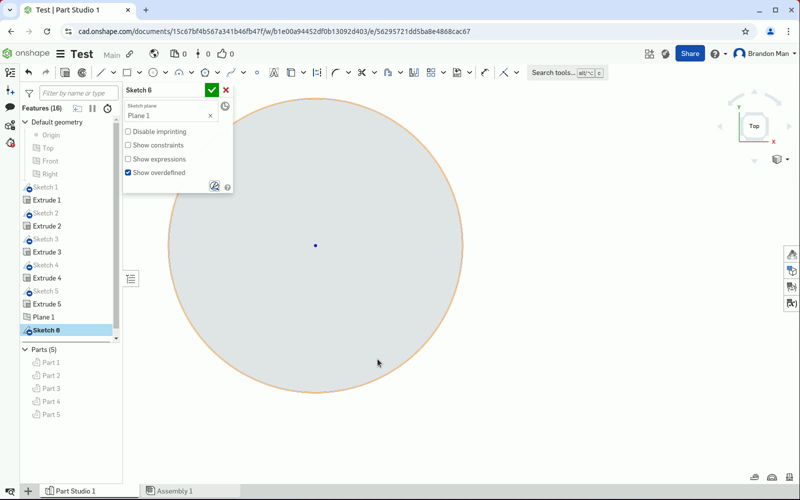
click(377, 358)
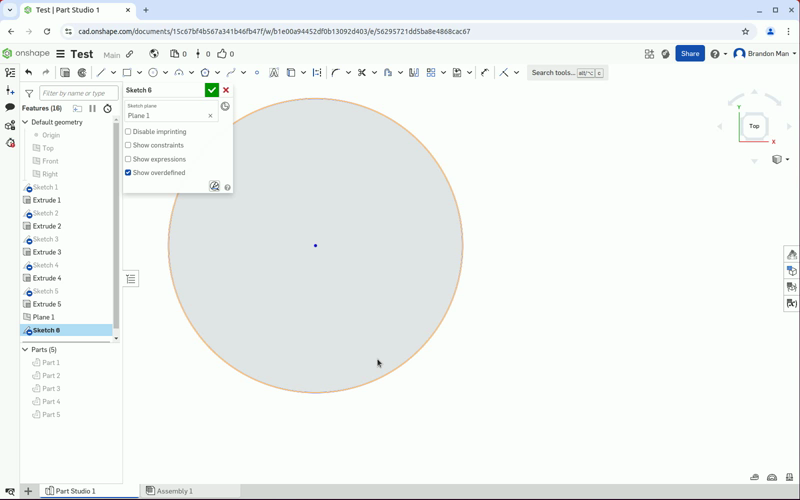
scroll(-6)
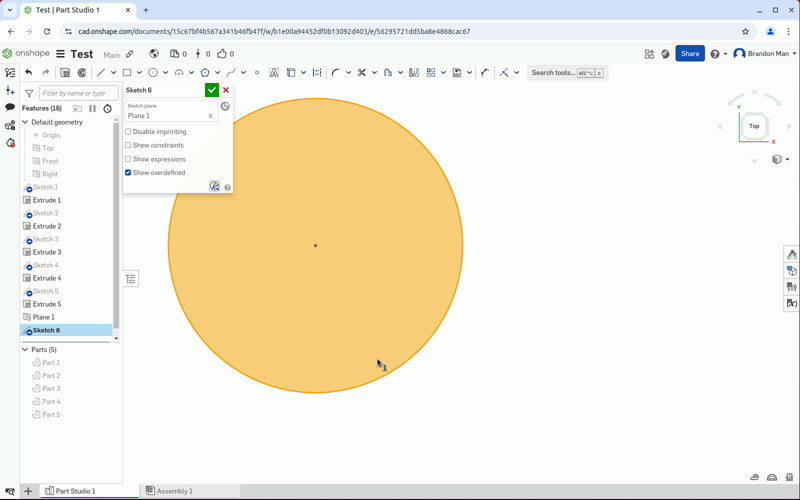
scroll(-6)
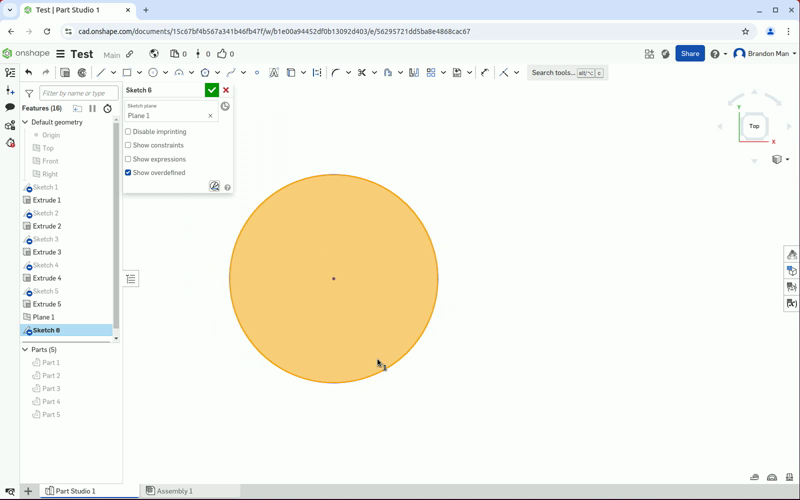
scroll(-6)
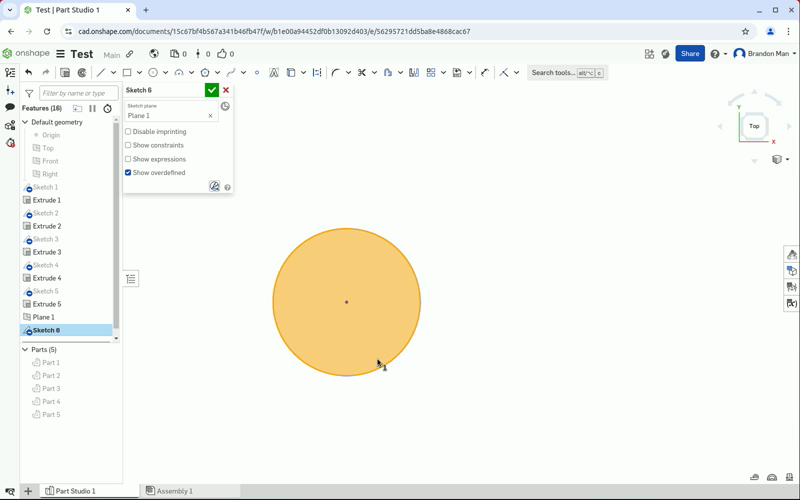
scroll(-6)
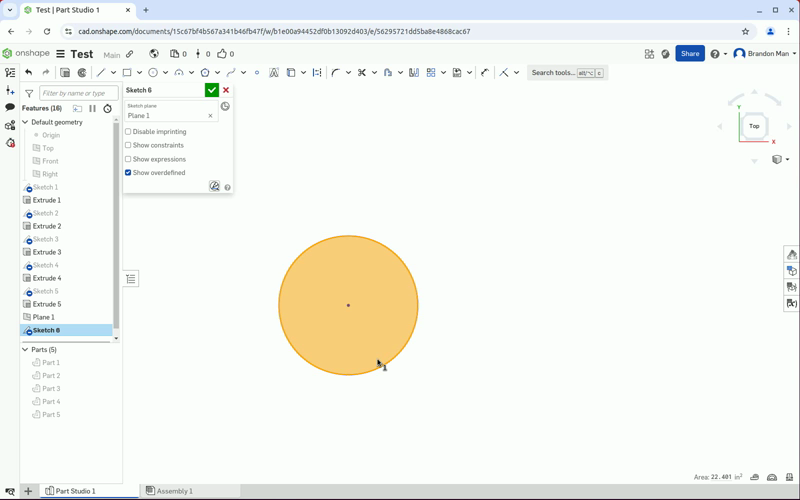
scroll(-6)
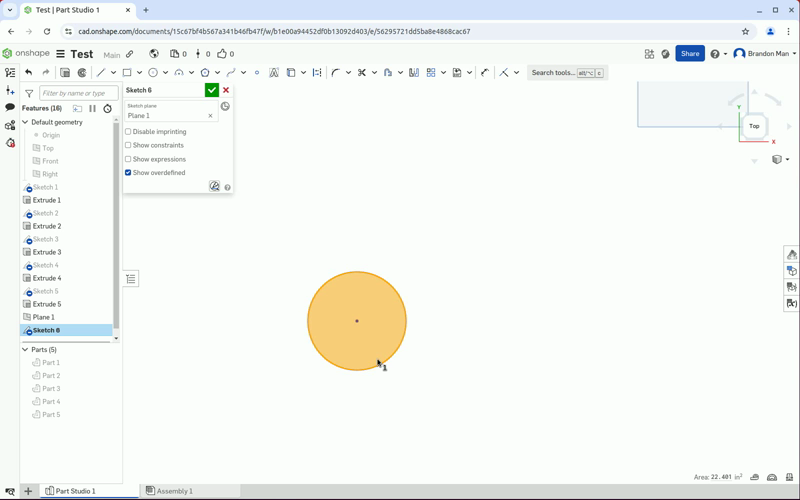
scroll(-6)
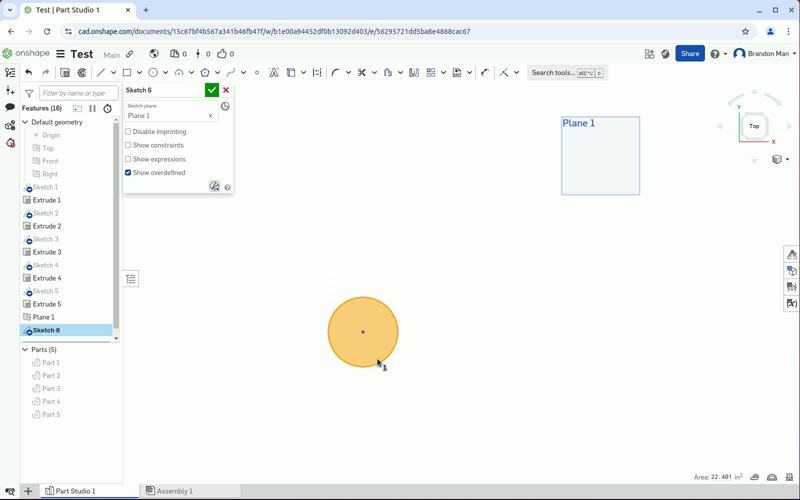
scroll(-6)
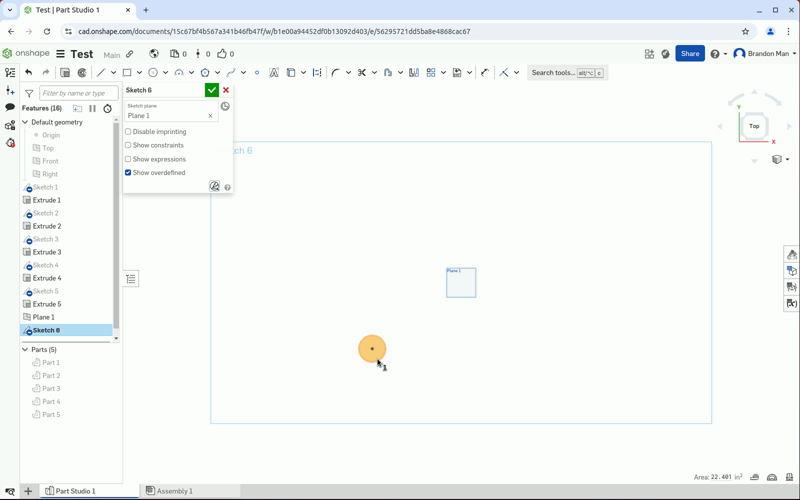
mouse_move(73, 352)
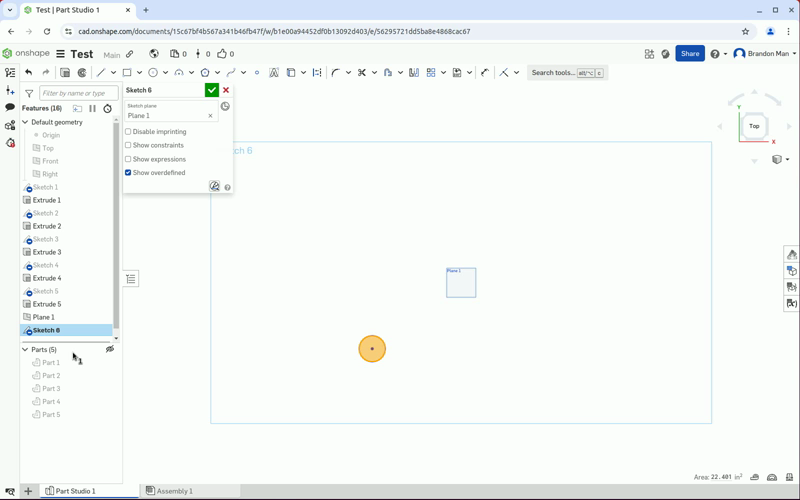
key(shift+y)
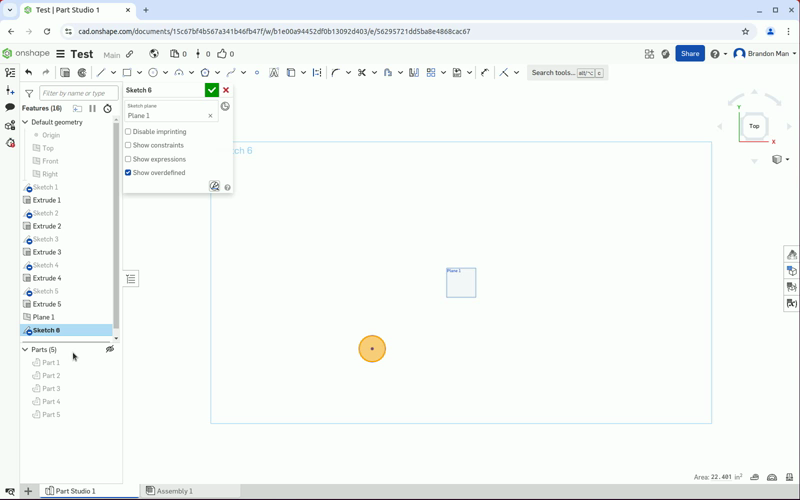
key(shift+e)
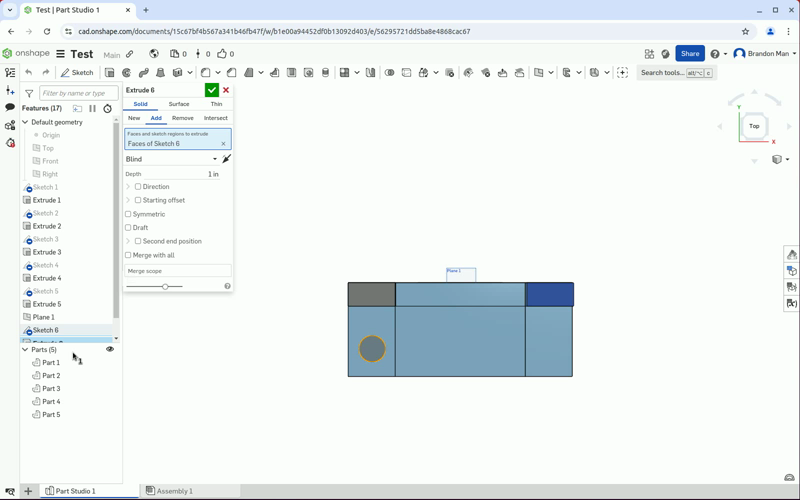
mouse_move(143, 106)
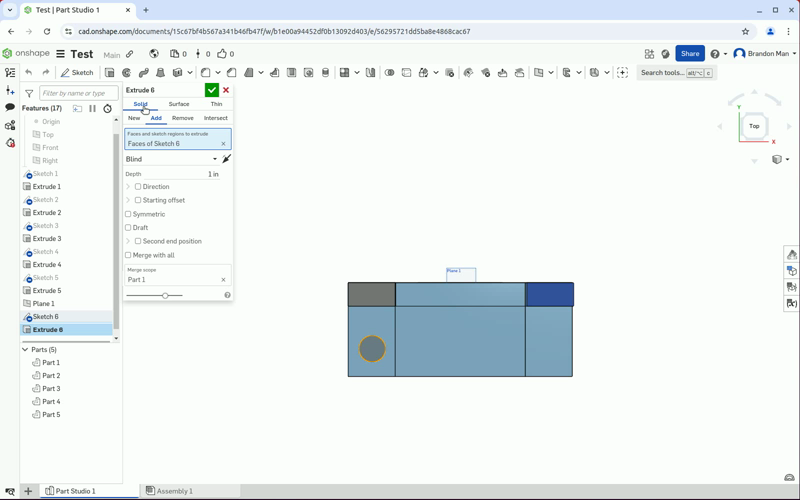
click(143, 106)
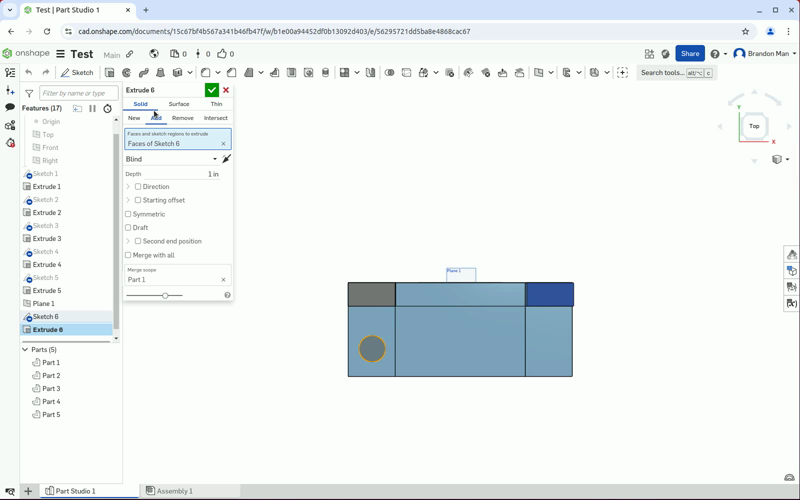
mouse_move(186, 120)
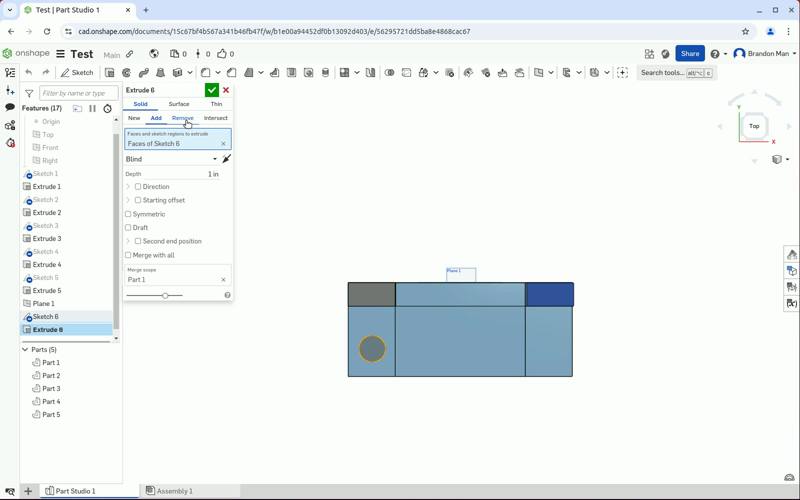
click(186, 120)
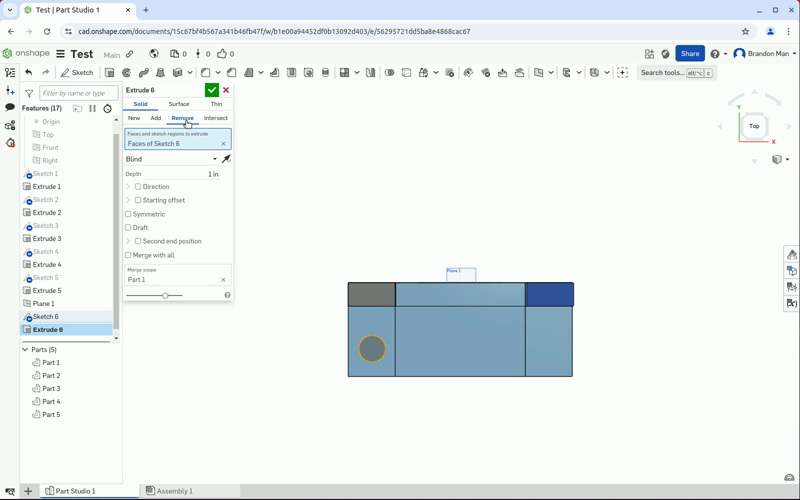
key(tab, 4)
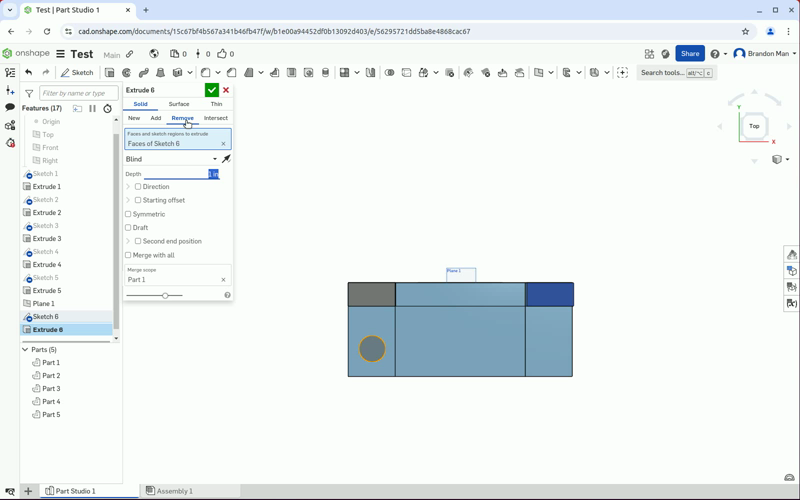
text(12.036)
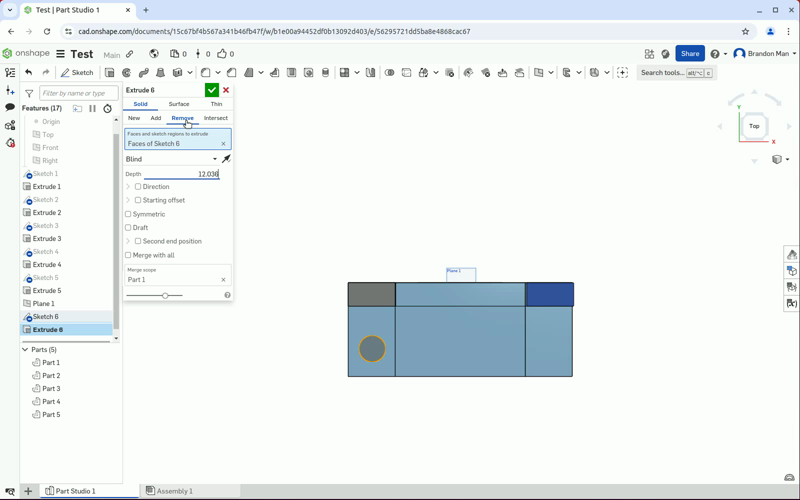
key(tab, 6)
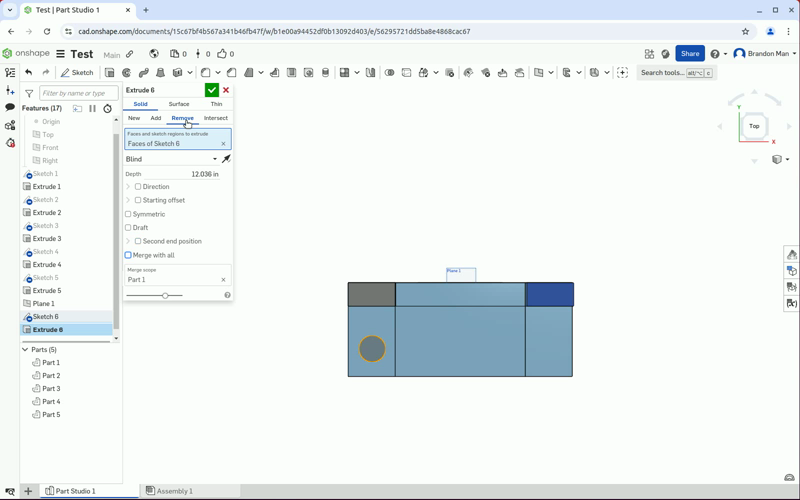
key(space)
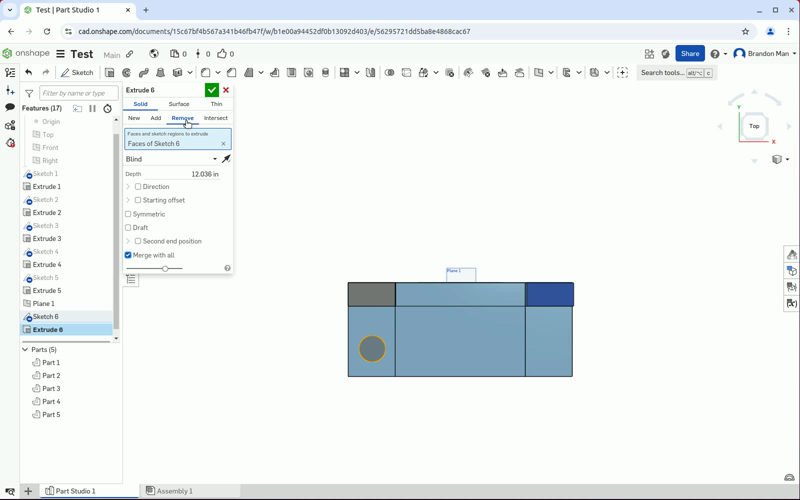
key(enter)
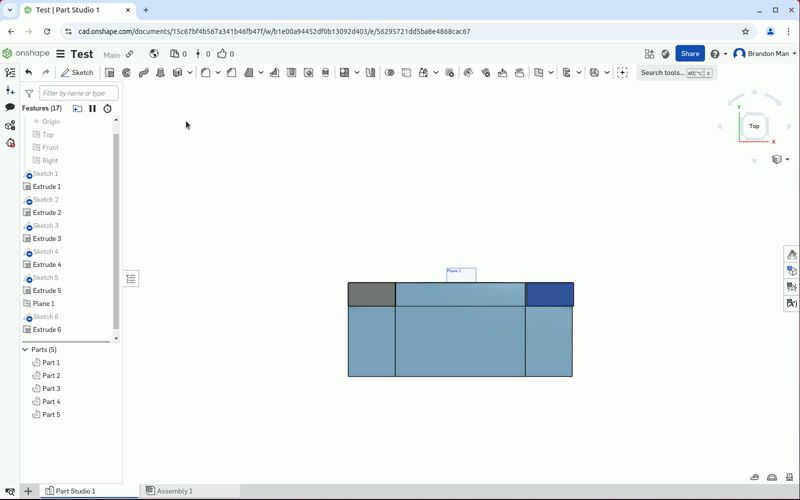
key(shift+h)
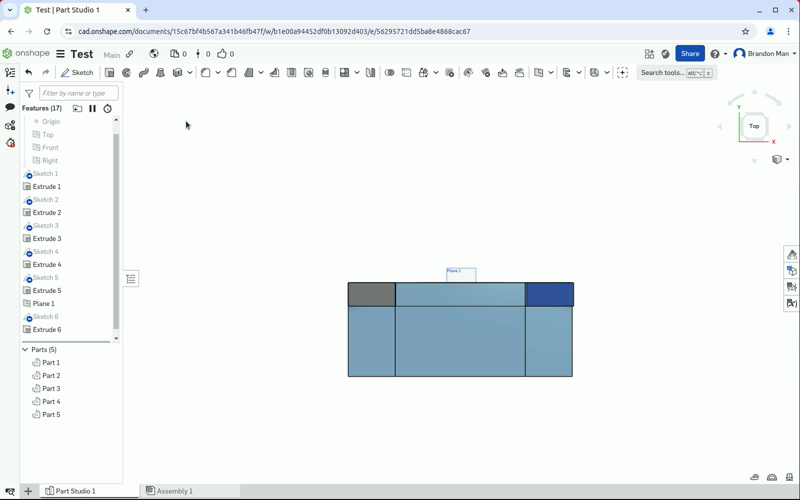
key(shift+h)
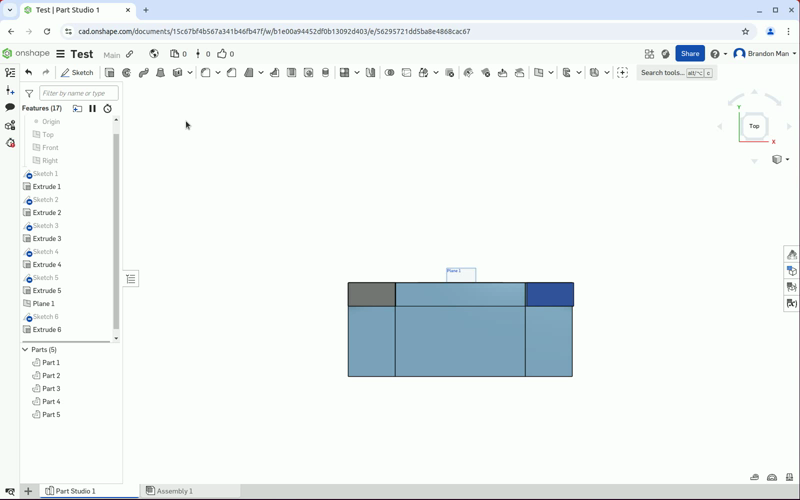
mouse_move(69, 176)
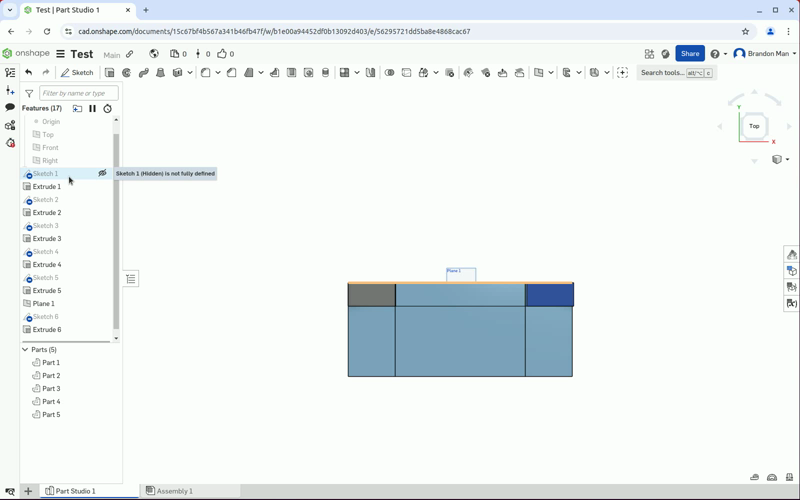
click(69, 176)
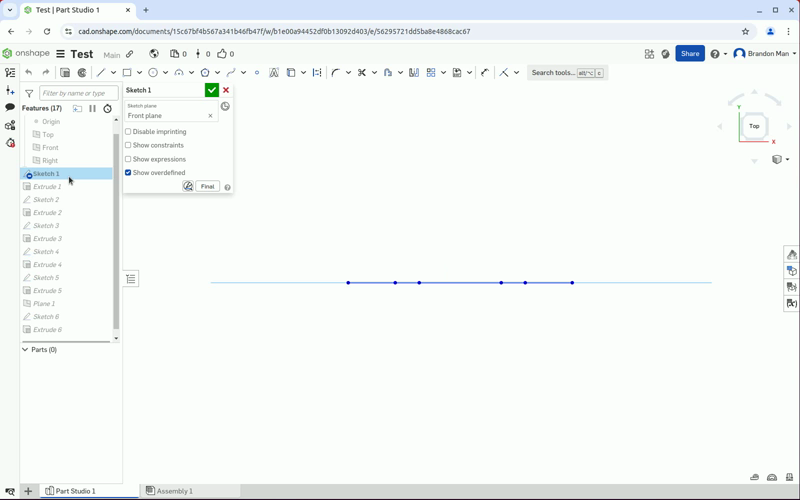
mouse_move(229, 92)
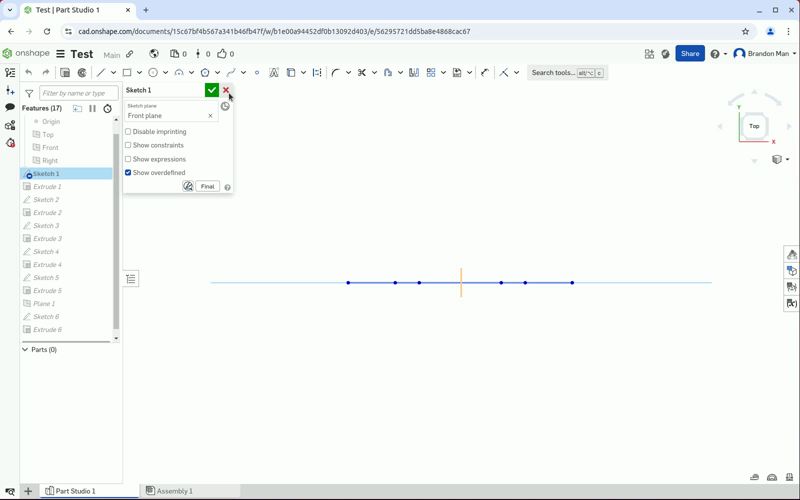
click(229, 92)
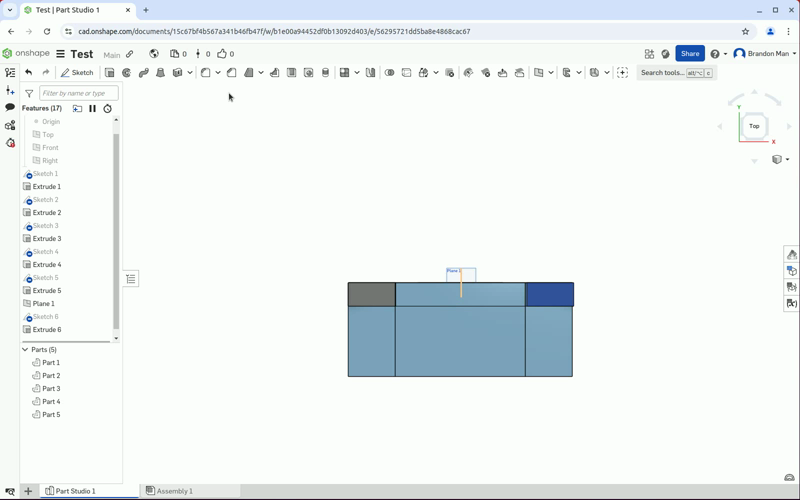
mouse_move(541, 75)
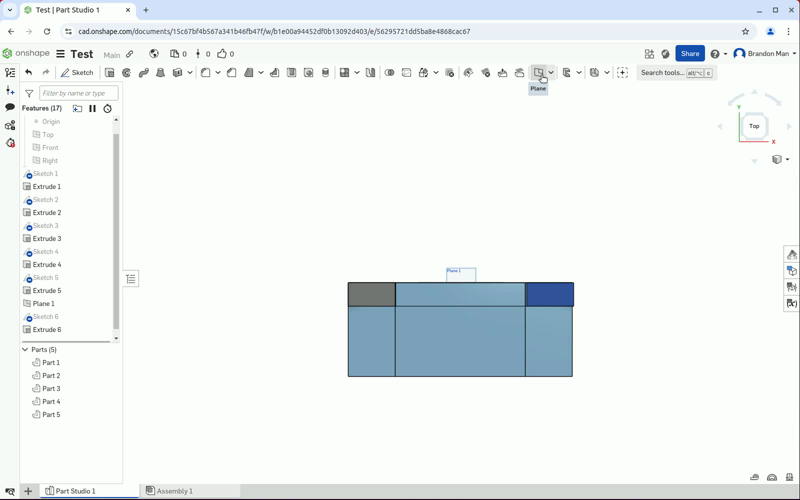
click(541, 75)
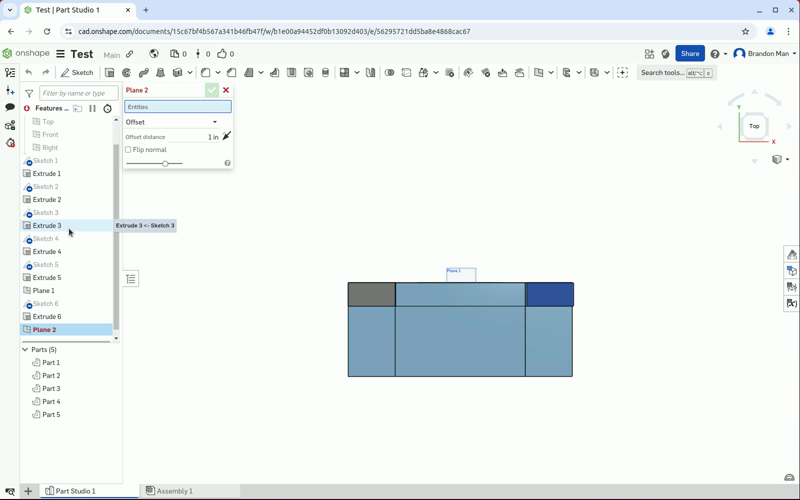
scroll(3)
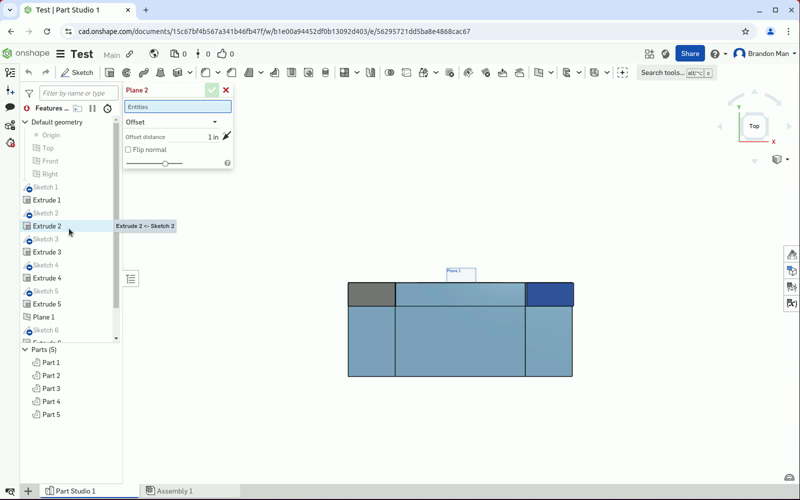
mouse_move(69, 150)
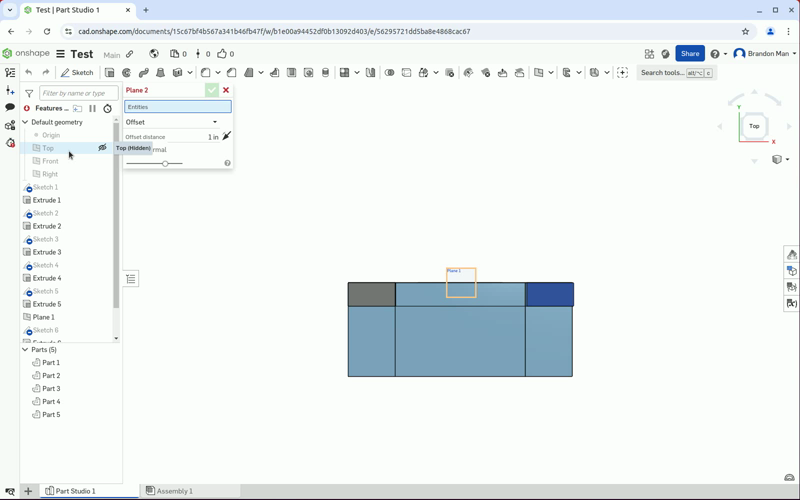
click(69, 150)
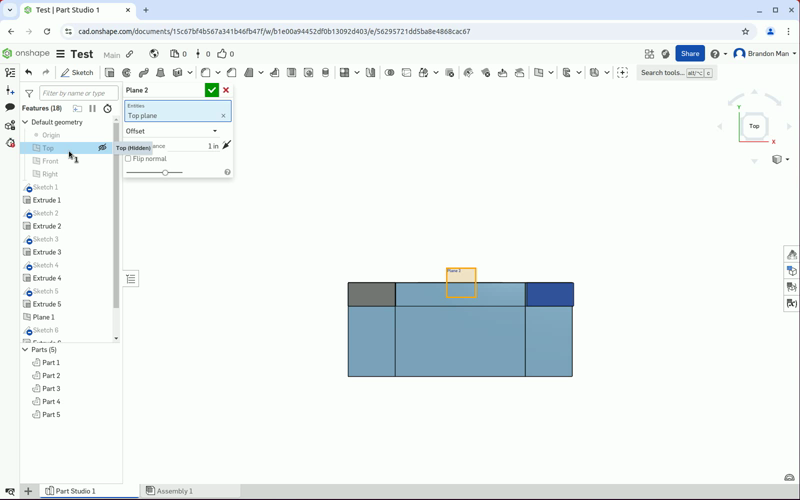
key(tab, 2)
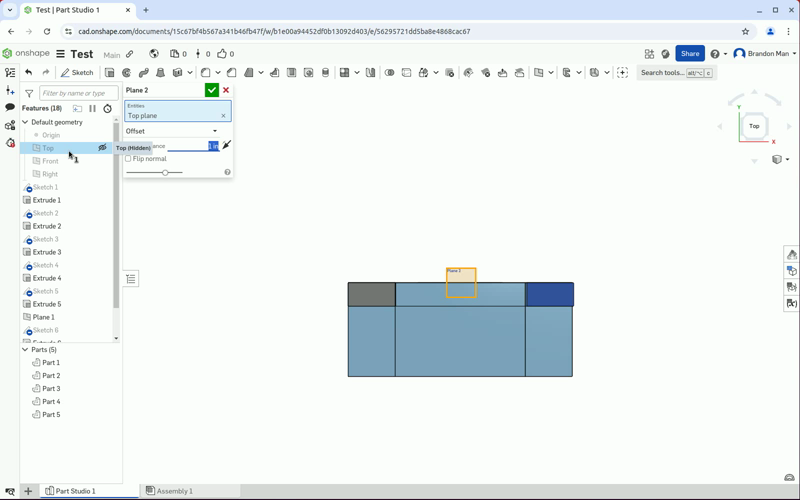
text(16.854)
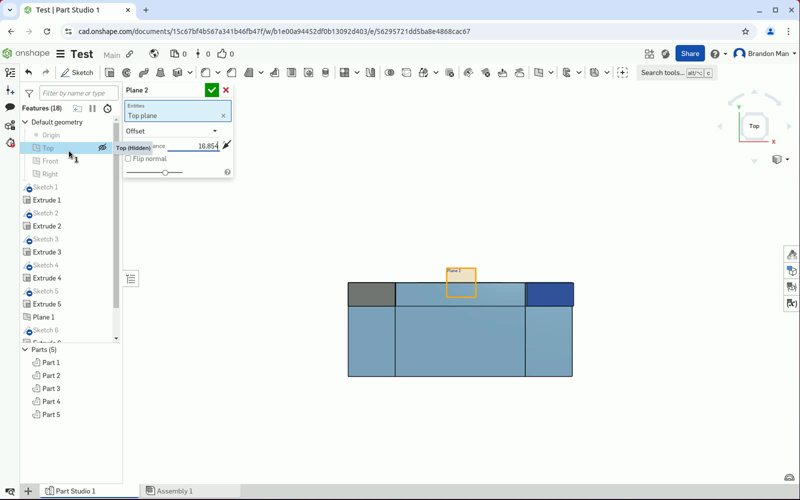
key(enter, 2)
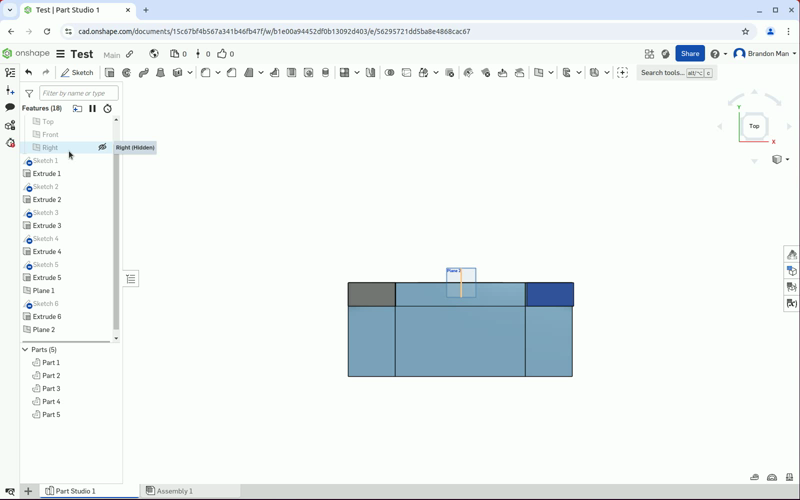
key(shift+s)
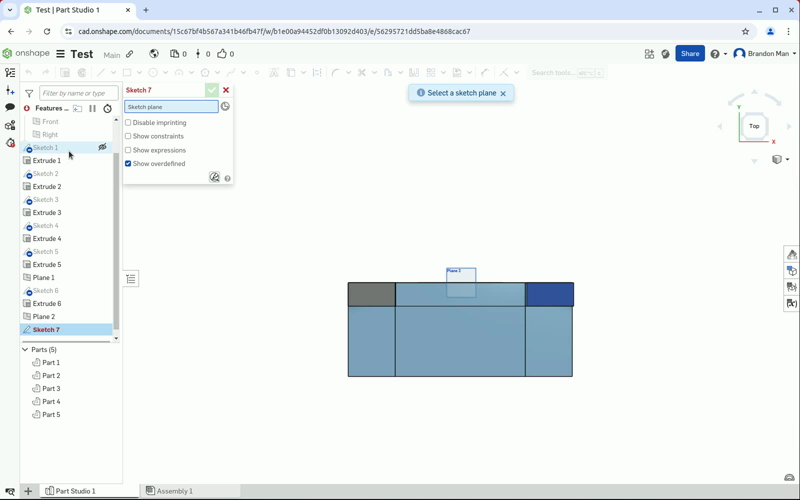
mouse_move(69, 319)
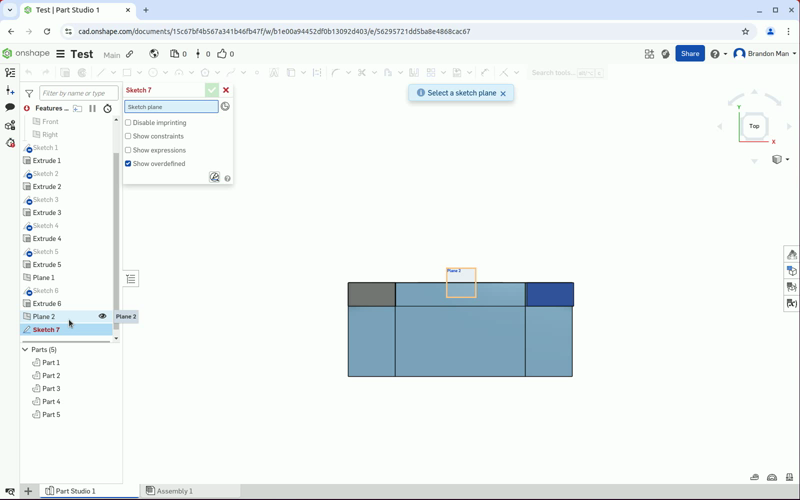
click(69, 319)
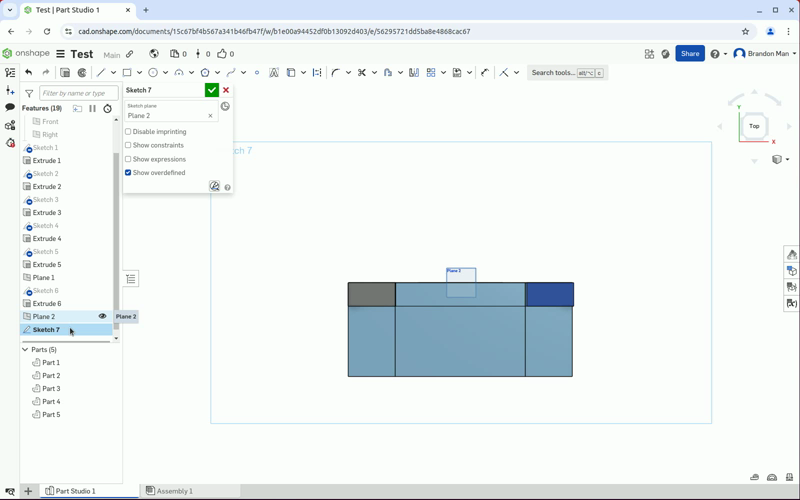
mouse_move(73, 352)
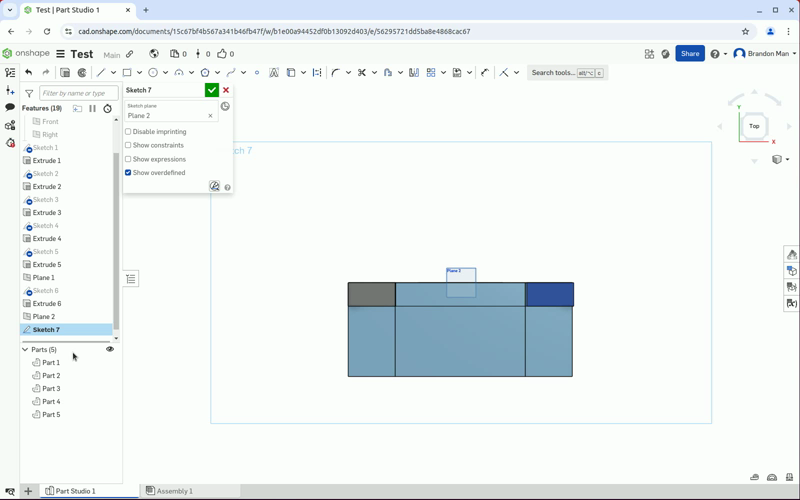
key(y)
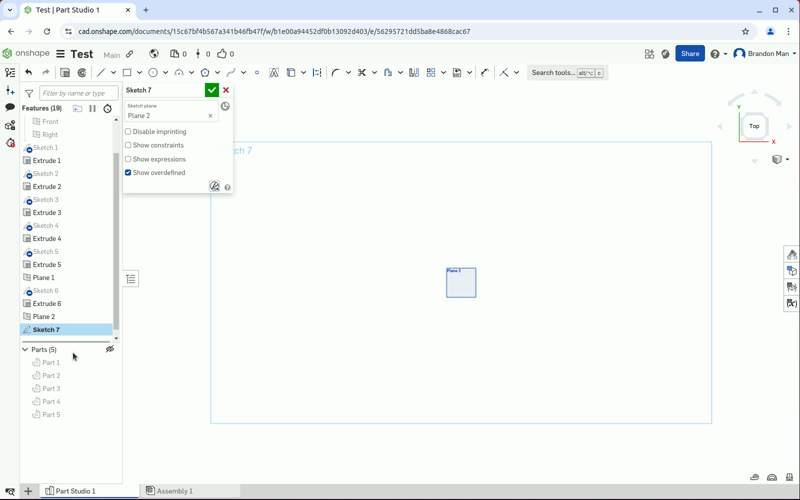
key(c)
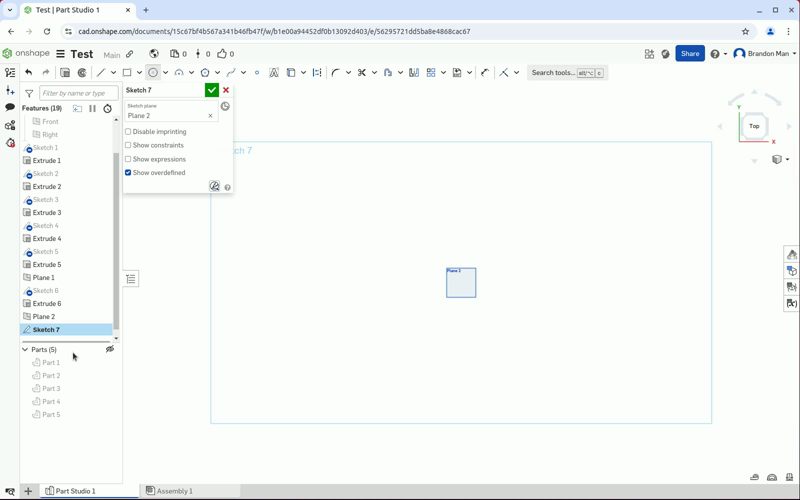
key_down(shift)
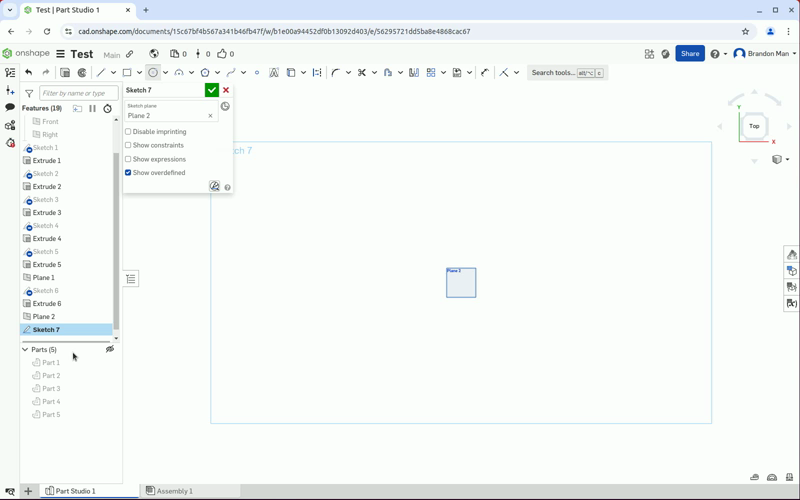
mouse_move(461, 341)
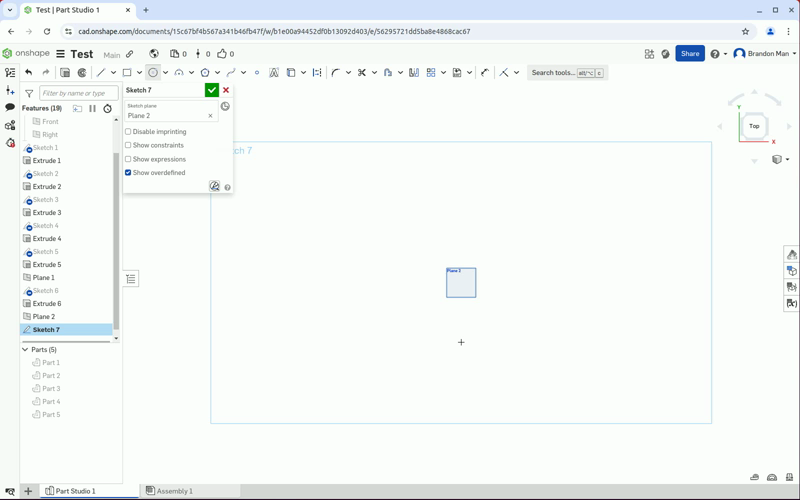
click(461, 341)
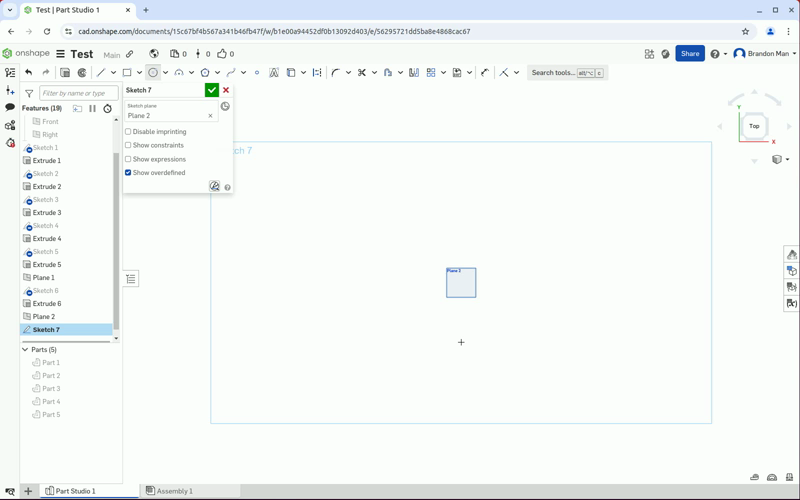
key_up(shift)
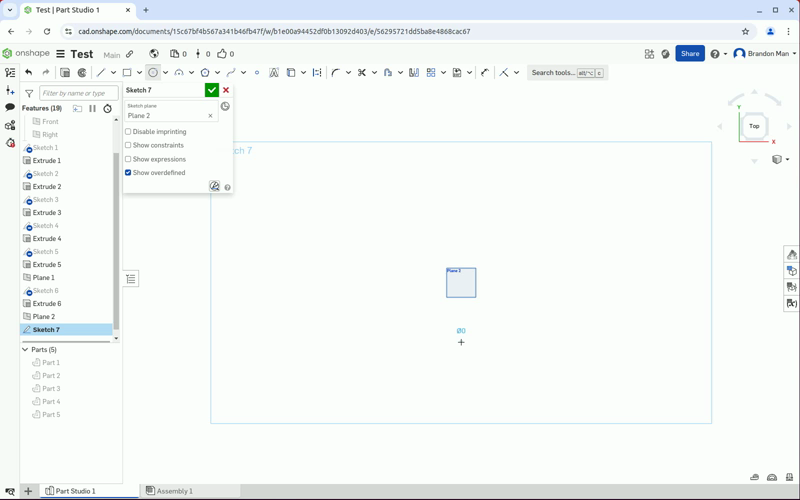
mouse_move(476, 341)
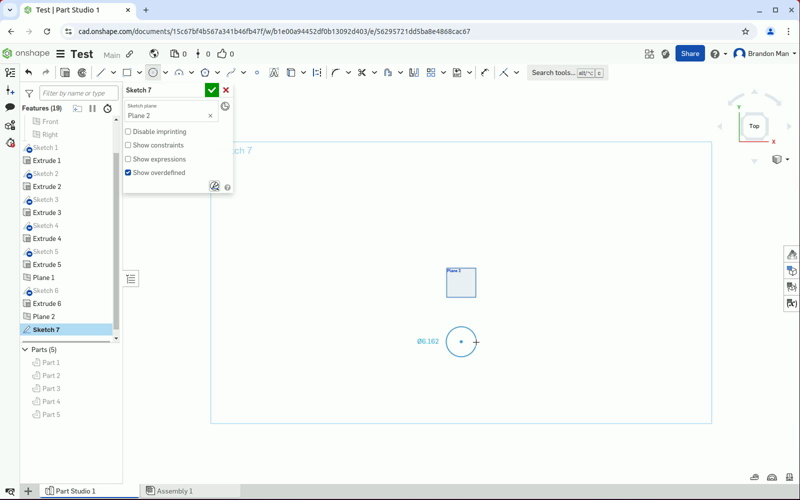
click(476, 341)
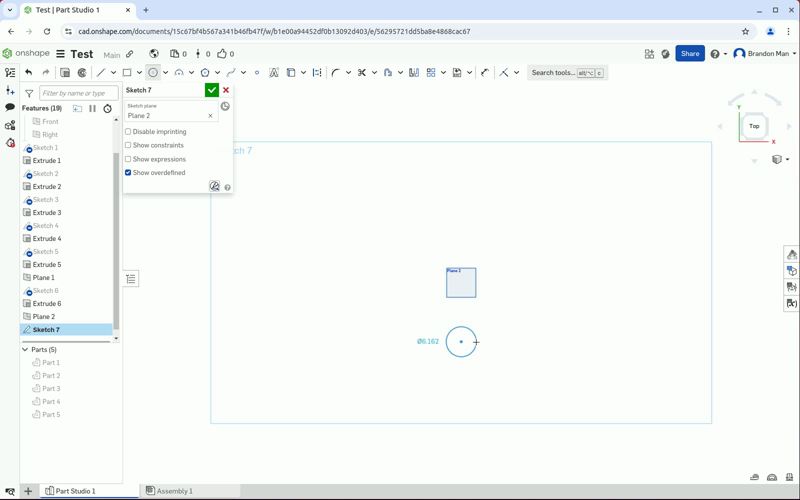
key(esc)
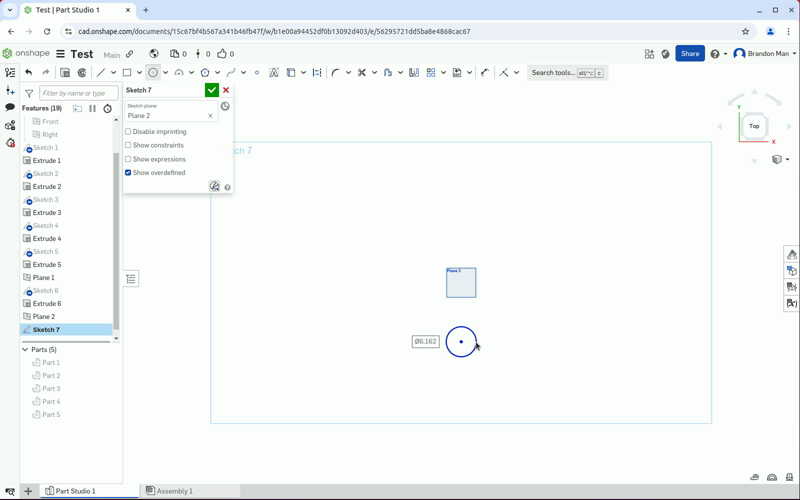
mouse_move(464, 353)
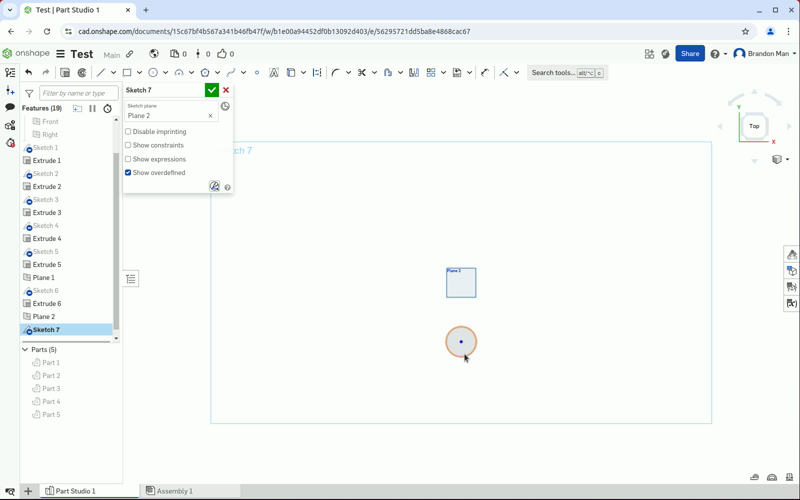
scroll(6)
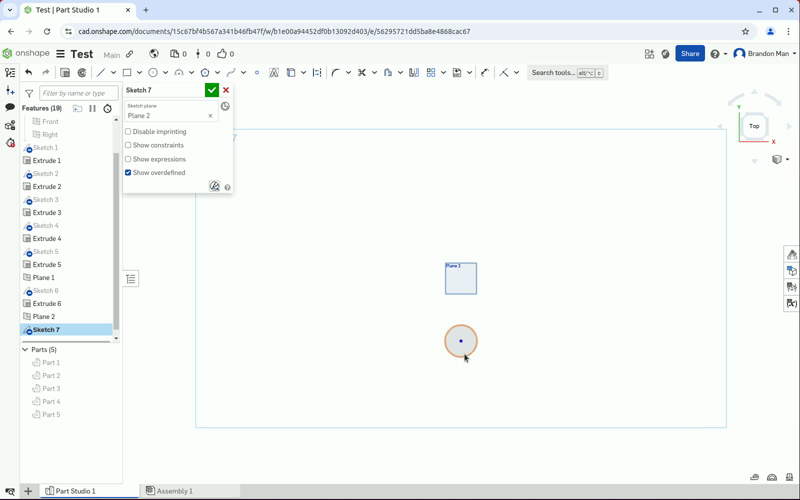
scroll(6)
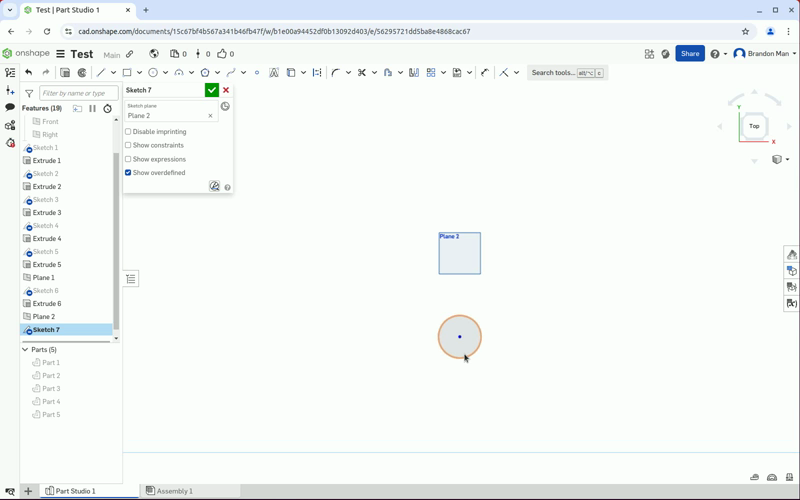
scroll(6)
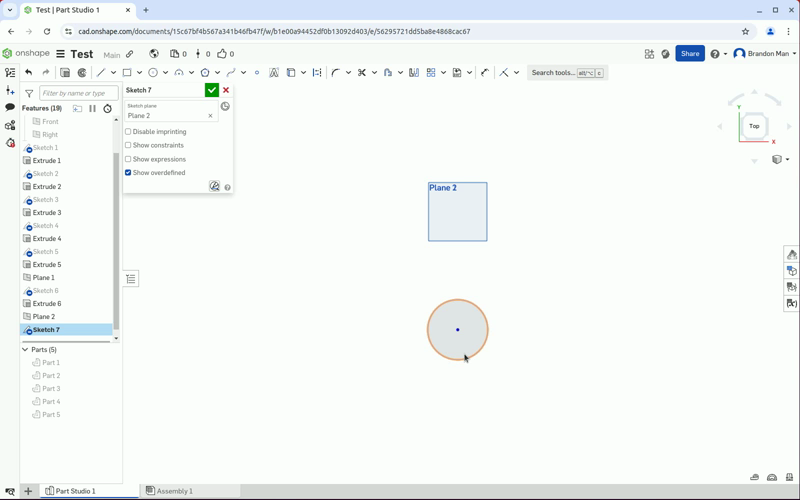
scroll(6)
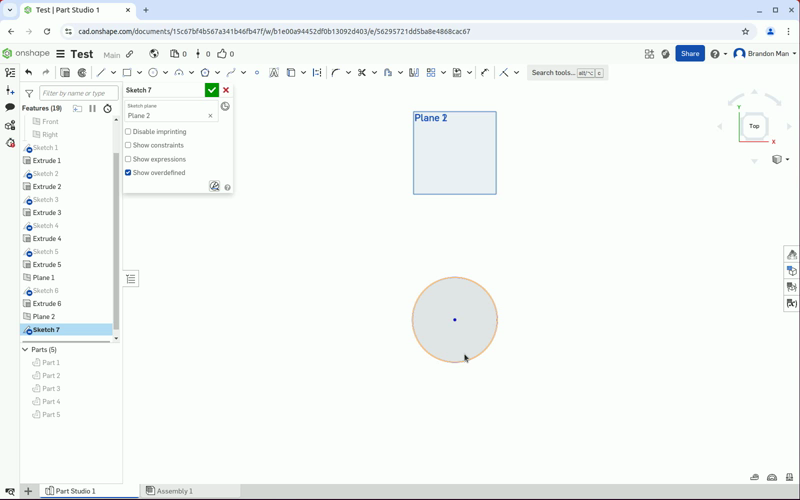
scroll(6)
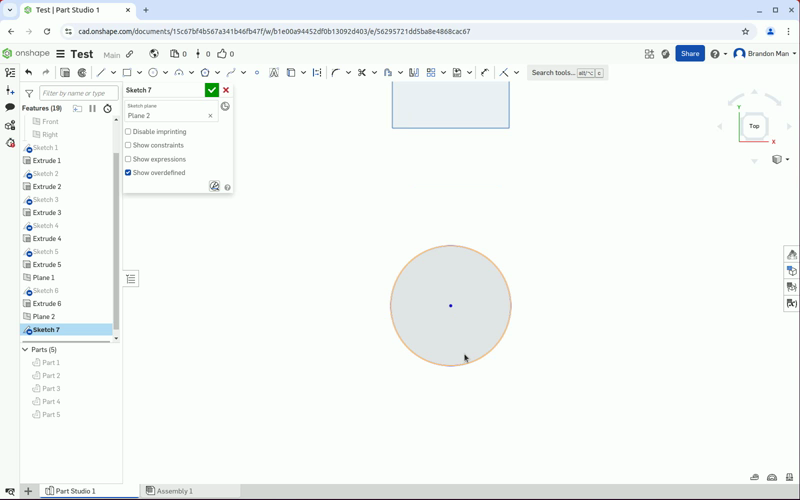
scroll(6)
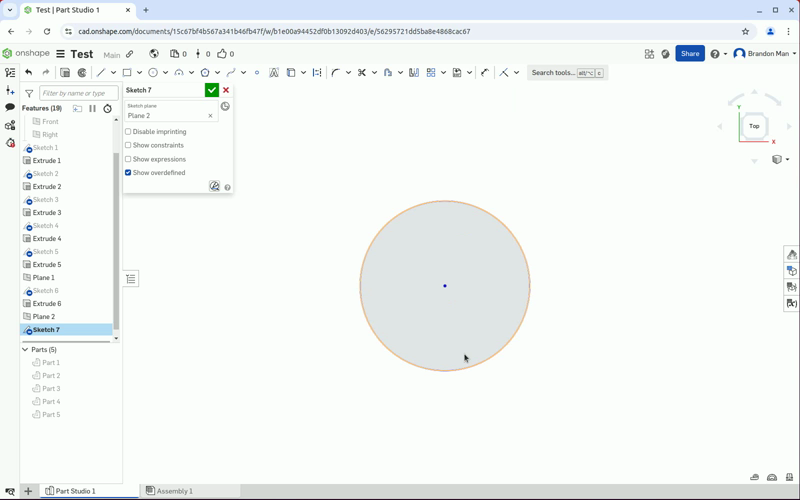
scroll(6)
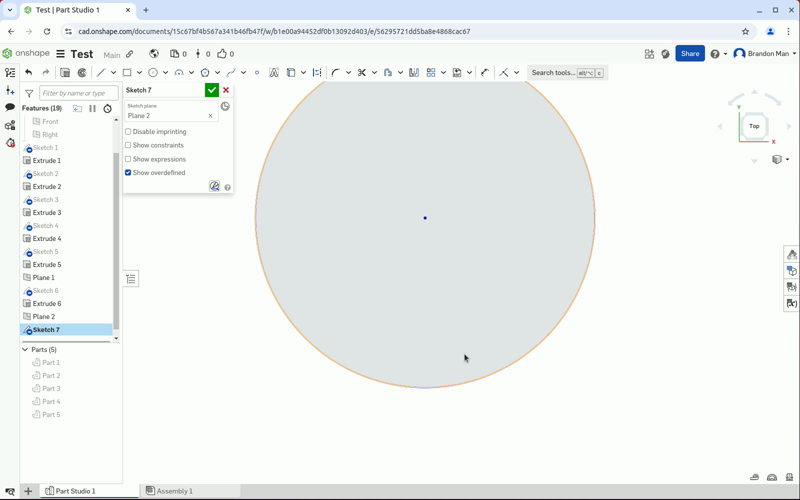
click(464, 353)
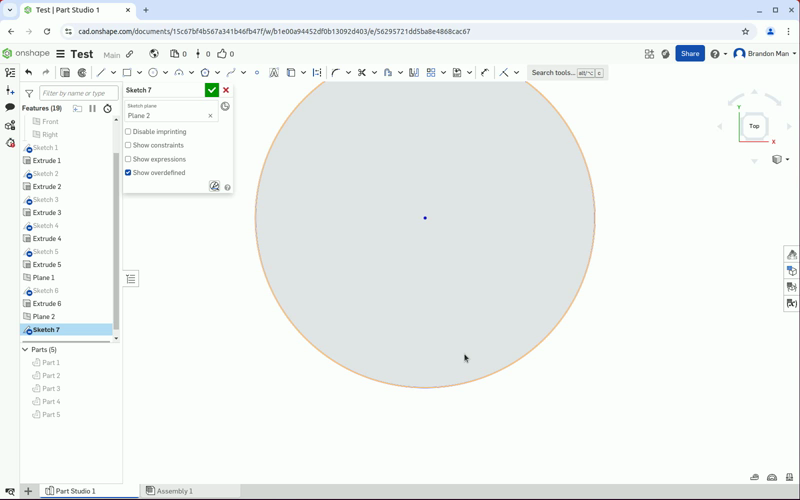
scroll(-6)
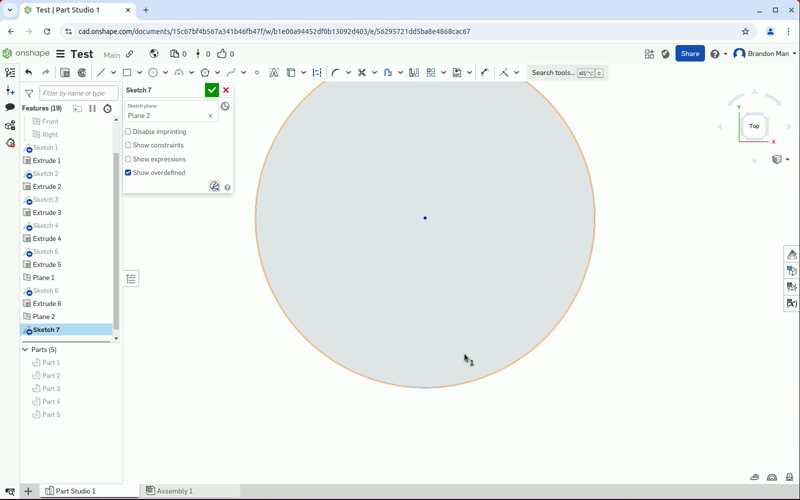
scroll(-6)
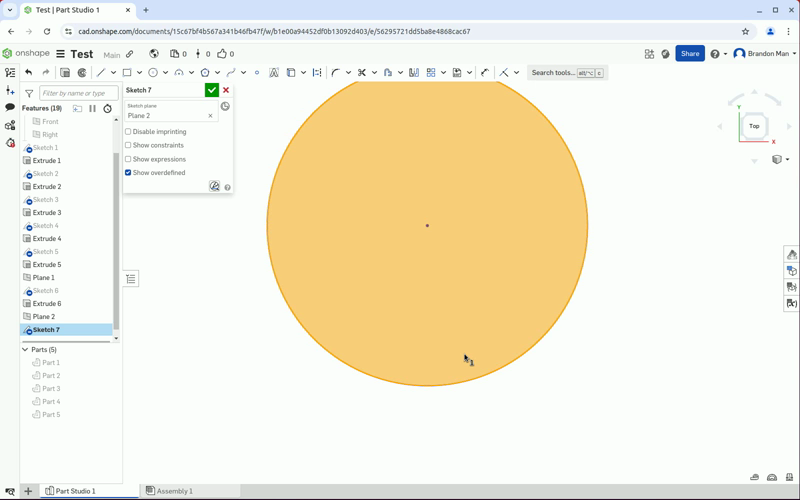
scroll(-6)
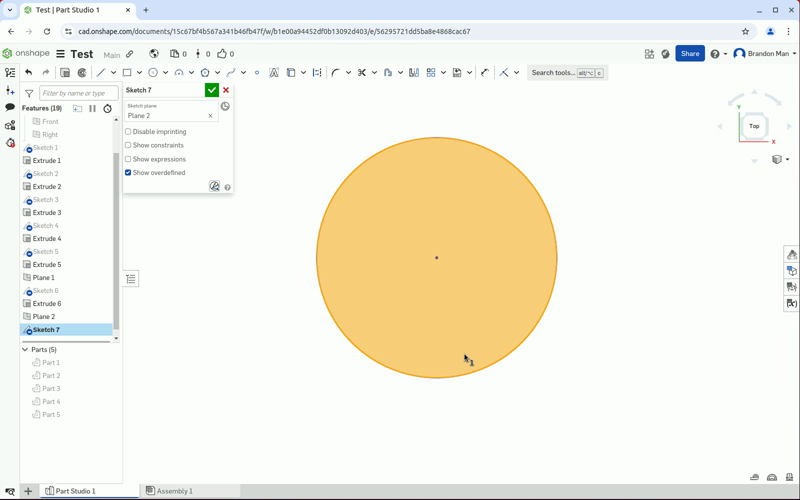
scroll(-6)
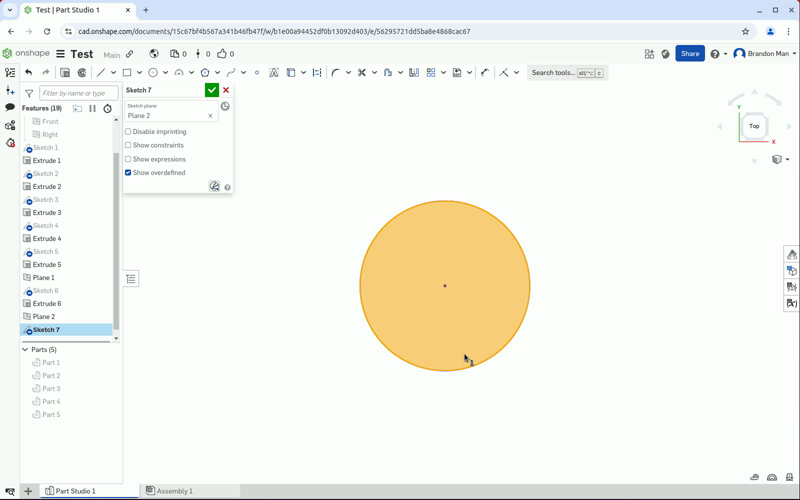
scroll(-6)
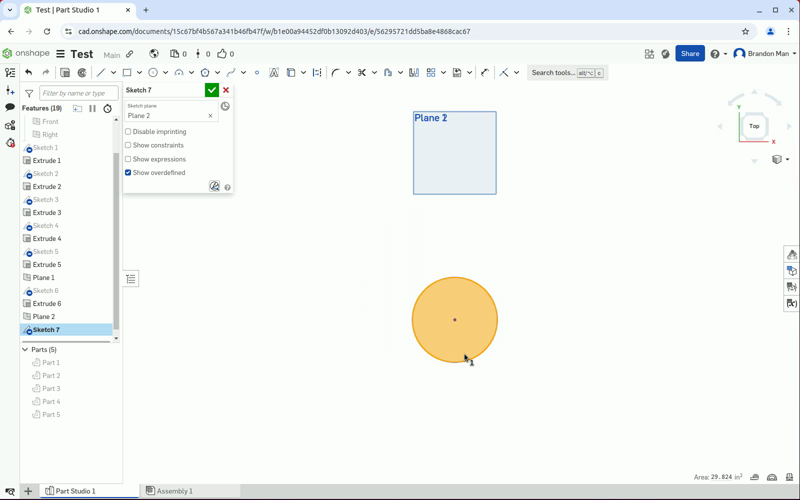
scroll(-6)
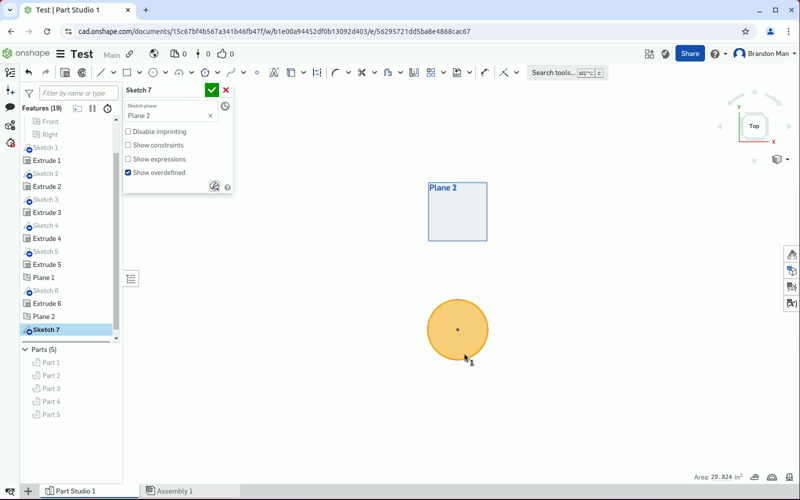
scroll(-6)
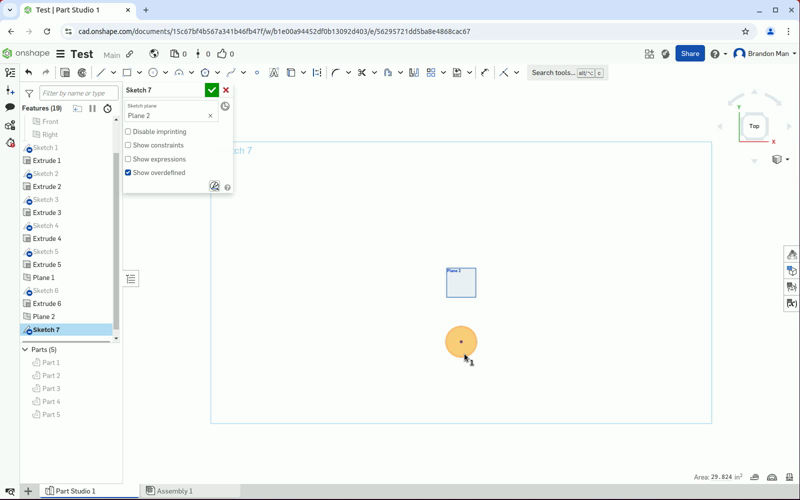
mouse_move(73, 352)
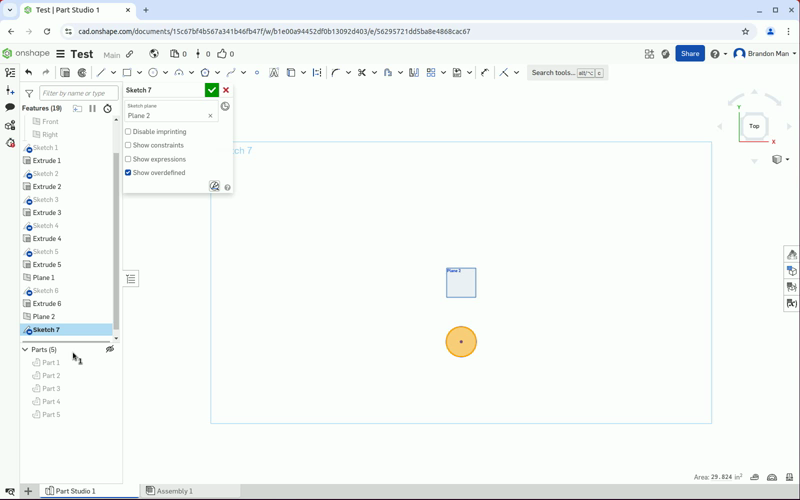
key(shift+y)
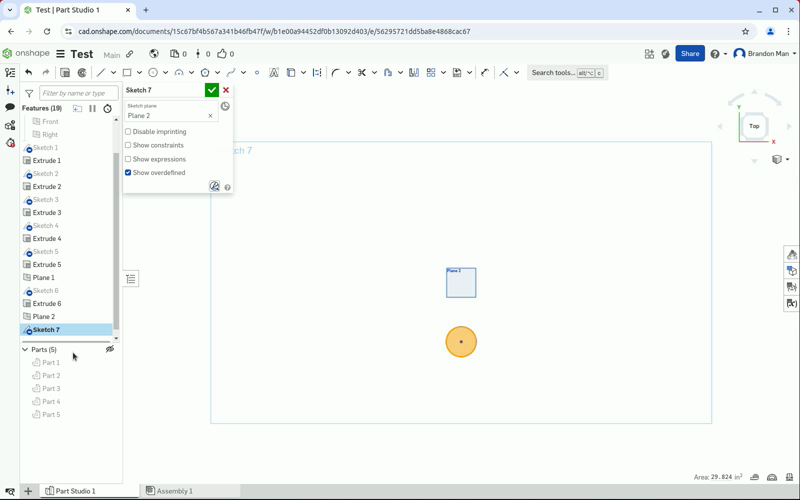
key(shift+e)
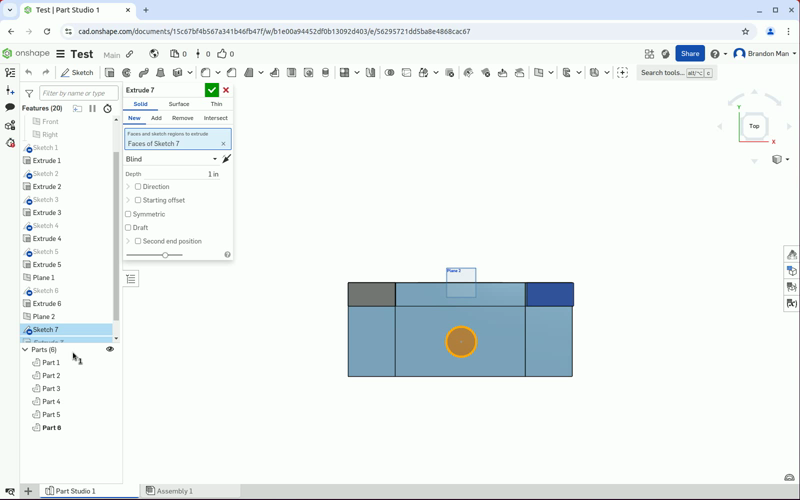
mouse_move(143, 106)
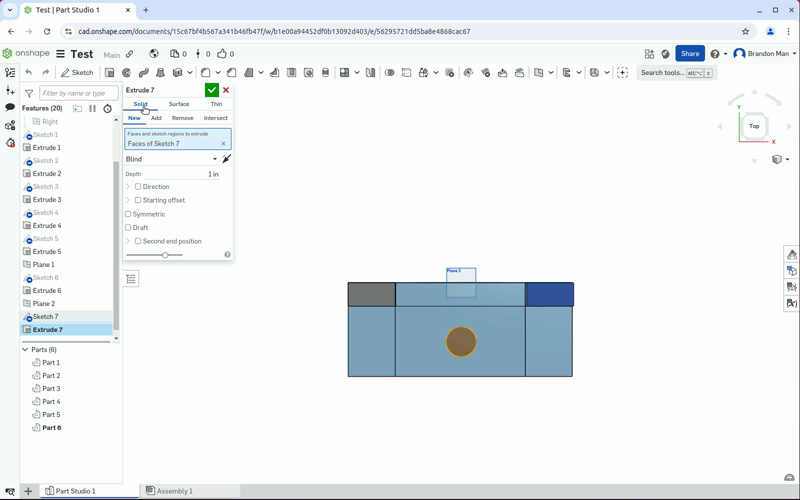
click(143, 106)
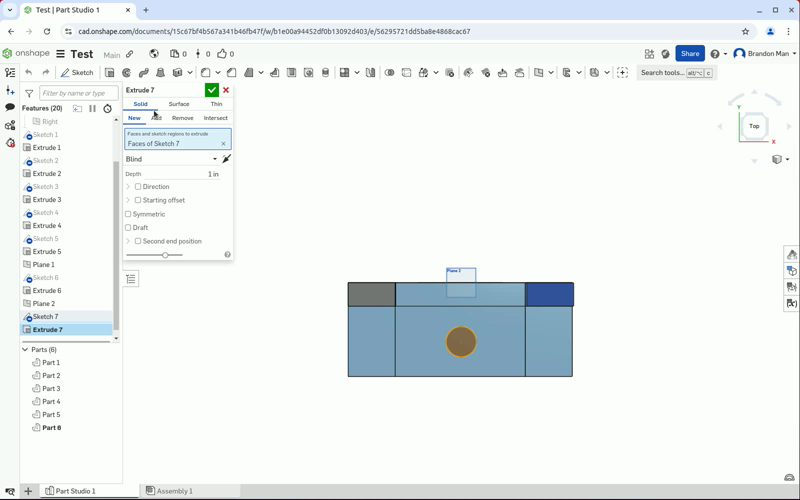
mouse_move(186, 120)
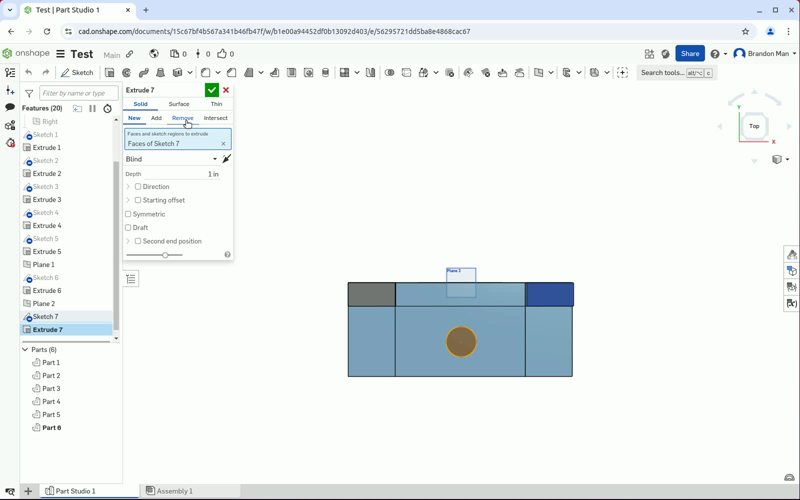
click(186, 120)
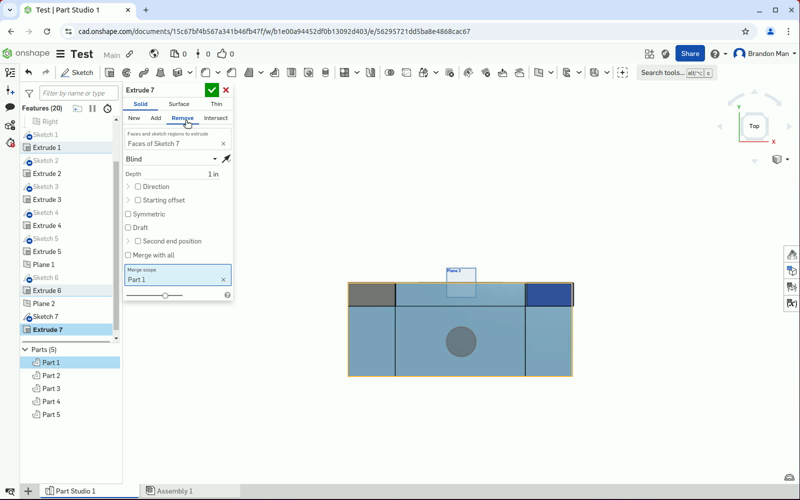
key(tab, 4)
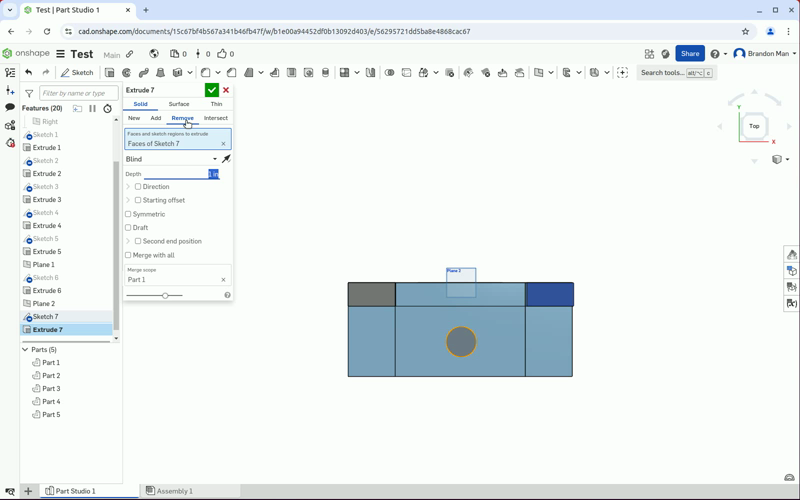
text(12.036)
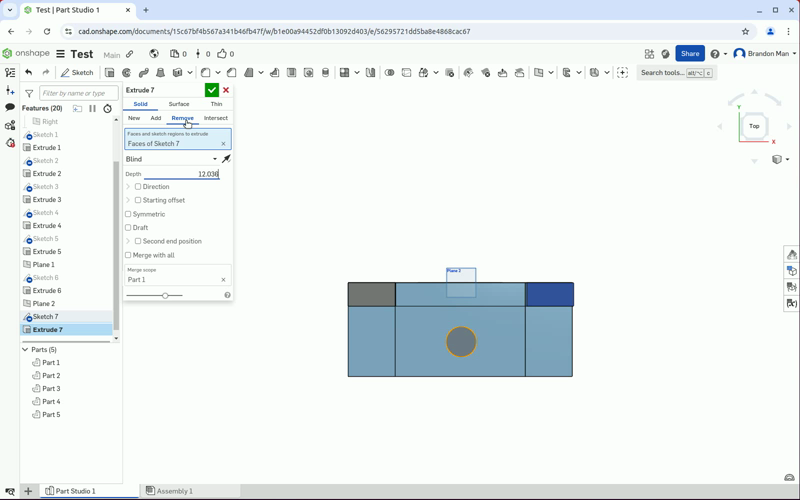
key(tab, 6)
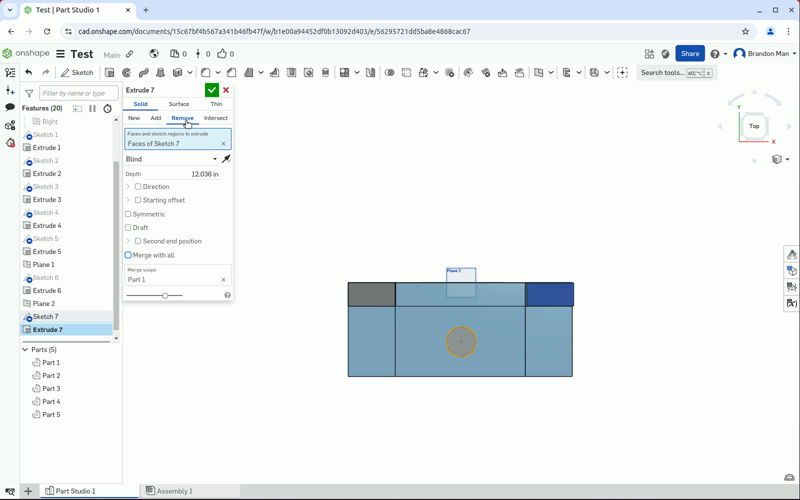
key(space)
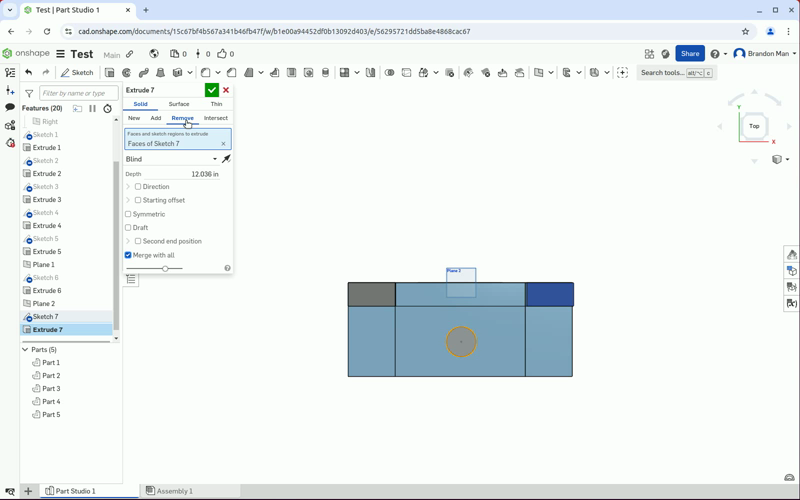
key(enter)
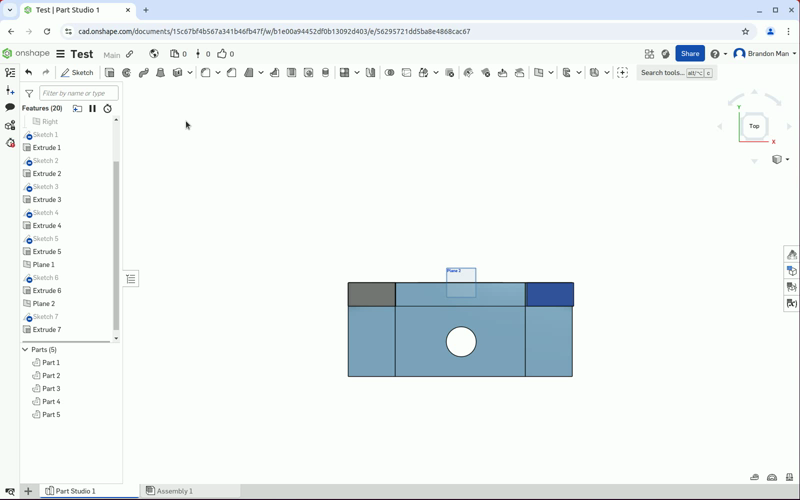
key(shift+h)
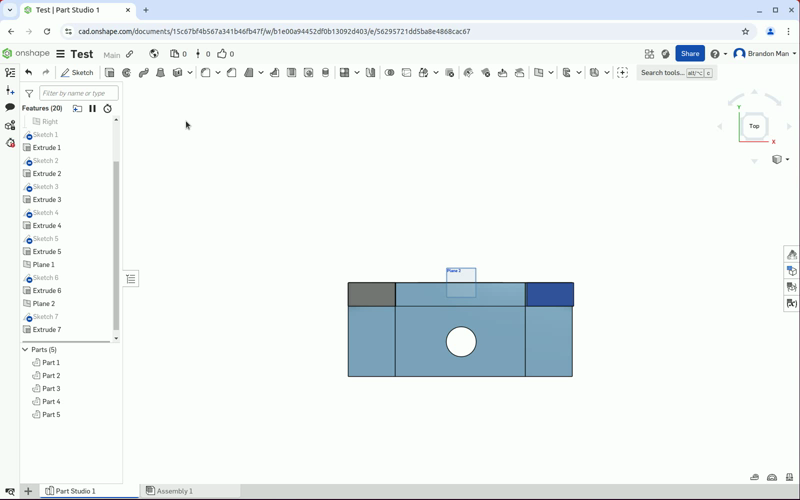
key(shift+h)
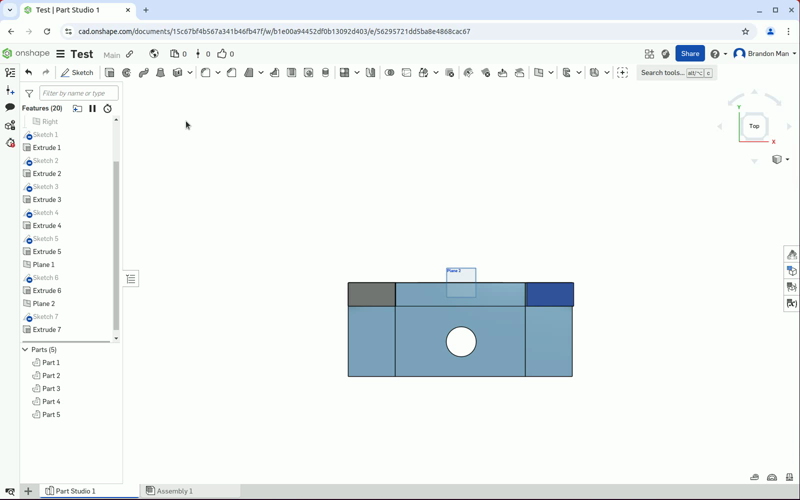
mouse_move(69, 137)
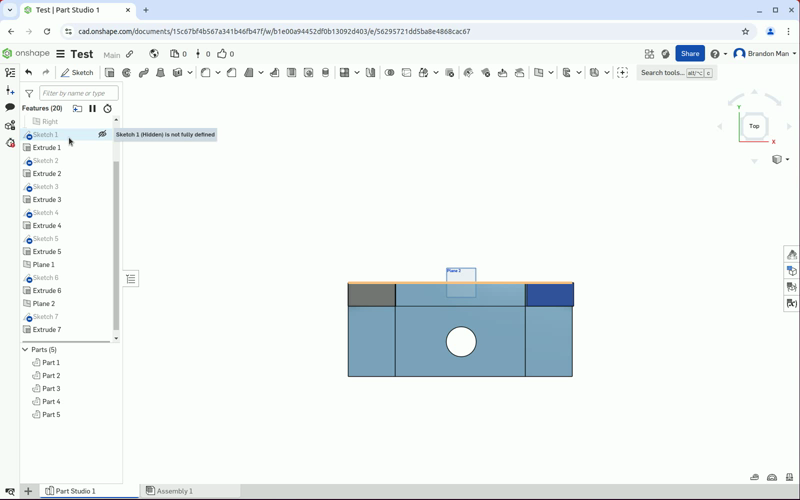
click(69, 137)
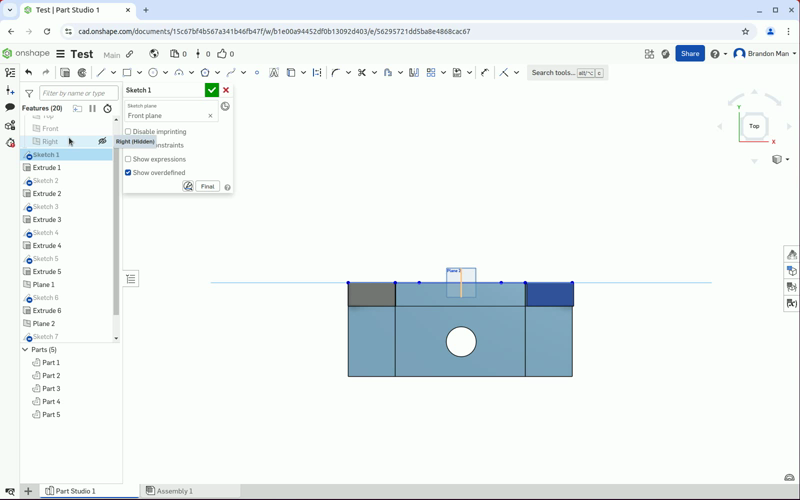
mouse_move(229, 92)
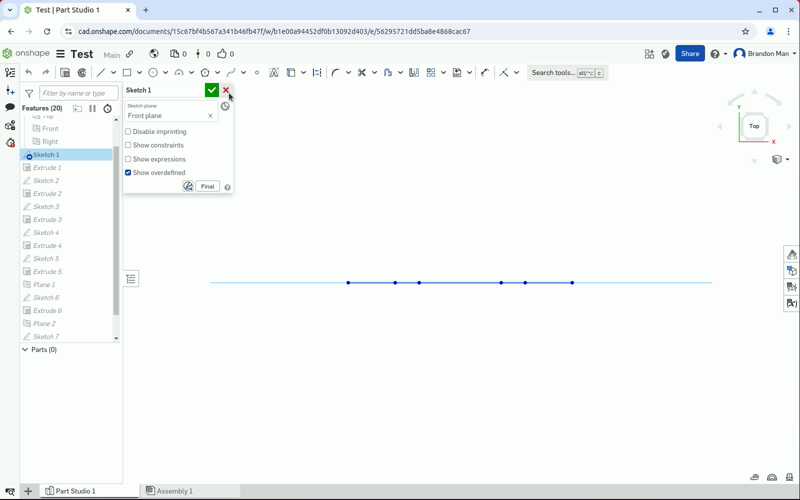
click(229, 92)
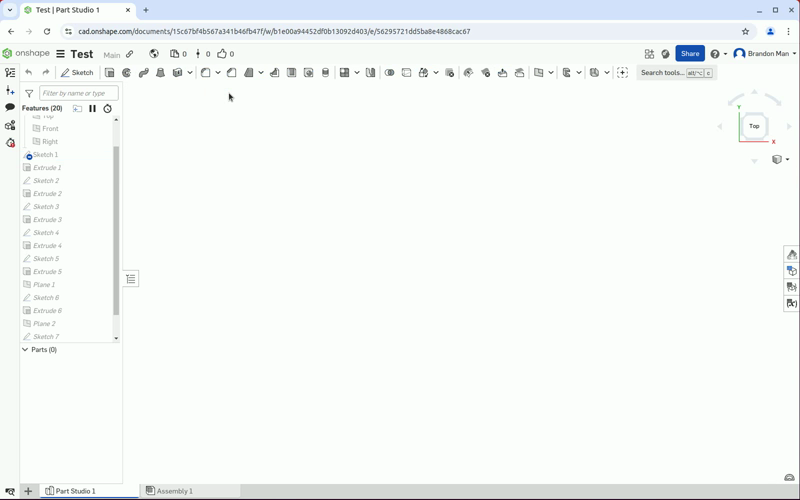
key(shift+s)
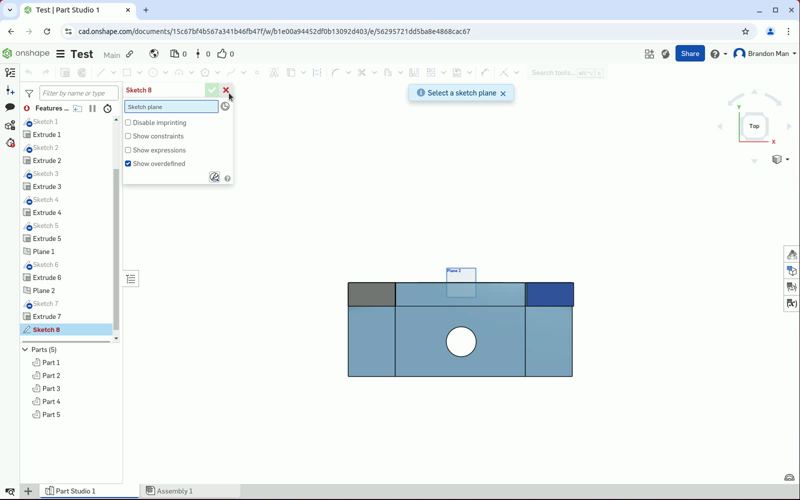
mouse_move(69, 254)
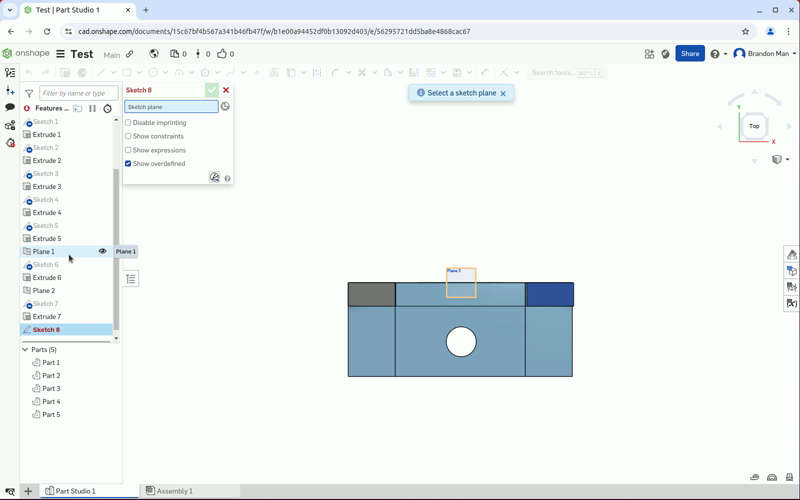
click(69, 254)
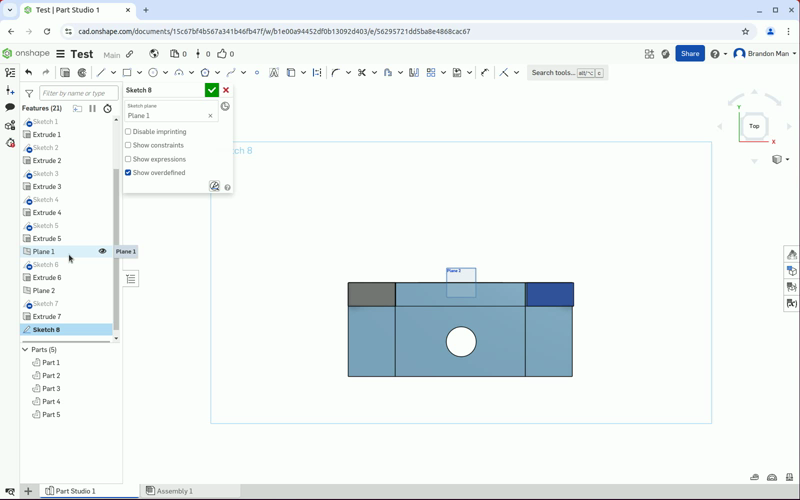
mouse_move(73, 352)
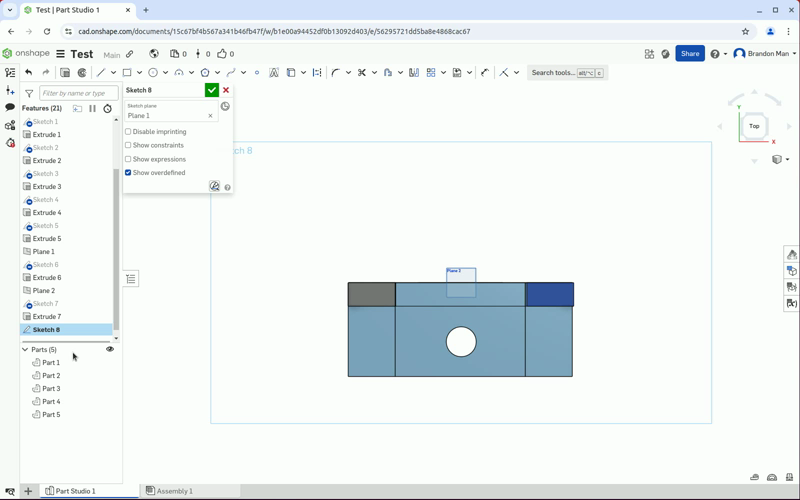
key(y)
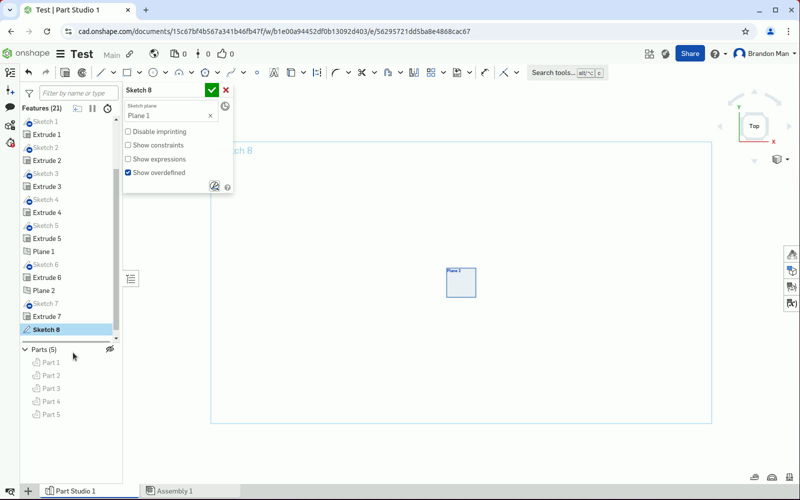
key(c)
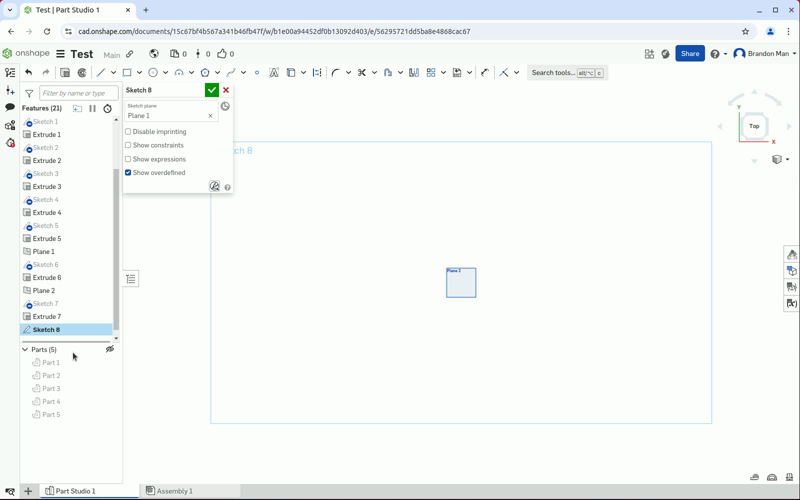
key_down(shift)
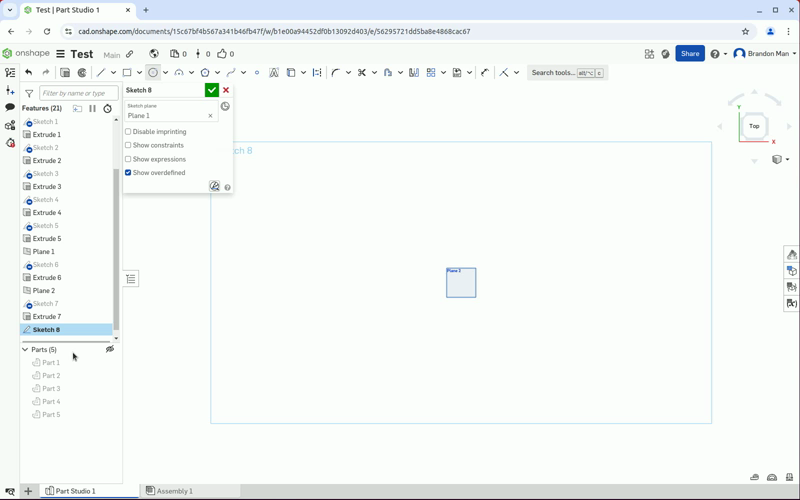
mouse_move(550, 348)
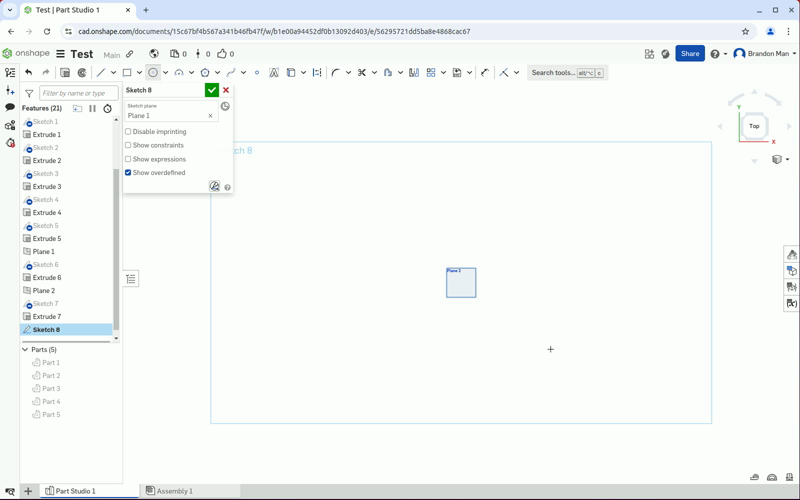
click(550, 348)
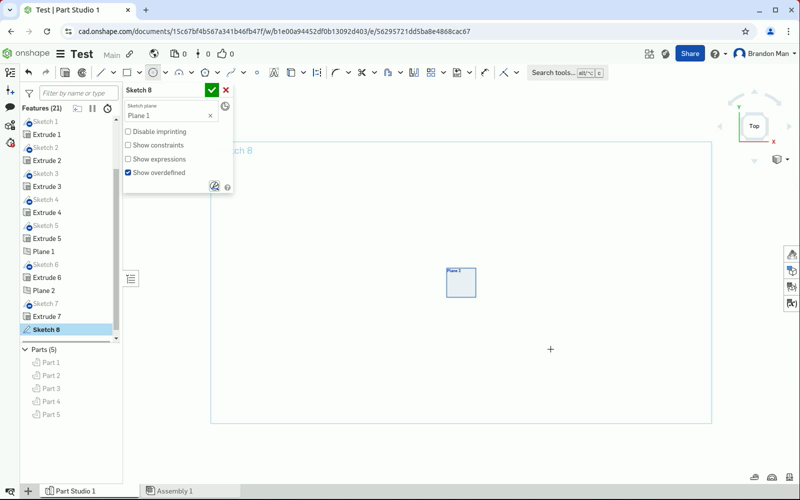
key_up(shift)
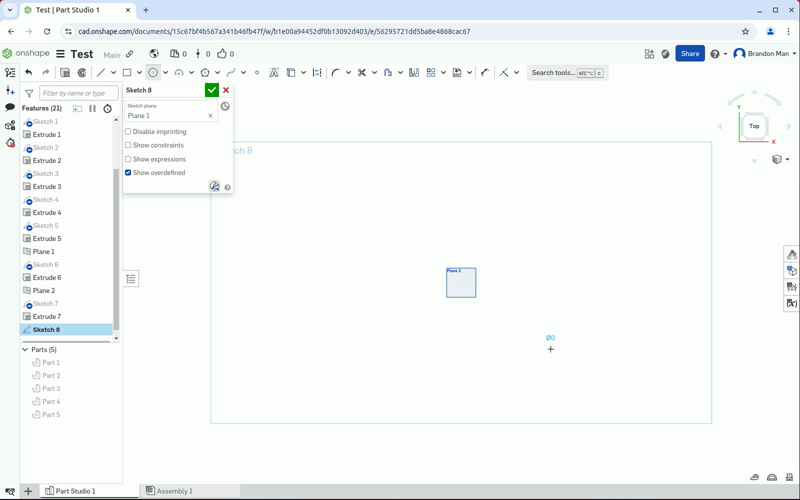
mouse_move(563, 348)
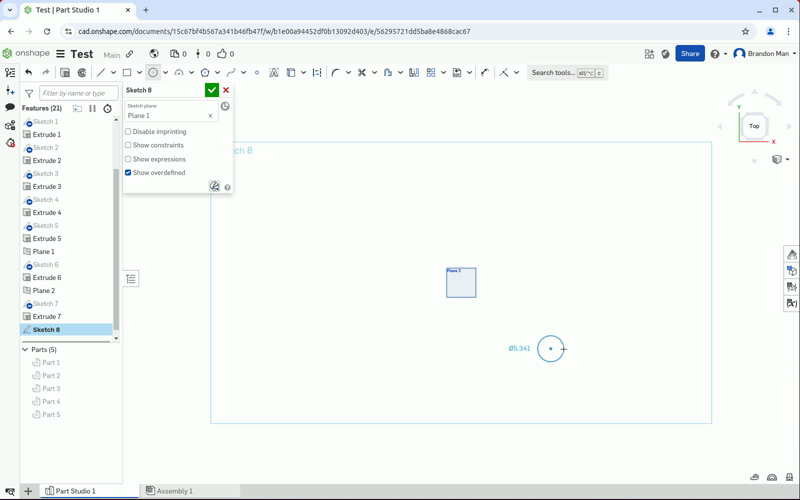
click(563, 348)
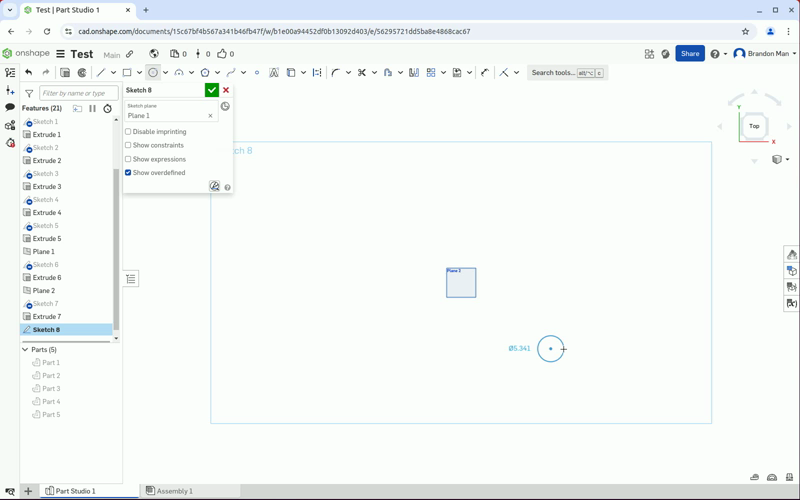
key(esc)
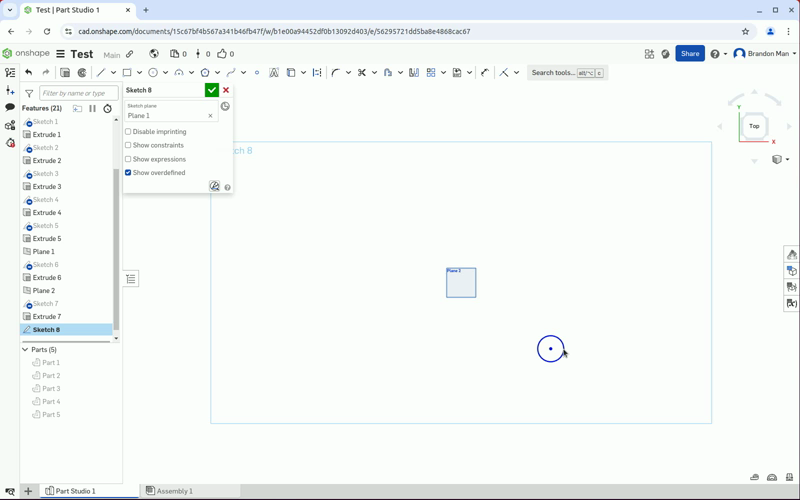
mouse_move(548, 348)
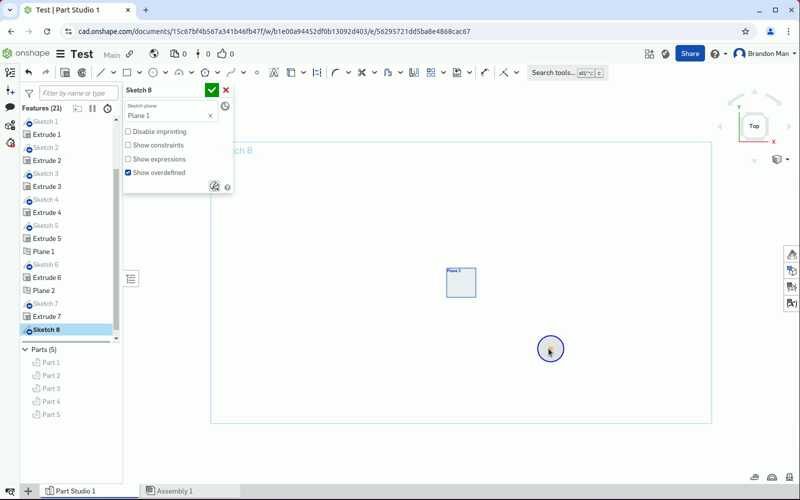
scroll(6)
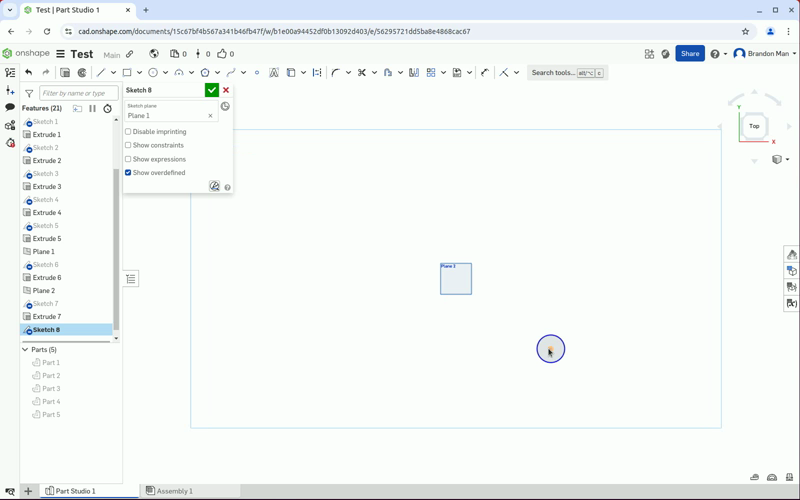
scroll(6)
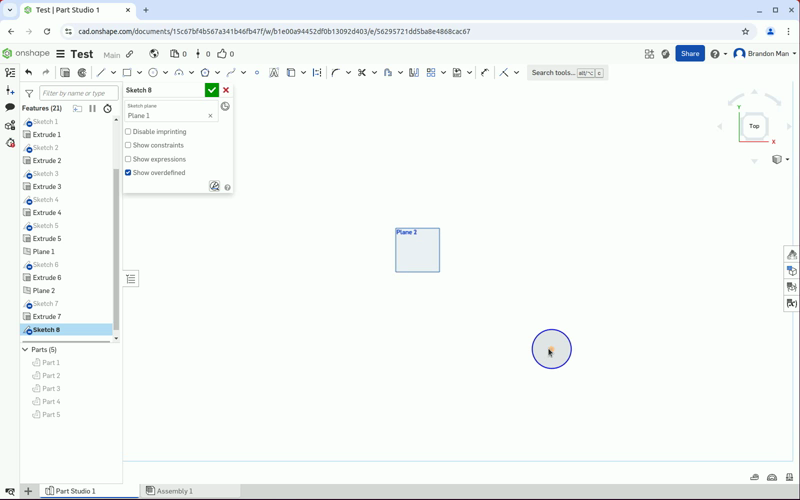
scroll(6)
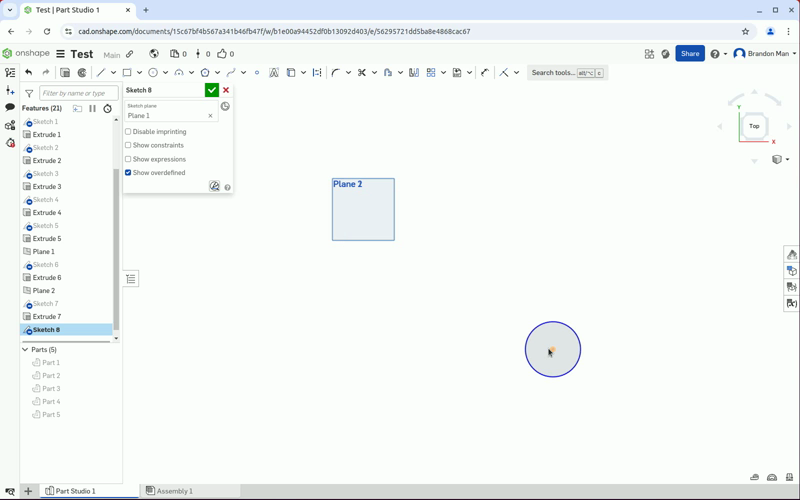
scroll(6)
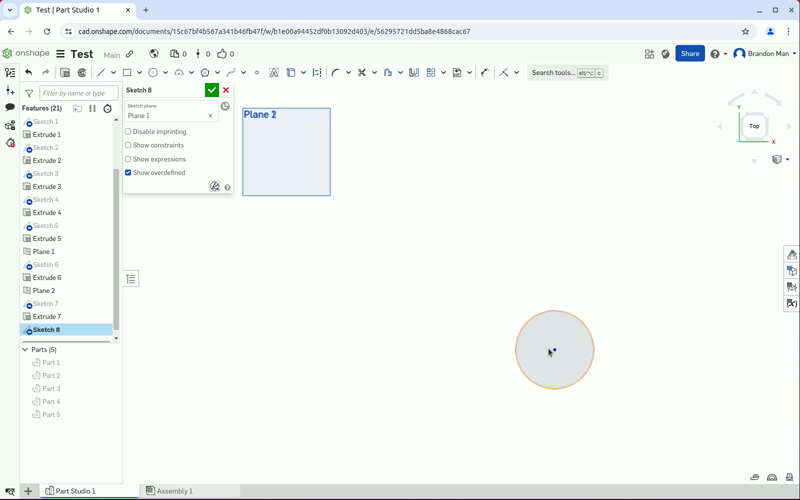
scroll(6)
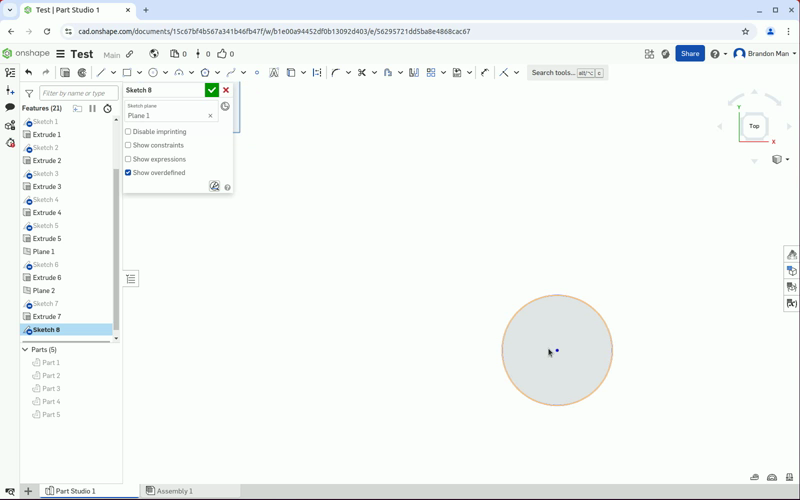
scroll(6)
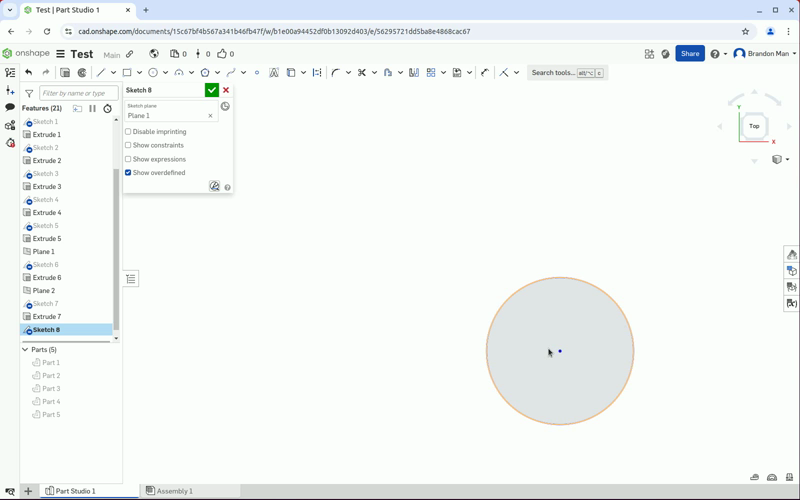
scroll(6)
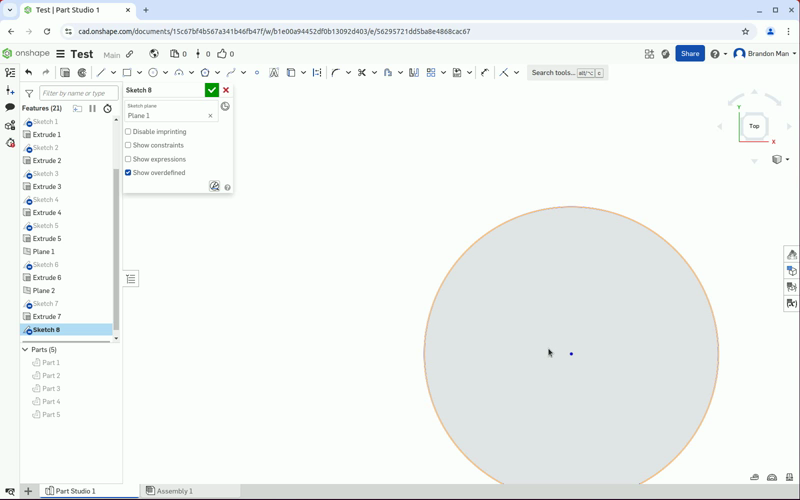
click(548, 348)
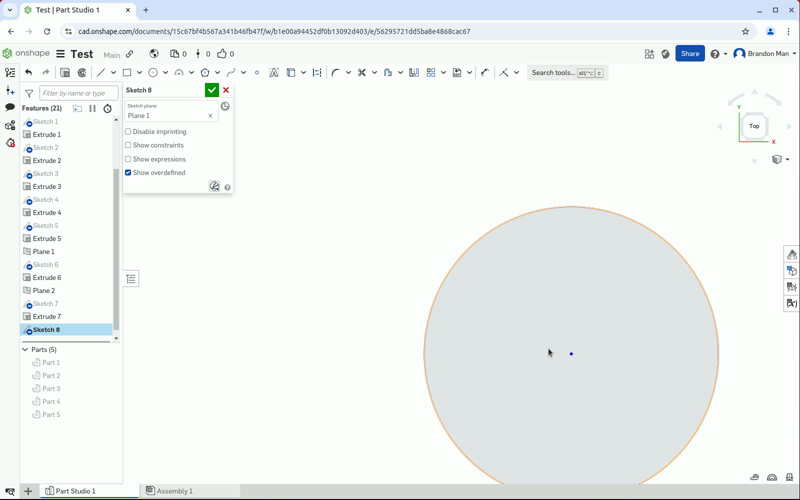
scroll(-6)
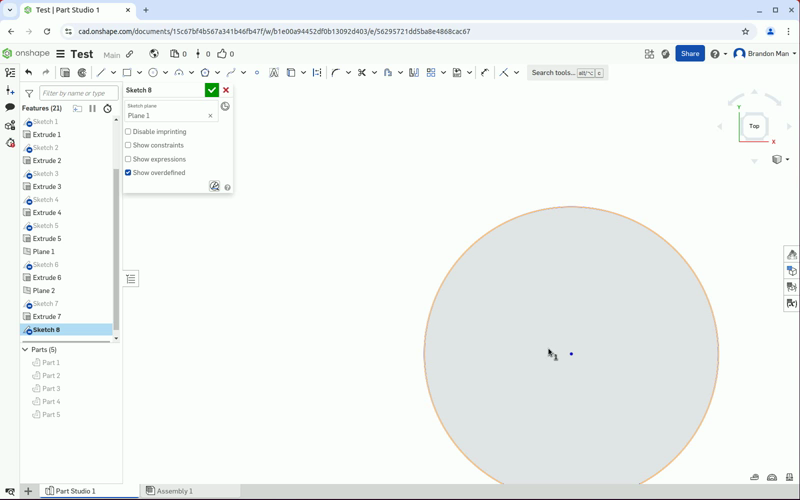
scroll(-6)
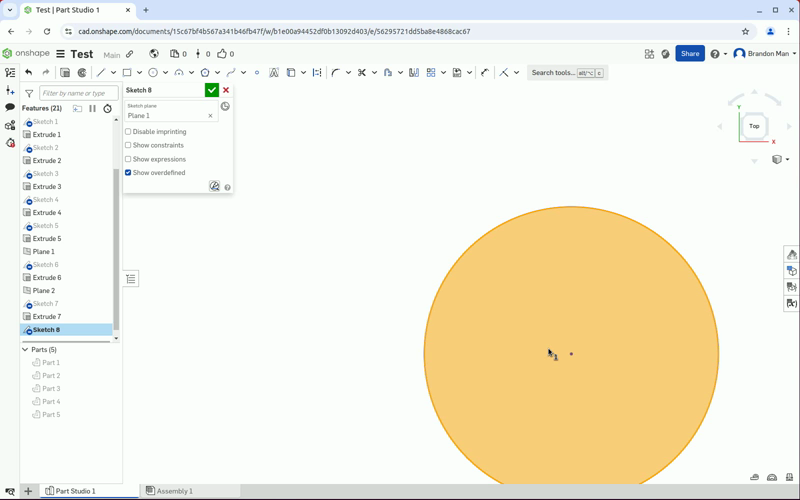
scroll(-6)
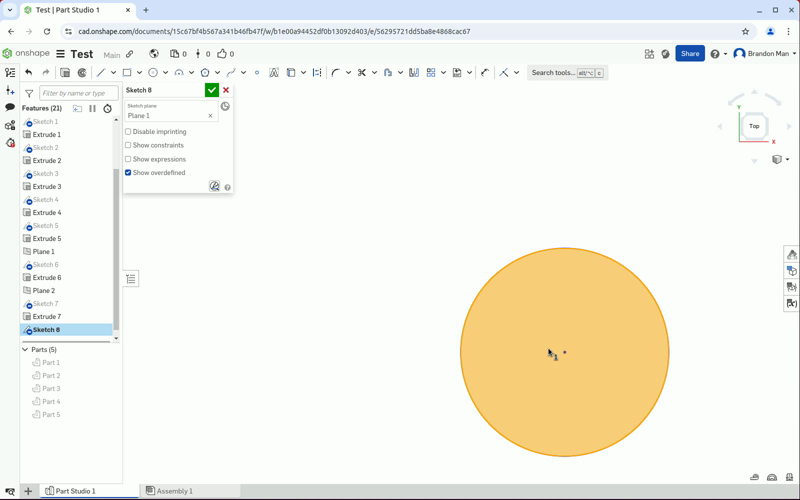
scroll(-6)
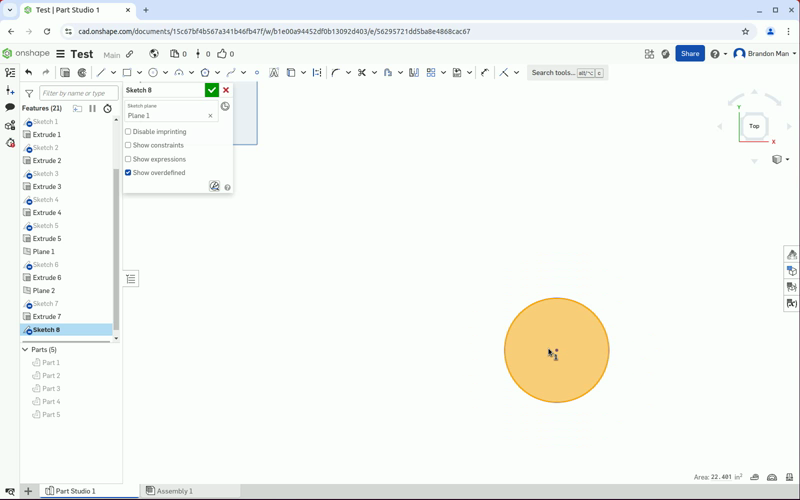
scroll(-6)
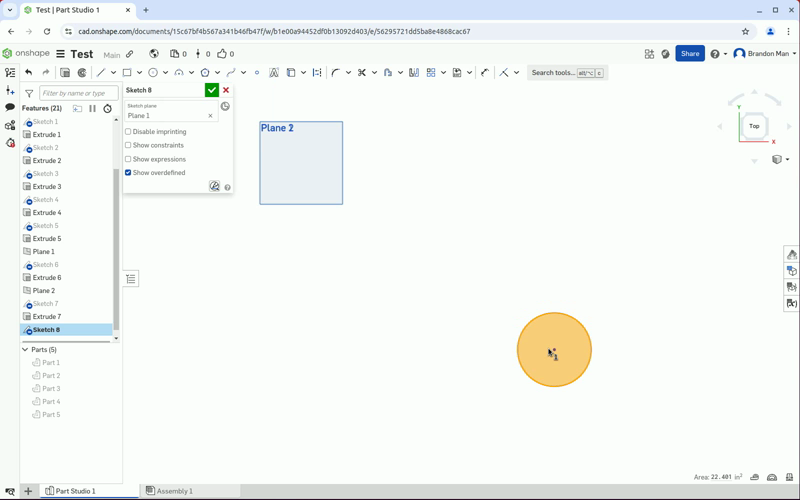
scroll(-6)
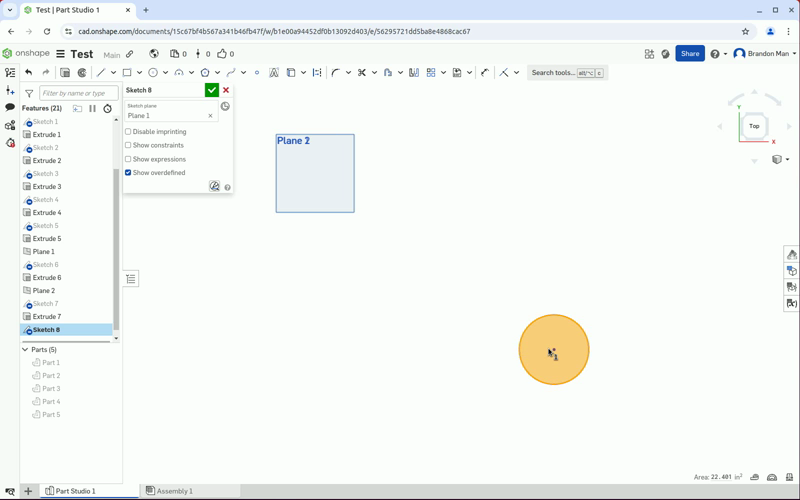
scroll(-6)
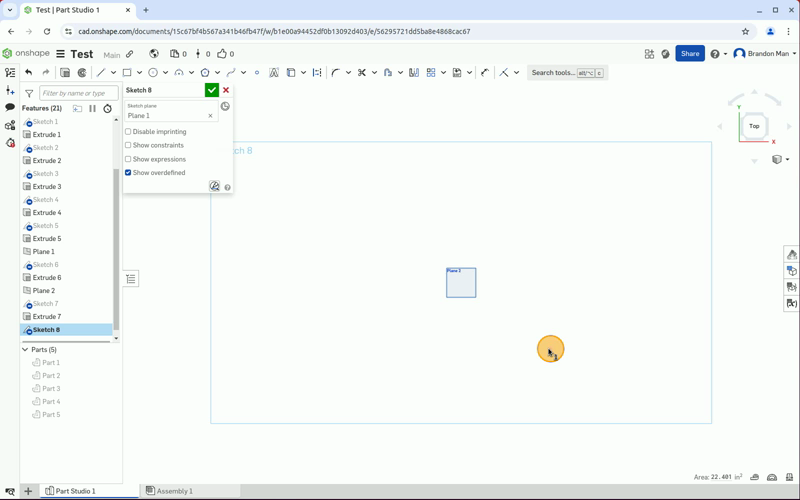
mouse_move(73, 352)
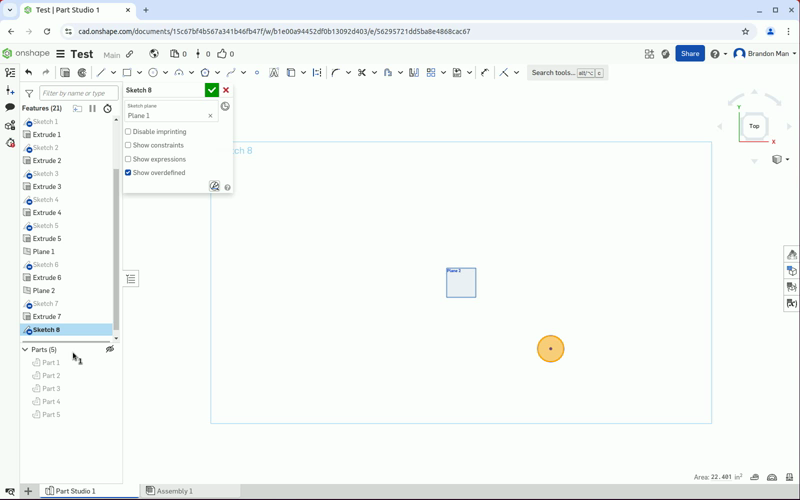
key(shift+y)
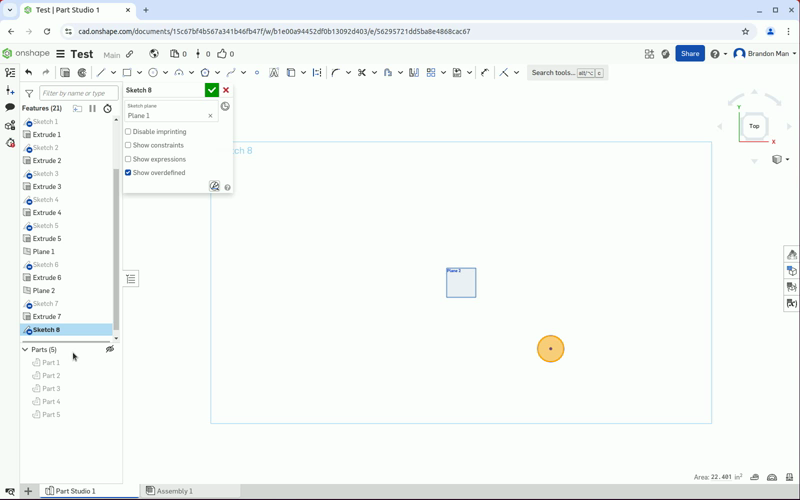
key(shift+e)
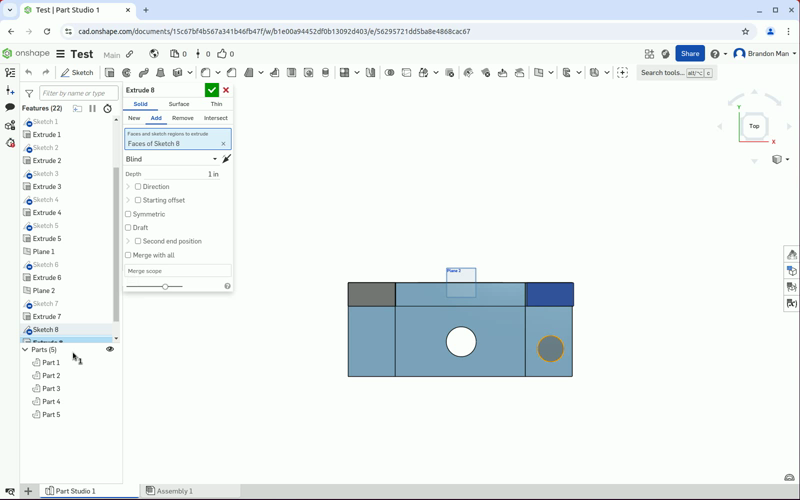
mouse_move(143, 106)
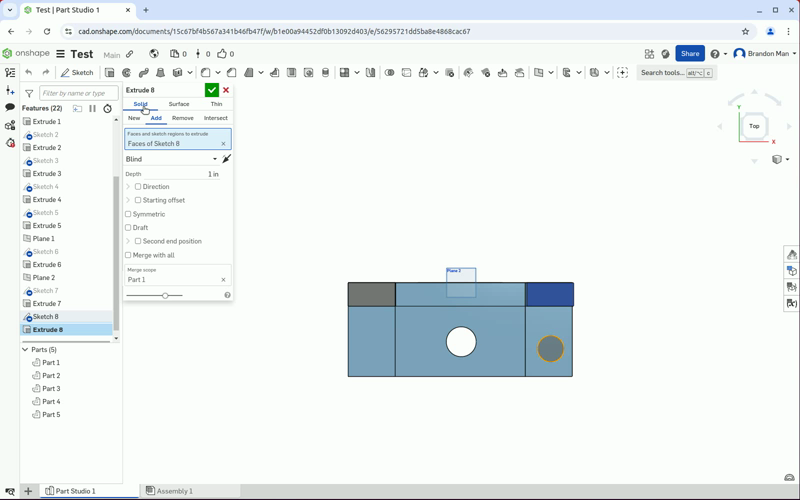
click(143, 106)
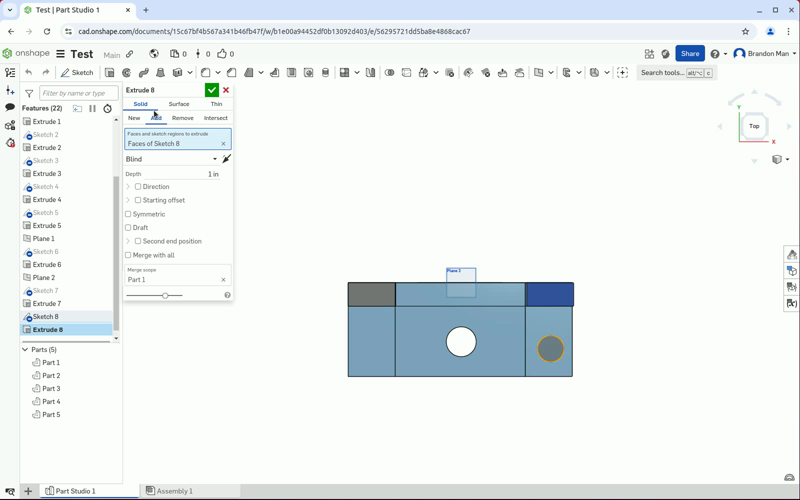
mouse_move(186, 120)
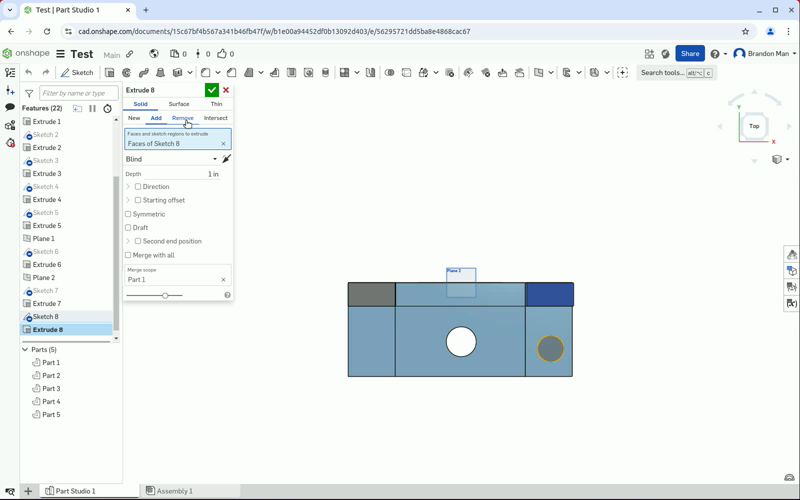
click(186, 120)
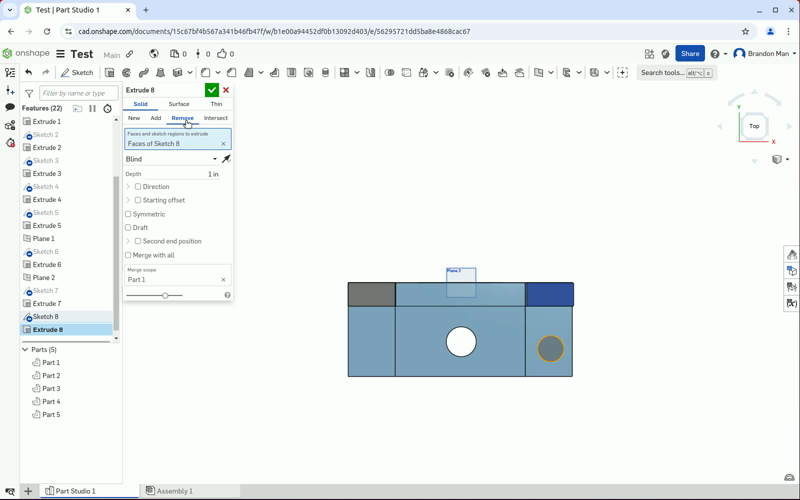
key(tab, 4)
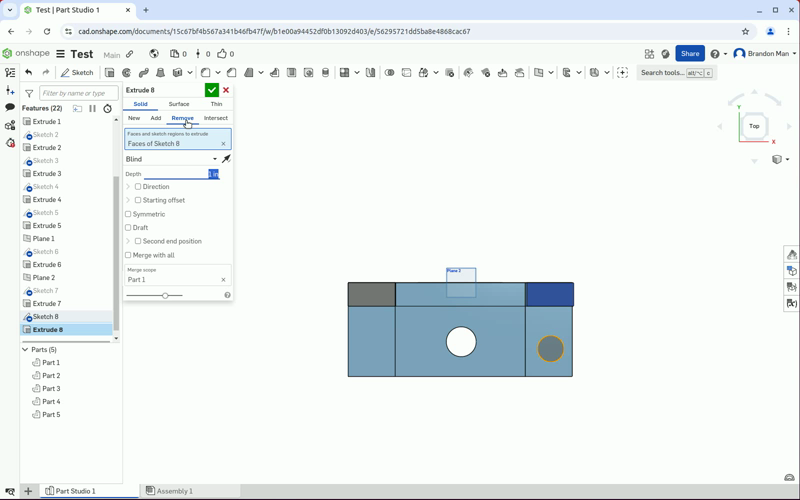
text(12.036)
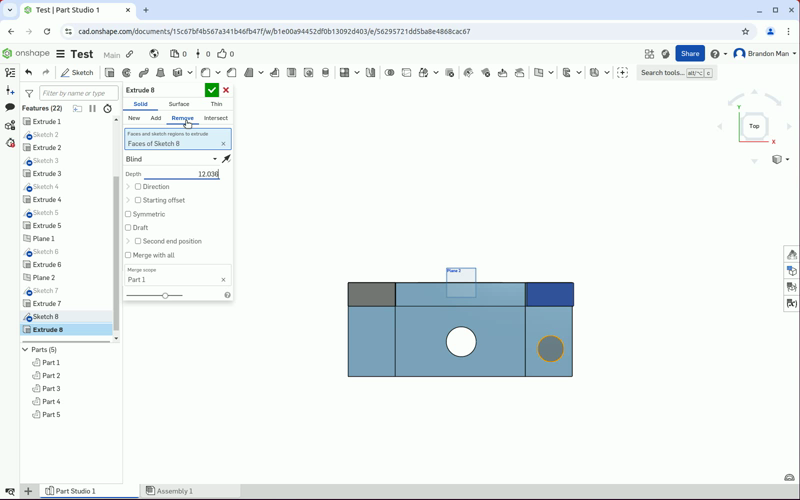
key(tab, 6)
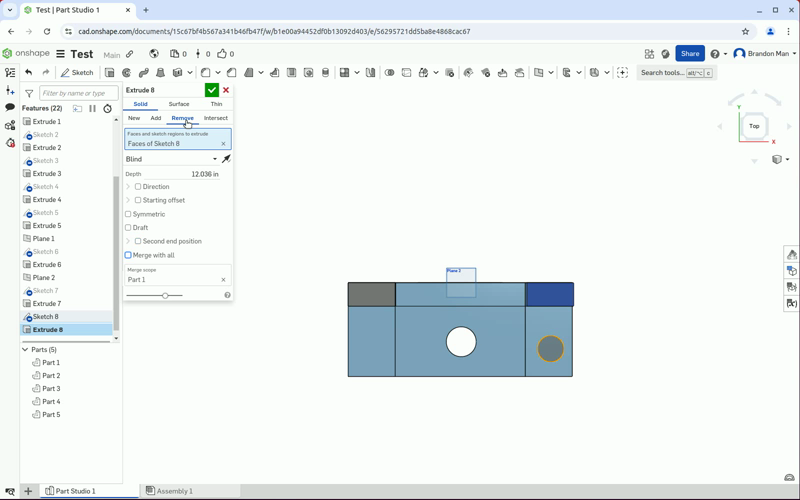
key(space)
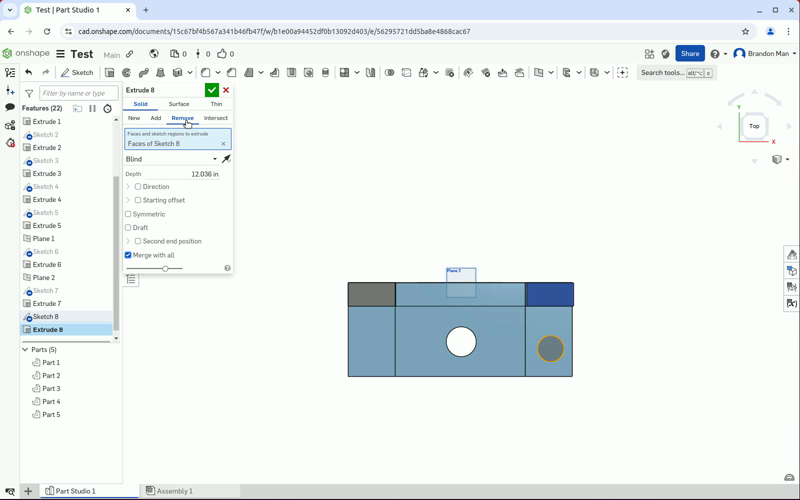
key(enter)
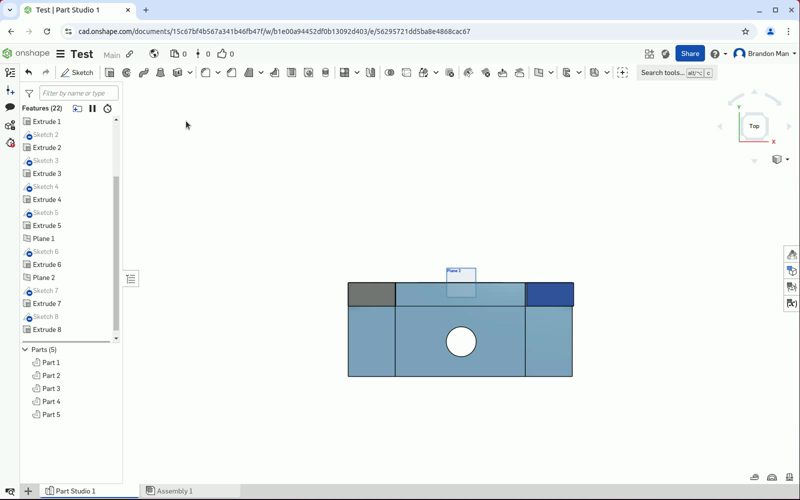
key(shift+h)
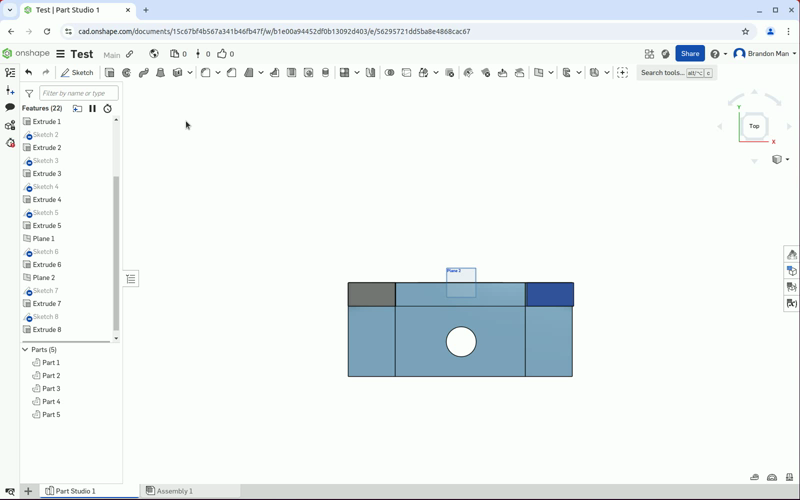
key(shift+h)
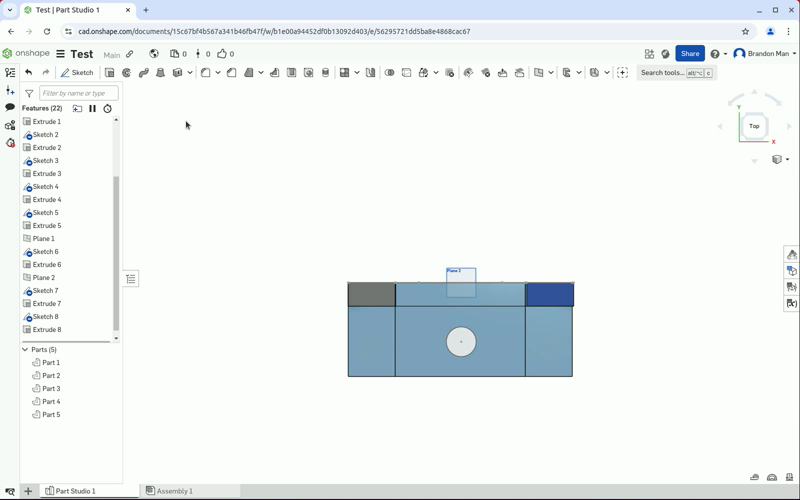
key(shift+7)
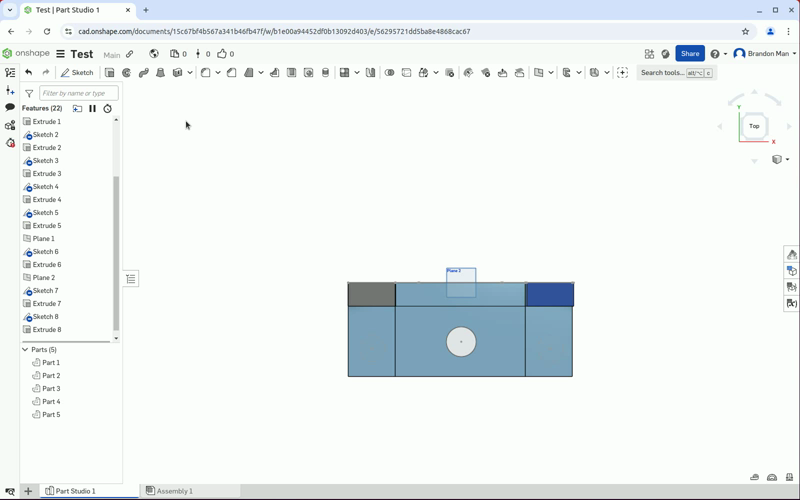
key(up, 3)
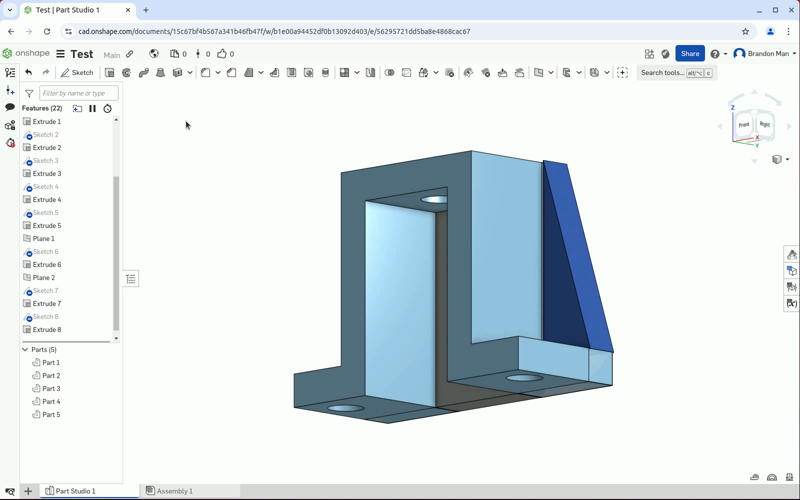
key(left, 3)
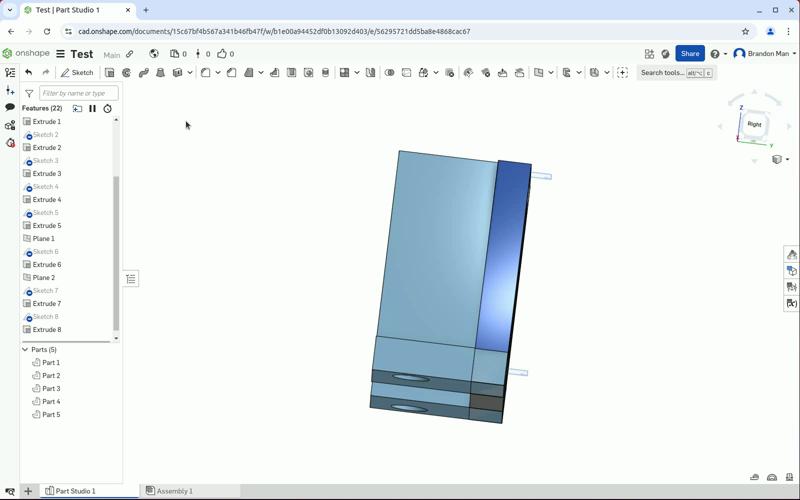
key(right, 3)
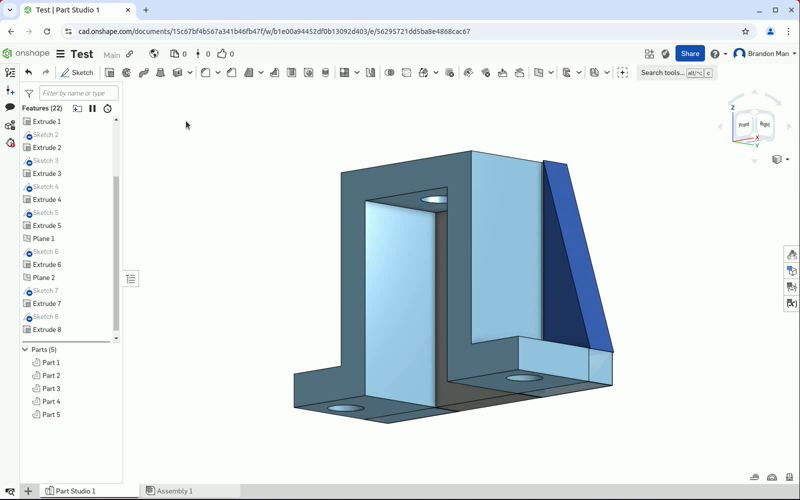
key(down, 3)
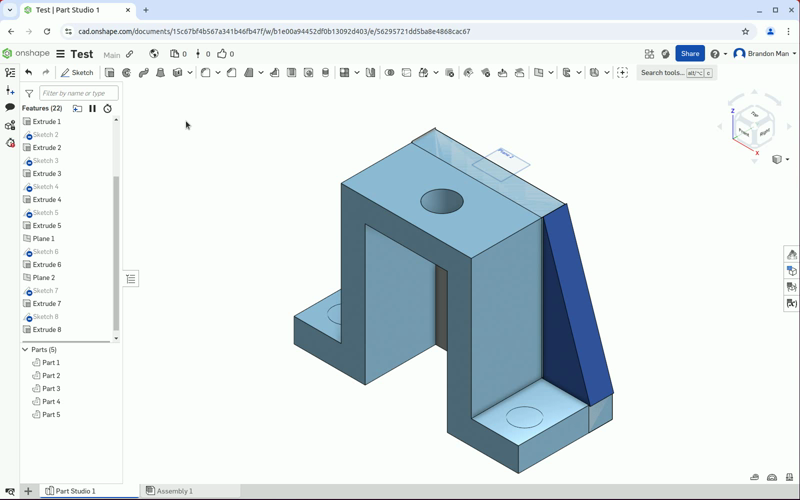
mouse_move(69, 111)
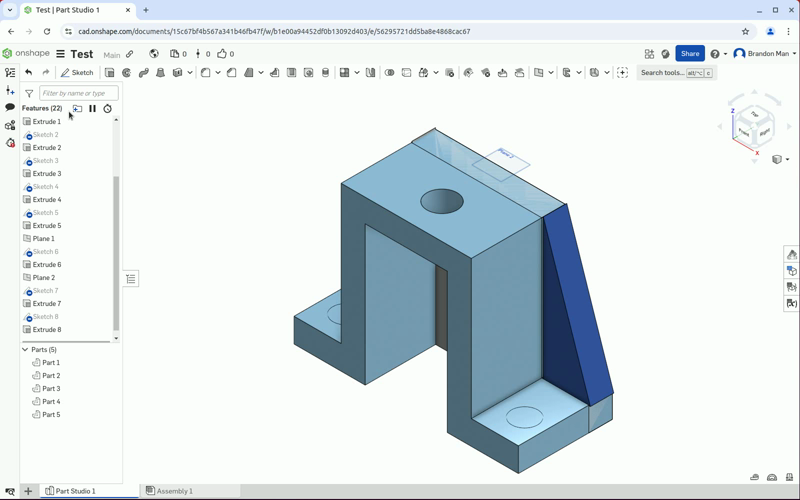
click(69, 111)